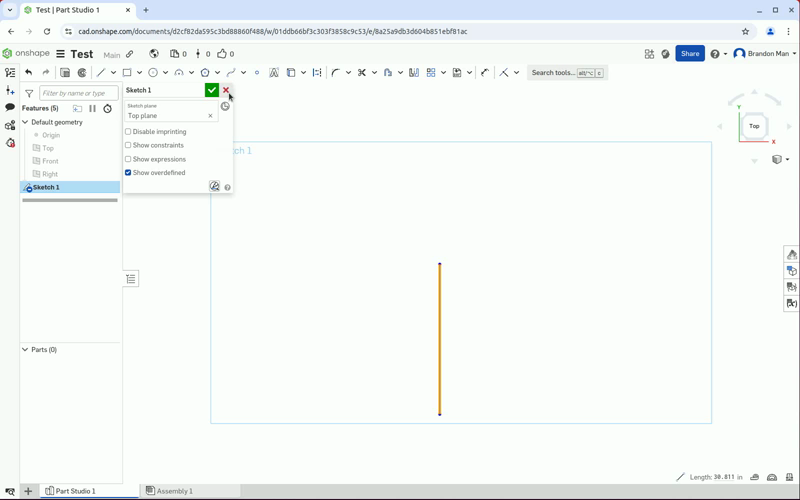
key(shift+h)
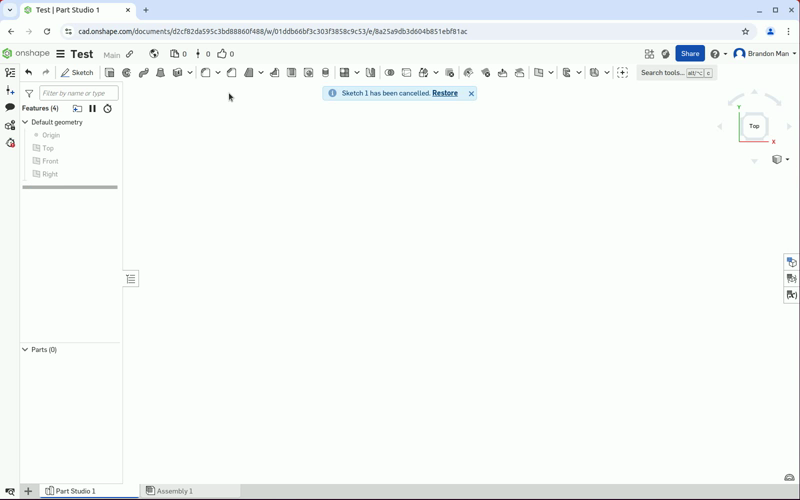
mouse_move(73, 352)
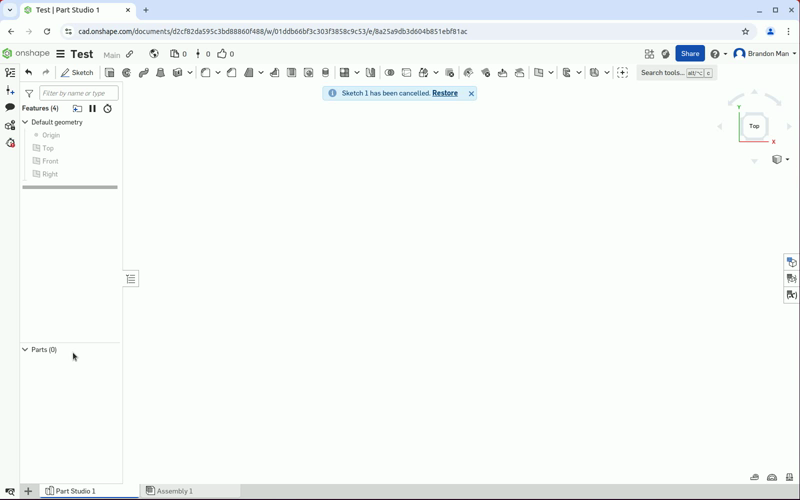
key(y)
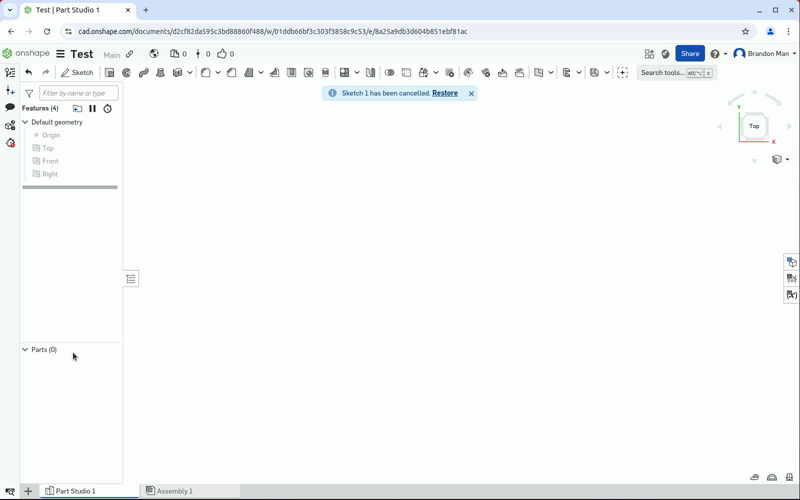
key(shift+p)
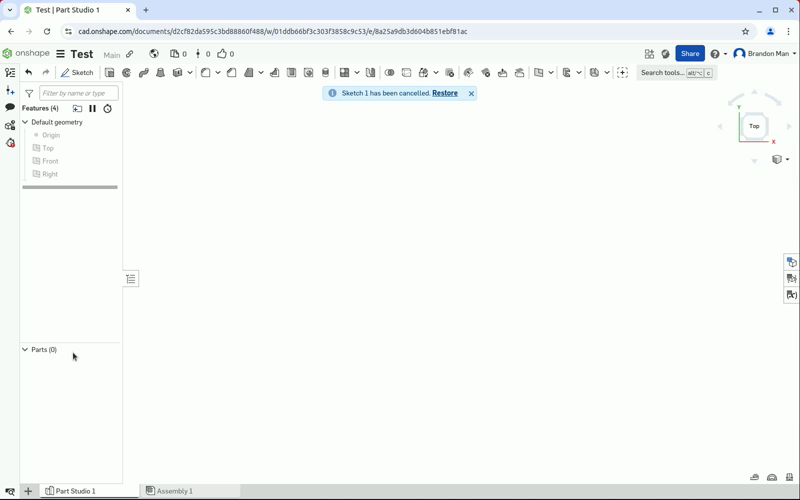
key(space)
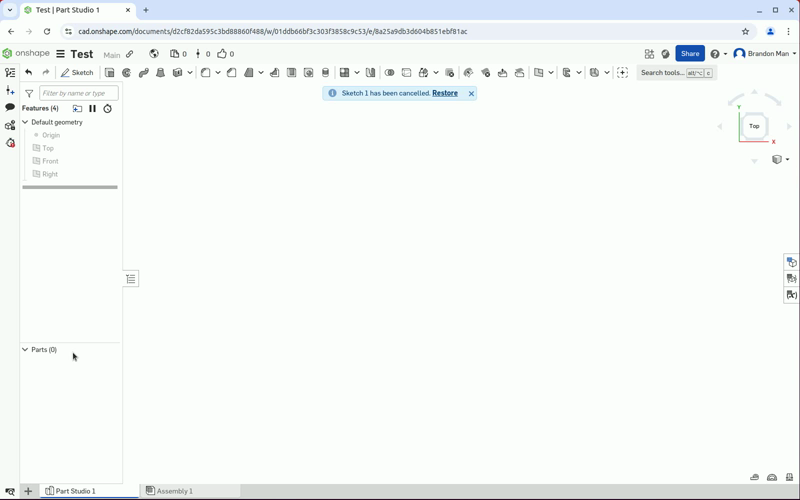
key_down(shift)
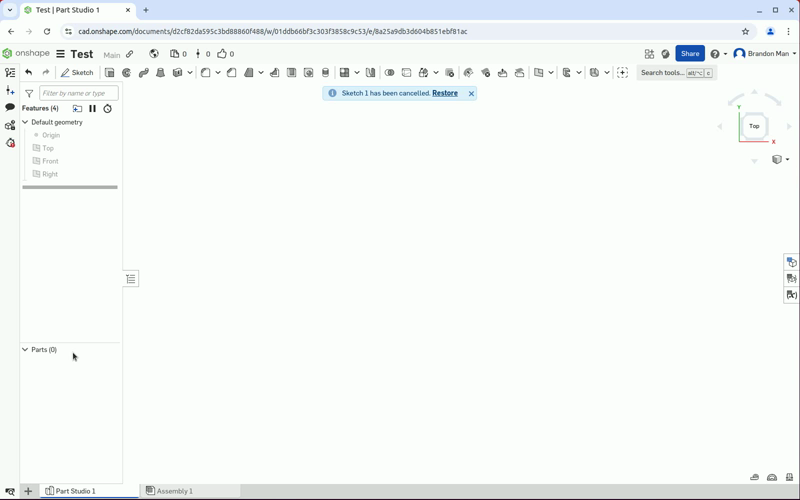
key(up)
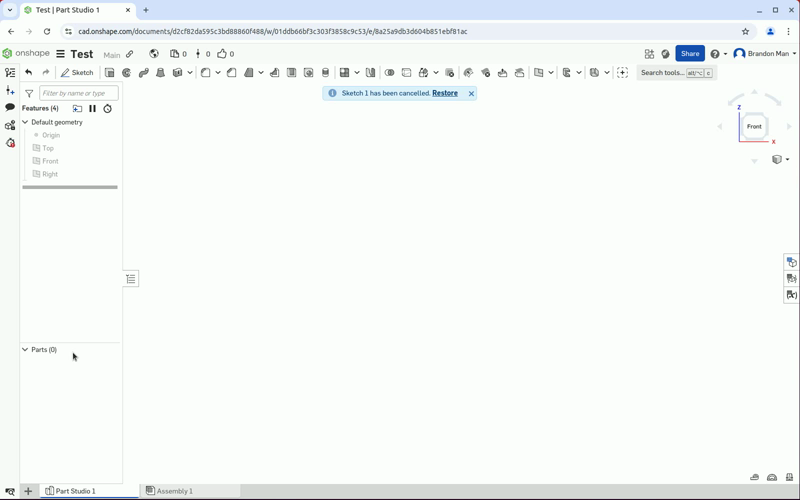
key_up(shift)
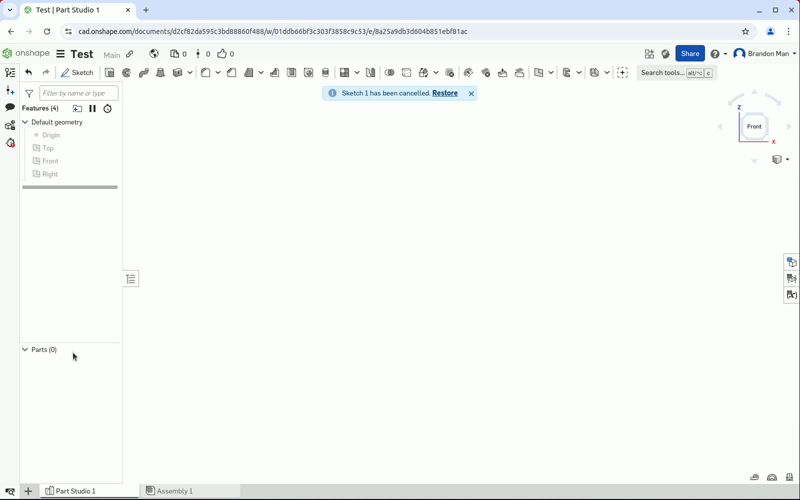
mouse_move(73, 352)
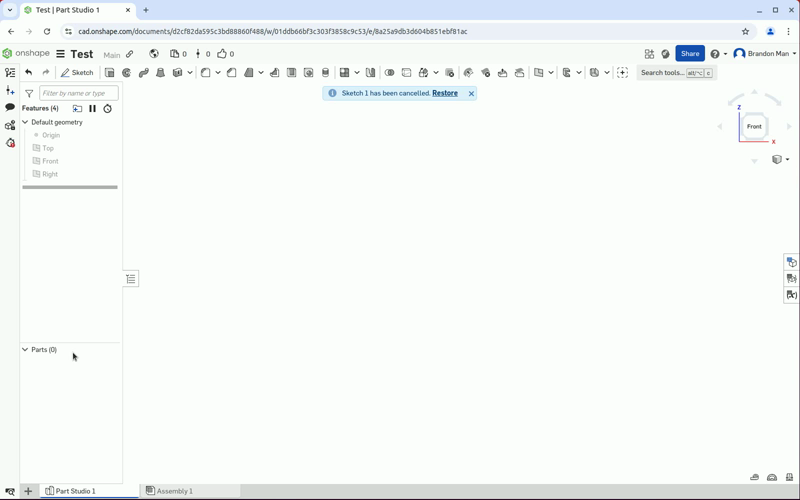
key(shift+y)
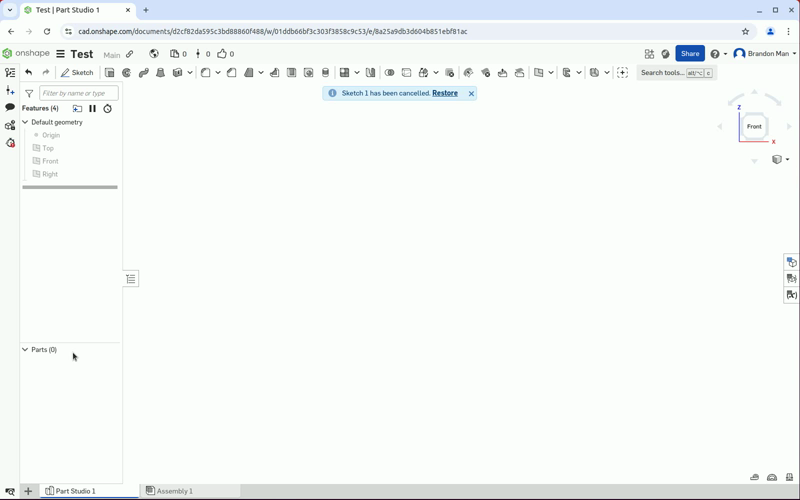
key(shift+s)
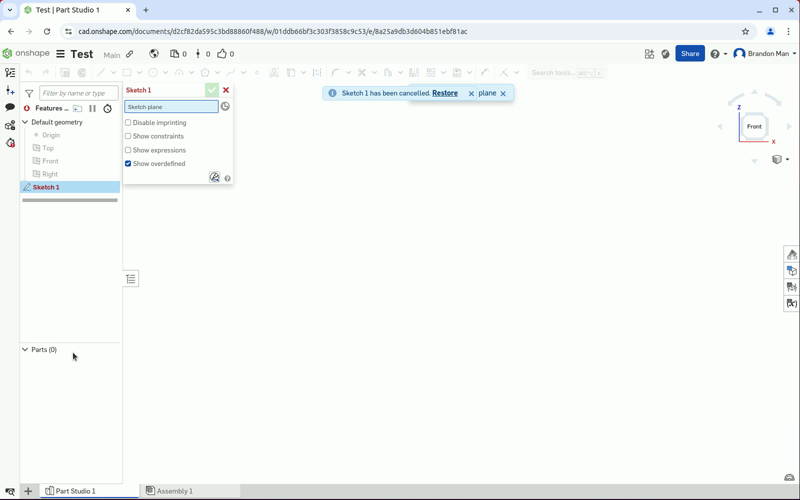
mouse_move(73, 163)
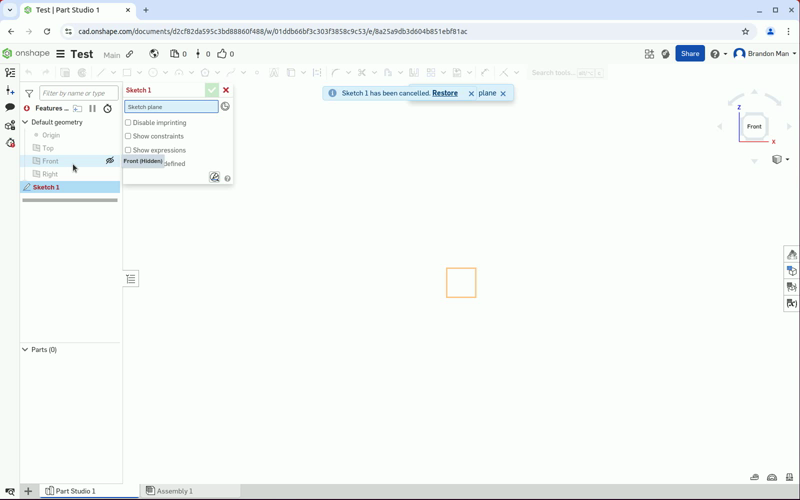
click(73, 163)
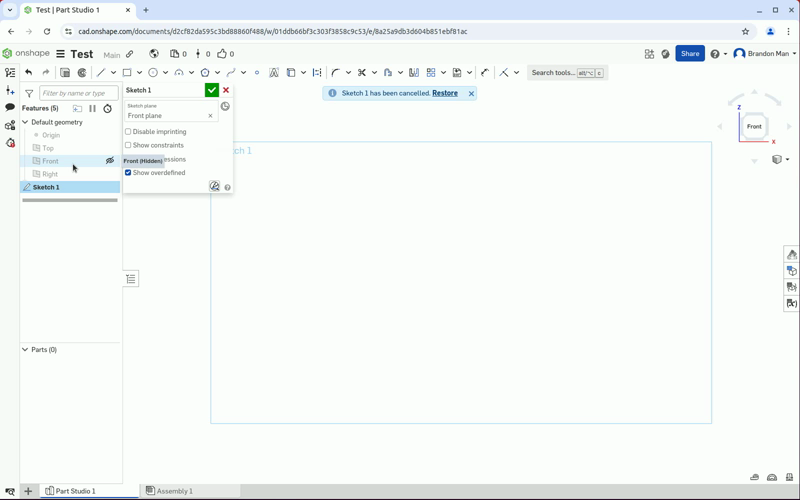
mouse_move(73, 352)
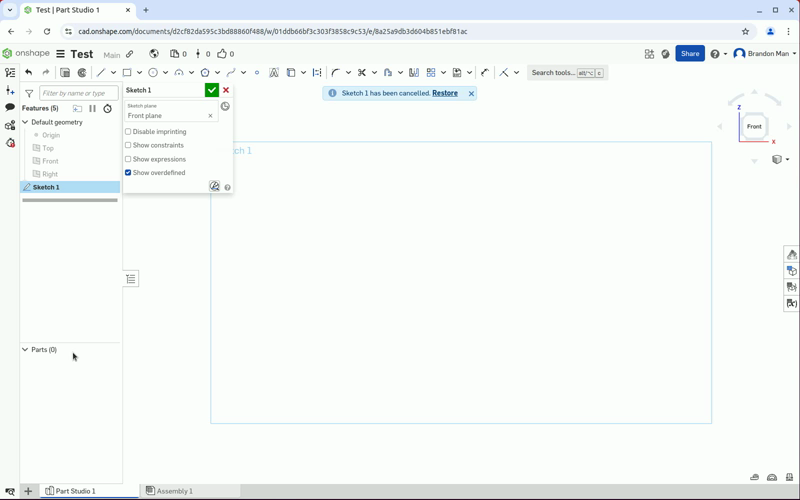
key(y)
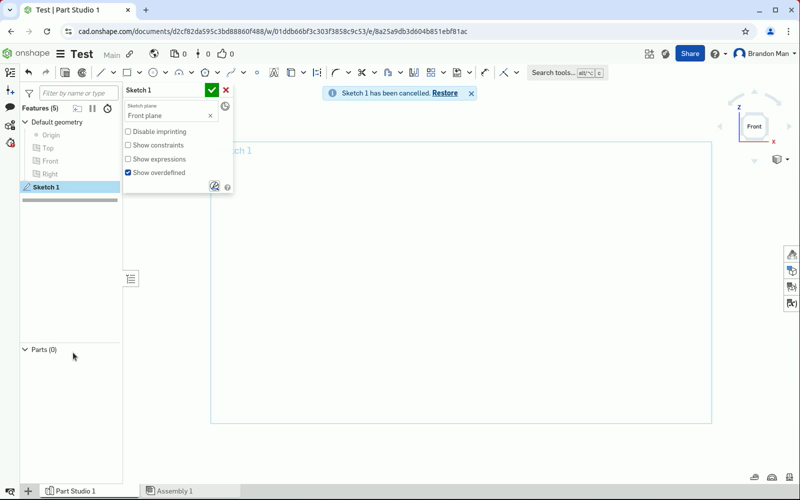
key(c)
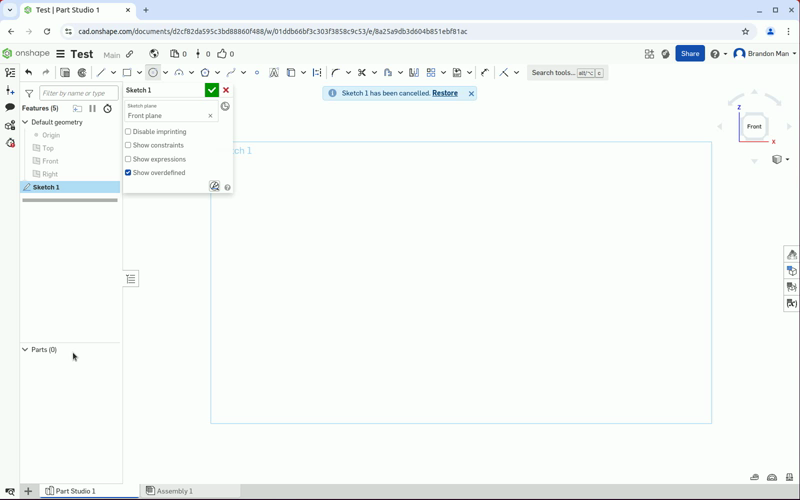
key_down(shift)
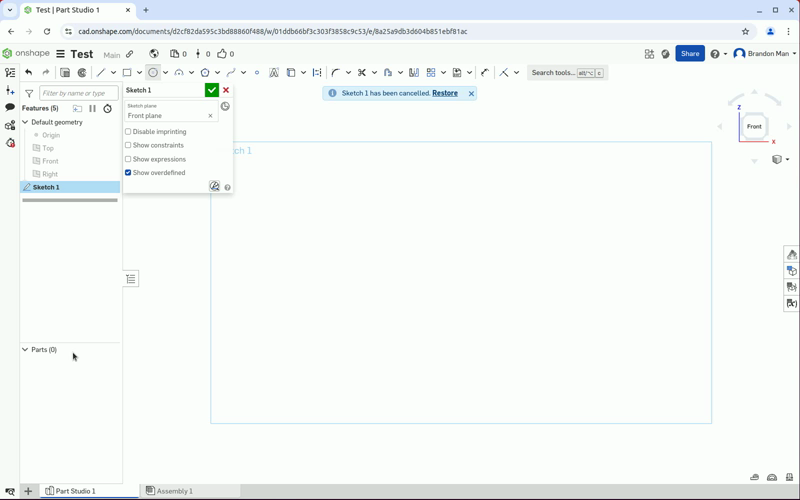
mouse_move(461, 178)
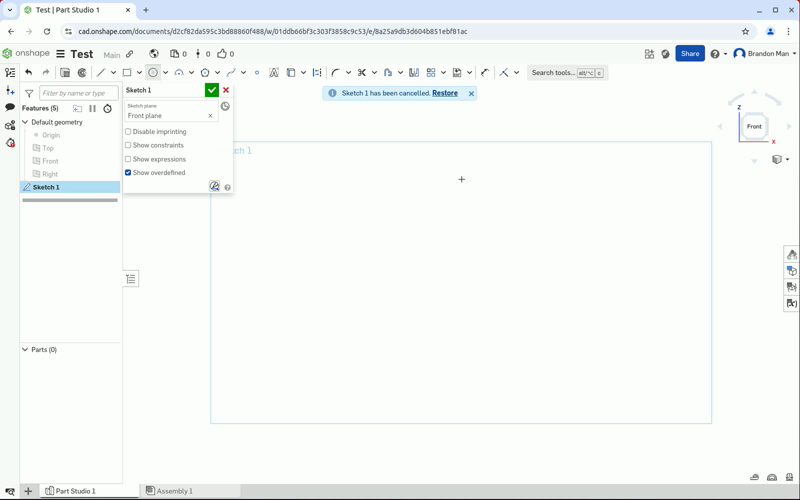
click(461, 178)
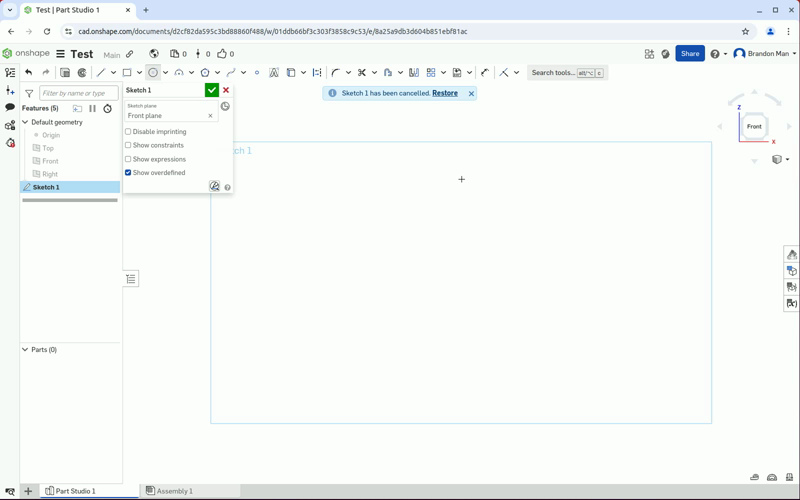
key_up(shift)
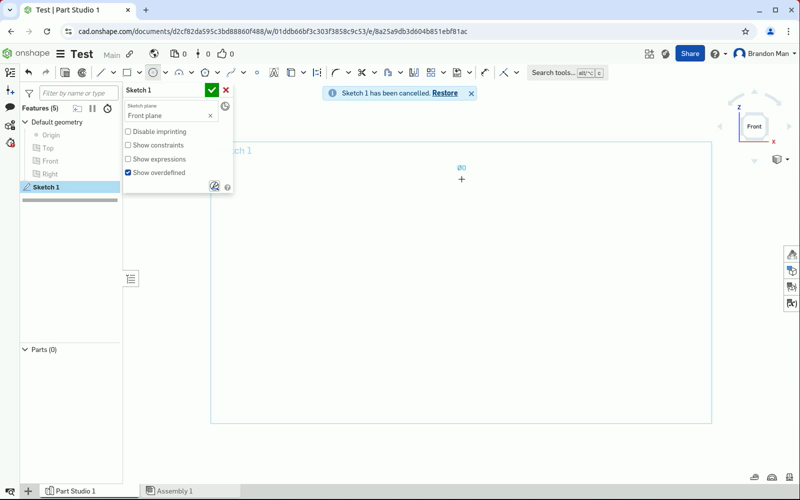
mouse_move(471, 178)
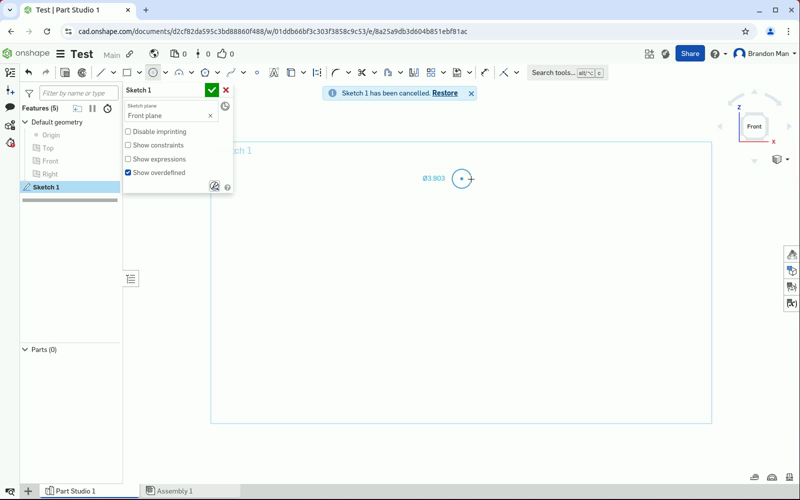
click(471, 178)
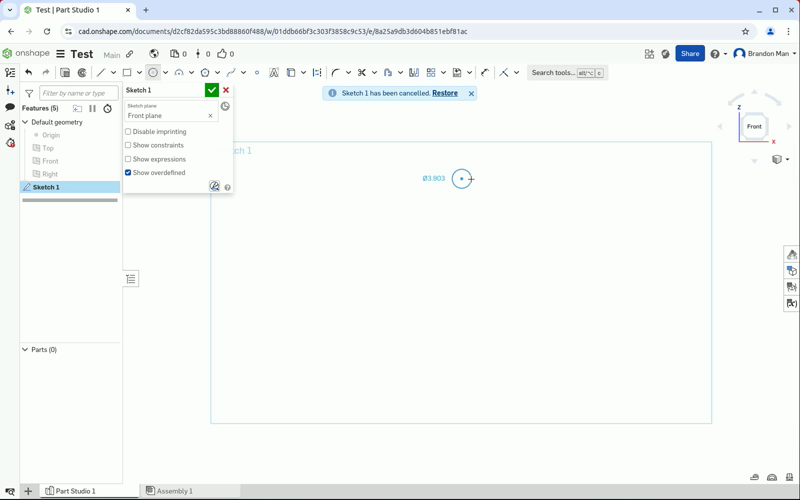
key(esc)
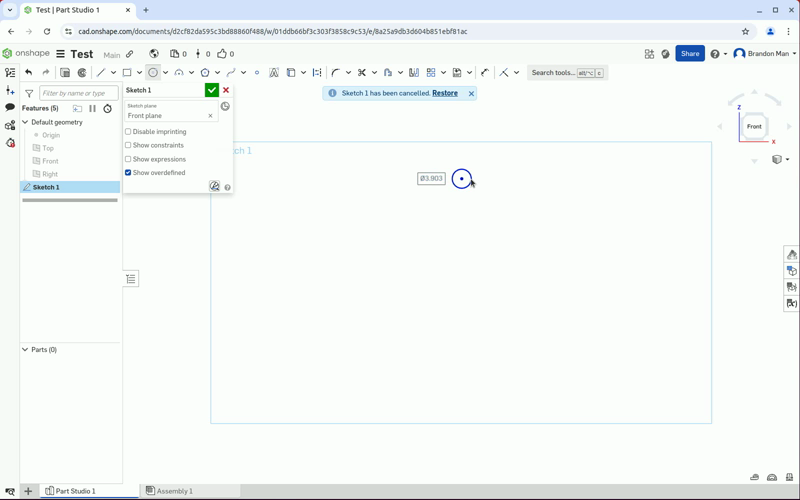
key(c)
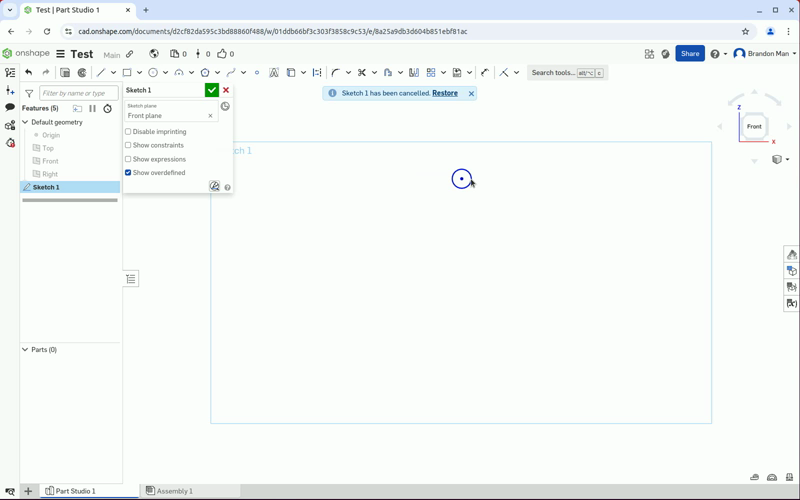
key_down(shift)
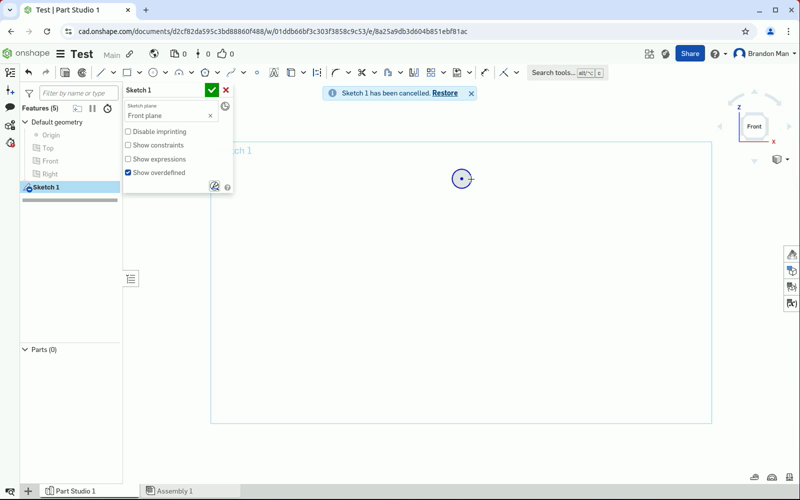
mouse_move(461, 178)
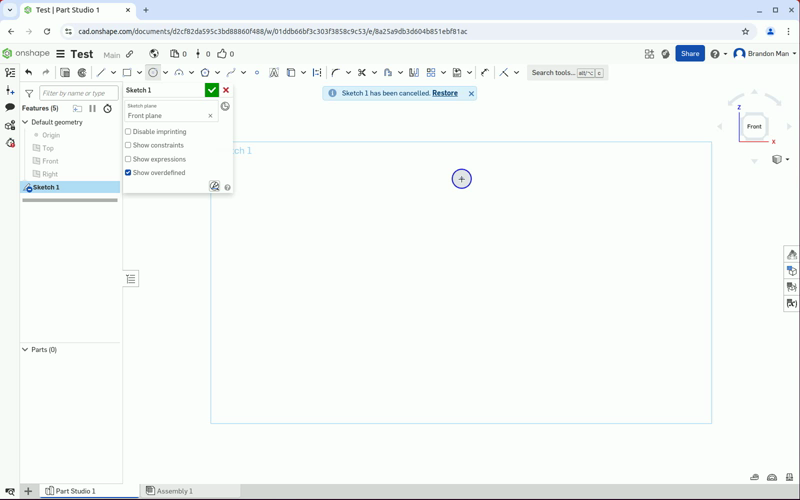
click(461, 178)
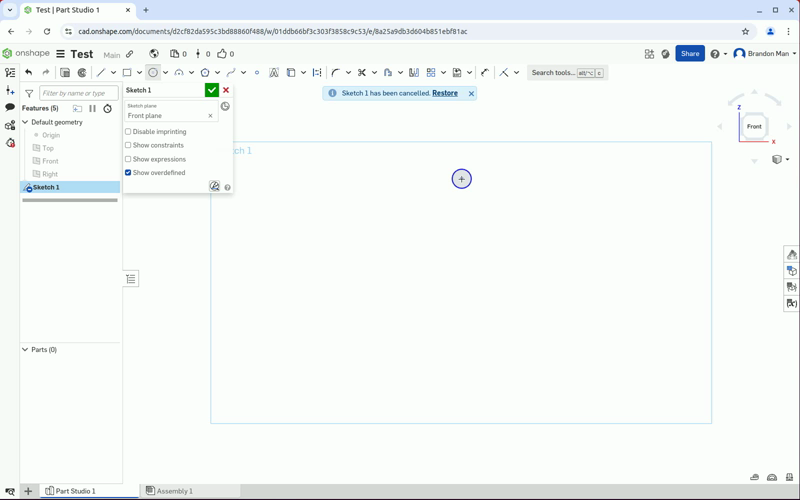
key_up(shift)
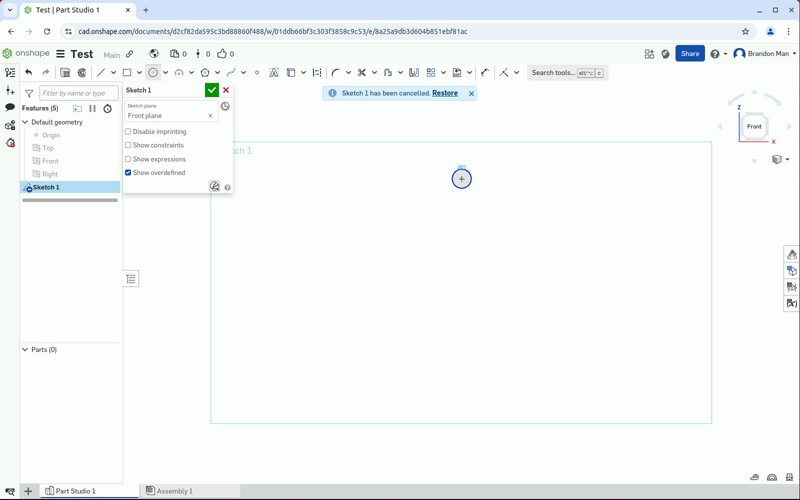
mouse_move(464, 178)
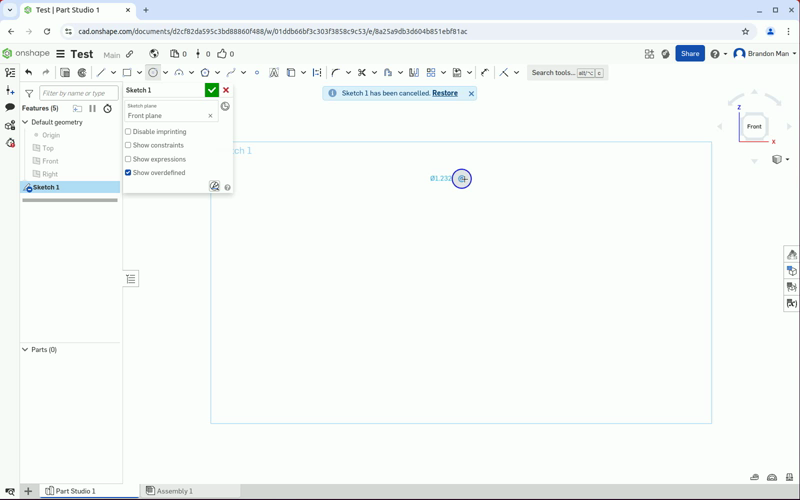
scroll(6)
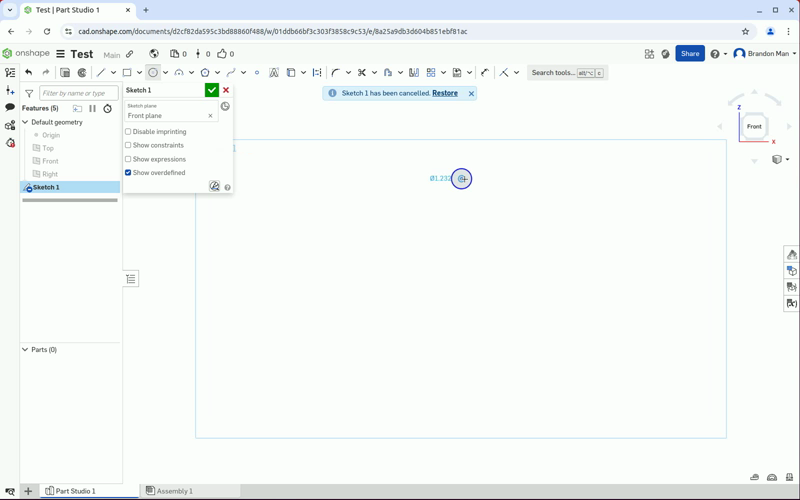
scroll(6)
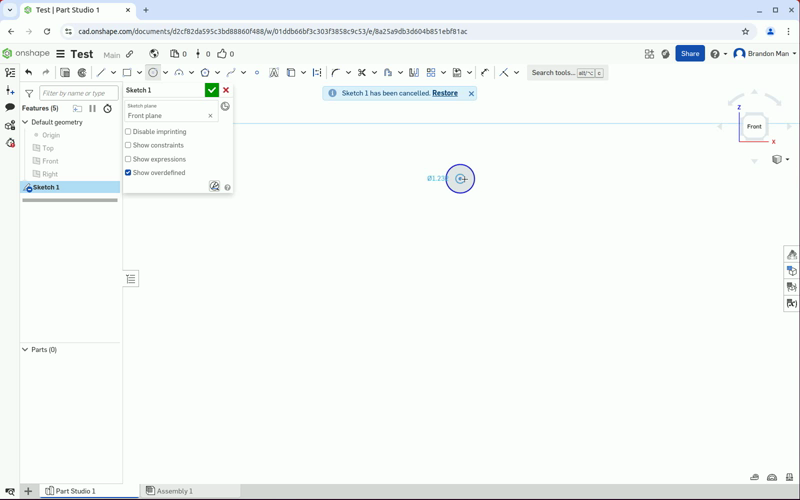
scroll(6)
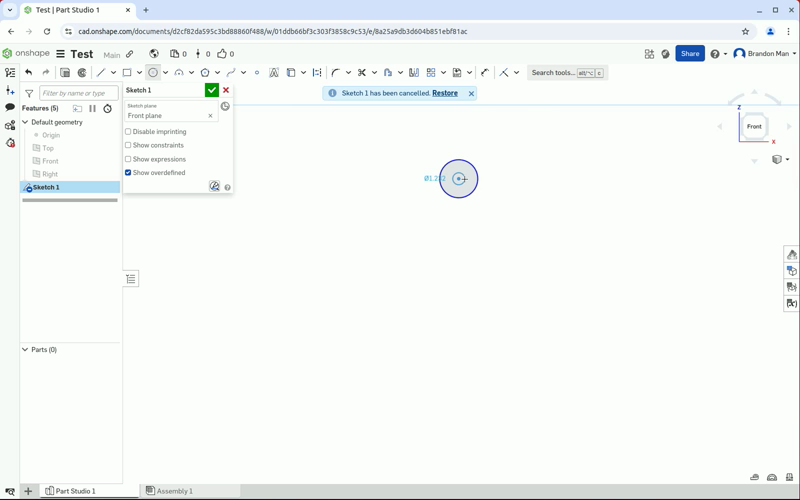
scroll(6)
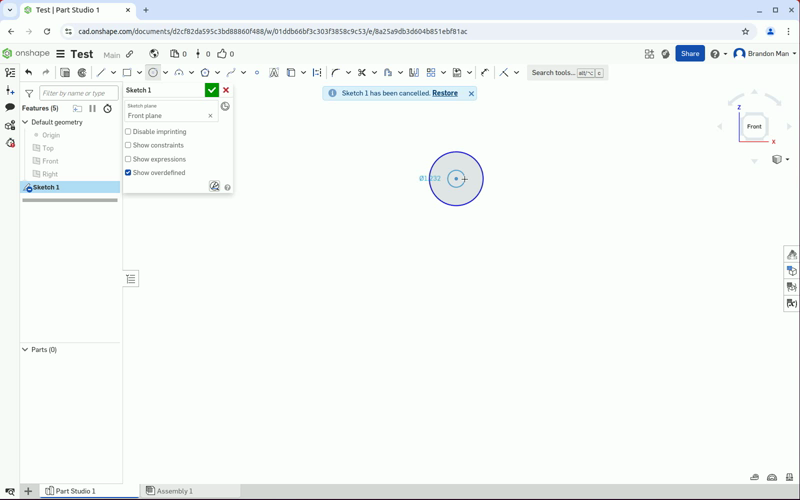
scroll(6)
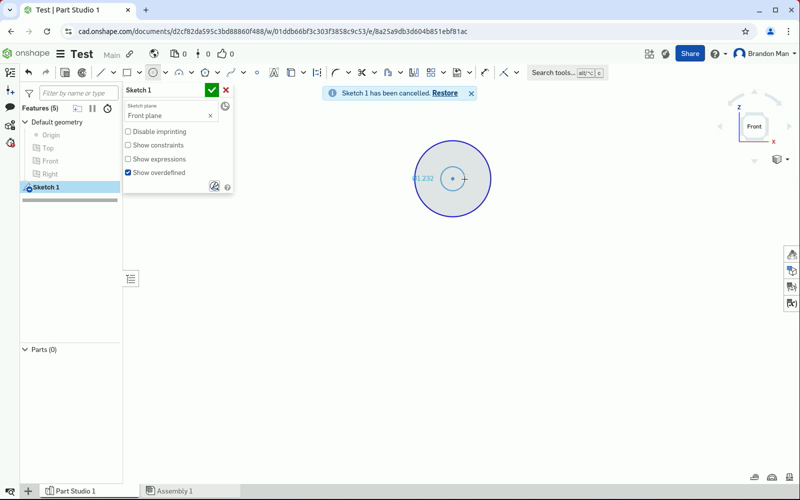
scroll(6)
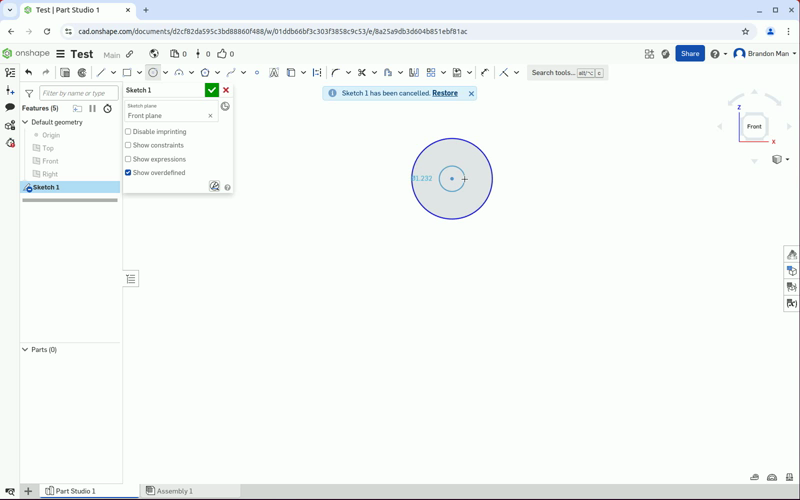
scroll(6)
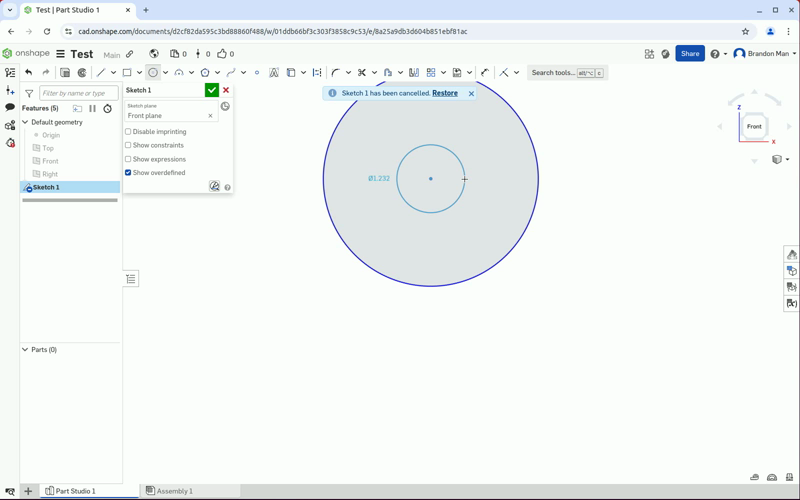
click(464, 178)
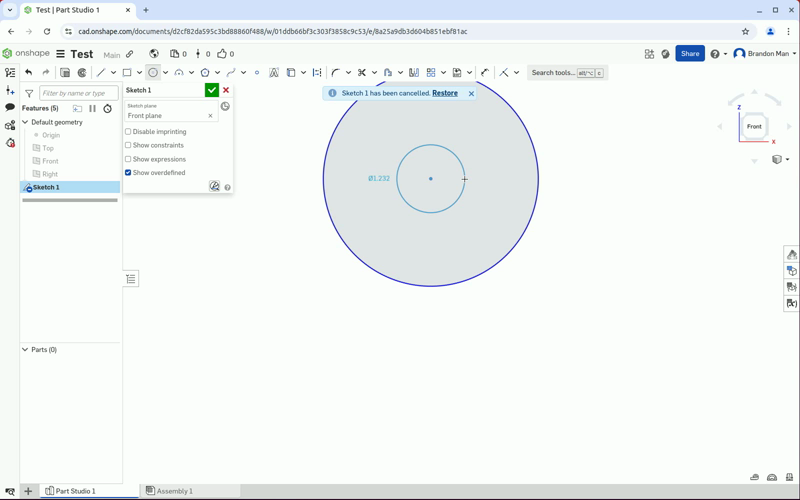
scroll(-6)
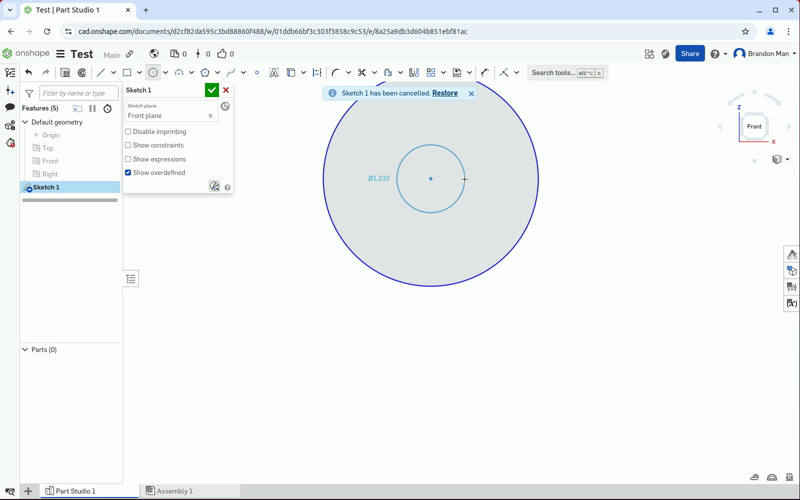
scroll(-6)
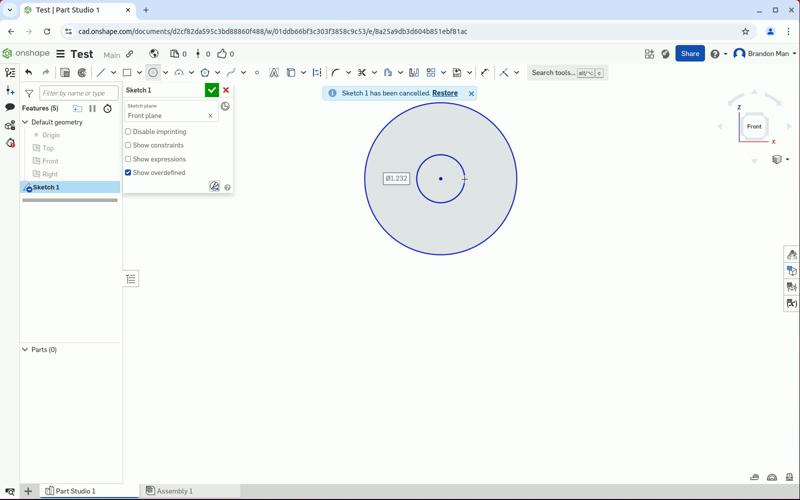
scroll(-6)
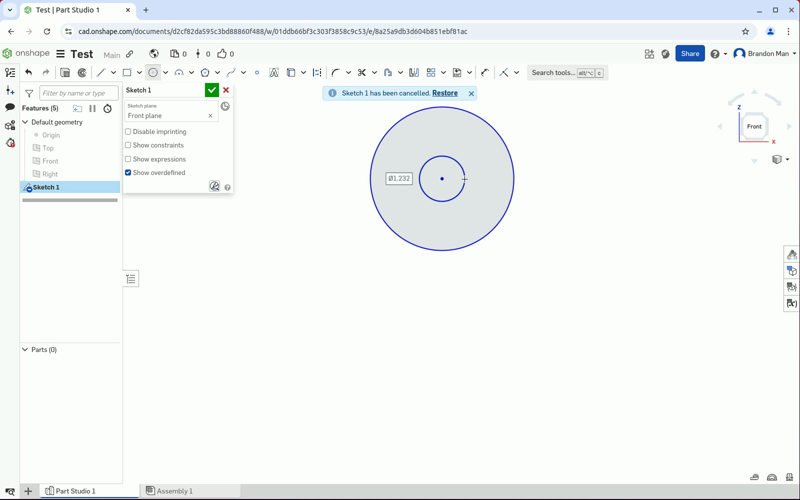
scroll(-6)
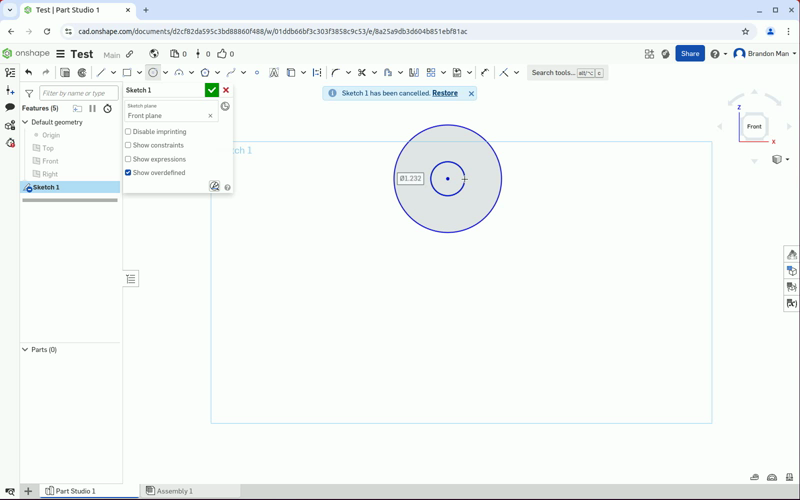
scroll(-6)
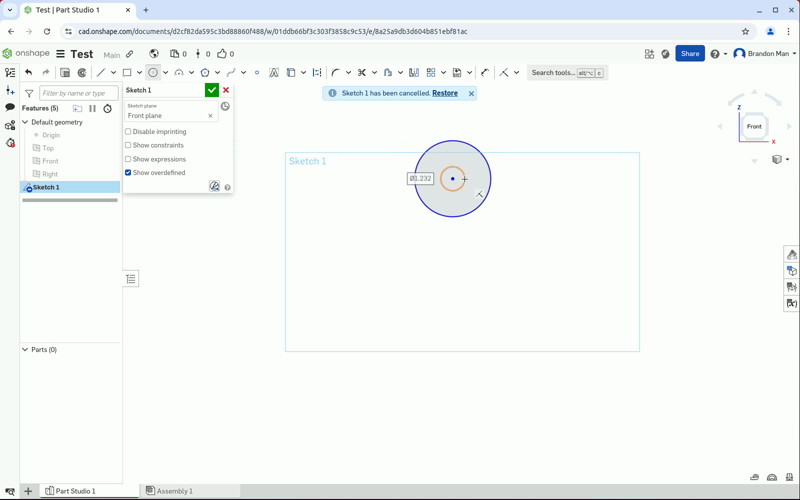
scroll(-6)
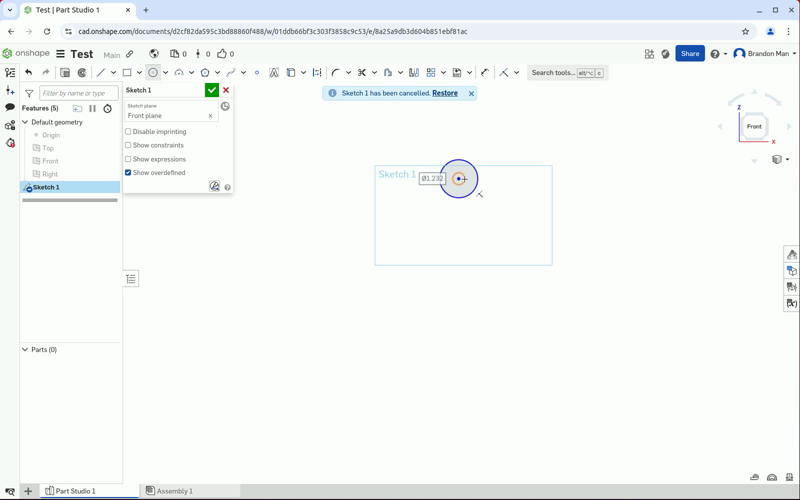
scroll(-6)
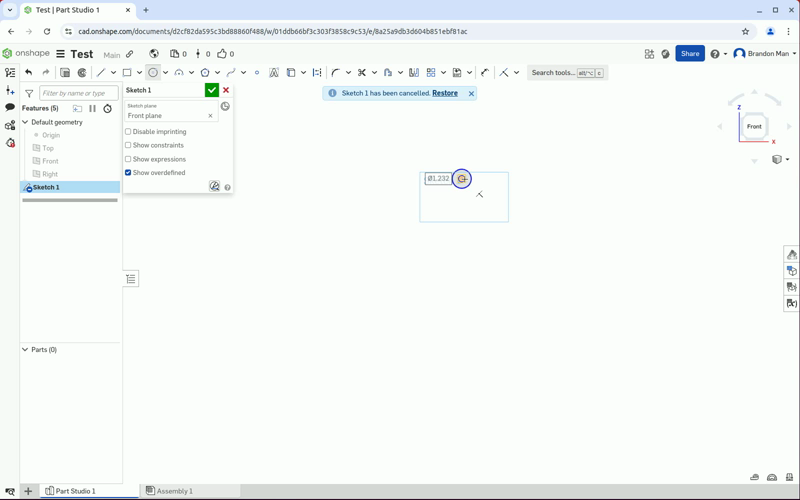
key(esc)
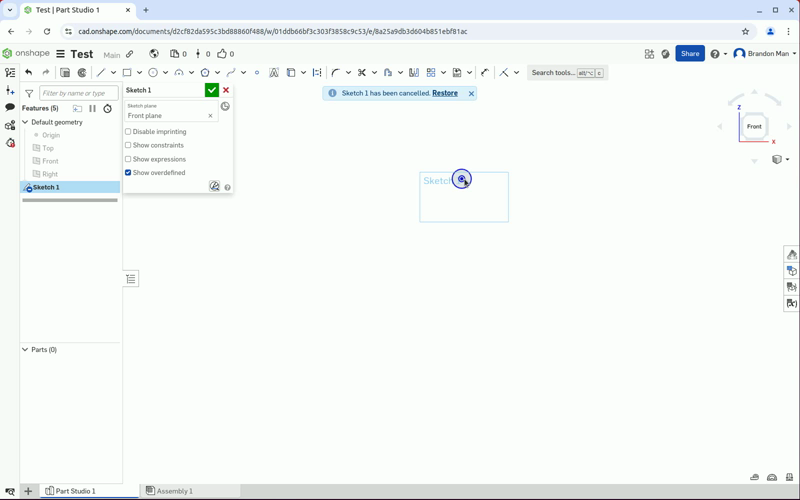
mouse_move(466, 172)
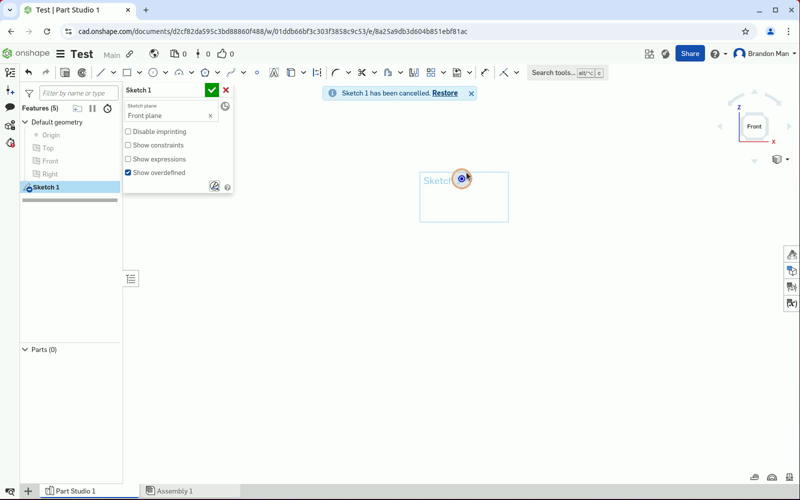
scroll(6)
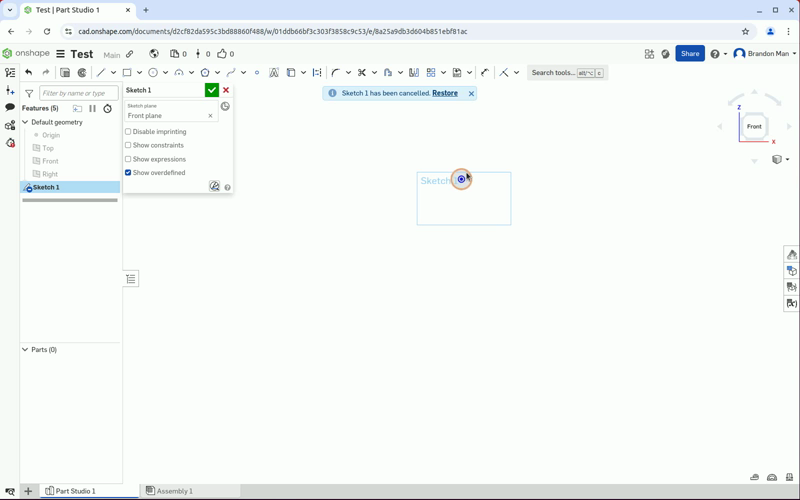
scroll(6)
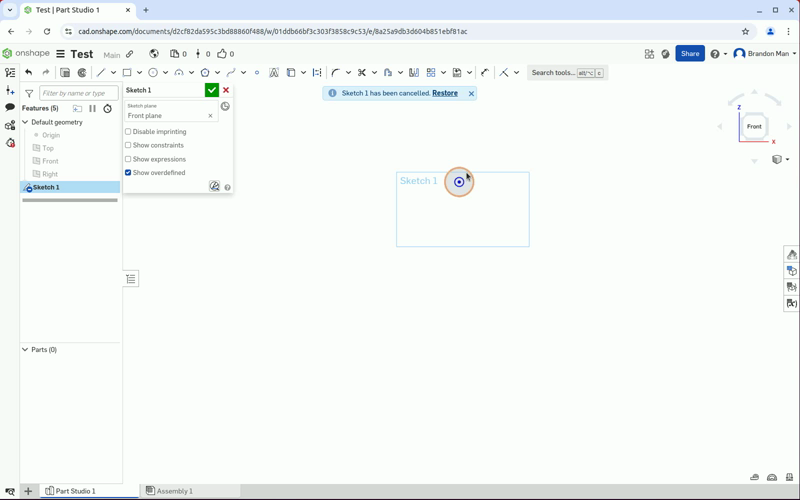
scroll(6)
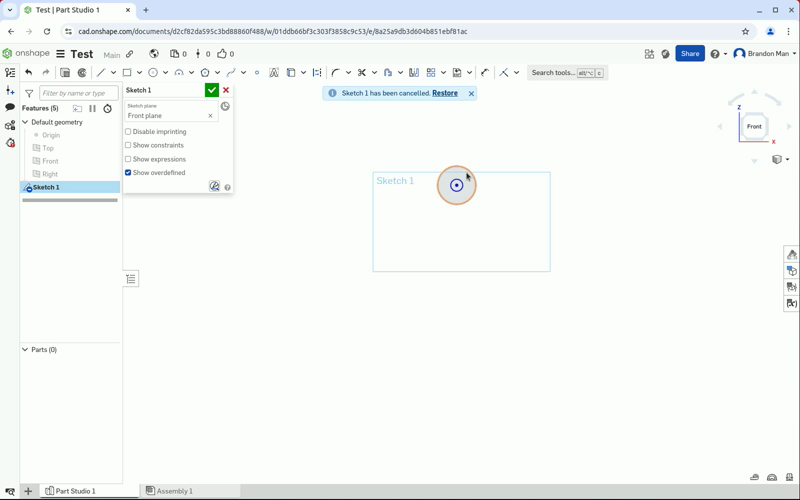
scroll(6)
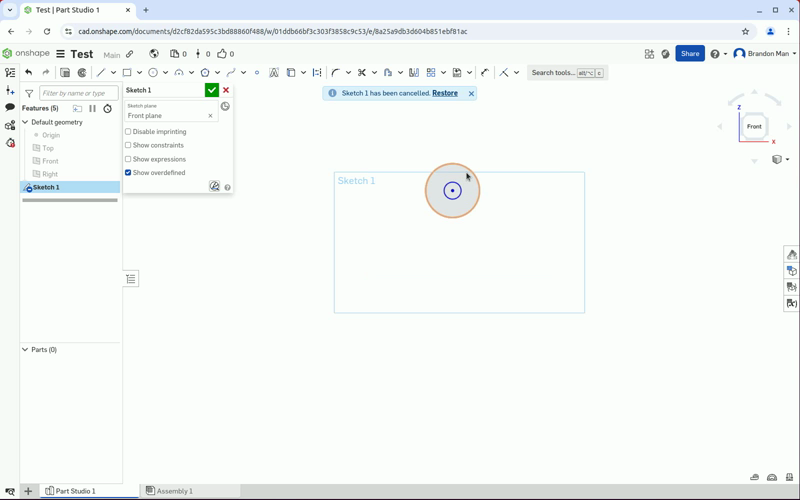
scroll(6)
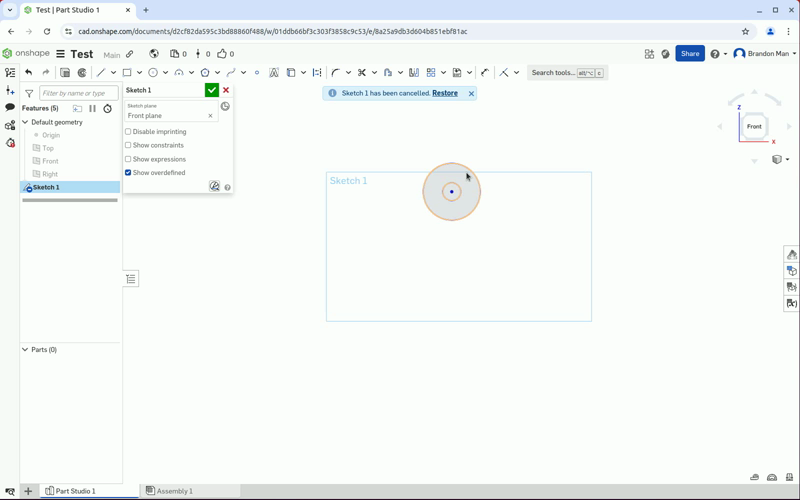
scroll(6)
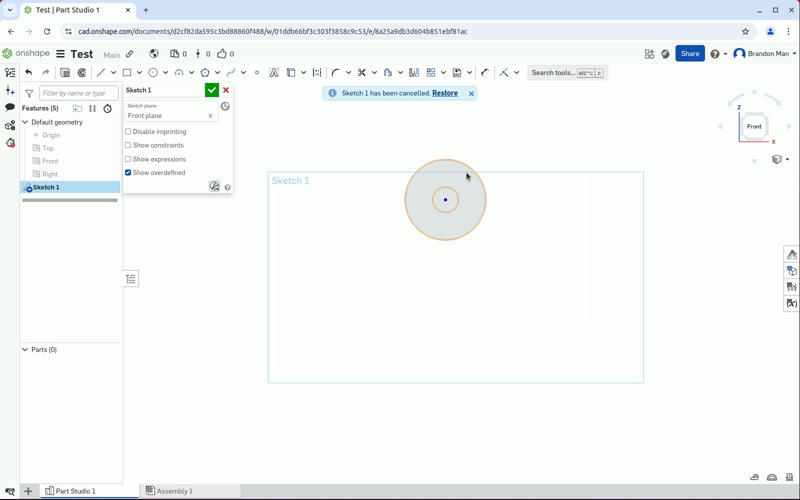
scroll(6)
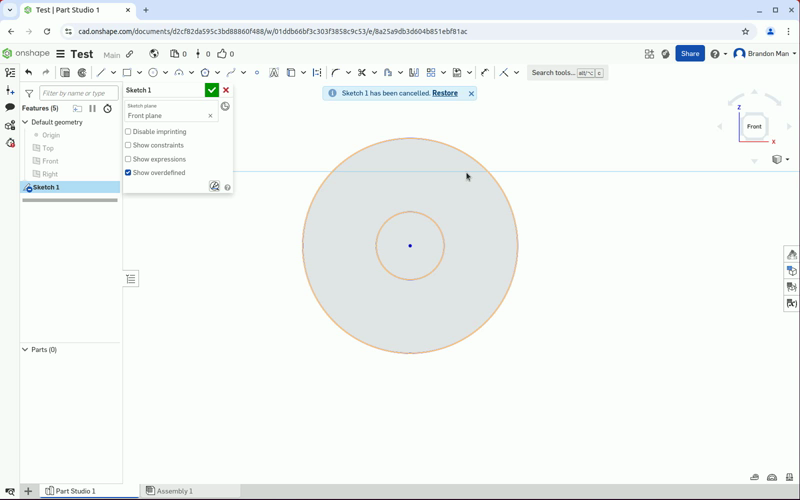
click(466, 172)
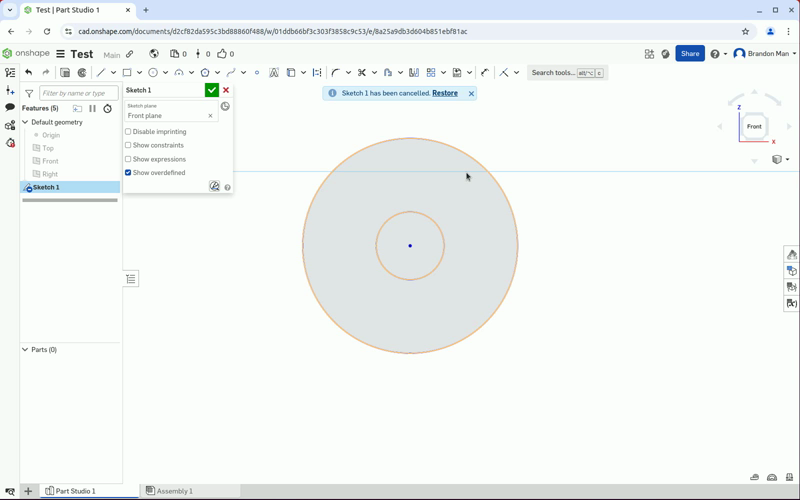
scroll(-6)
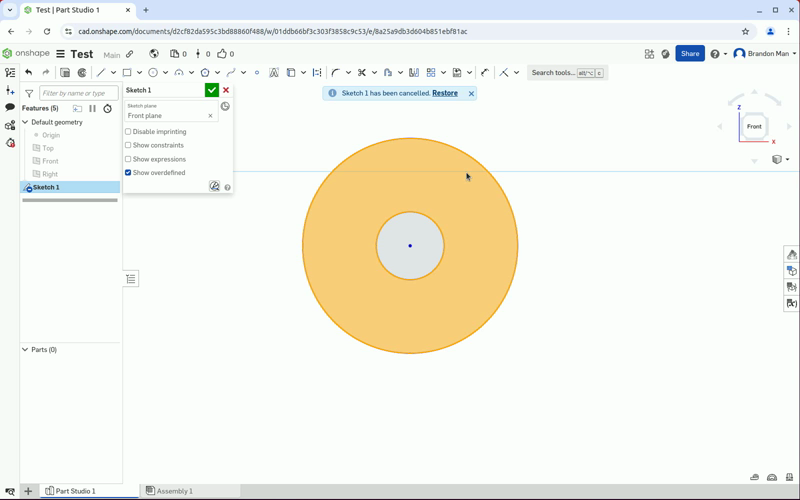
scroll(-6)
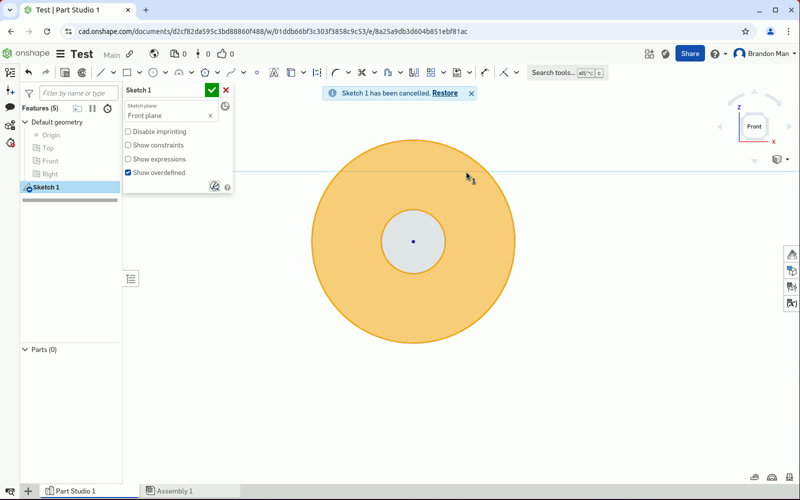
scroll(-6)
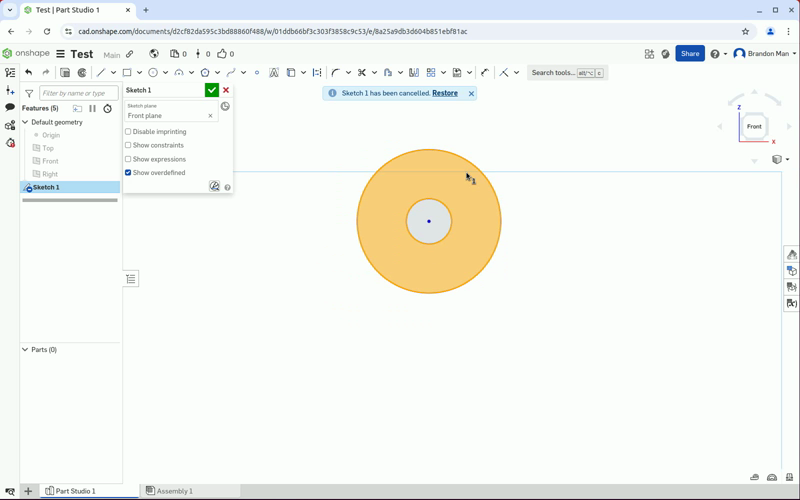
scroll(-6)
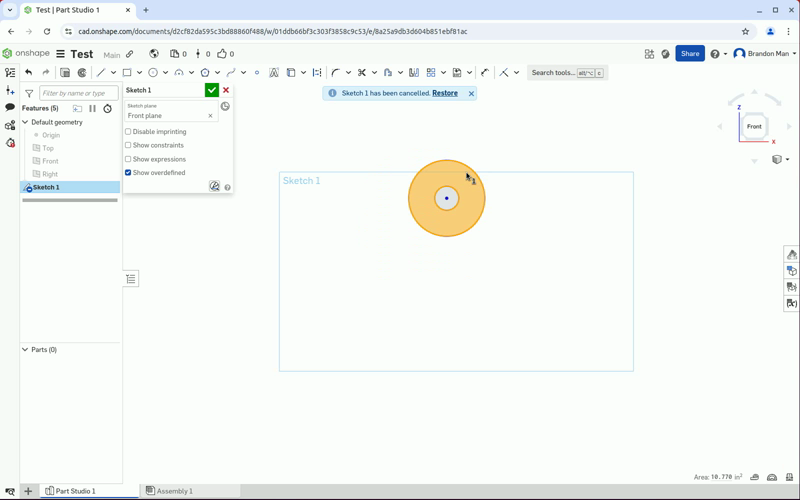
scroll(-6)
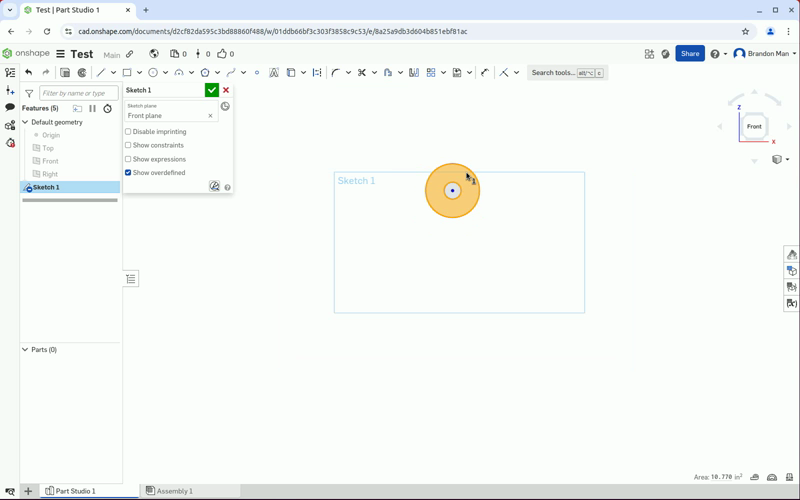
scroll(-6)
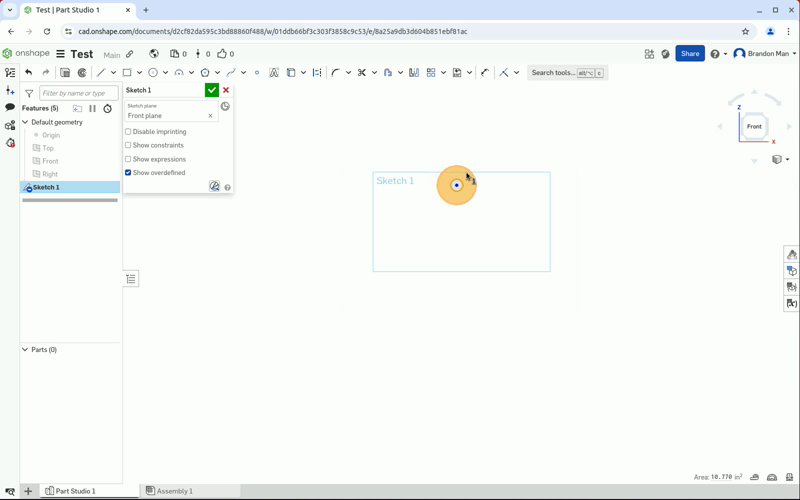
scroll(-6)
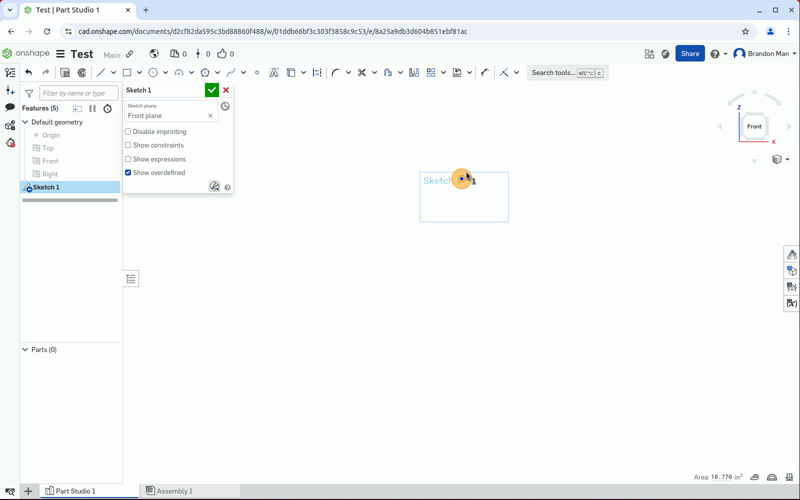
mouse_move(73, 352)
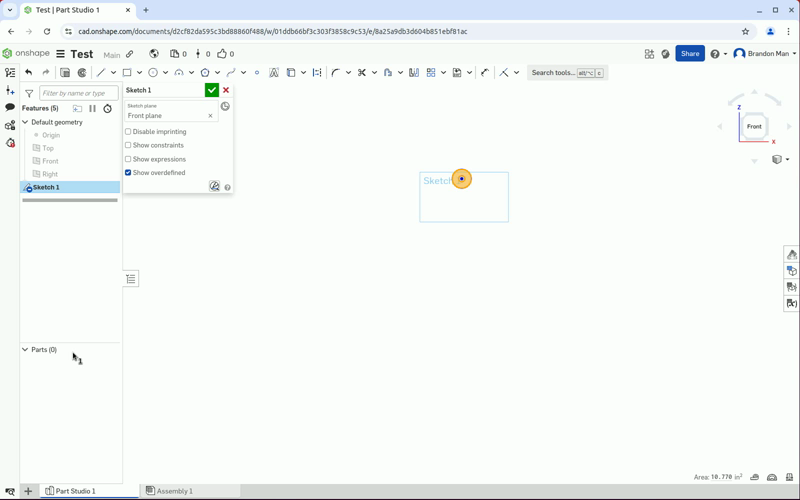
key(shift+y)
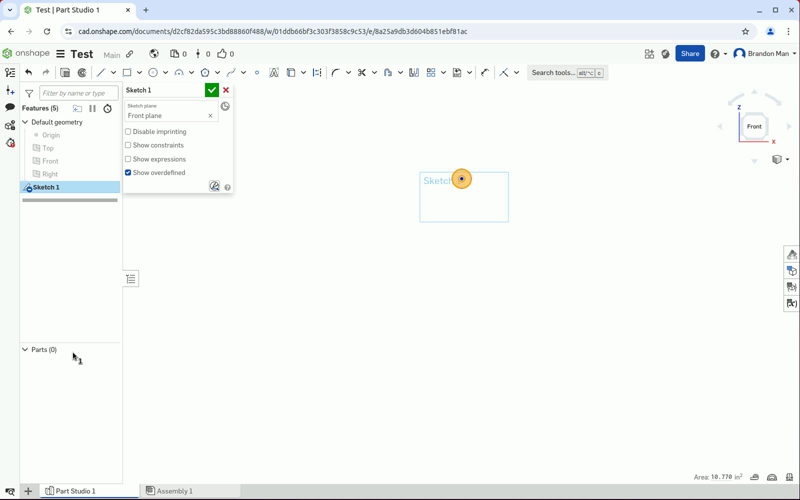
key(shift+e)
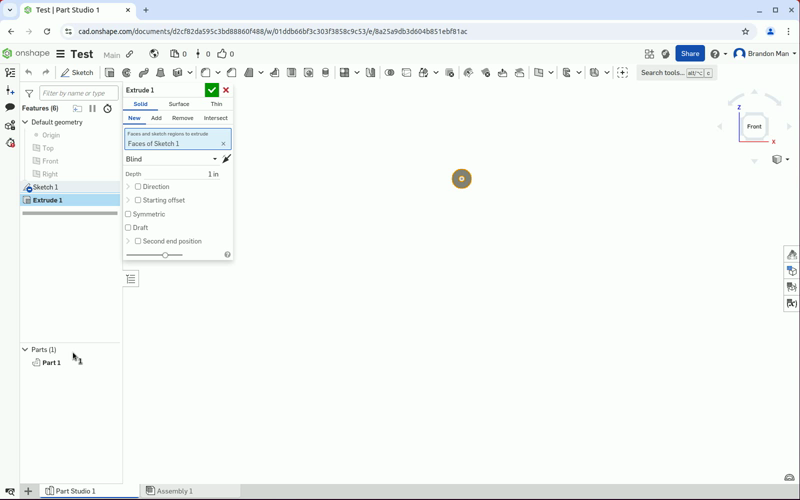
mouse_move(143, 106)
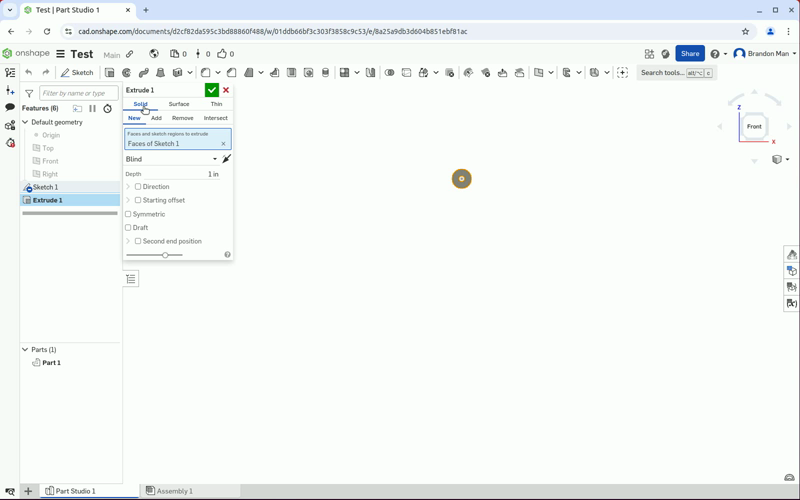
click(143, 106)
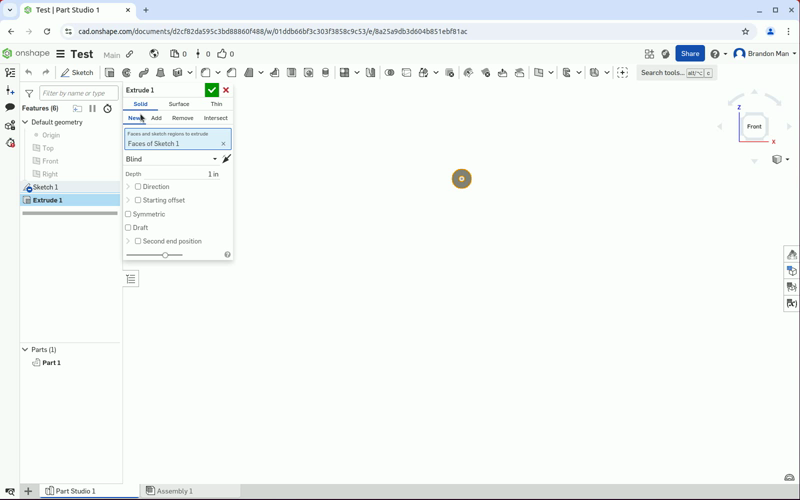
mouse_move(137, 120)
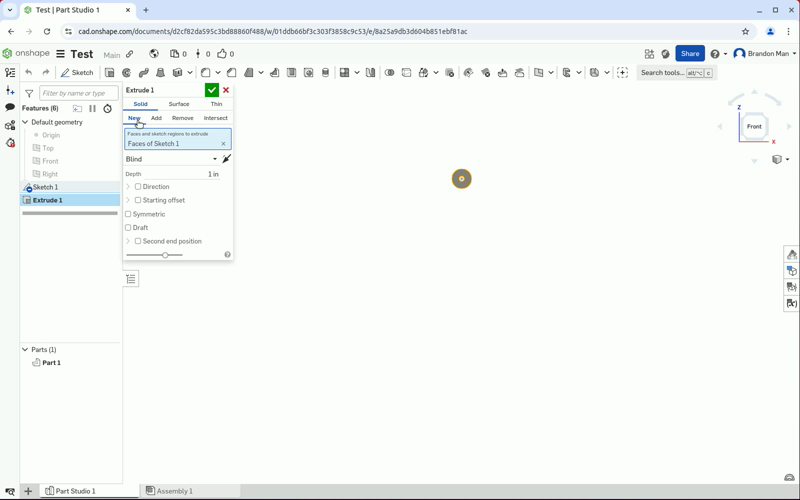
click(137, 120)
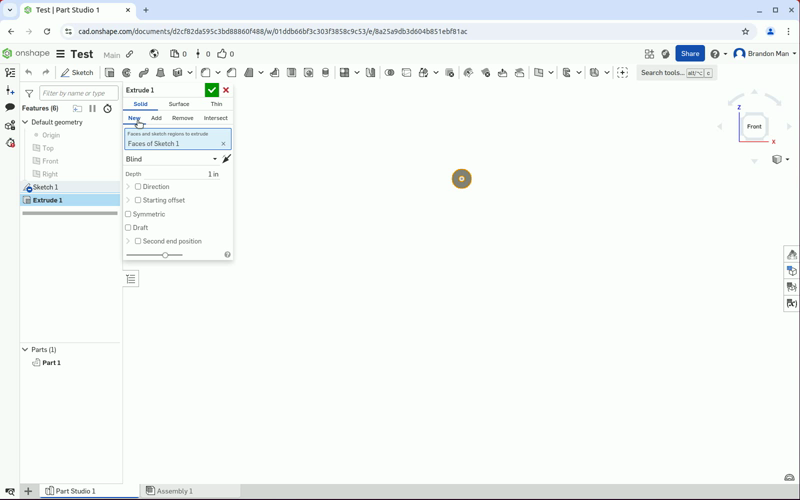
key(tab, 4)
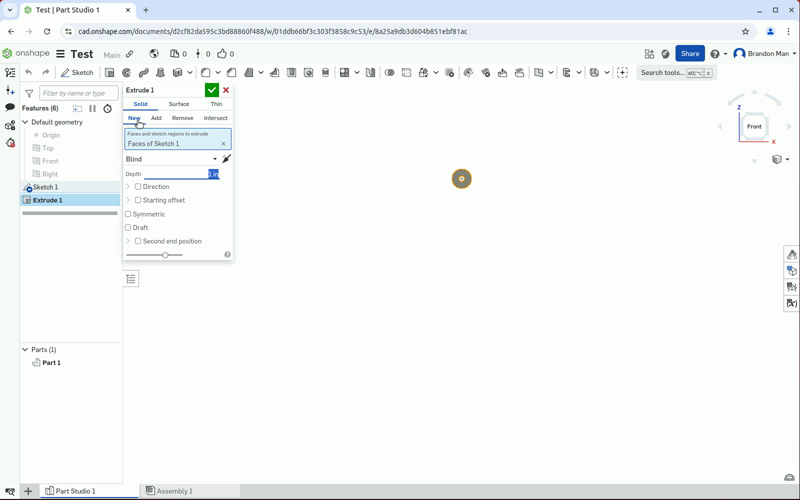
text(0.481)
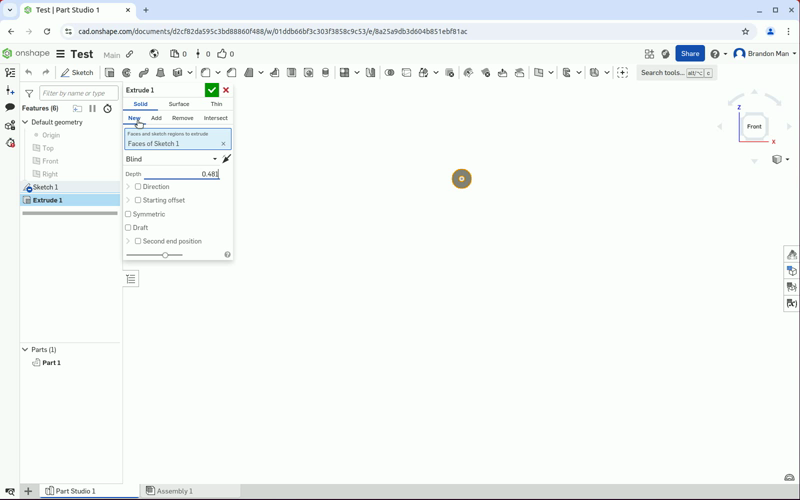
key(enter)
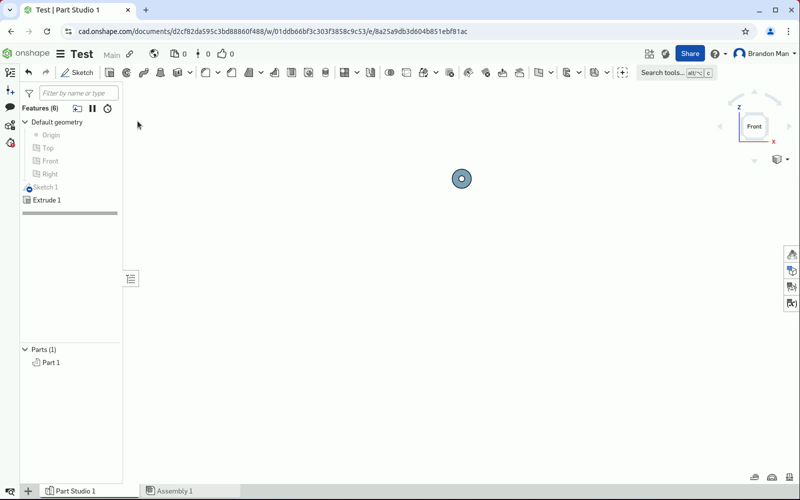
key(shift+h)
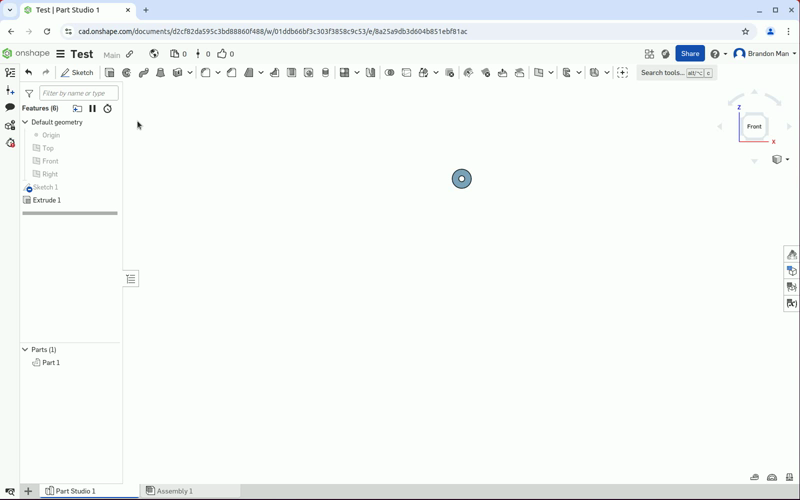
key(shift+h)
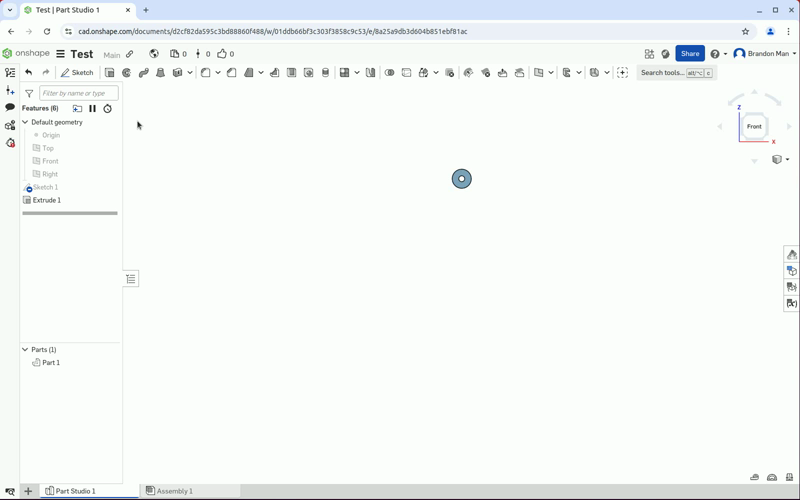
mouse_move(73, 189)
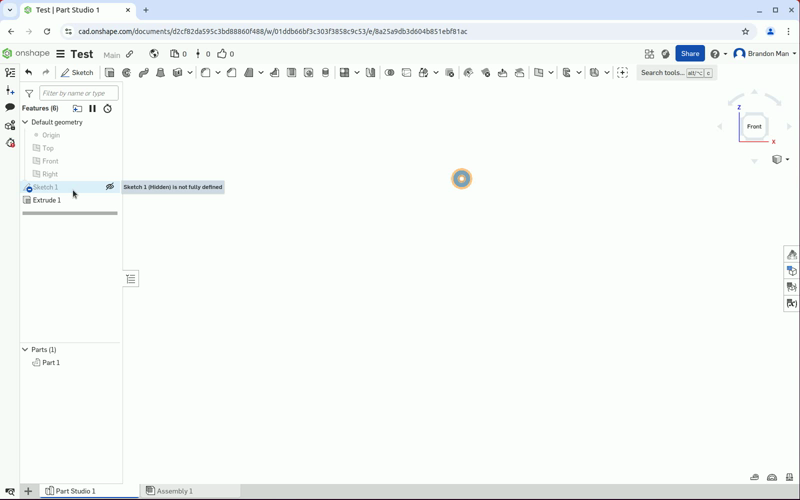
click(73, 189)
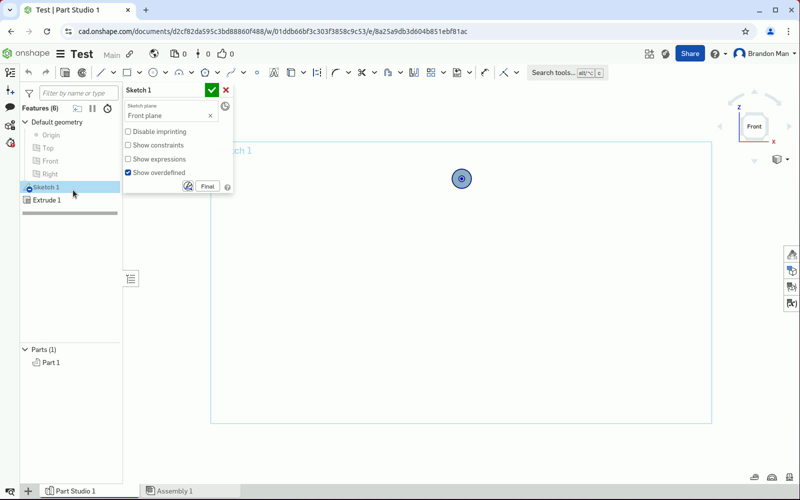
mouse_move(229, 92)
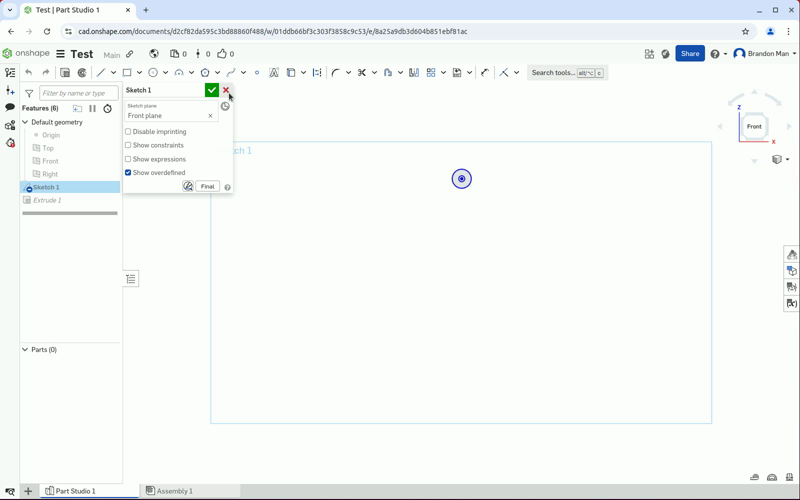
click(229, 92)
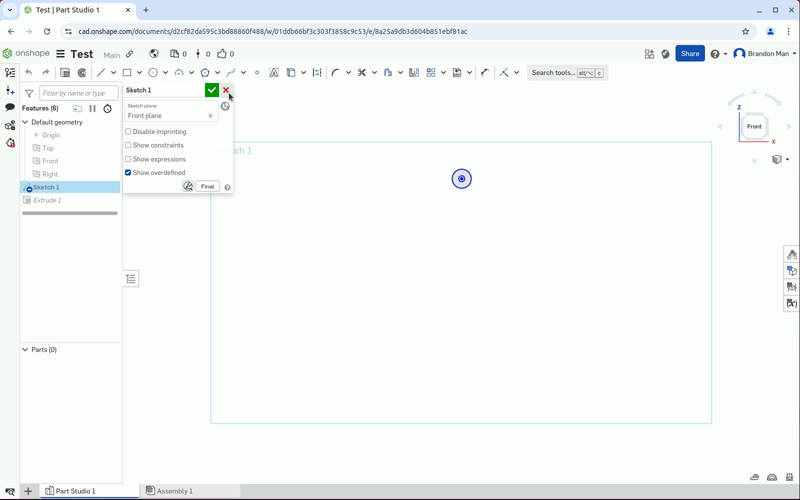
key(shift+s)
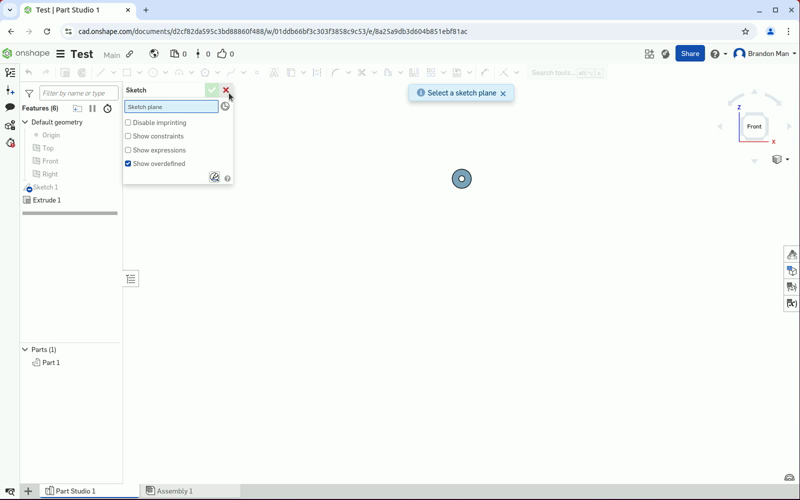
mouse_move(73, 163)
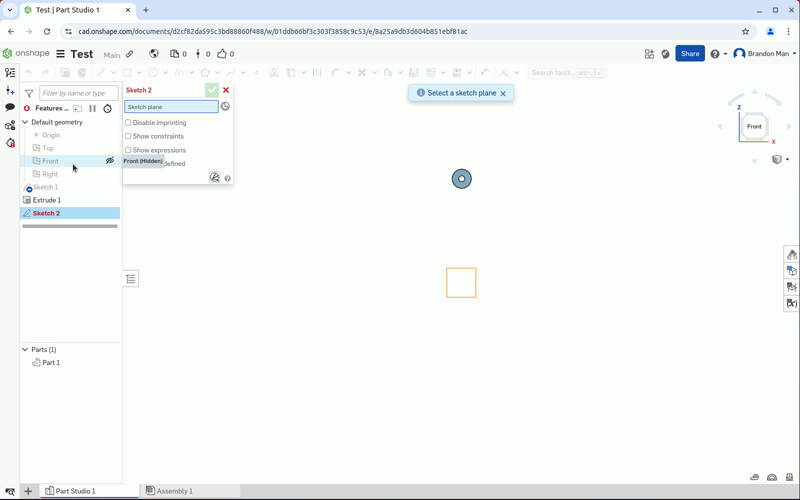
click(73, 163)
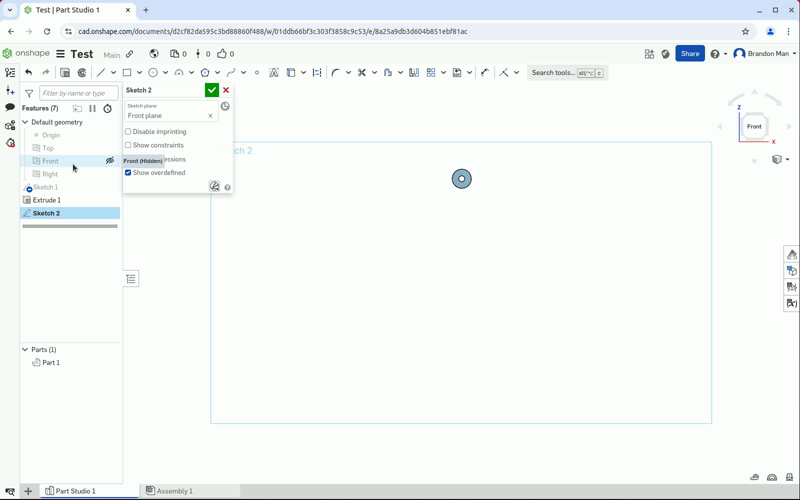
mouse_move(73, 352)
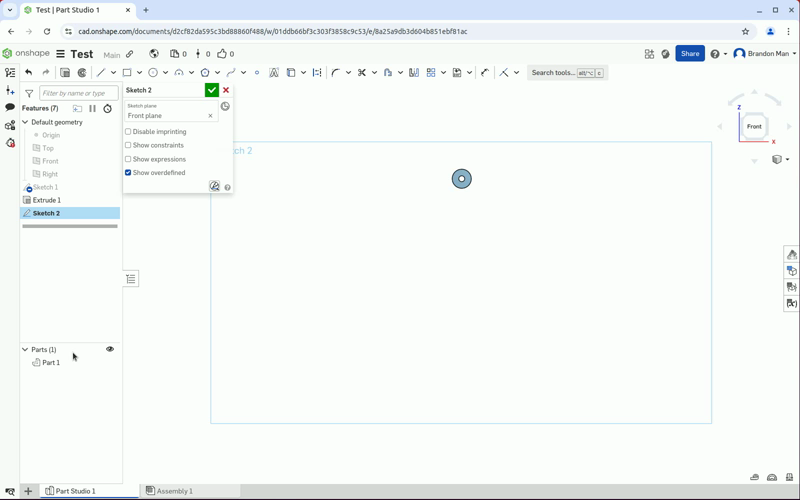
key(y)
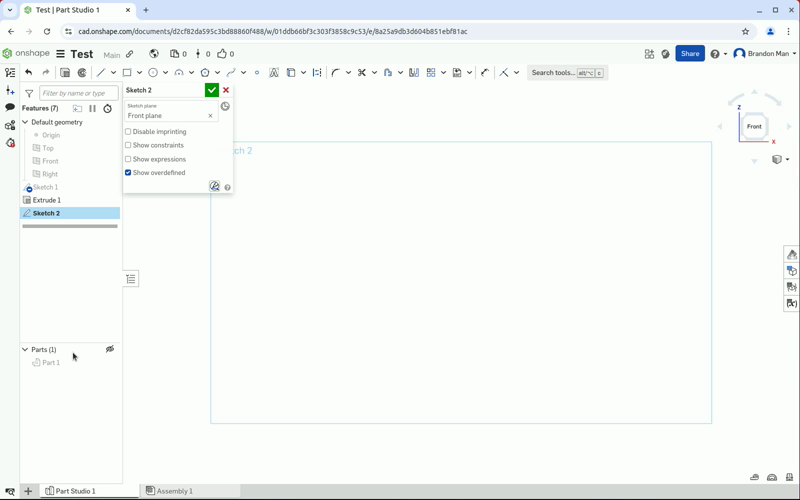
key(c)
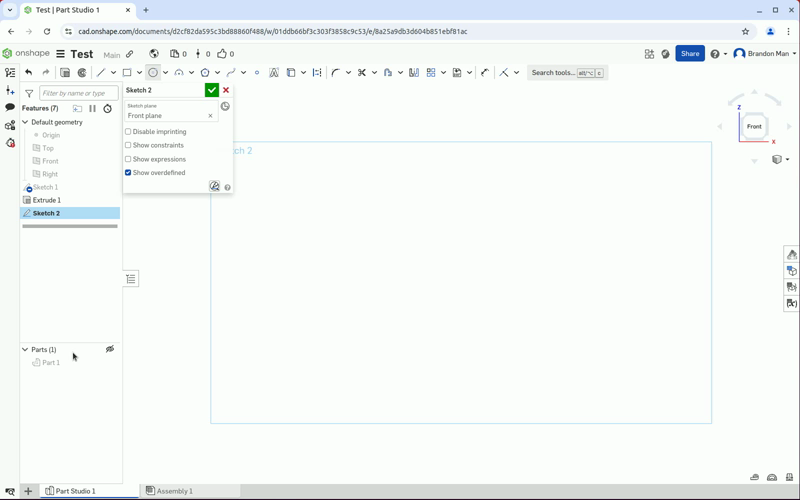
key_down(shift)
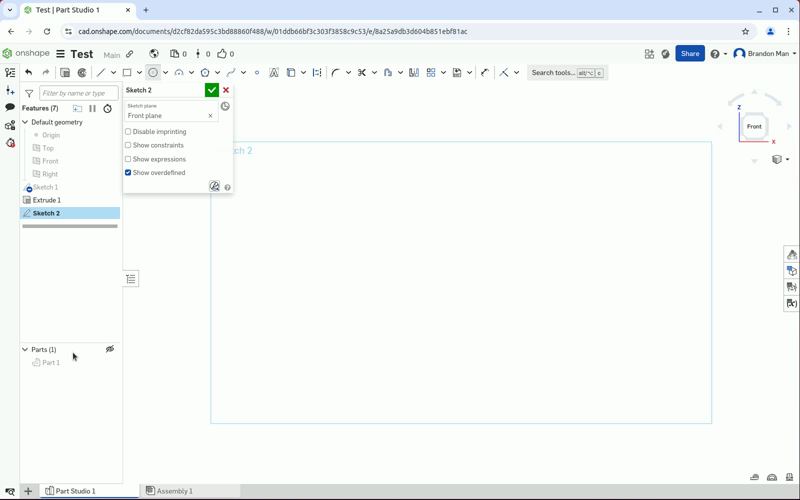
mouse_move(461, 282)
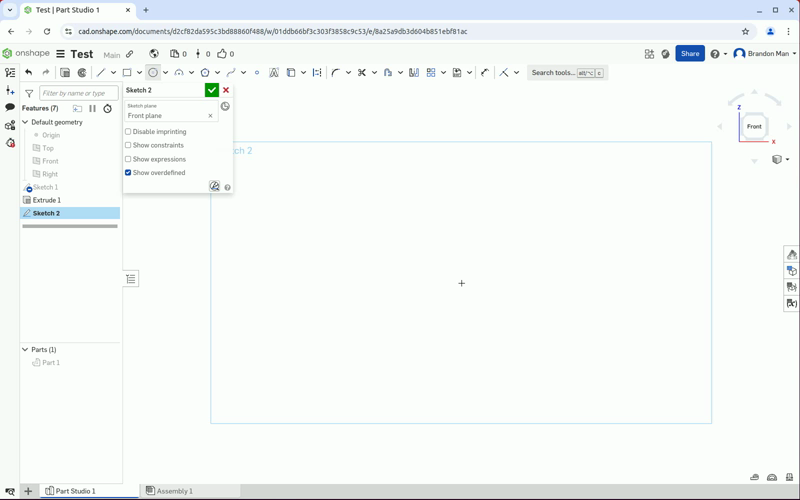
click(461, 282)
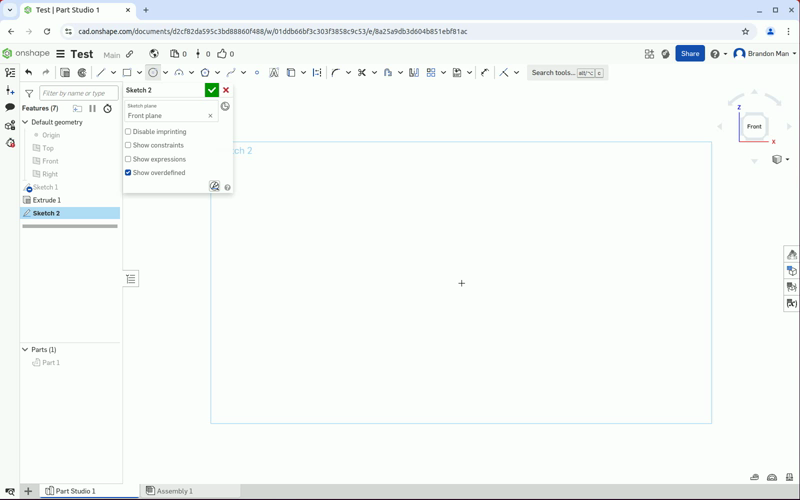
key_up(shift)
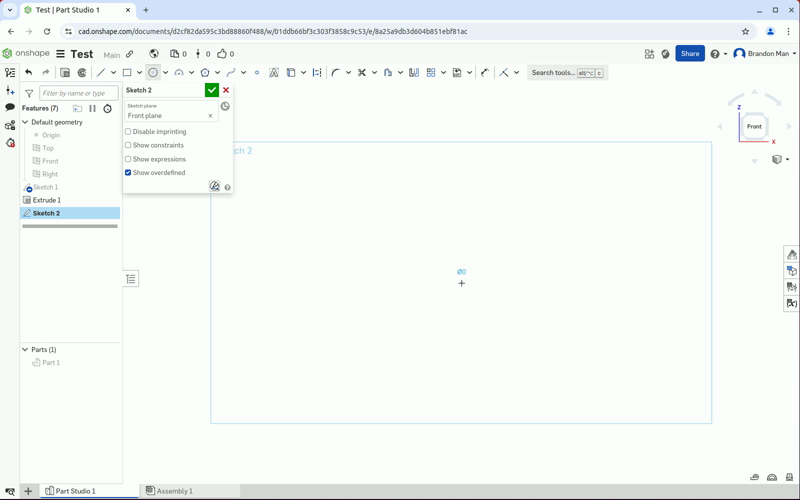
mouse_move(471, 282)
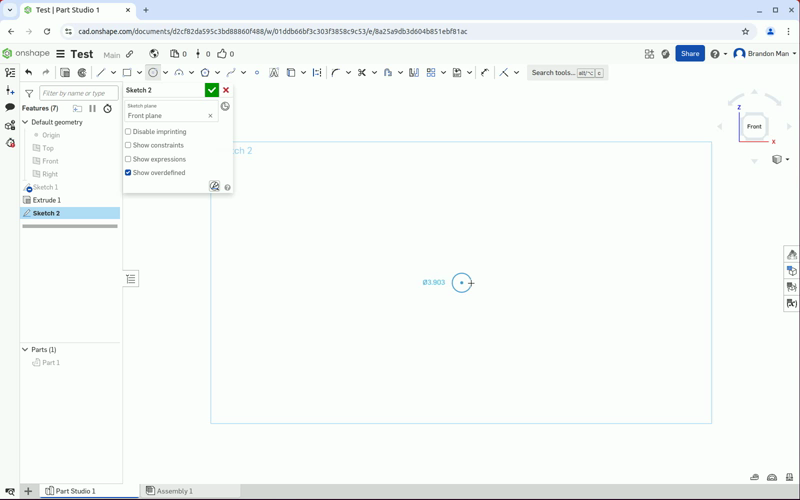
click(471, 282)
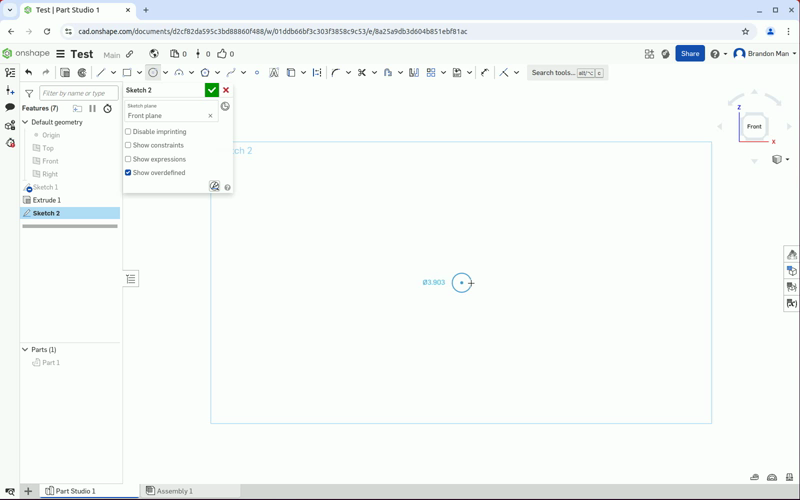
key(esc)
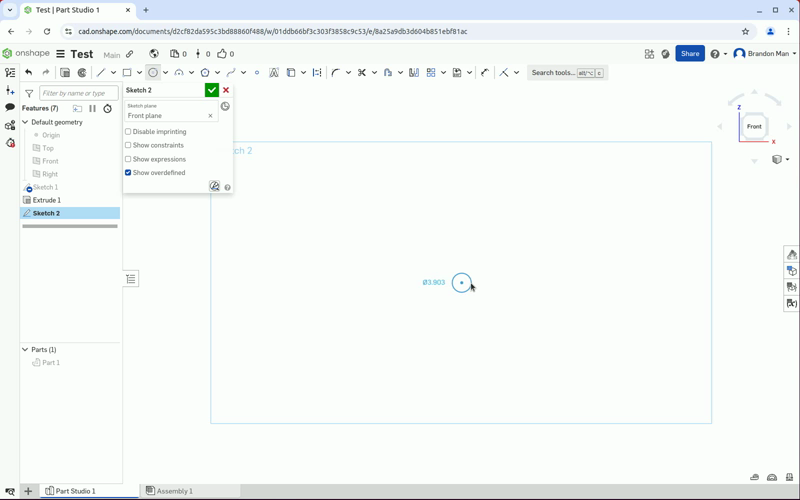
key(c)
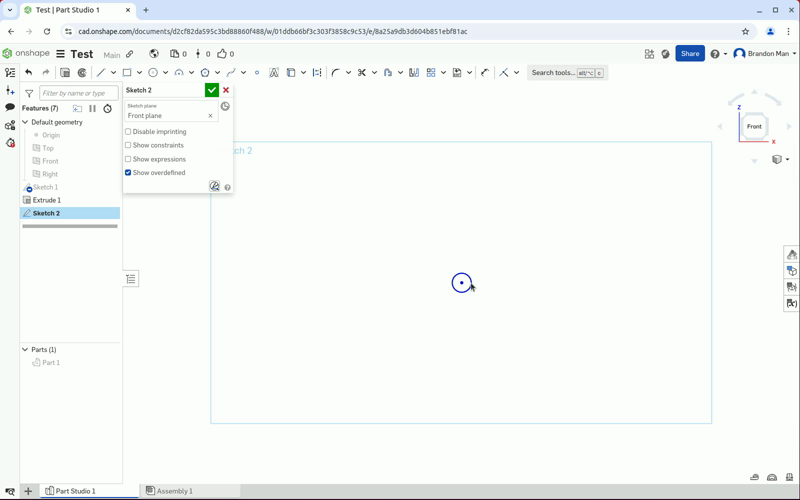
key_down(shift)
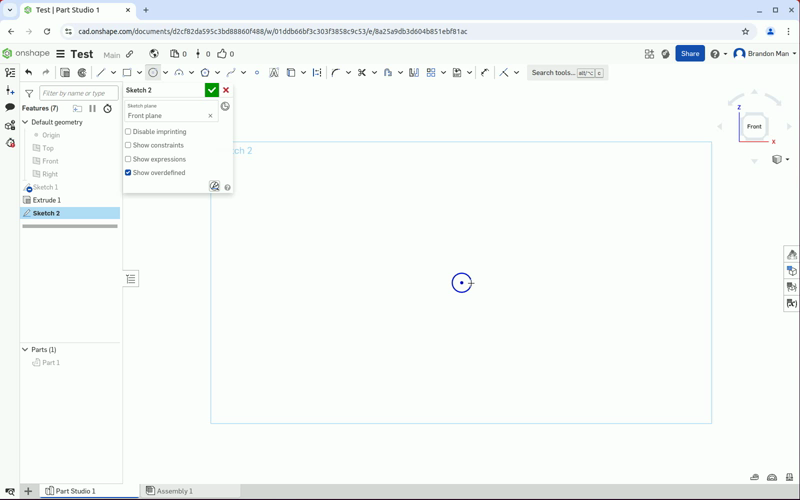
mouse_move(461, 282)
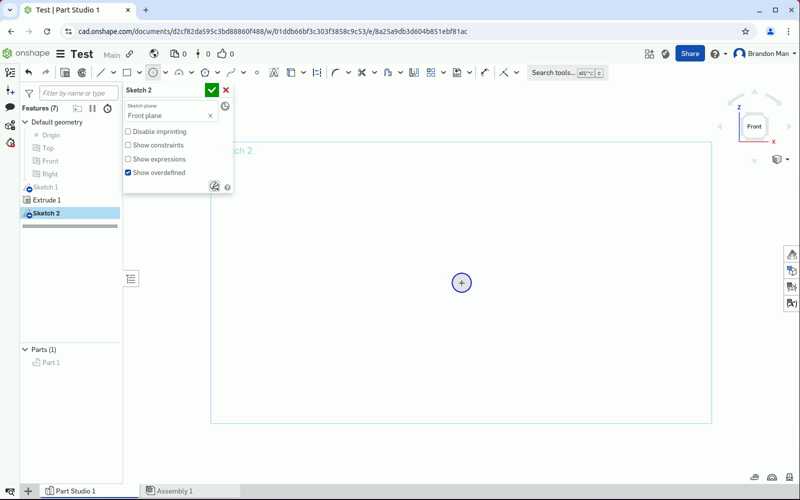
click(461, 282)
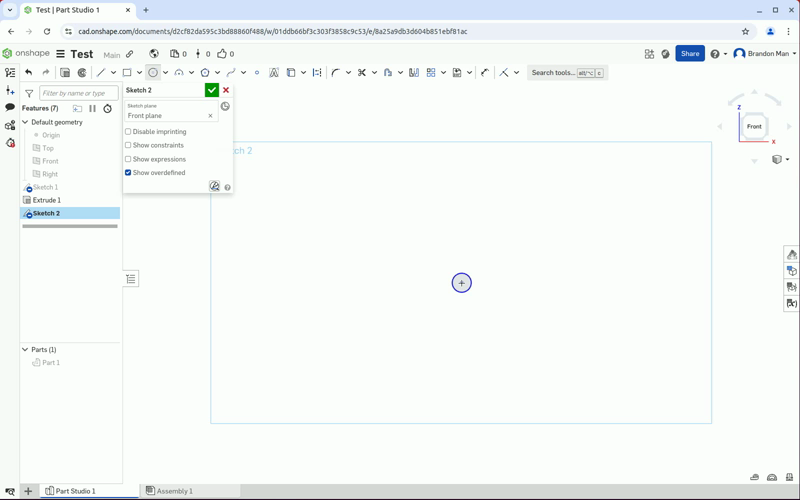
key_up(shift)
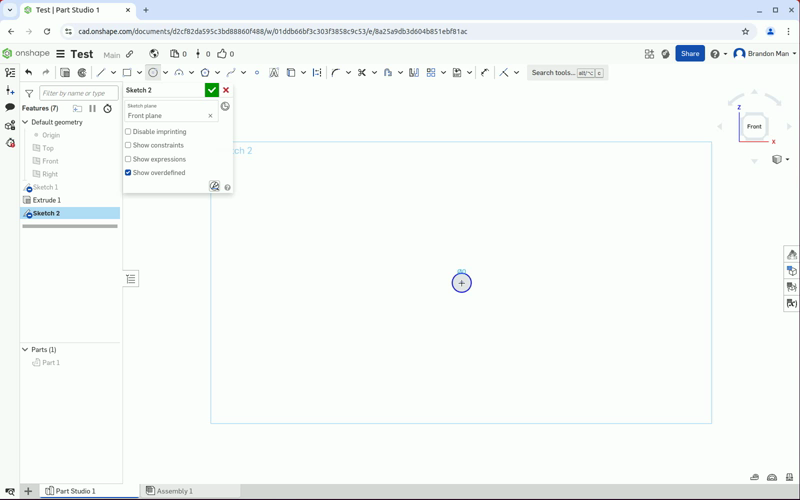
mouse_move(464, 282)
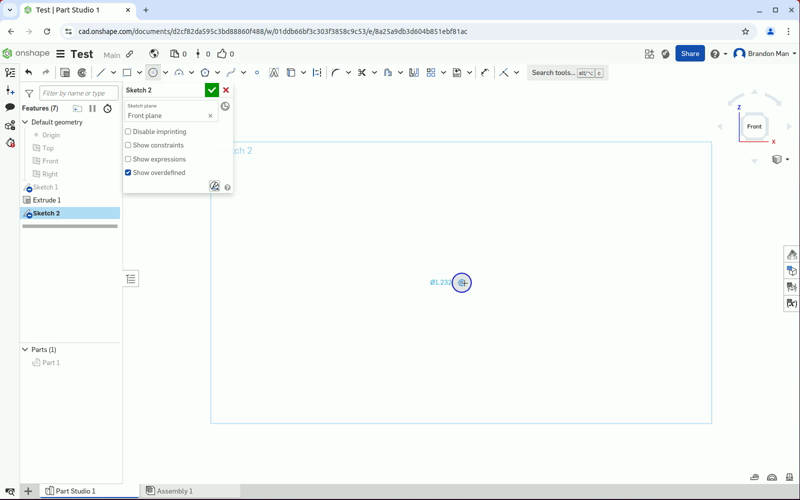
scroll(6)
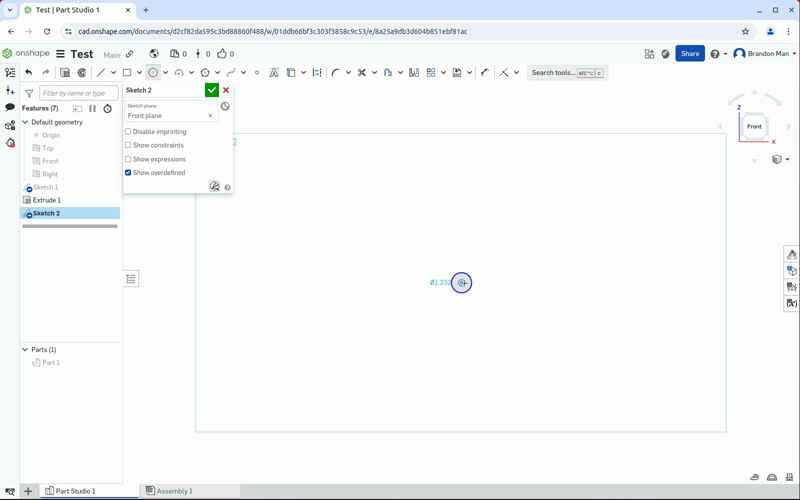
scroll(6)
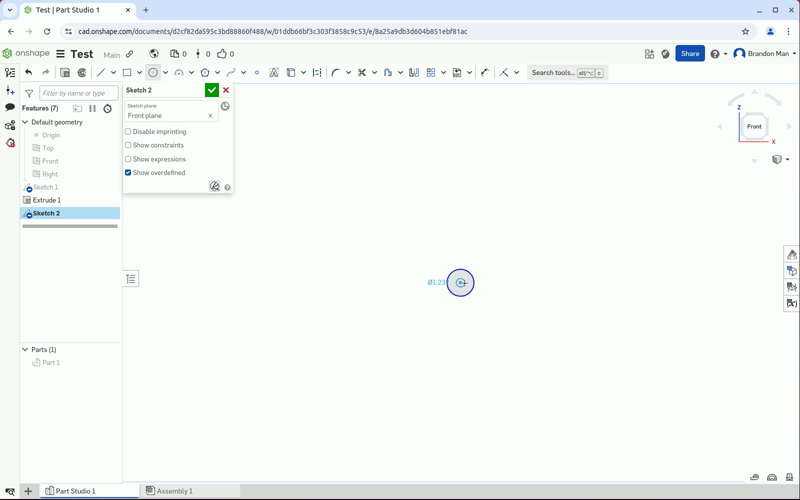
scroll(6)
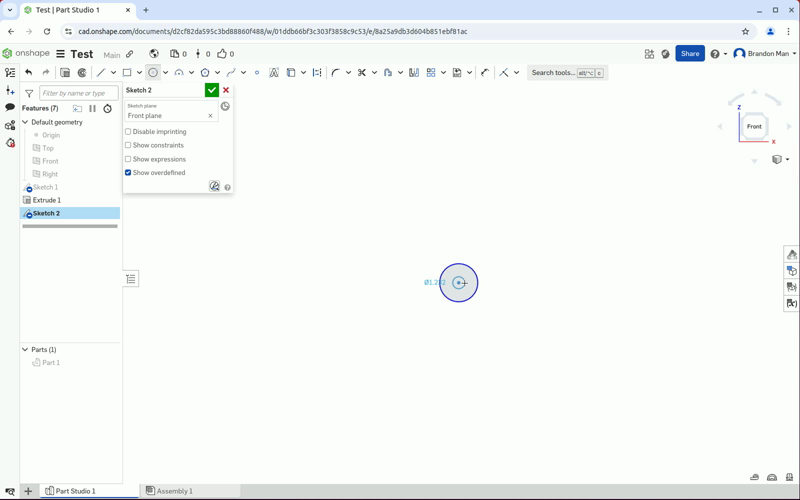
scroll(6)
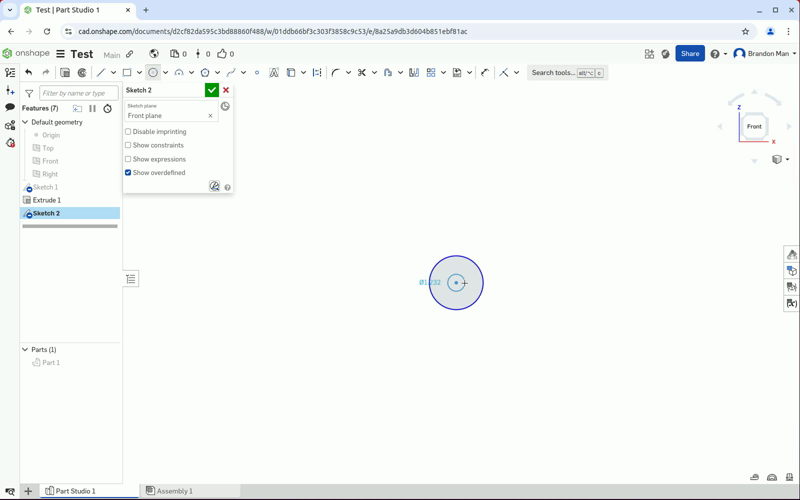
scroll(6)
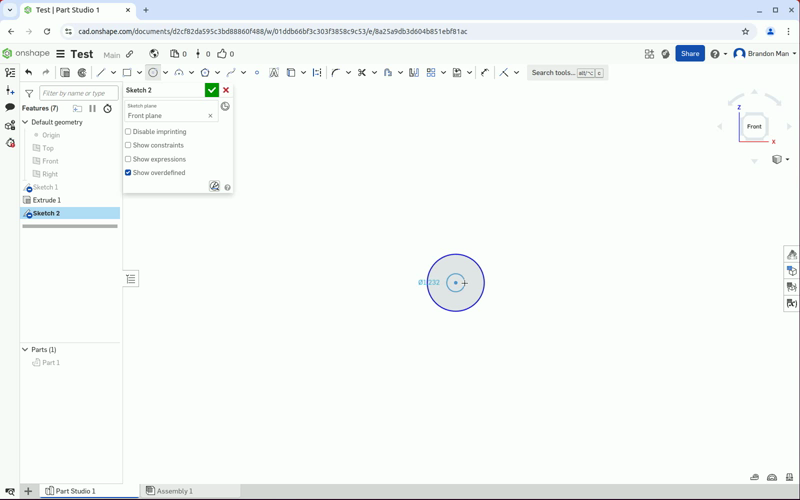
scroll(6)
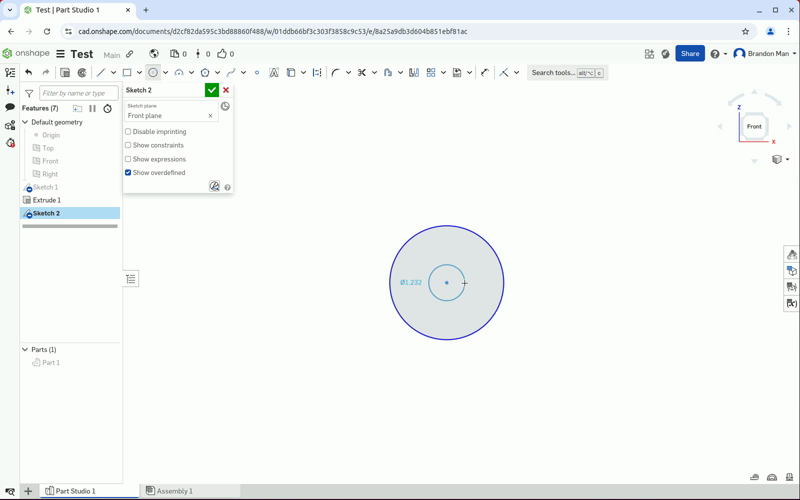
scroll(6)
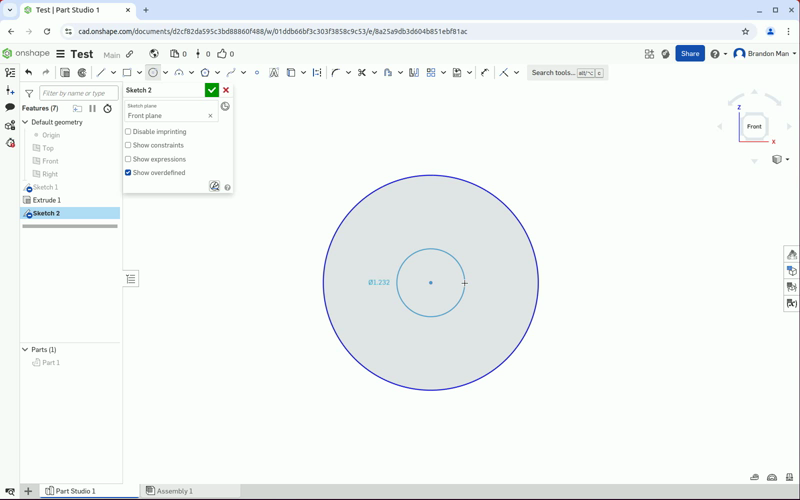
click(464, 282)
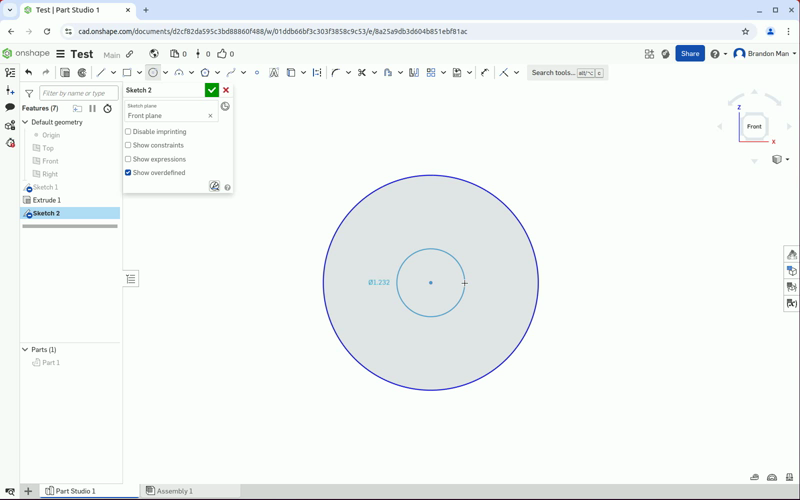
scroll(-6)
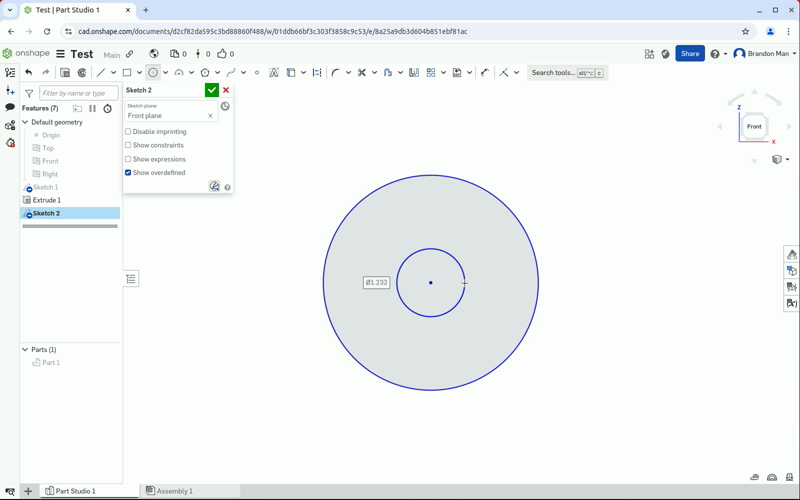
scroll(-6)
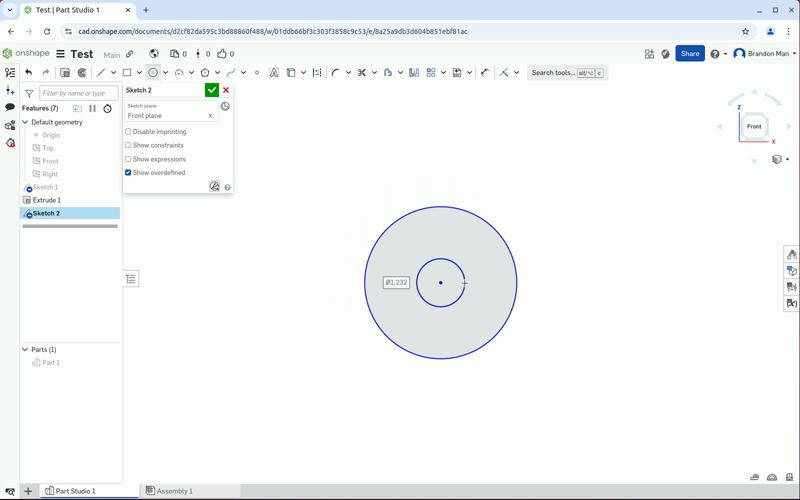
scroll(-6)
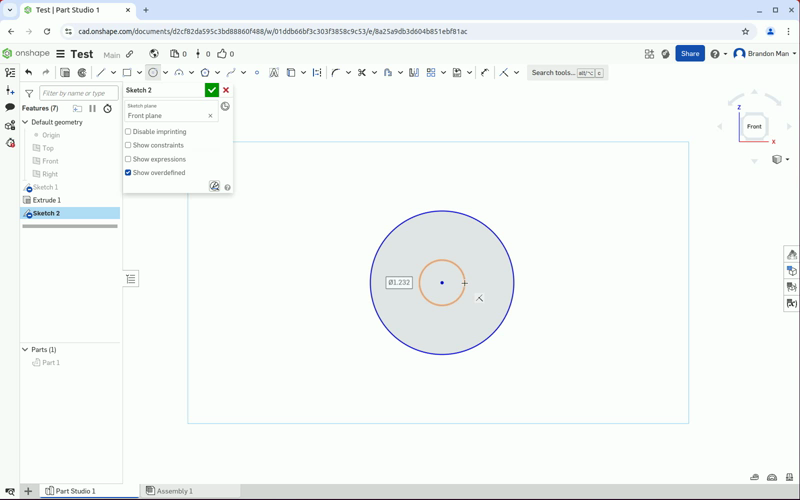
scroll(-6)
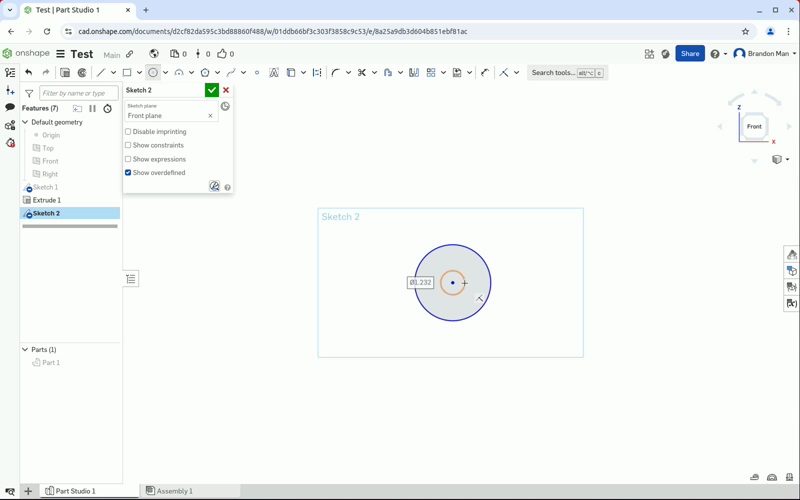
scroll(-6)
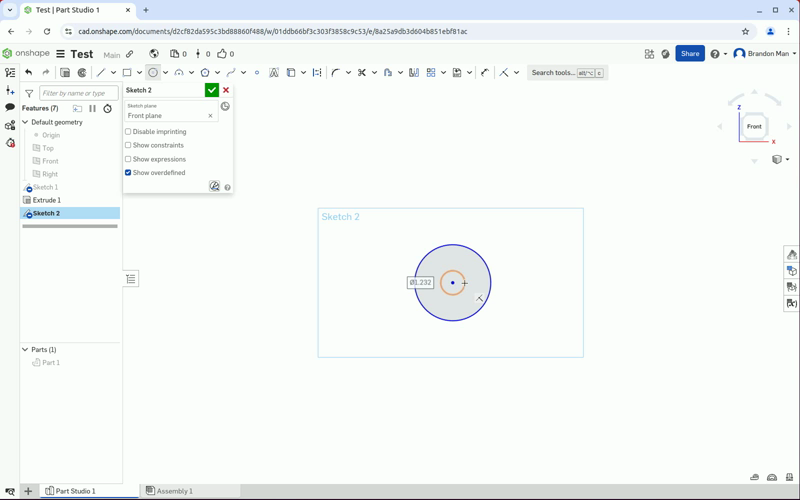
scroll(-6)
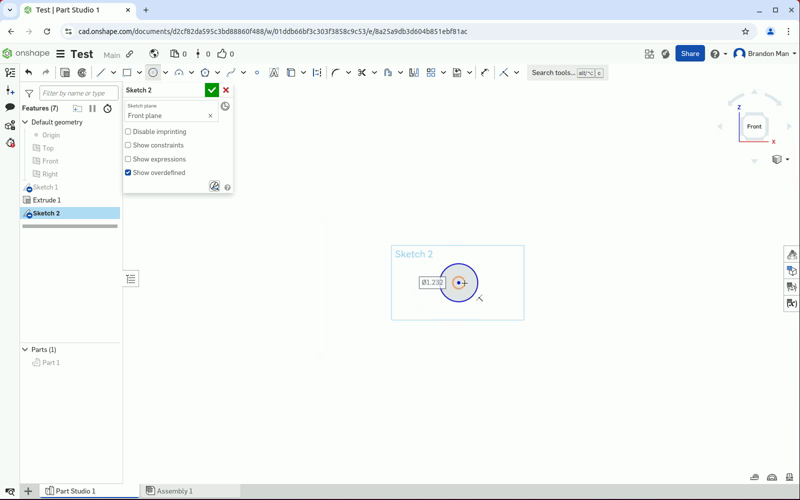
scroll(-6)
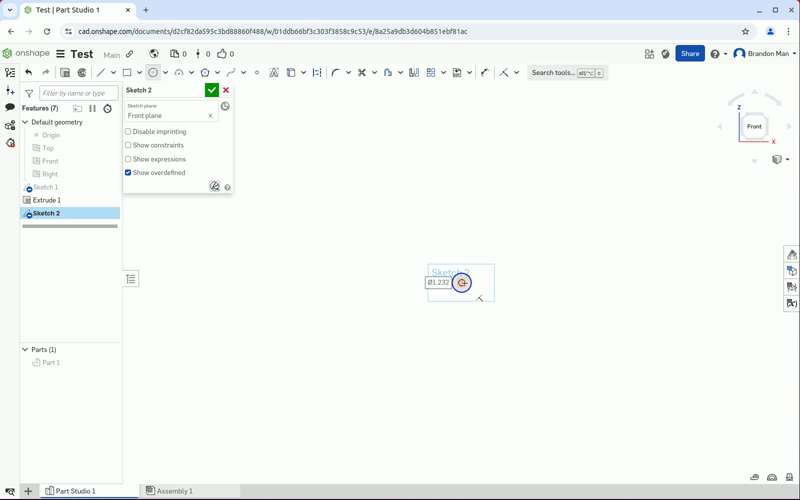
key(esc)
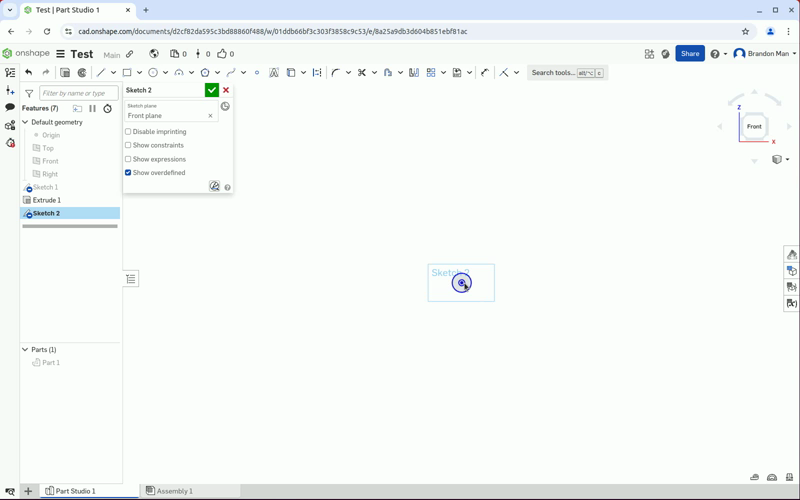
mouse_move(468, 285)
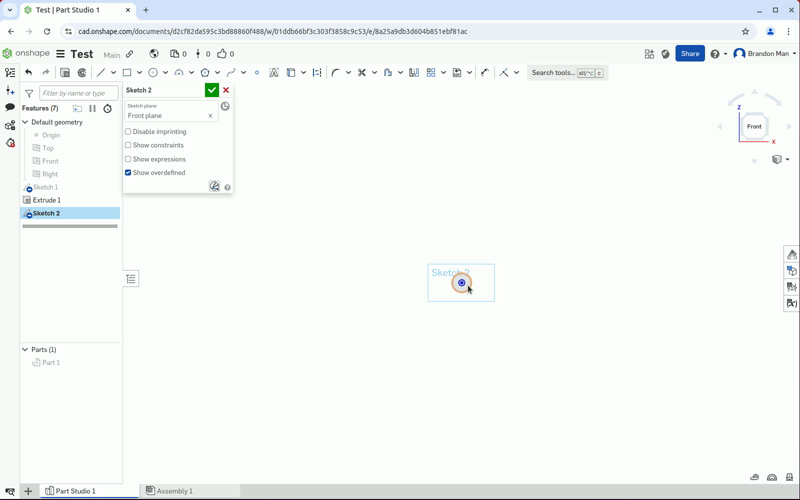
scroll(6)
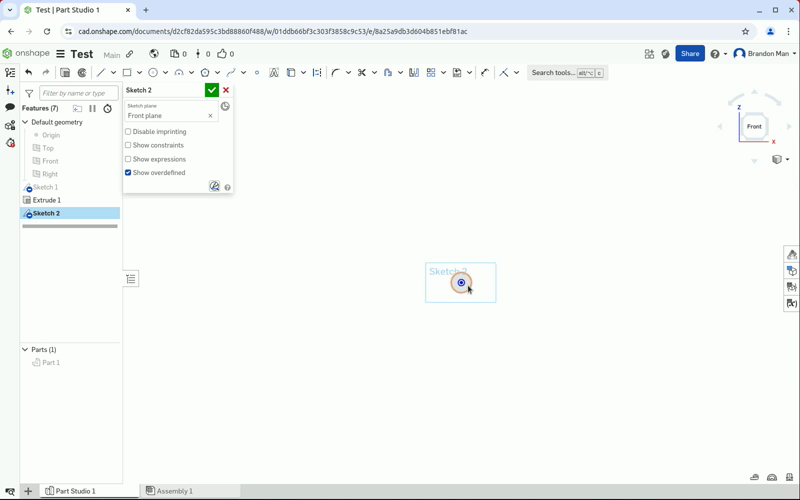
scroll(6)
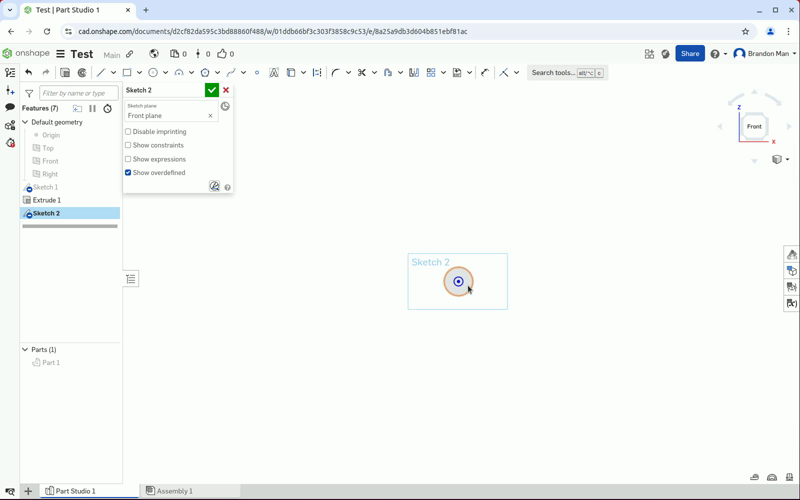
scroll(6)
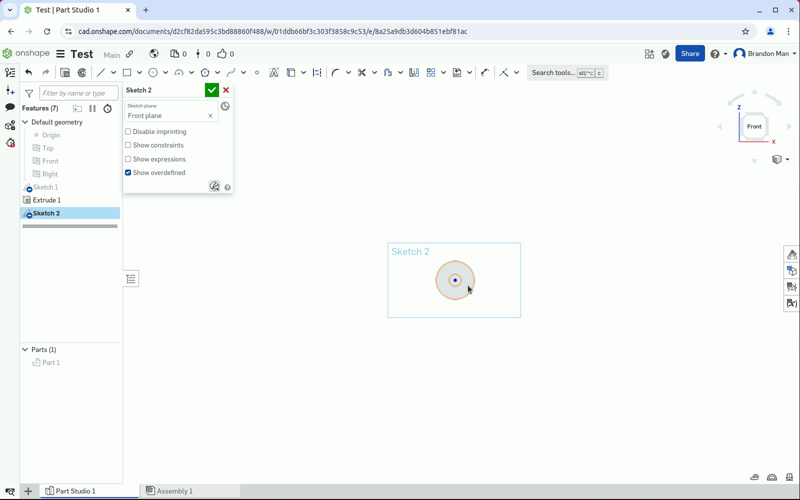
scroll(6)
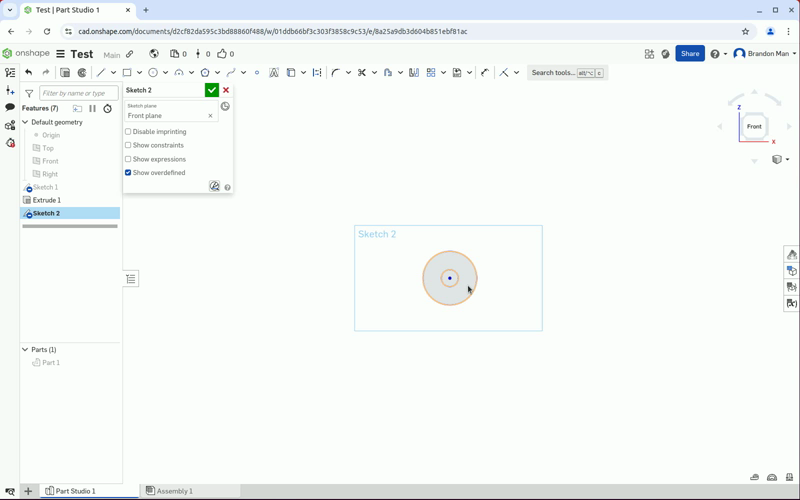
scroll(6)
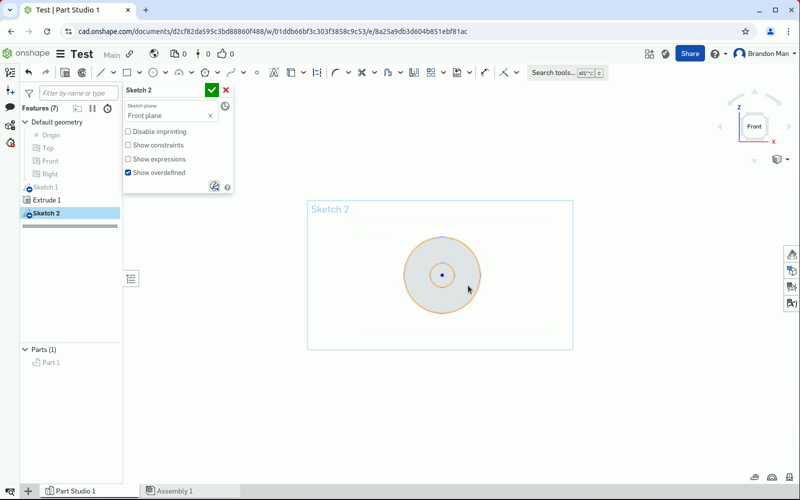
scroll(6)
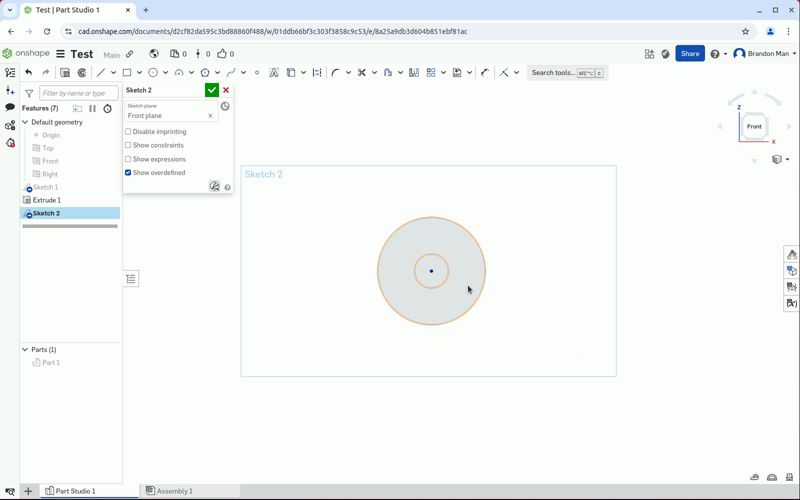
scroll(6)
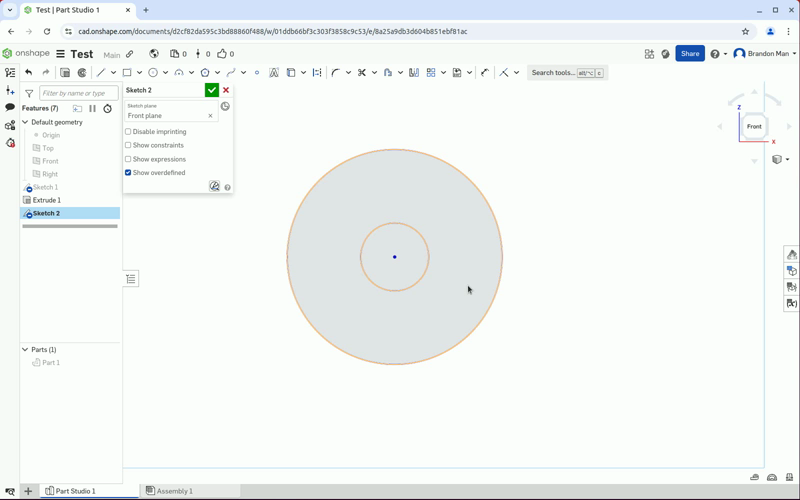
click(468, 285)
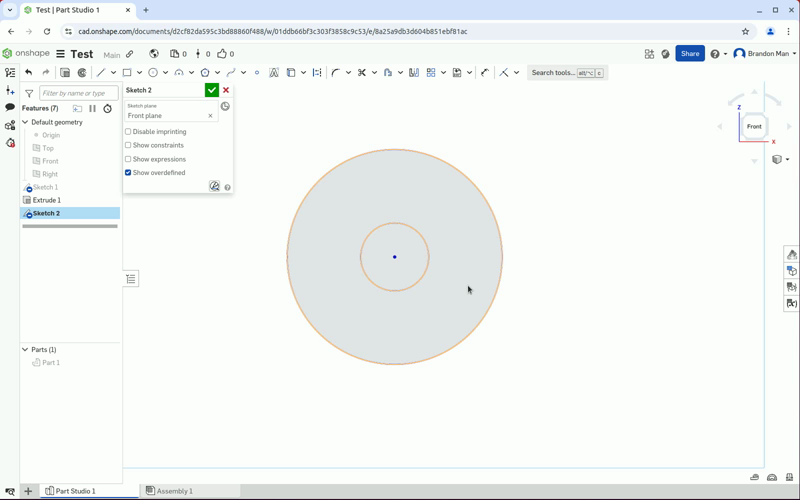
scroll(-6)
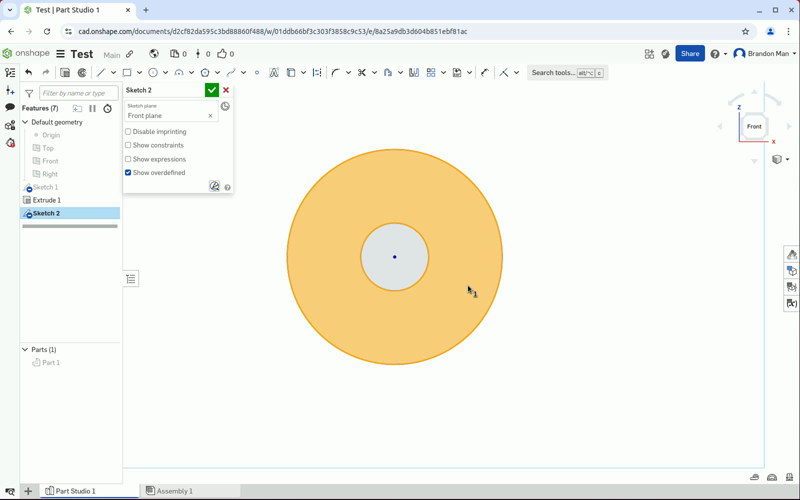
scroll(-6)
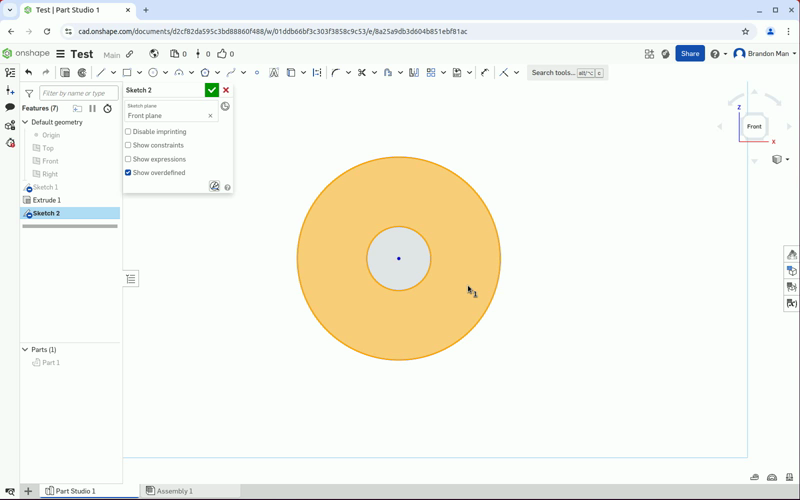
scroll(-6)
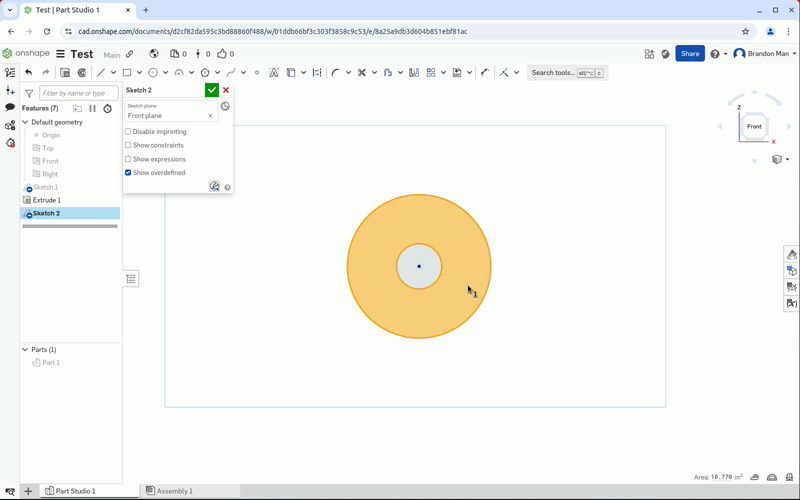
scroll(-6)
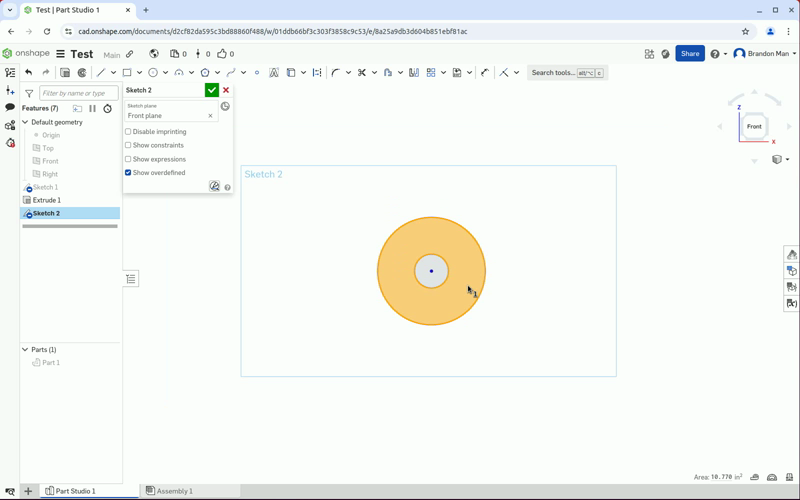
scroll(-6)
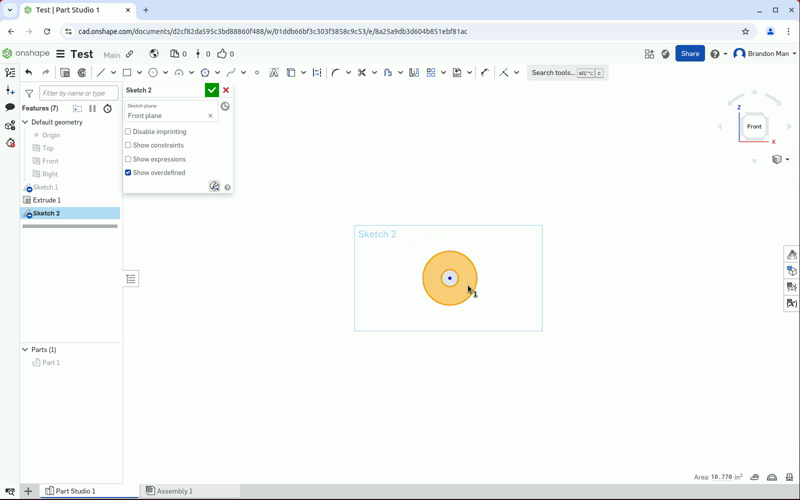
scroll(-6)
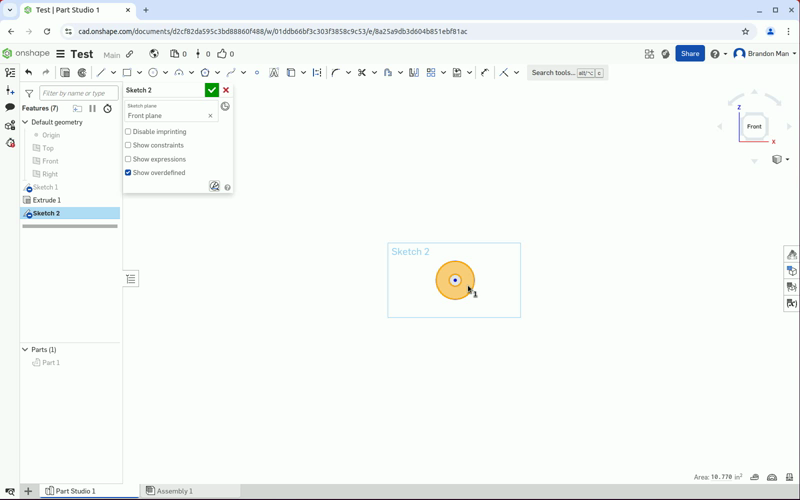
scroll(-6)
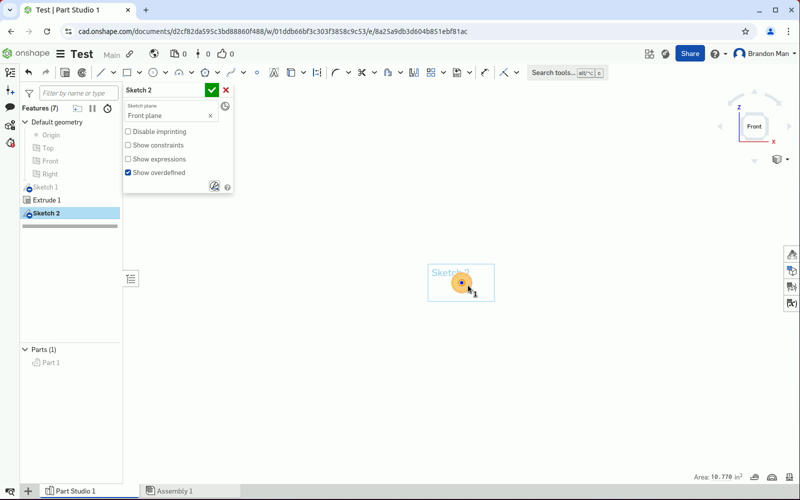
mouse_move(73, 352)
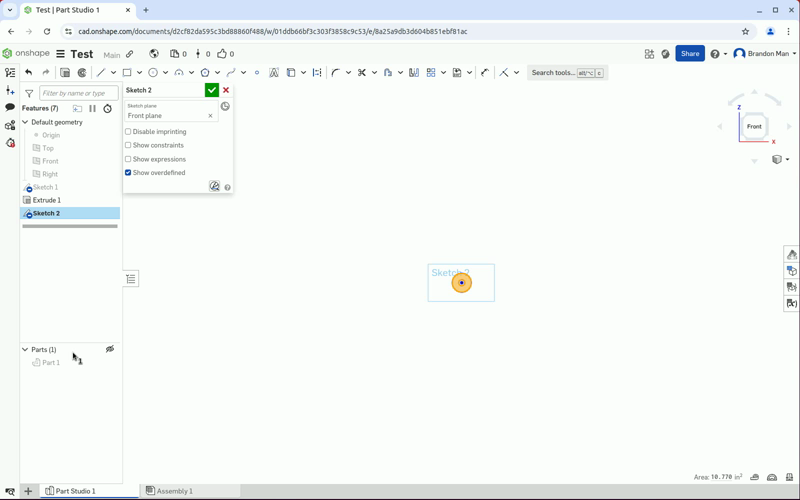
key(shift+y)
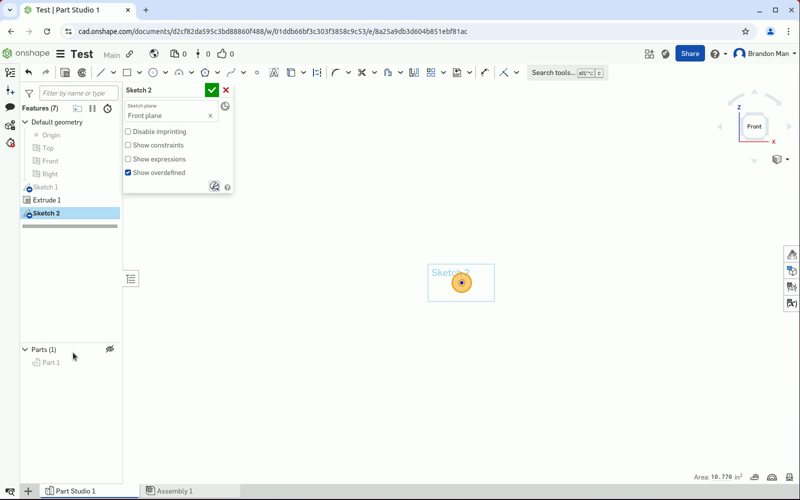
key(shift+e)
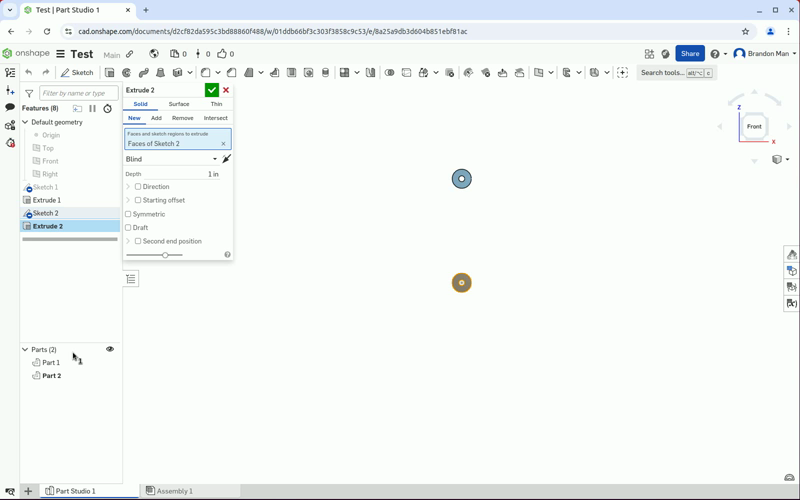
mouse_move(143, 106)
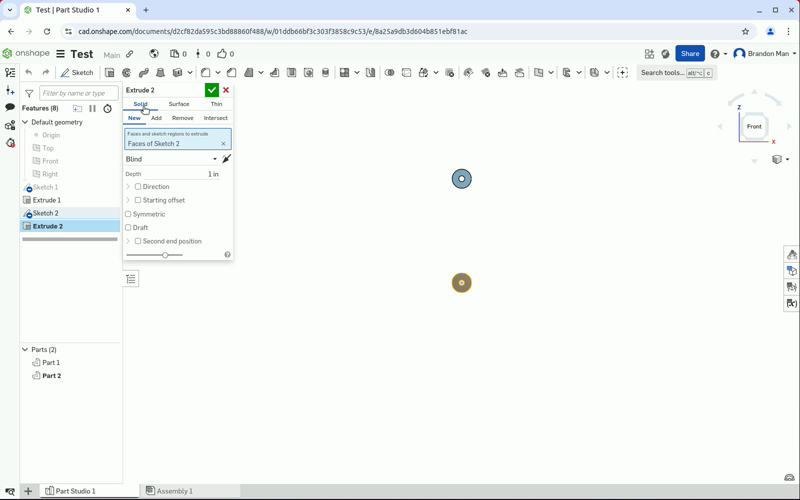
click(143, 106)
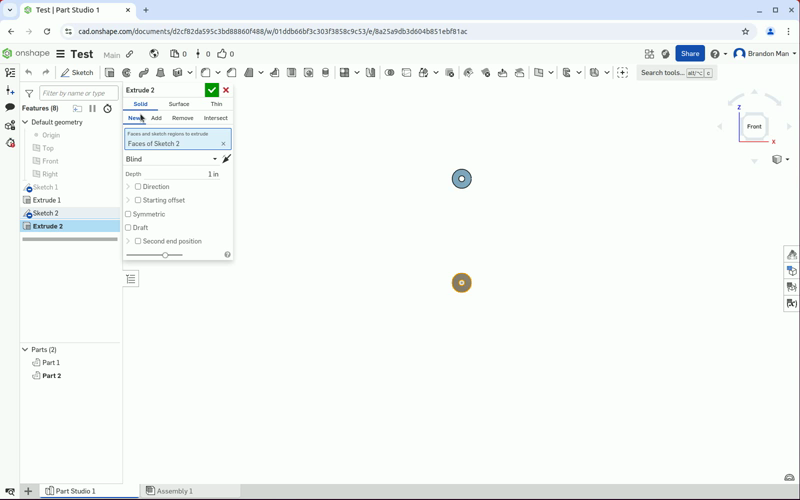
mouse_move(137, 120)
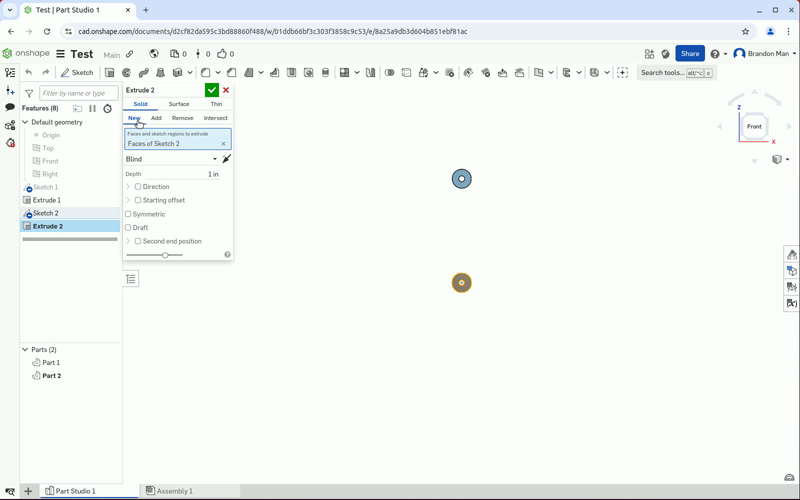
click(137, 120)
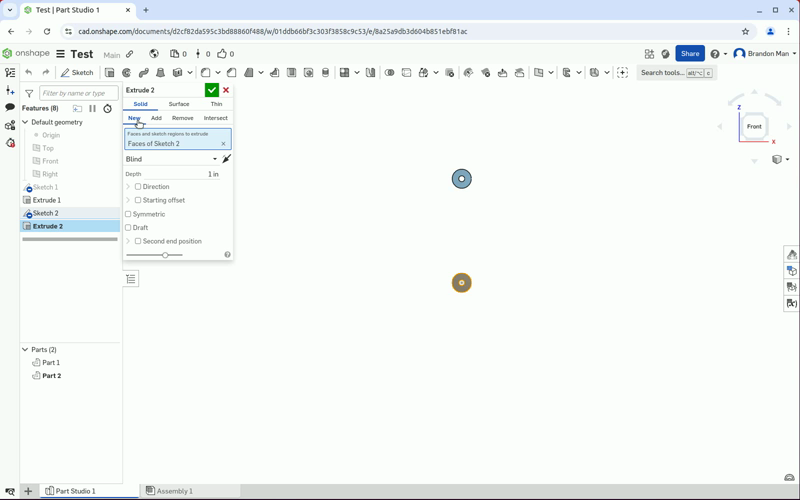
key(tab, 4)
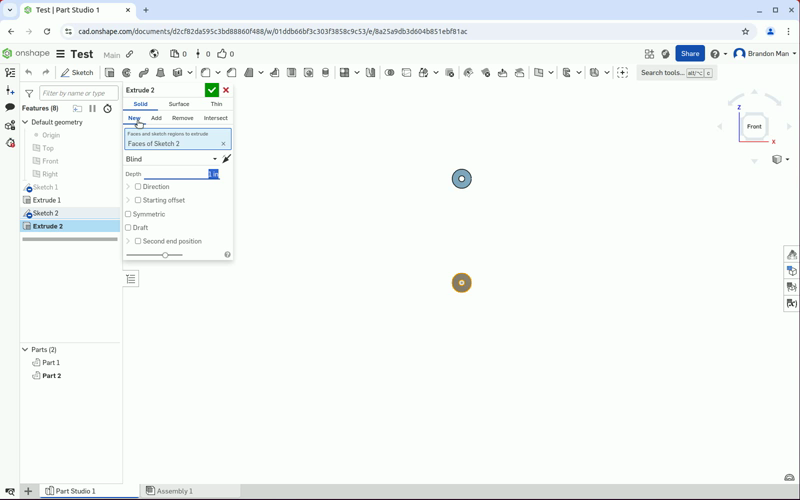
text(0.481)
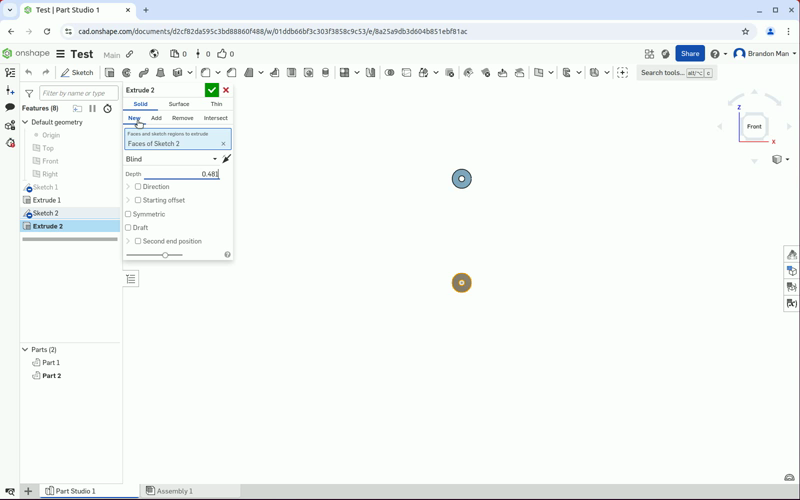
key(enter)
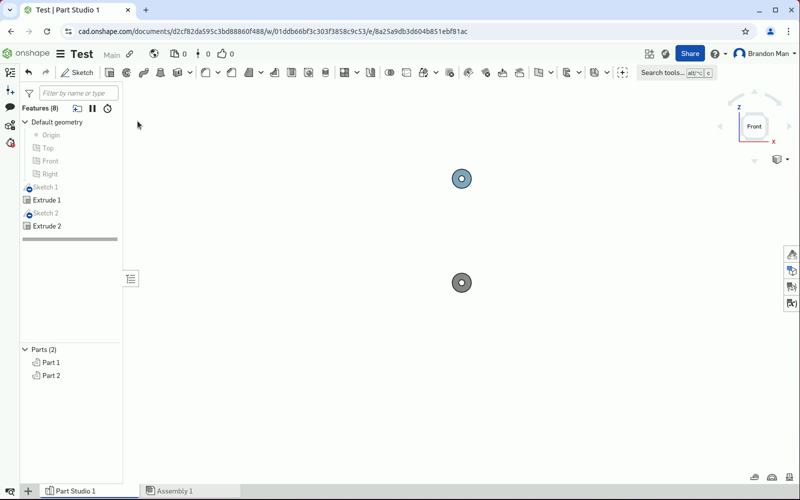
key(shift+h)
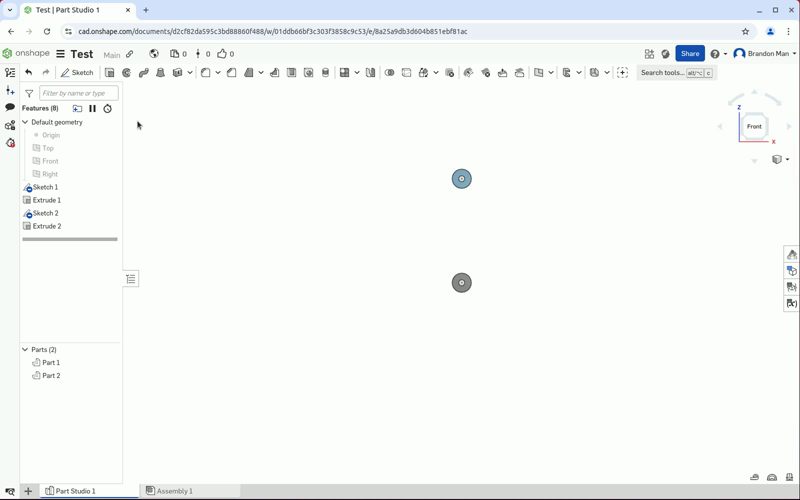
key(shift+h)
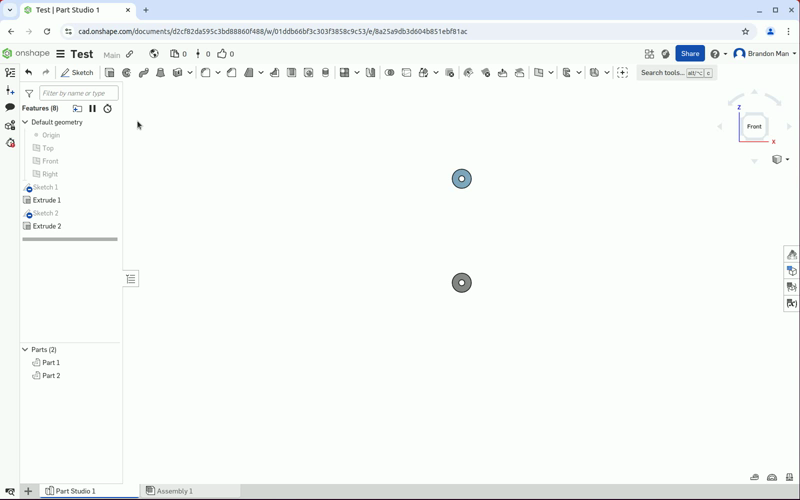
mouse_move(73, 189)
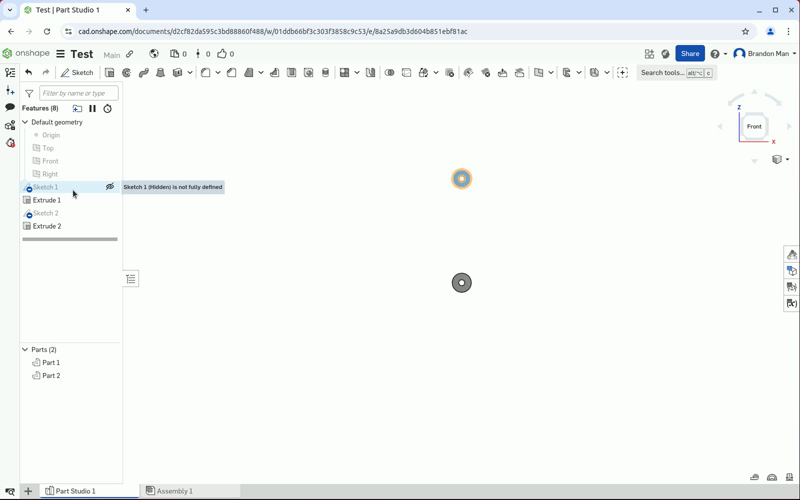
click(73, 189)
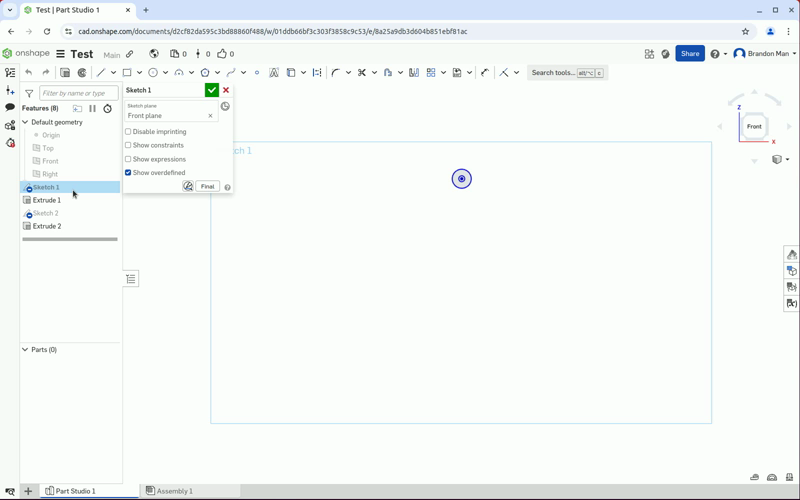
mouse_move(229, 92)
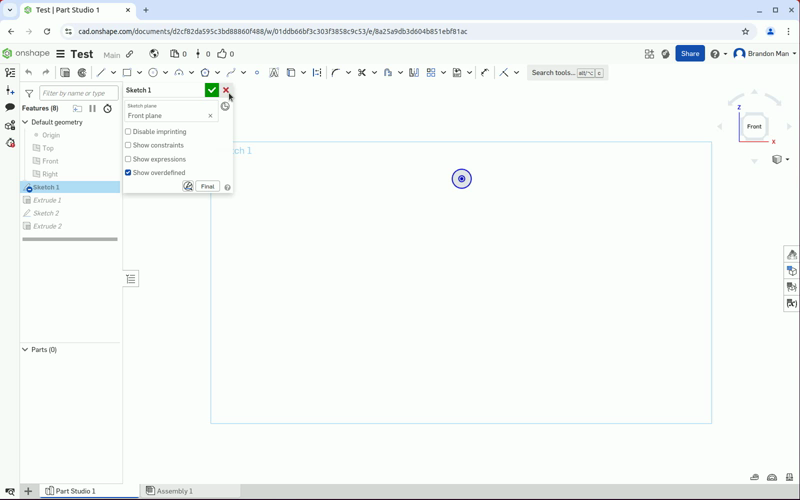
click(229, 92)
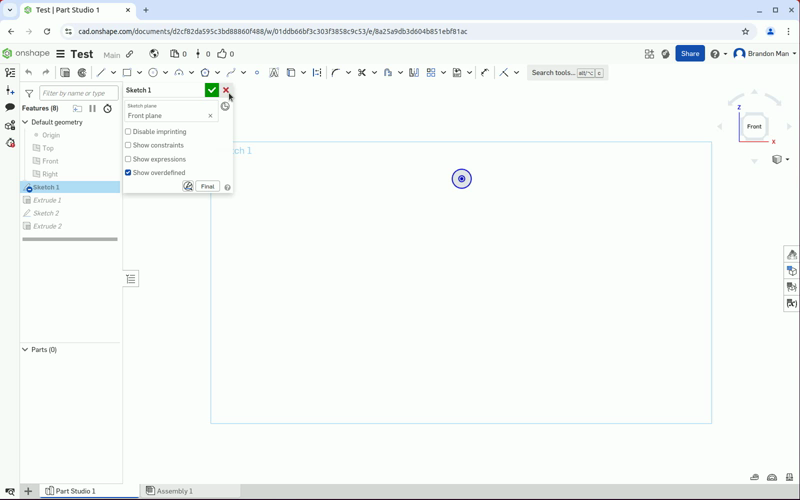
key(shift+s)
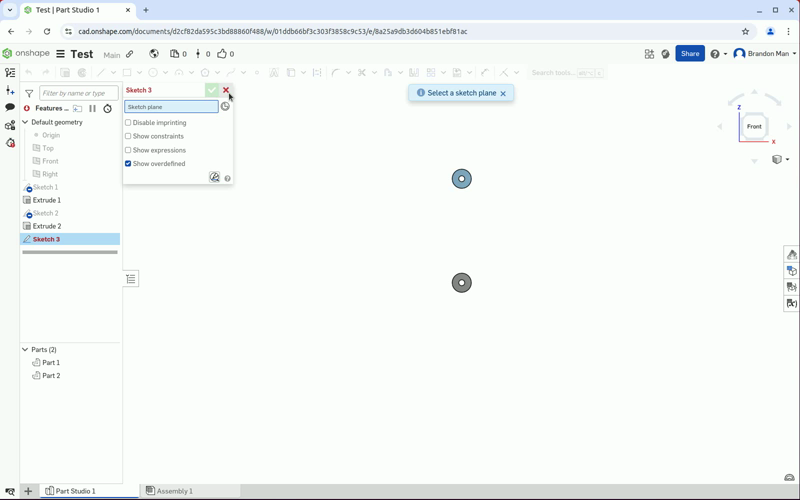
mouse_move(73, 163)
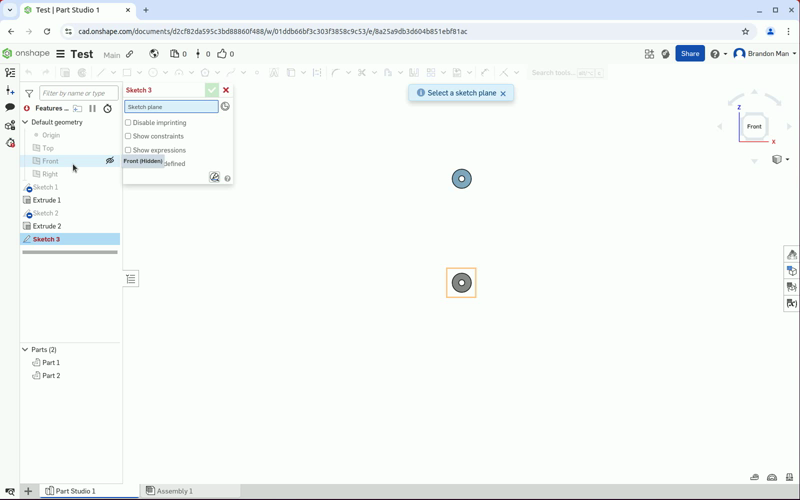
click(73, 163)
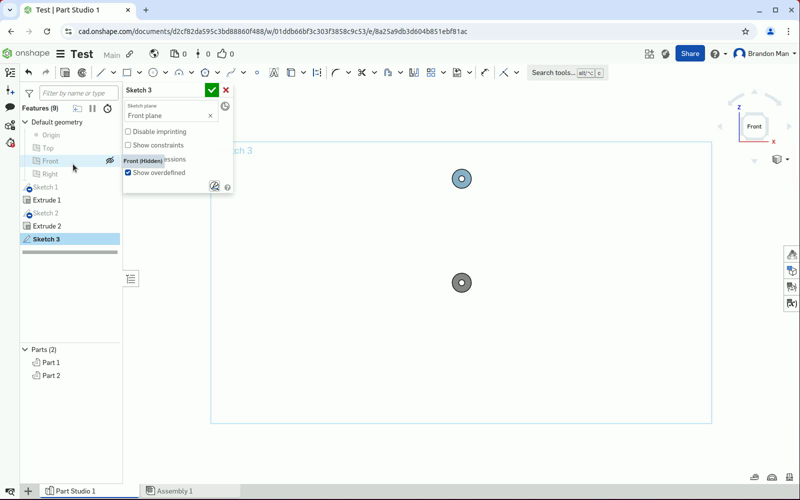
mouse_move(73, 352)
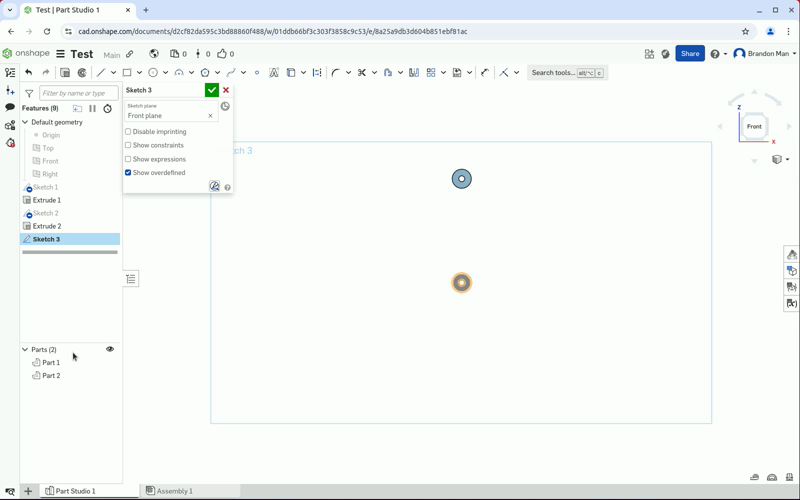
key(y)
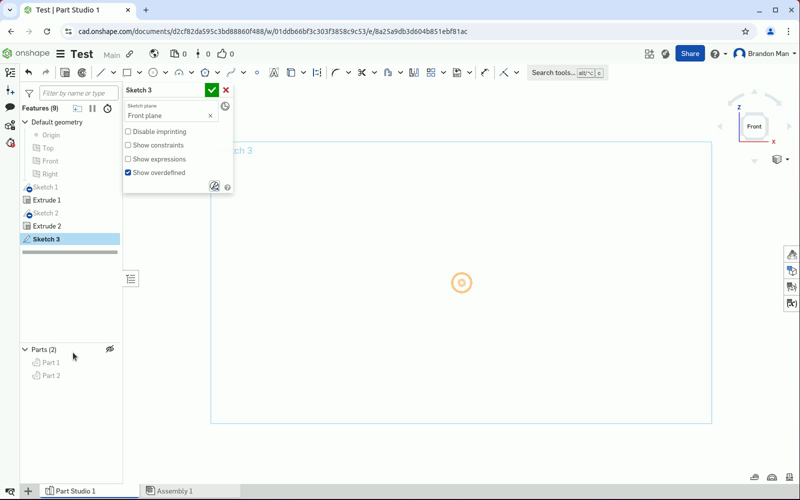
key(c)
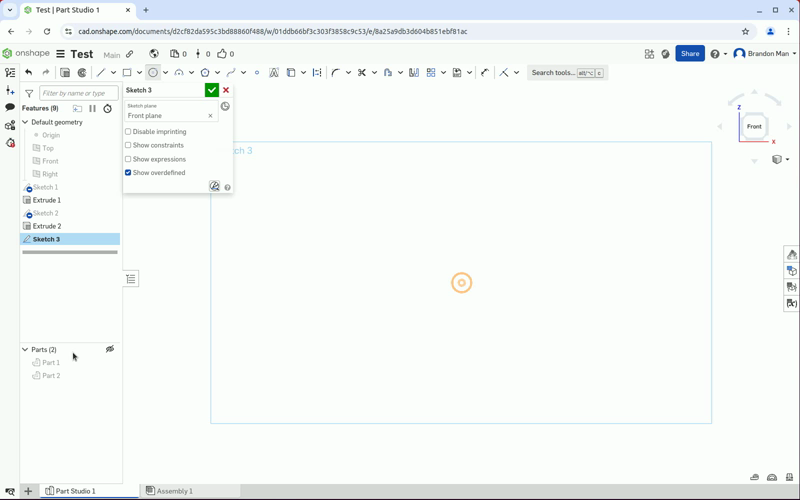
key_down(shift)
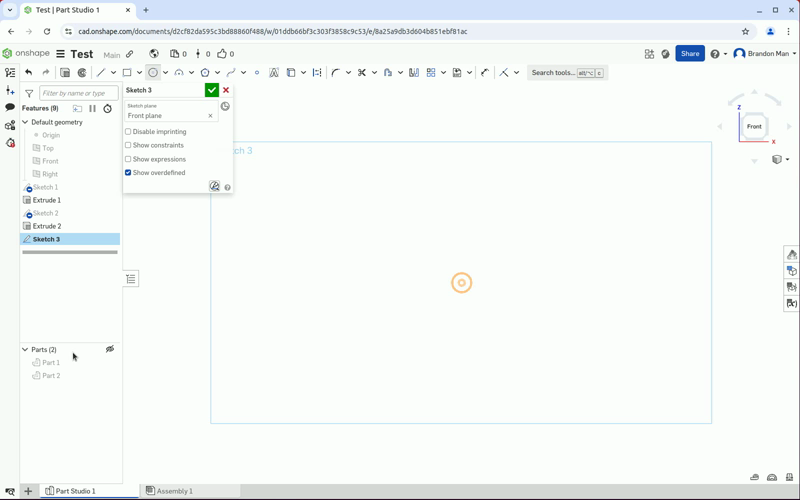
mouse_move(501, 282)
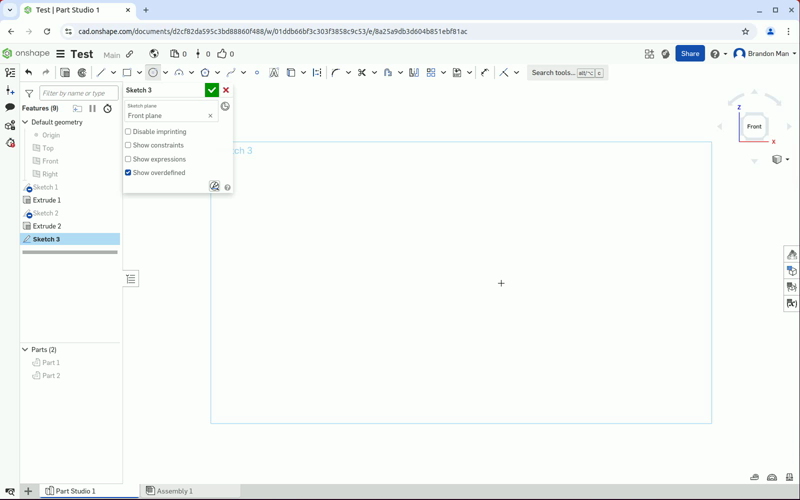
click(501, 282)
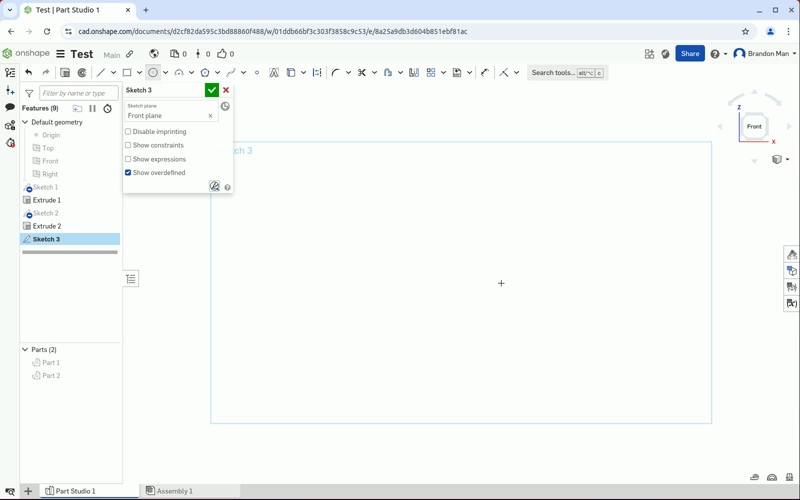
key_up(shift)
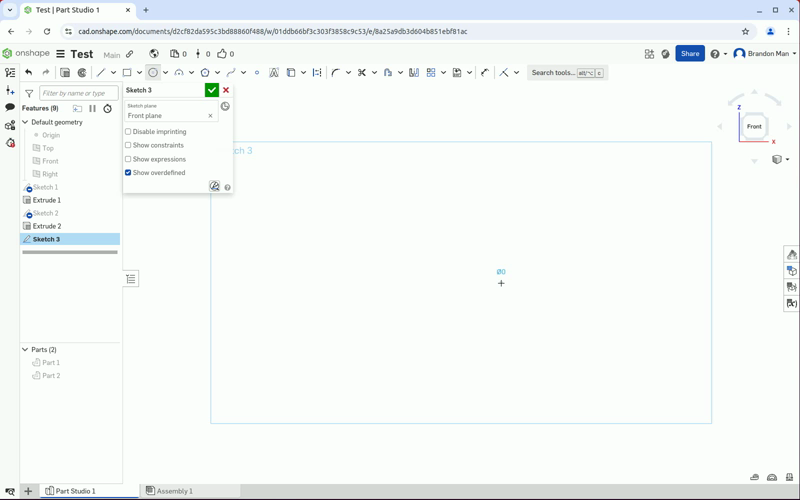
mouse_move(508, 282)
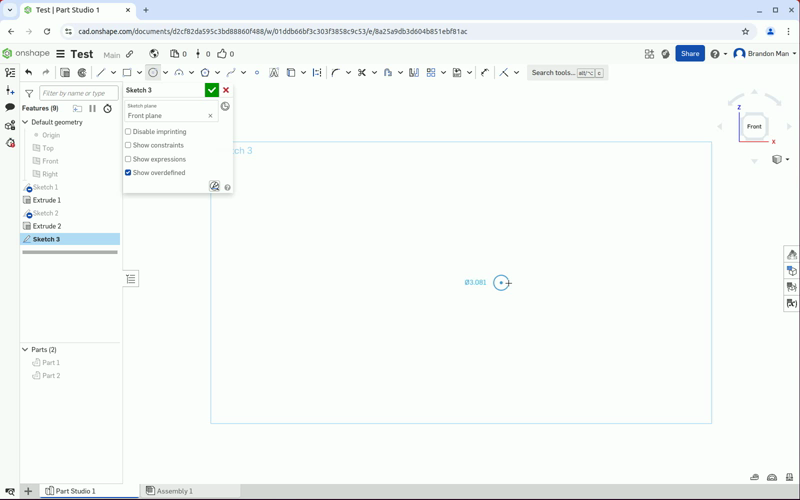
click(508, 282)
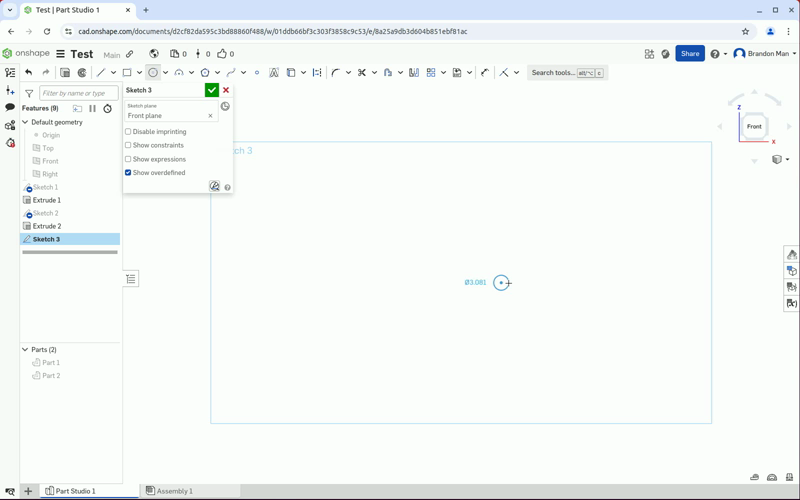
key(esc)
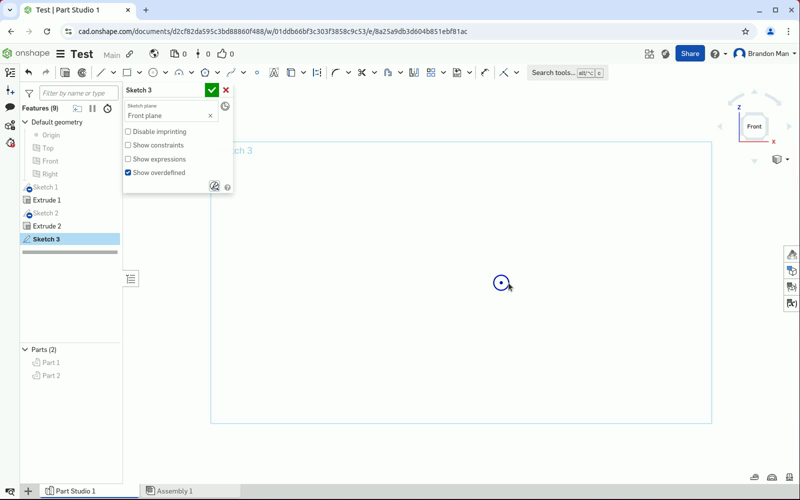
key(c)
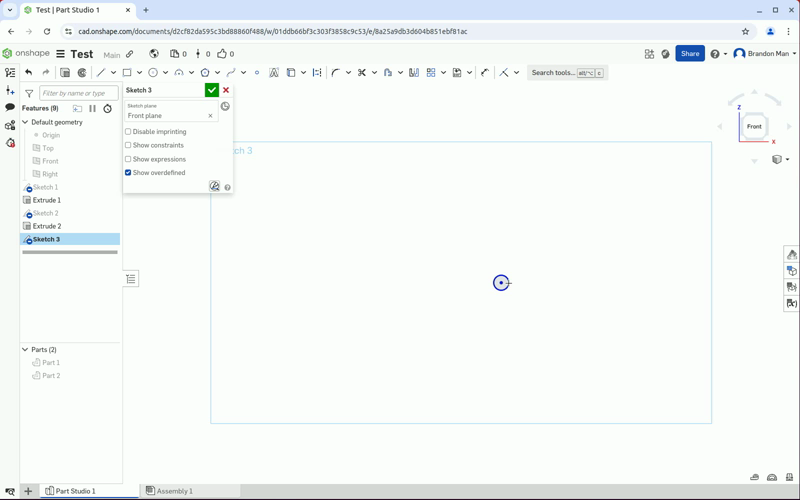
key_down(shift)
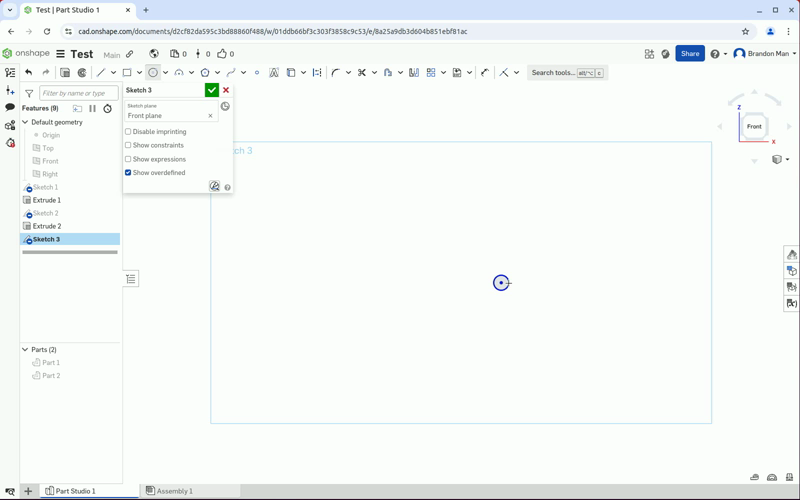
mouse_move(501, 282)
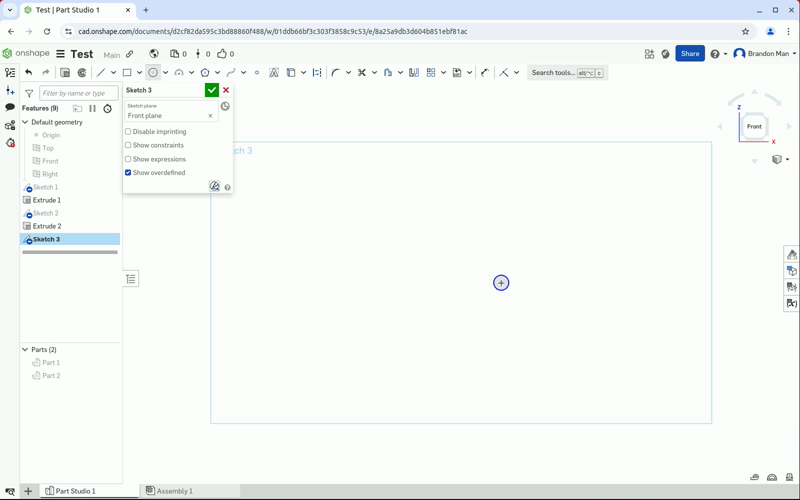
click(501, 282)
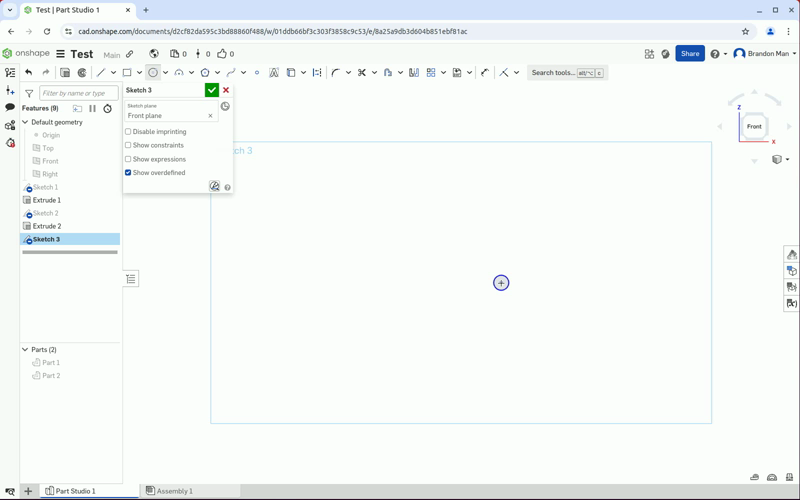
key_up(shift)
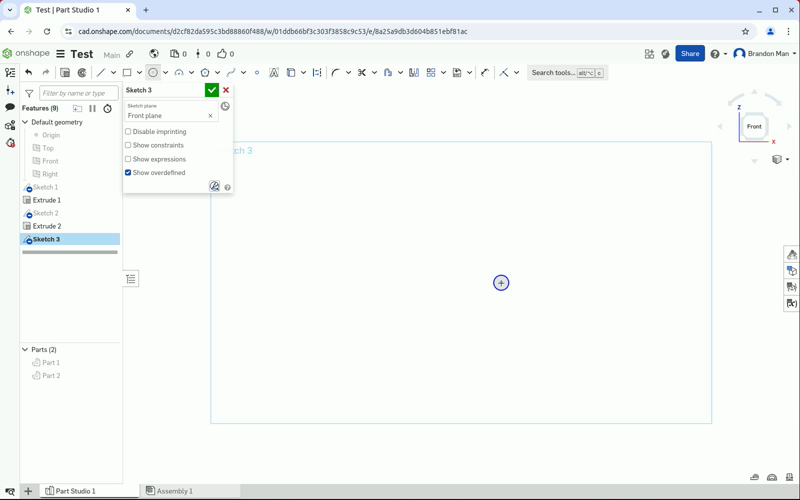
mouse_move(504, 282)
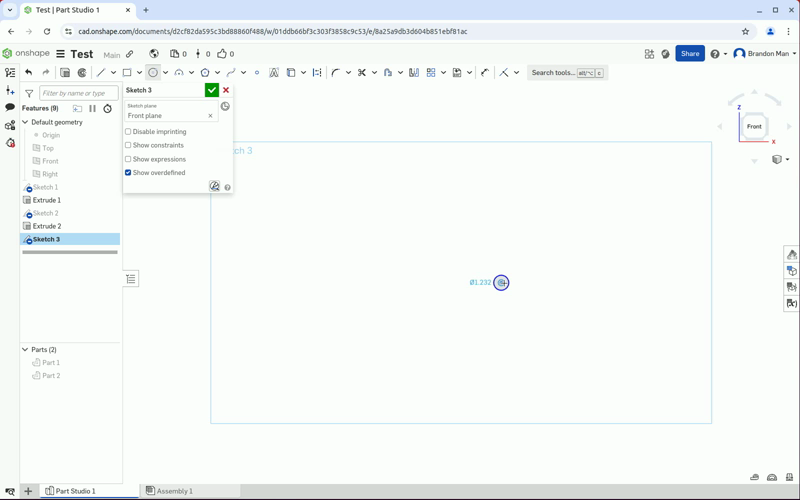
scroll(6)
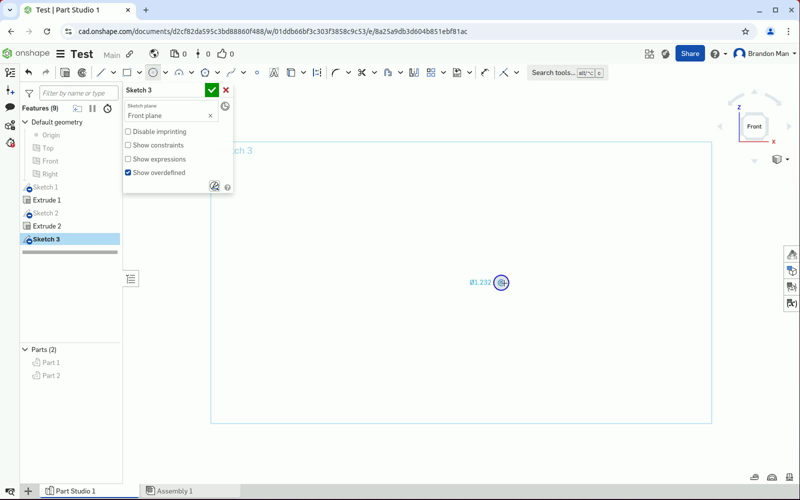
scroll(6)
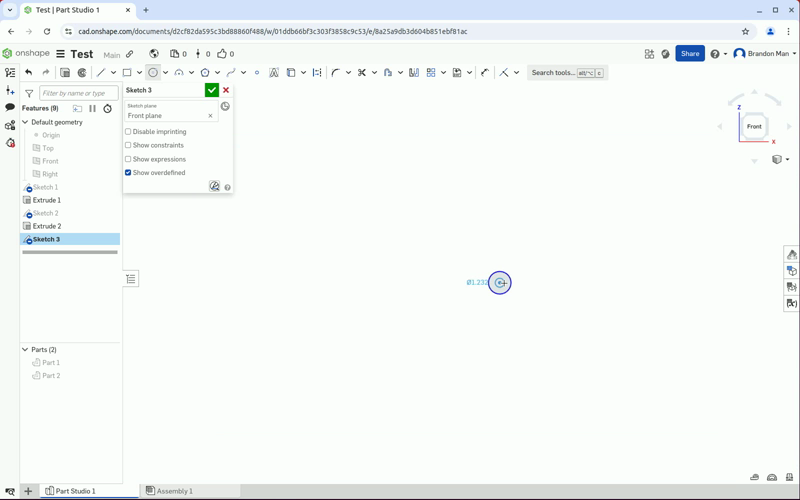
scroll(6)
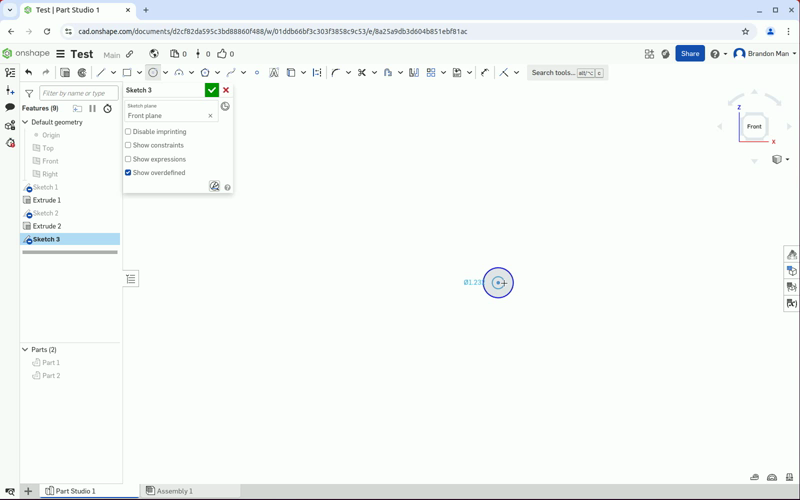
scroll(6)
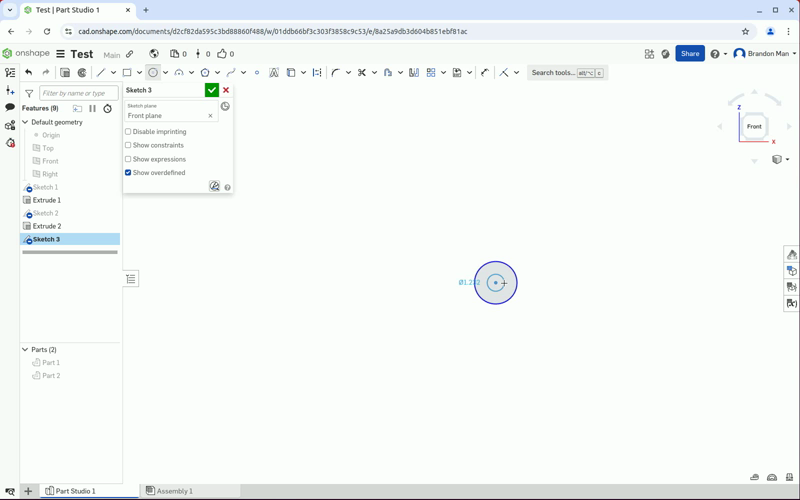
scroll(6)
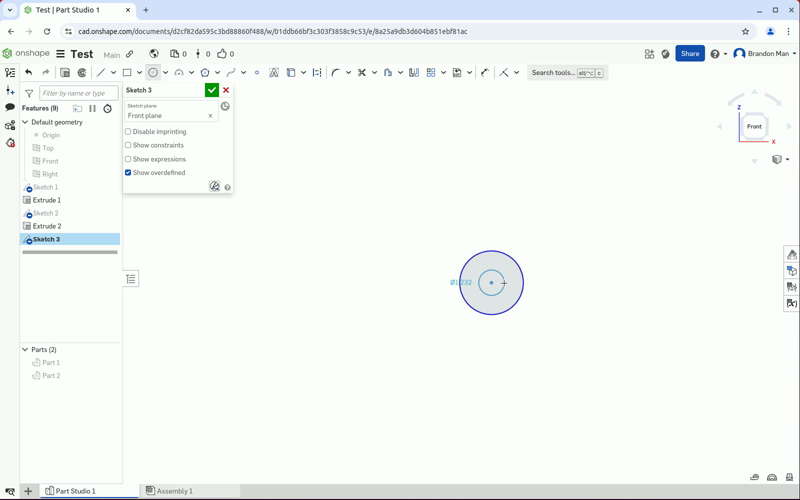
scroll(6)
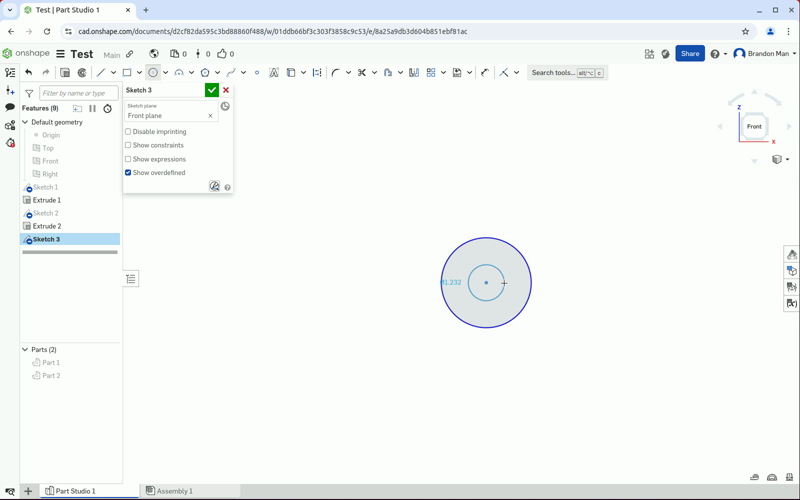
scroll(6)
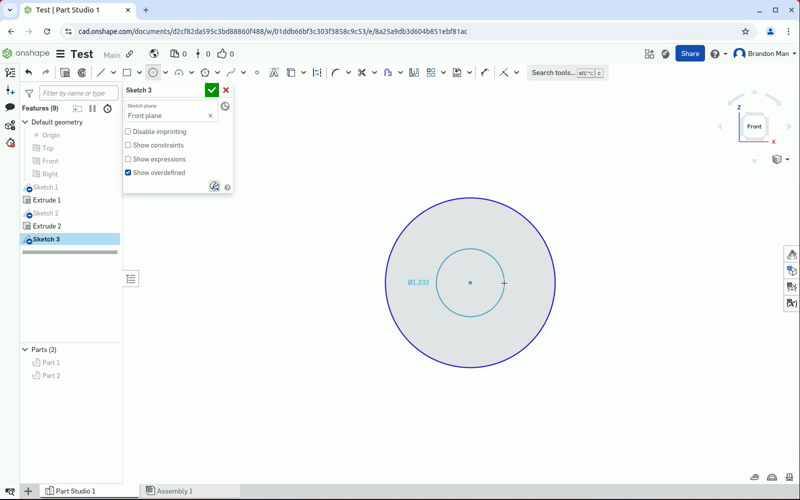
click(504, 282)
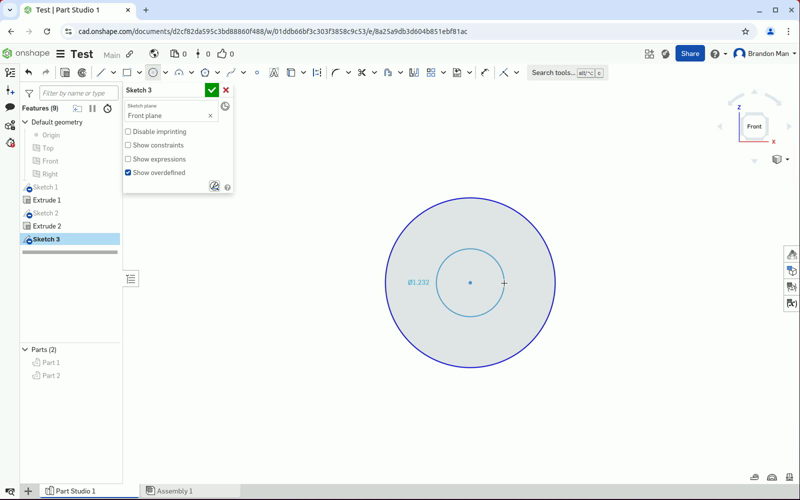
scroll(-6)
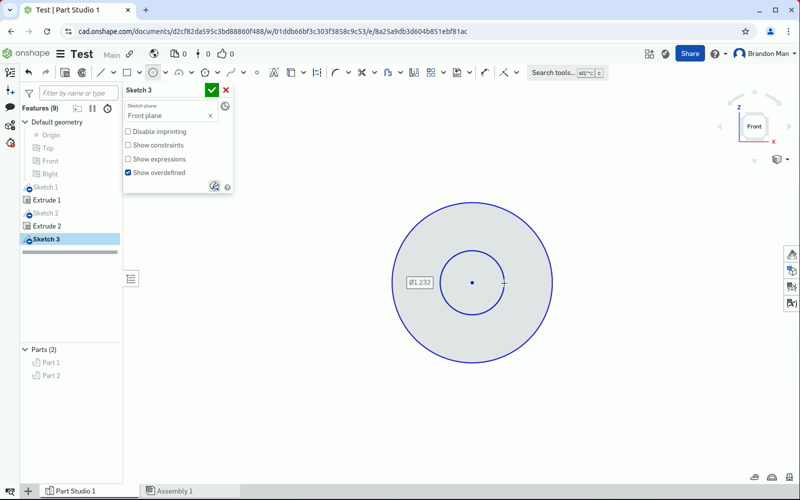
scroll(-6)
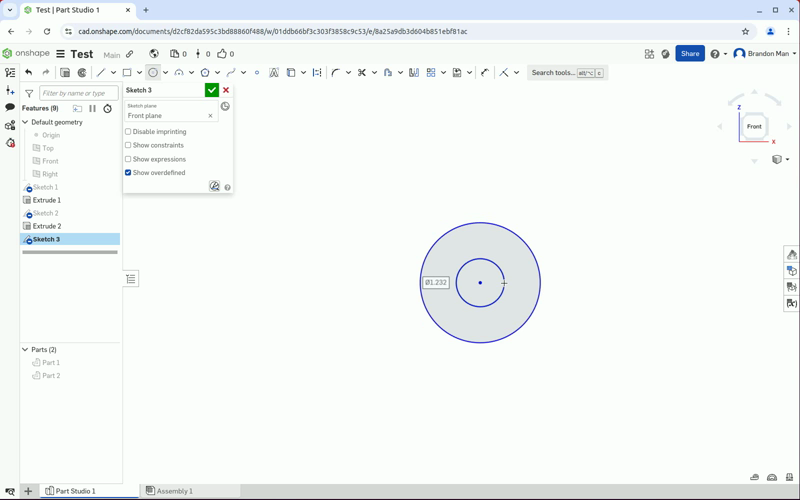
scroll(-6)
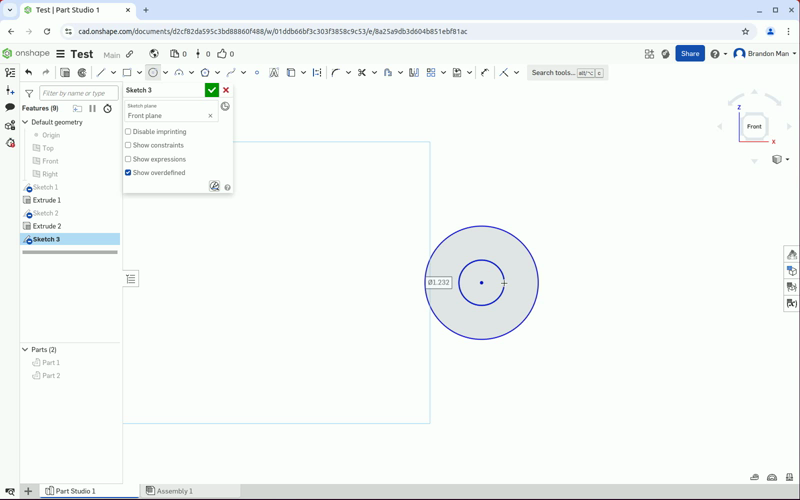
scroll(-6)
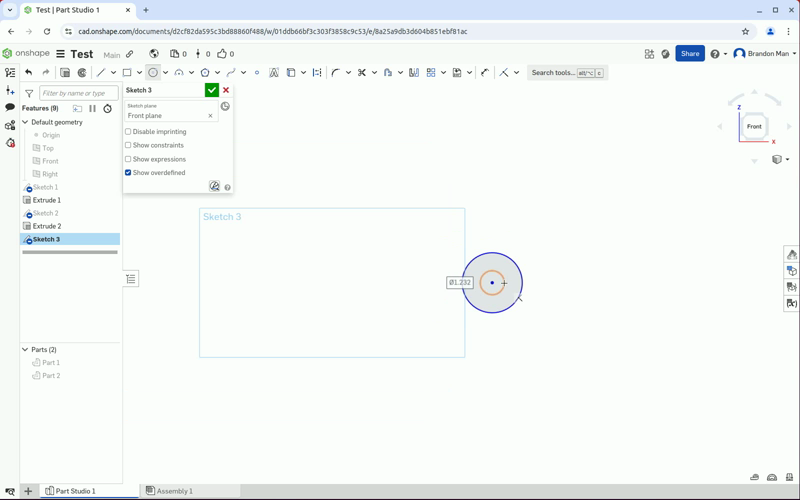
scroll(-6)
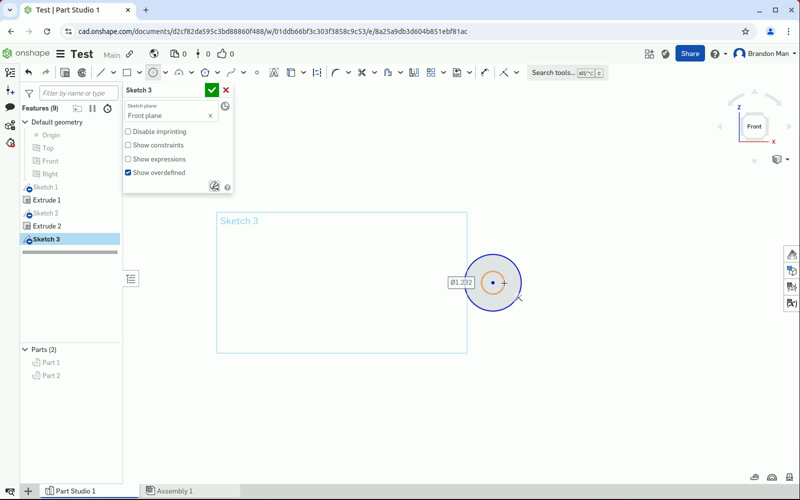
scroll(-6)
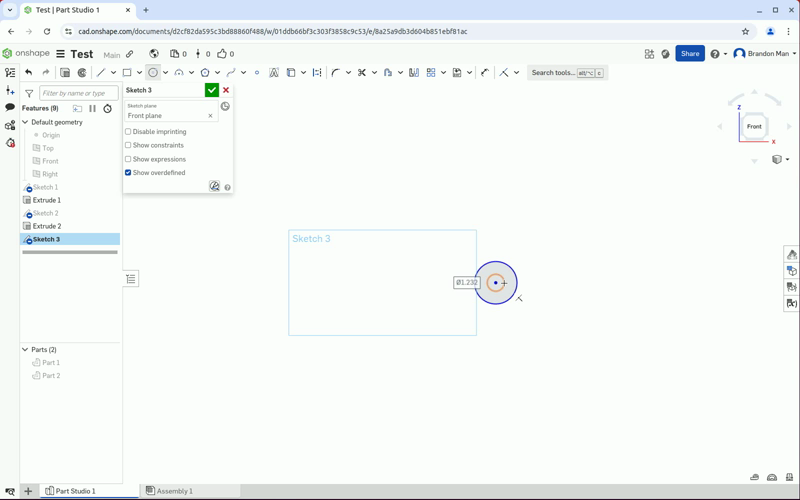
scroll(-6)
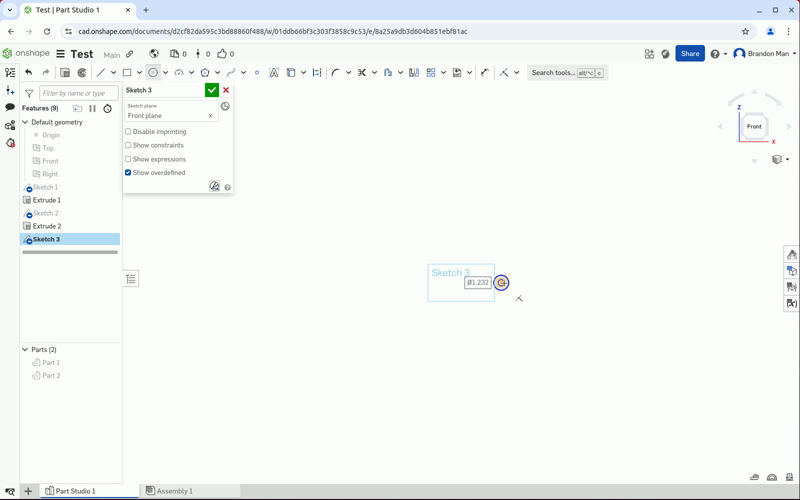
key(esc)
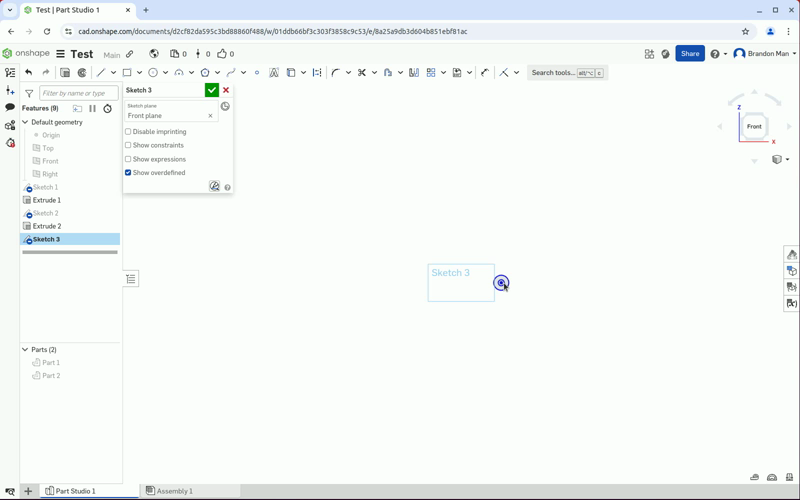
mouse_move(504, 281)
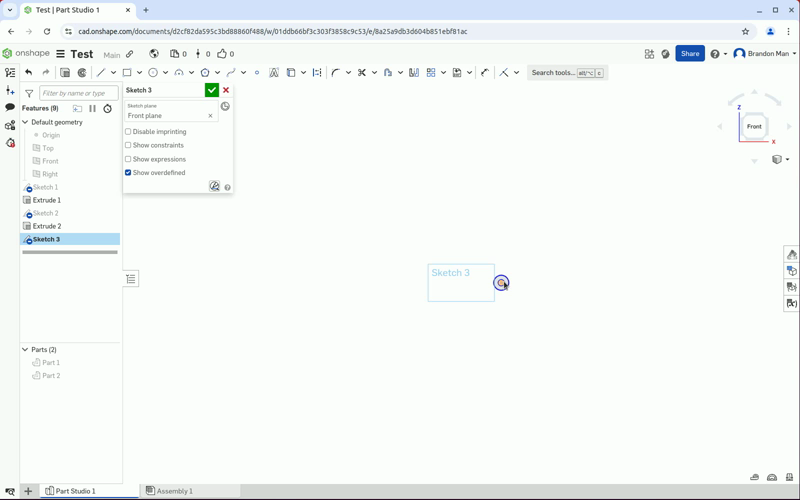
scroll(6)
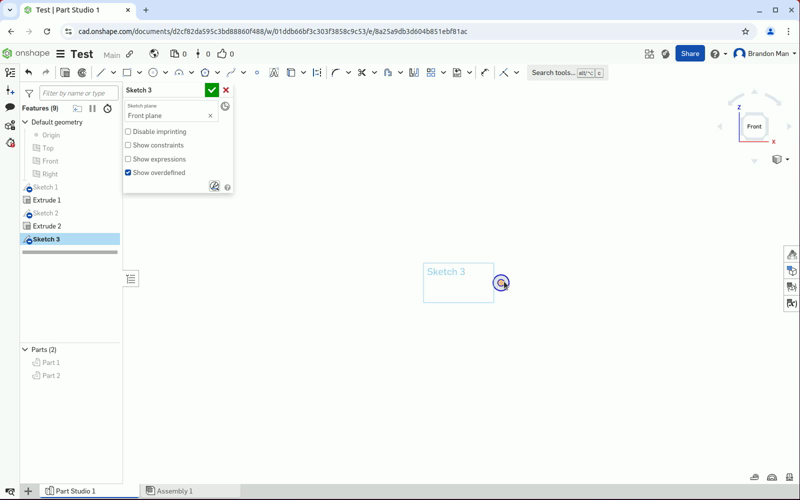
scroll(6)
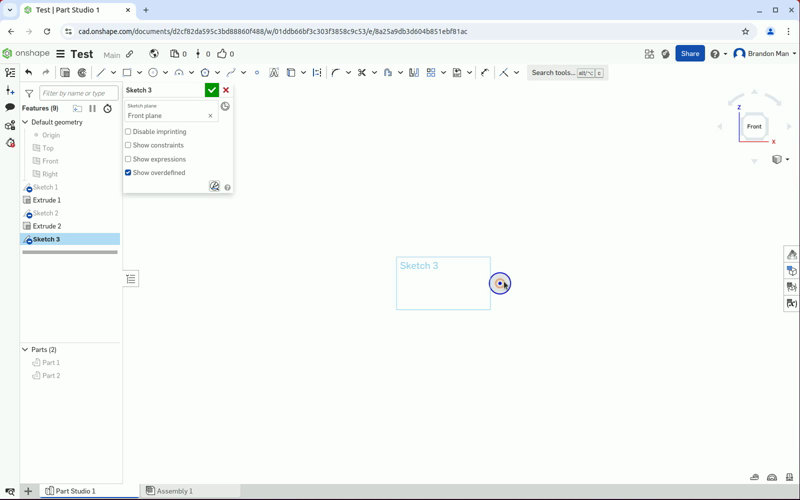
scroll(6)
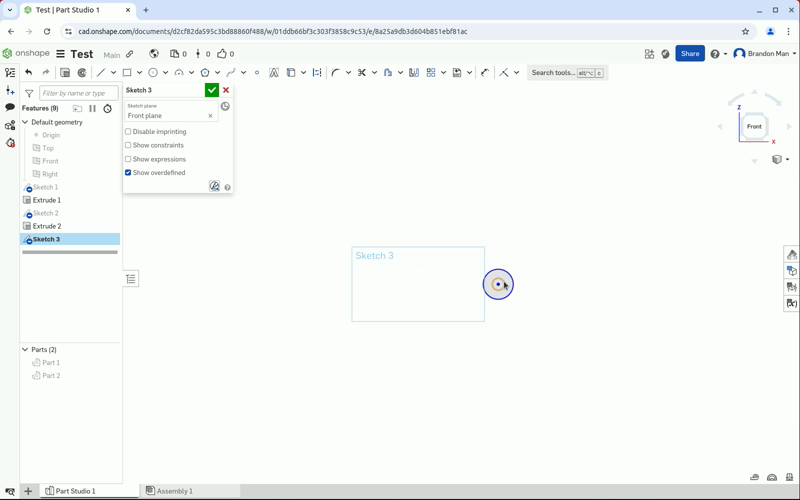
scroll(6)
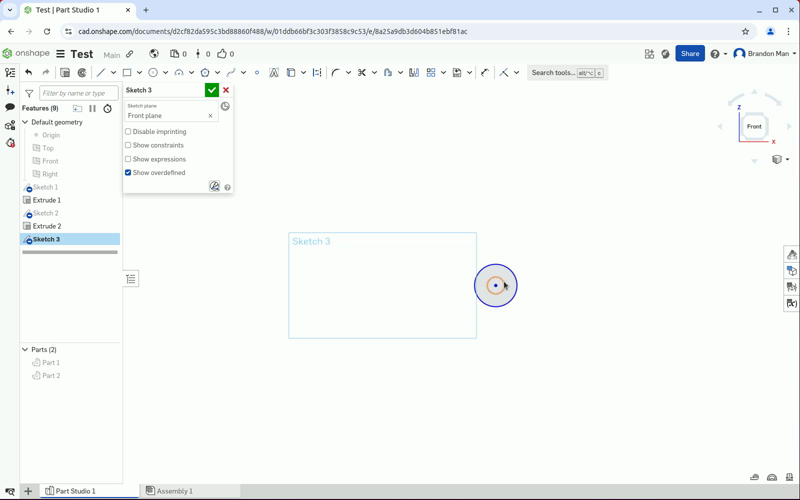
scroll(6)
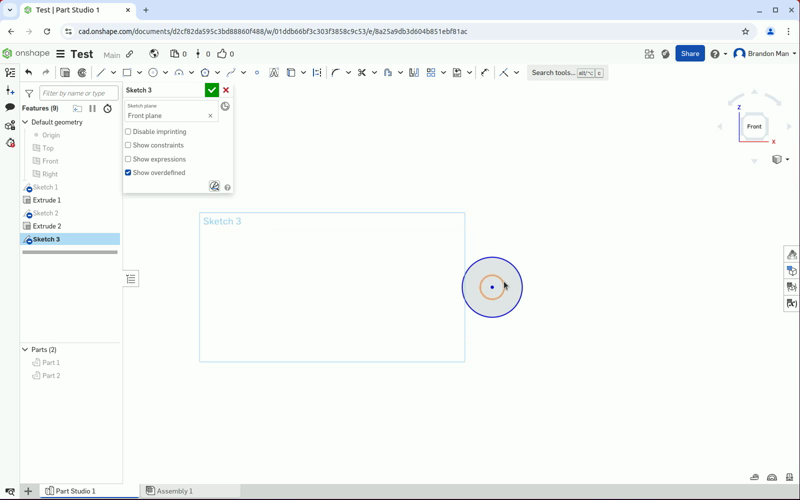
scroll(6)
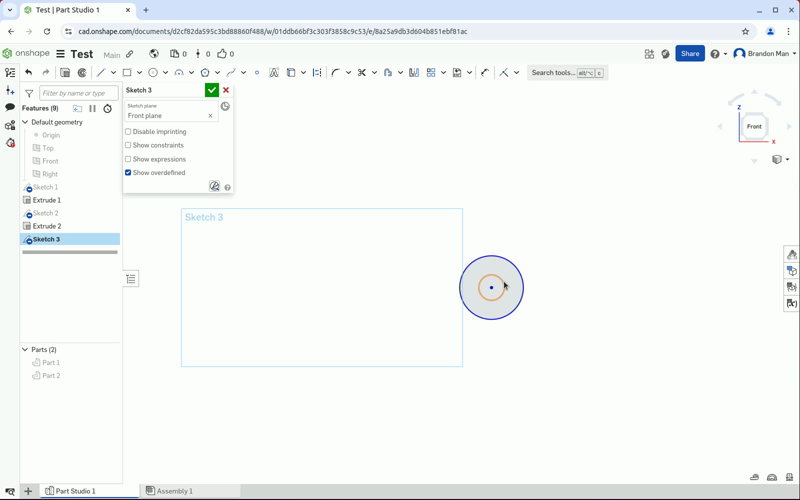
scroll(6)
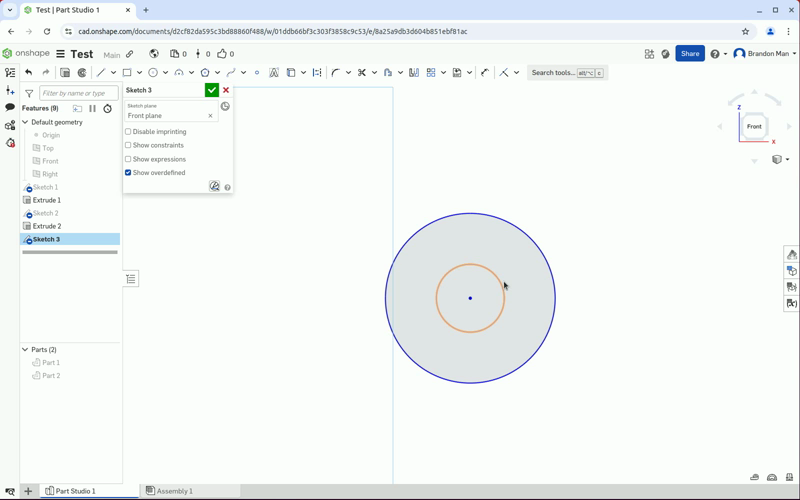
click(504, 281)
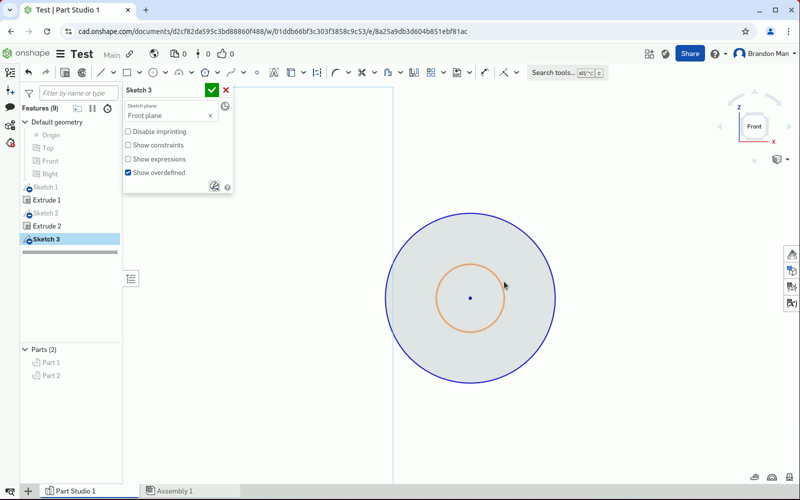
scroll(-6)
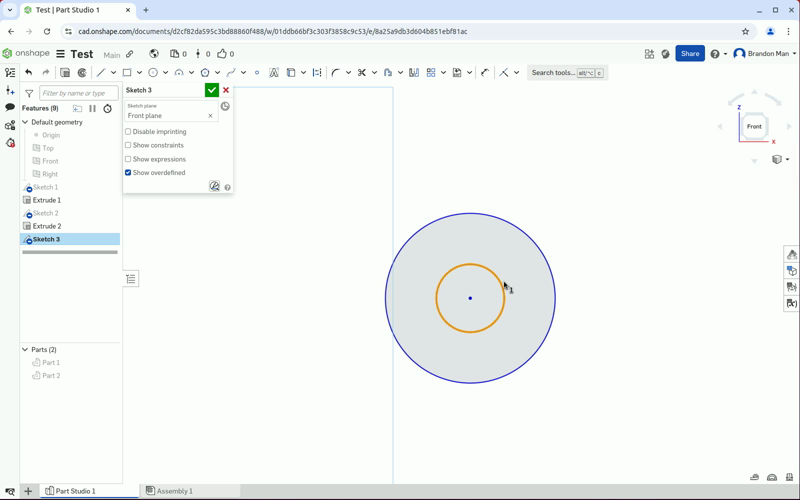
scroll(-6)
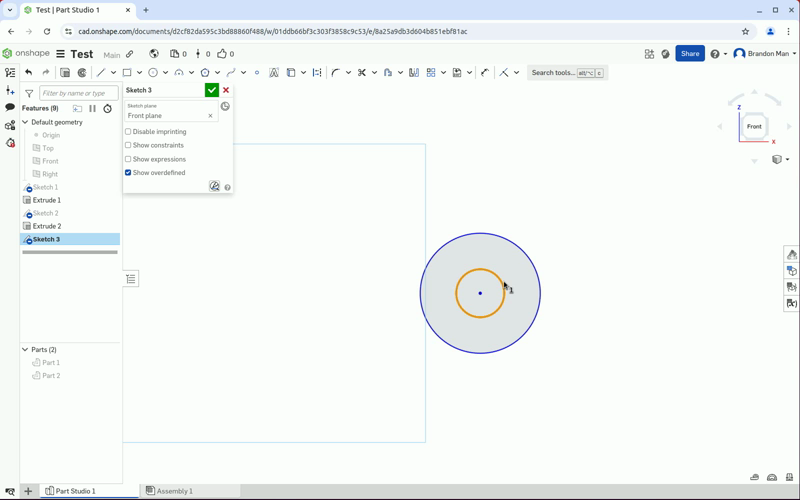
scroll(-6)
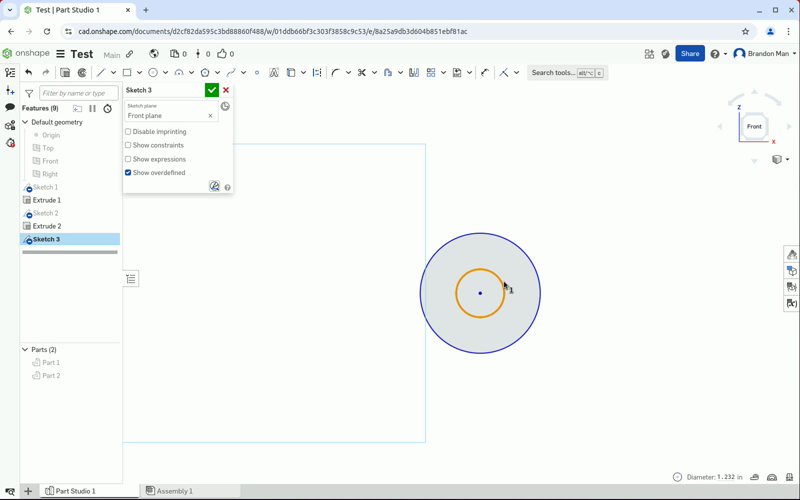
scroll(-6)
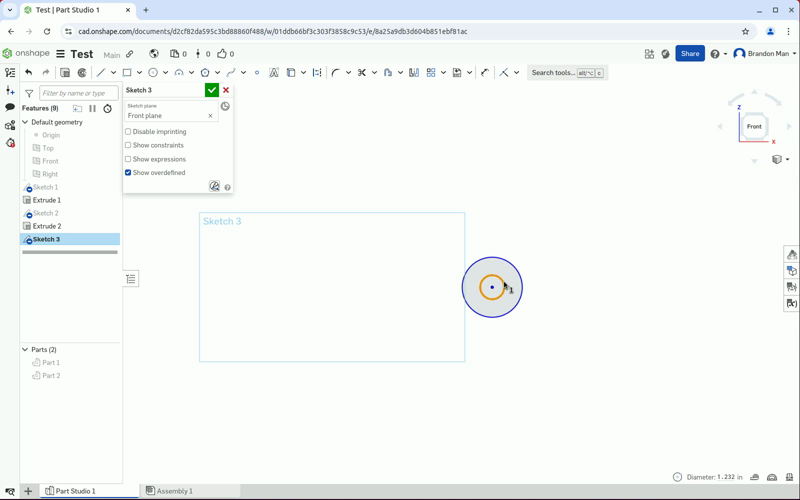
scroll(-6)
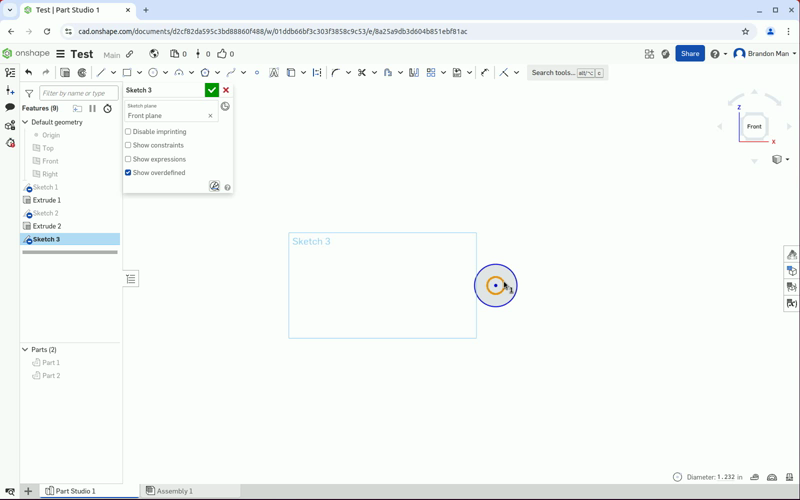
scroll(-6)
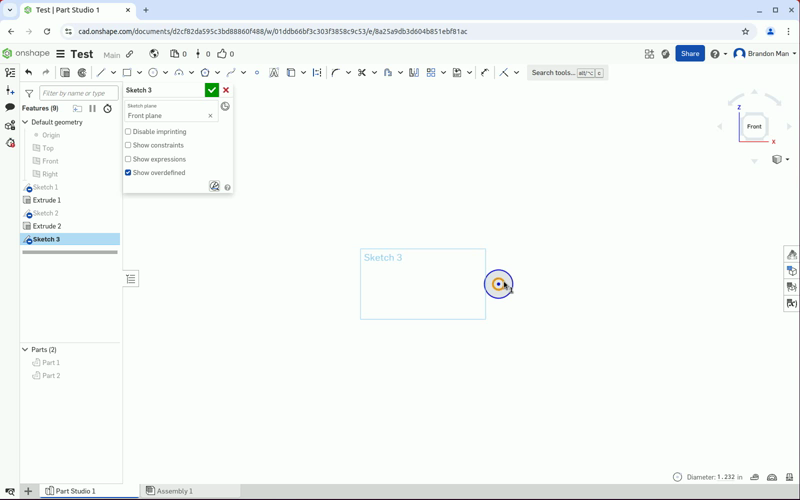
scroll(-6)
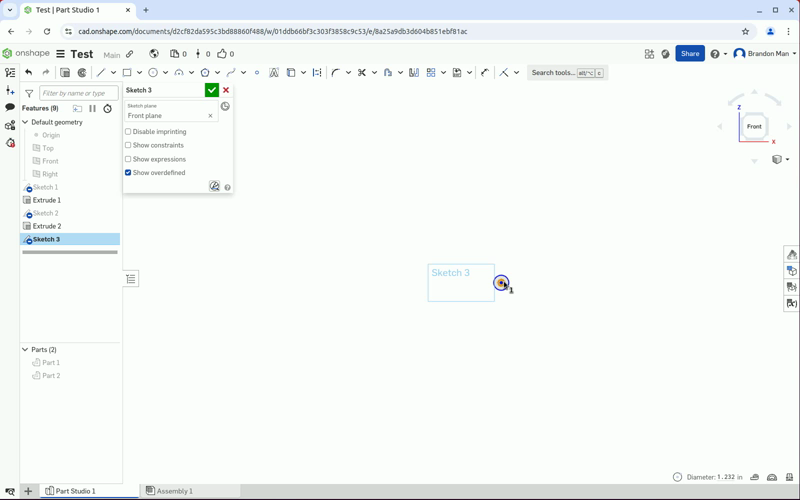
mouse_move(73, 352)
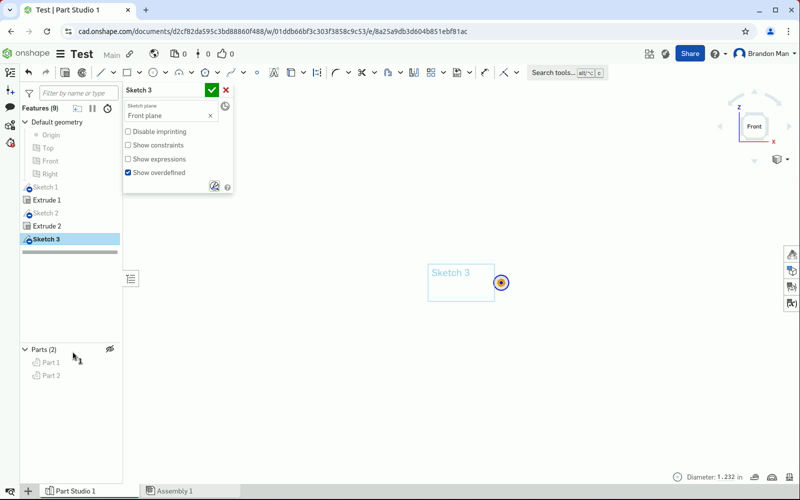
key(shift+y)
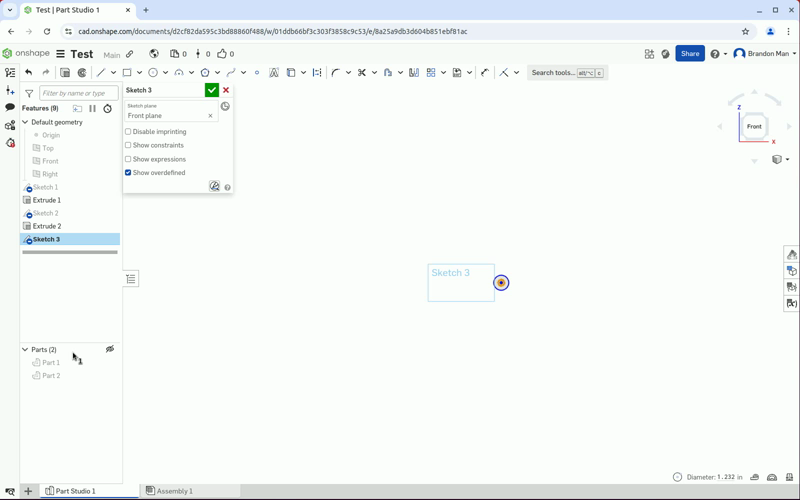
key(shift+e)
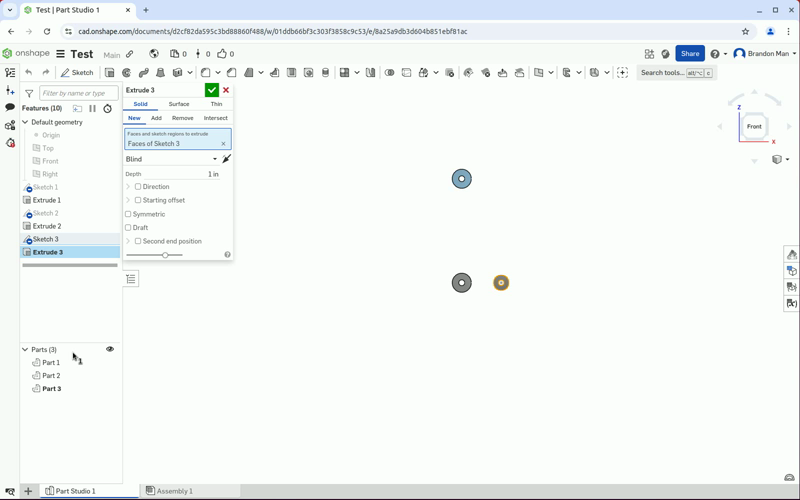
mouse_move(143, 106)
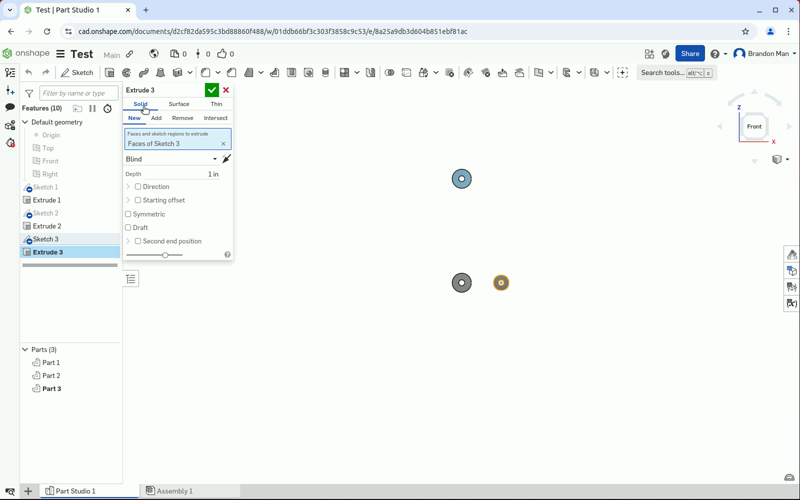
click(143, 106)
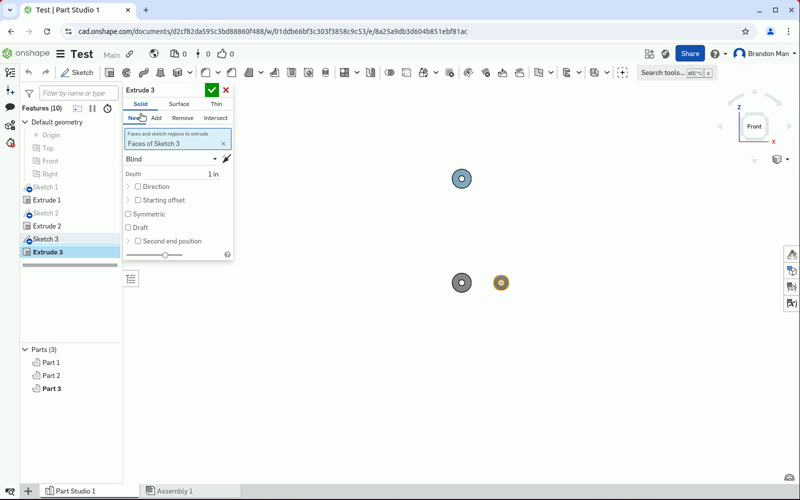
mouse_move(137, 120)
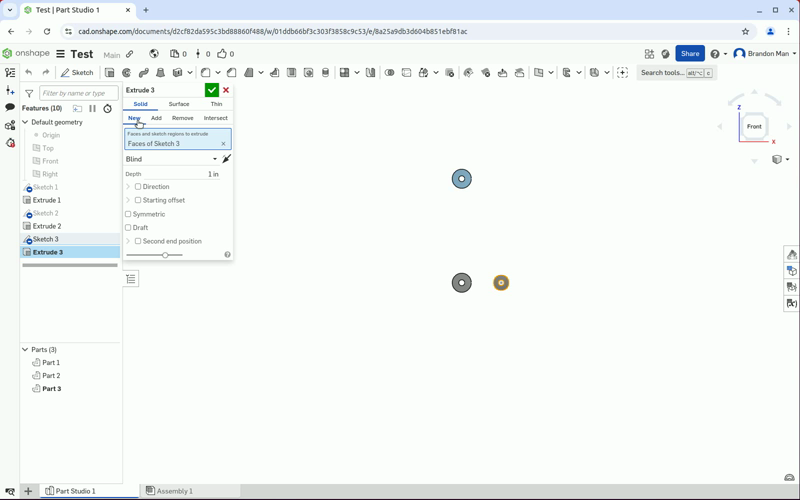
click(137, 120)
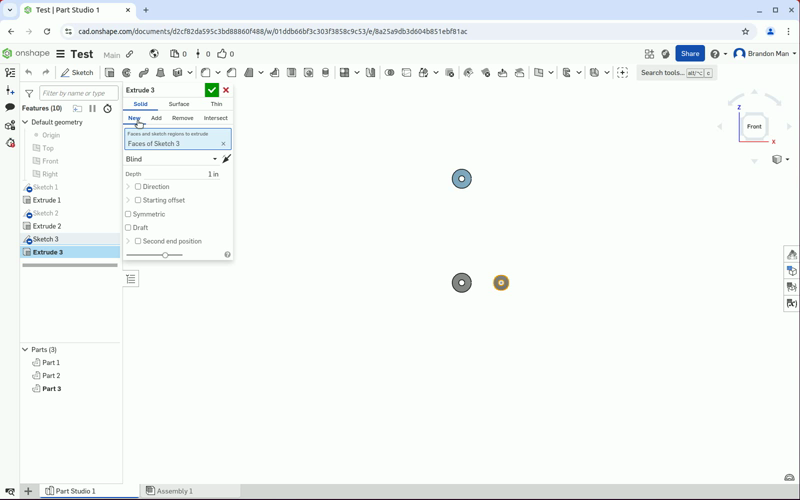
key(tab, 4)
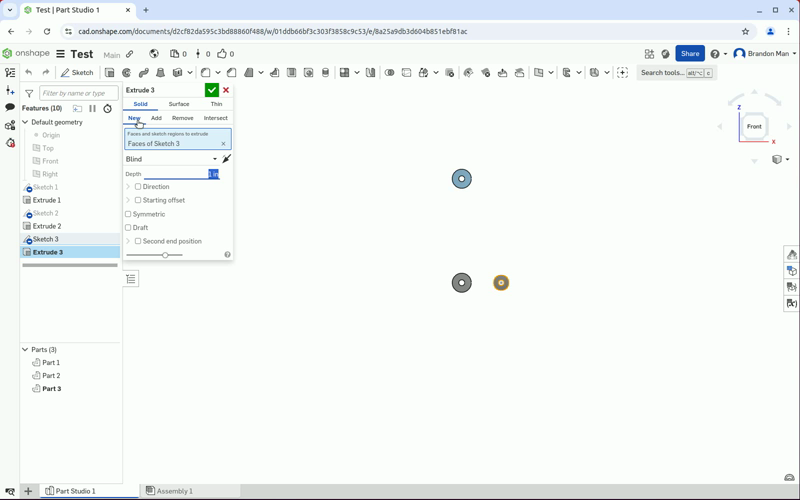
text(0.481)
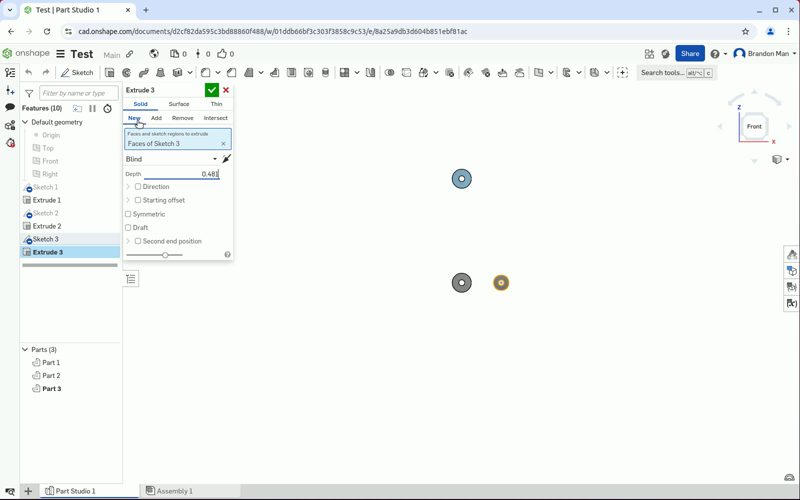
key(enter)
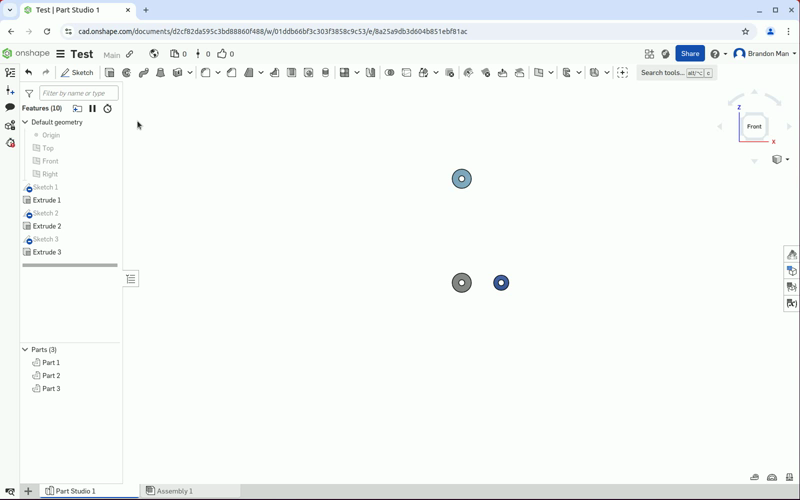
key(shift+h)
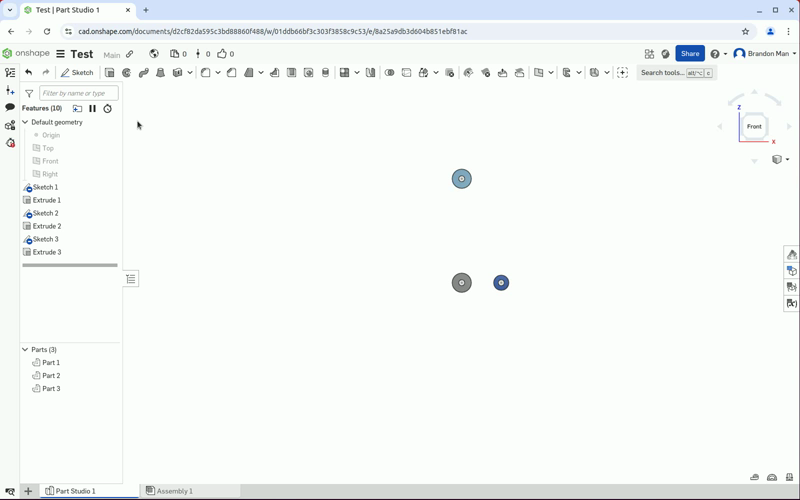
key(shift+h)
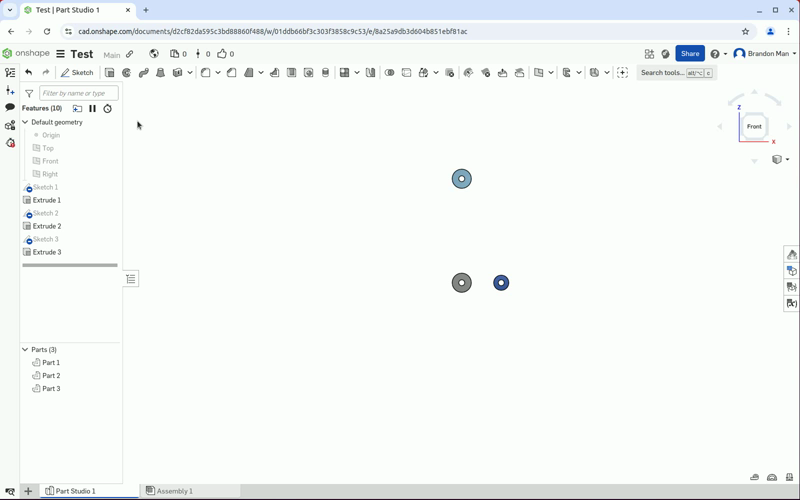
mouse_move(73, 189)
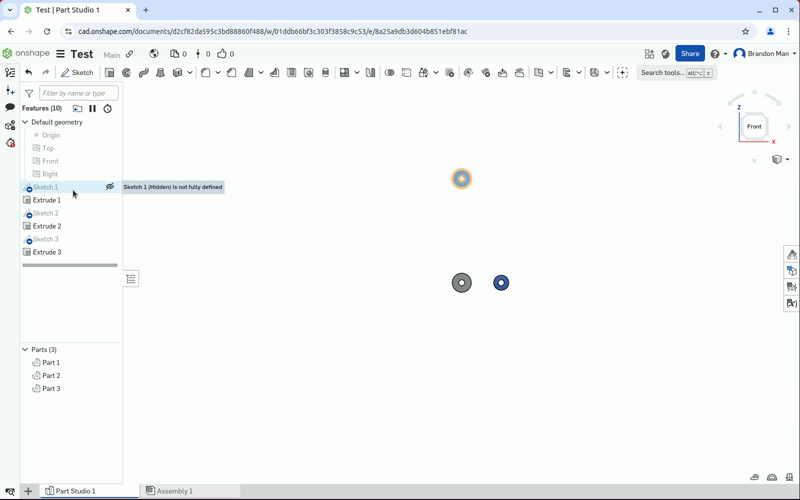
click(73, 189)
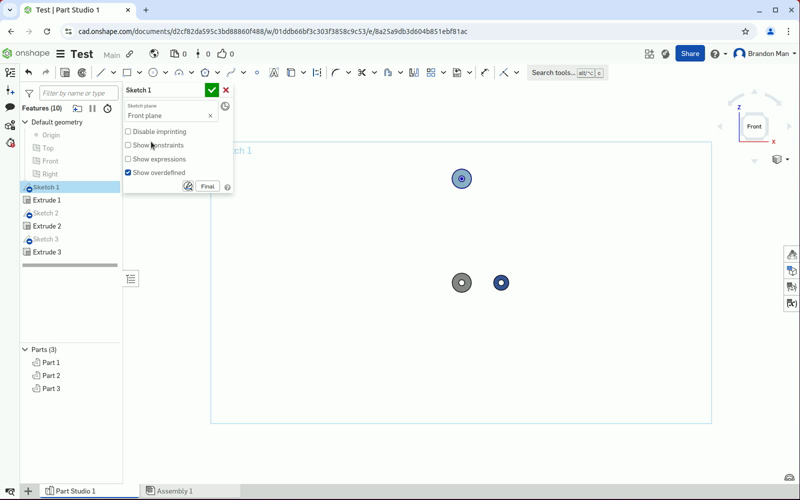
mouse_move(229, 92)
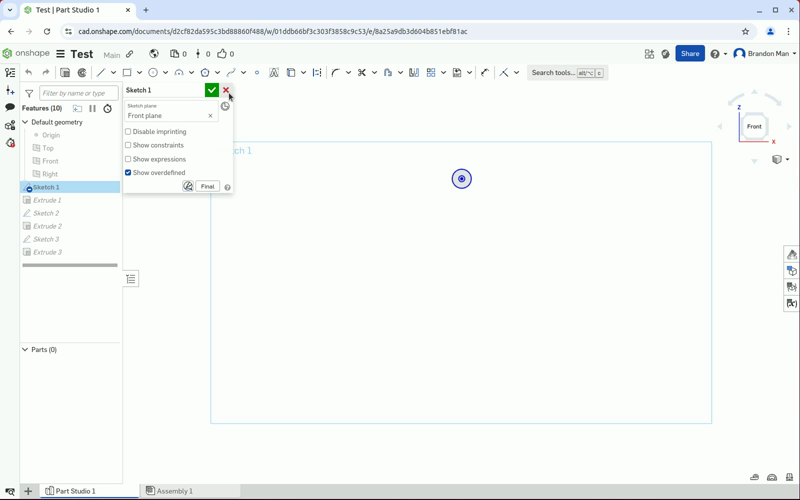
click(229, 92)
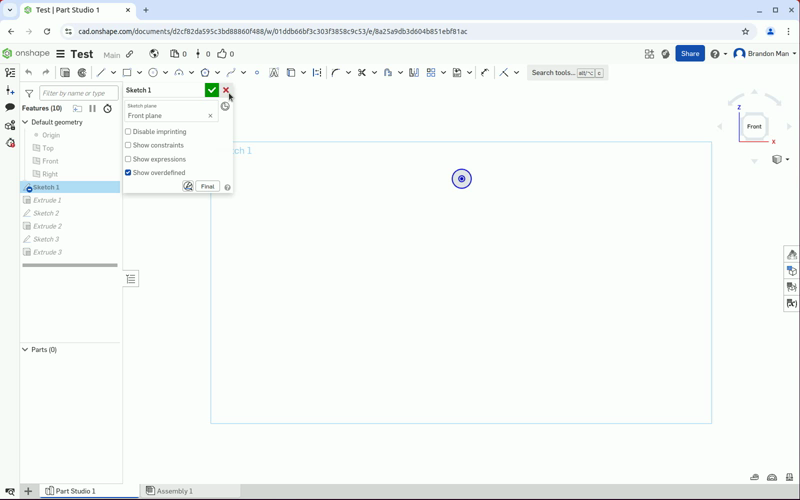
key(shift+s)
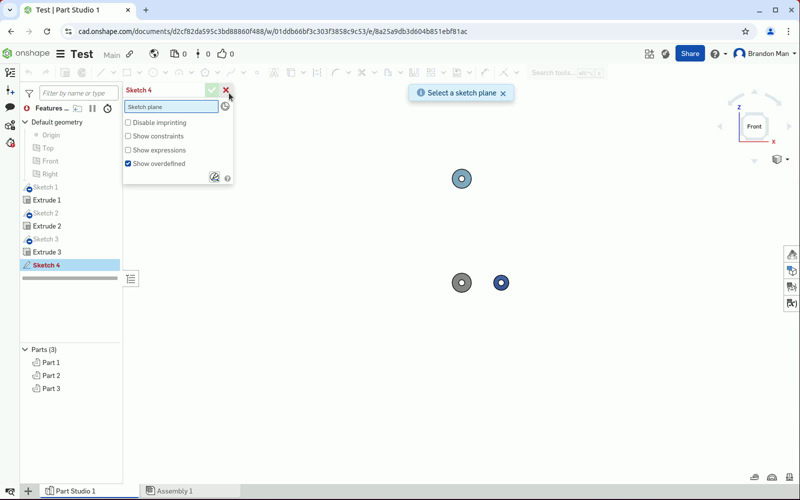
mouse_move(73, 163)
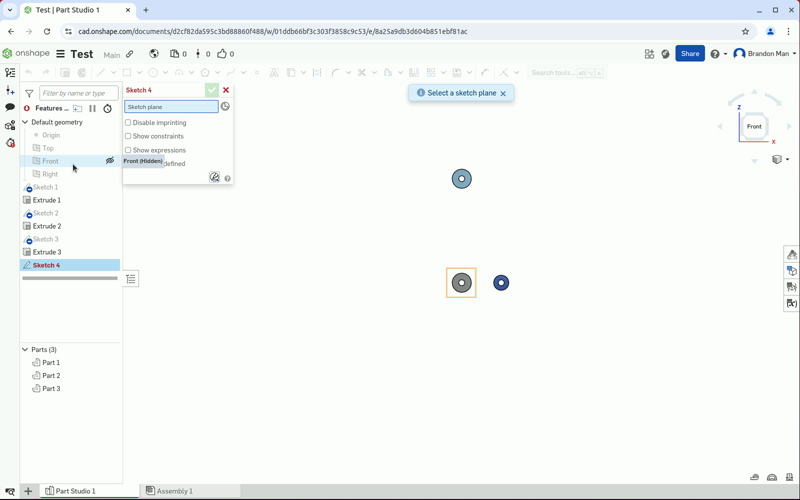
click(73, 163)
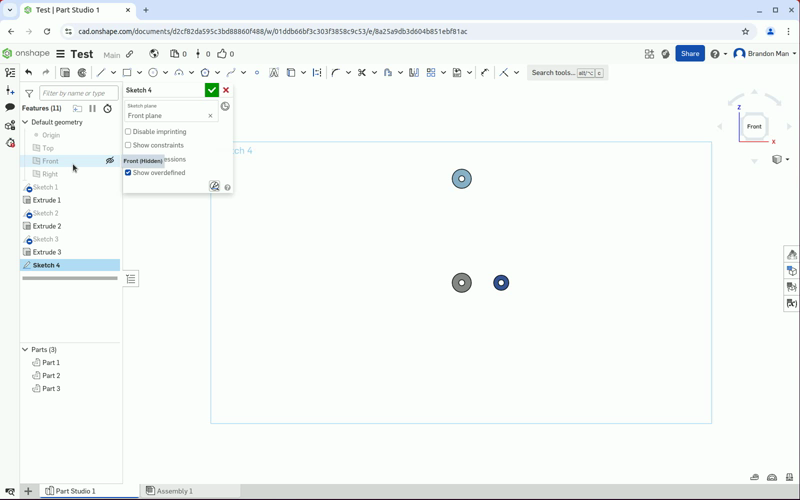
mouse_move(73, 352)
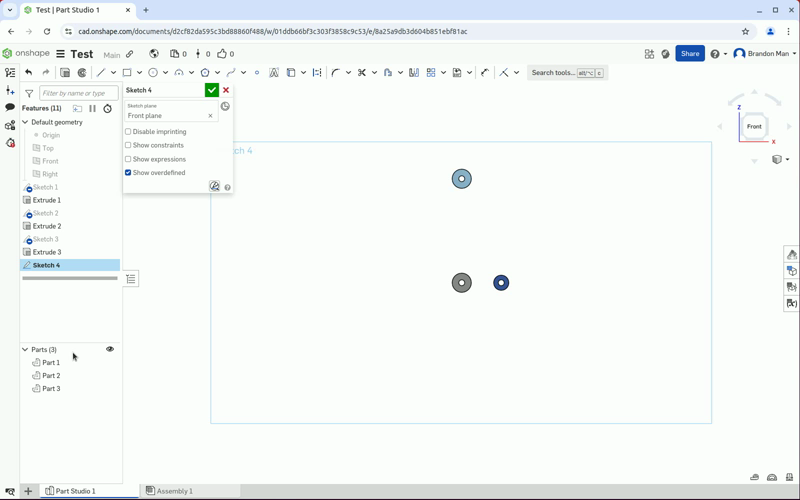
key(y)
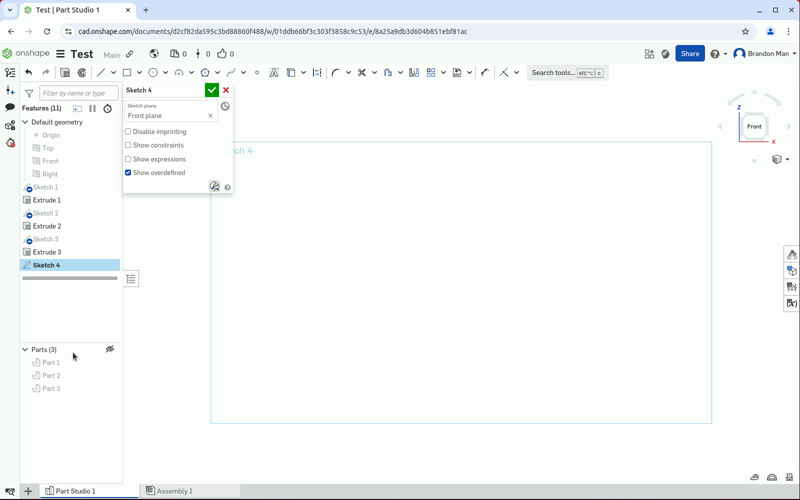
key(a)
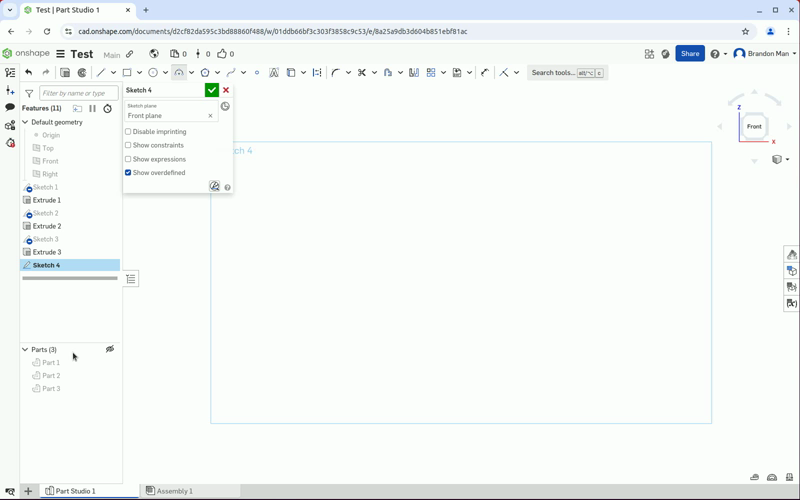
key_down(shift)
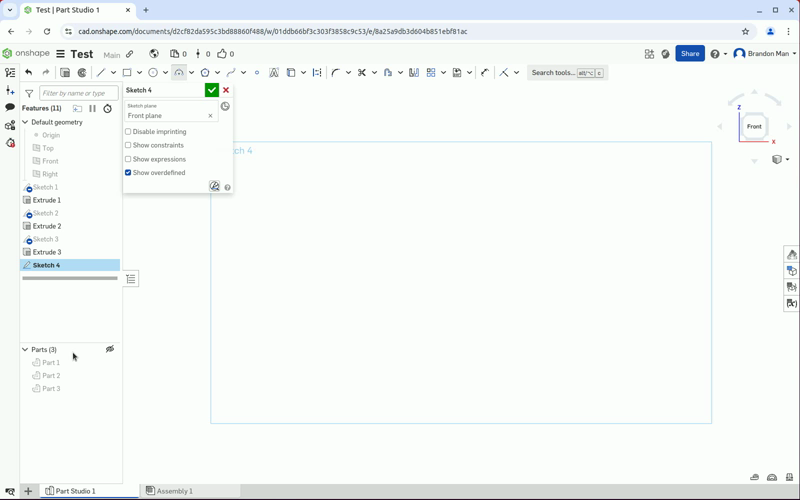
mouse_move(446, 223)
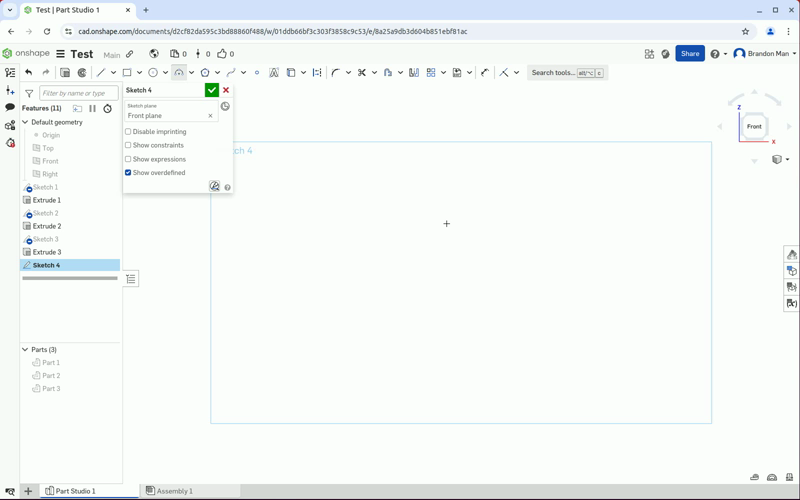
click(446, 223)
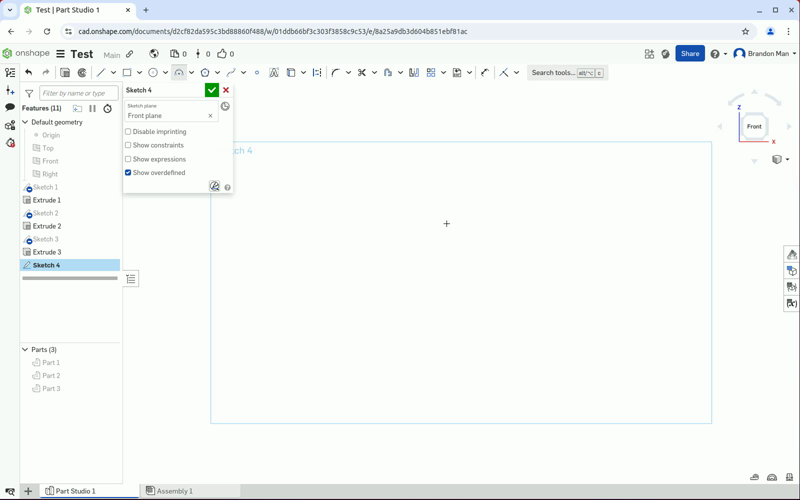
key_up(shift)
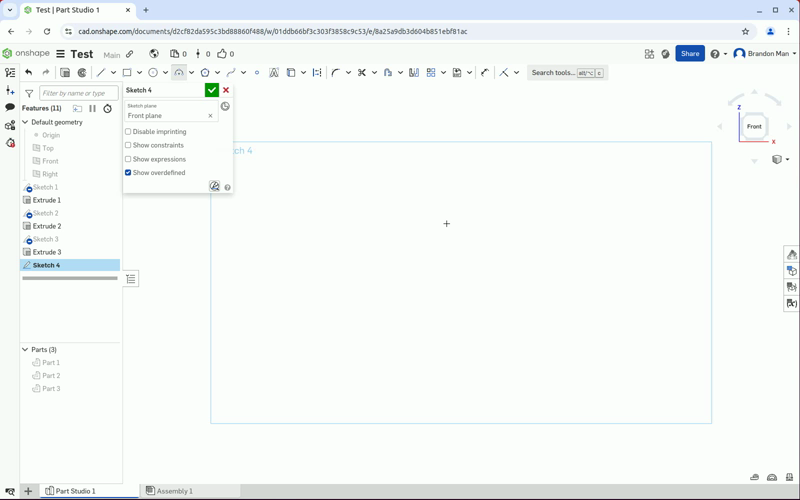
key_down(shift)
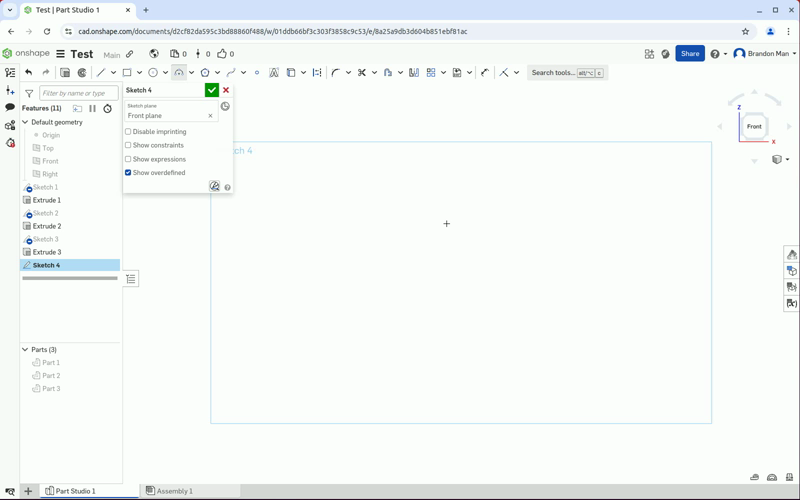
mouse_move(476, 223)
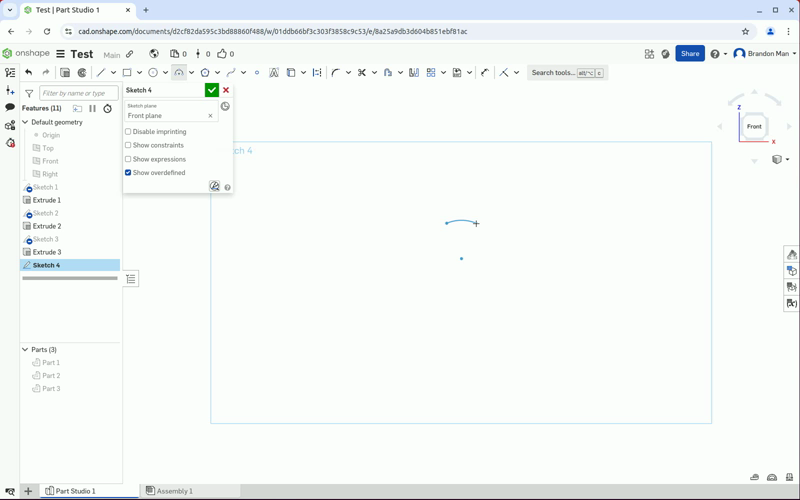
click(476, 223)
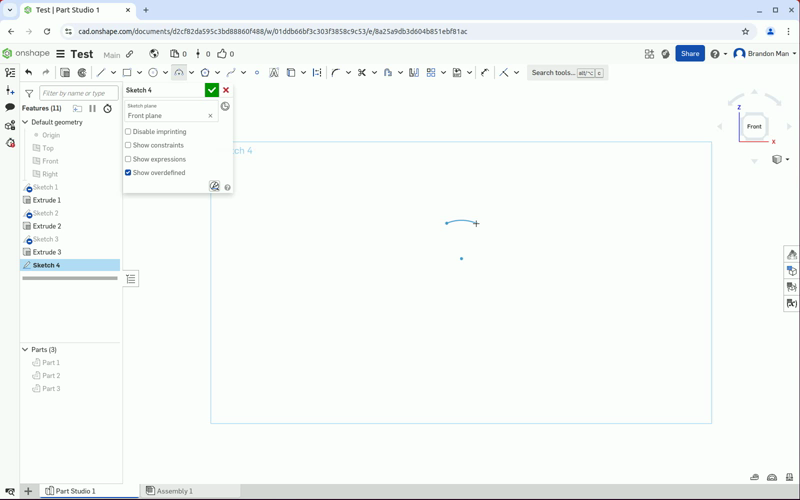
mouse_move(461, 210)
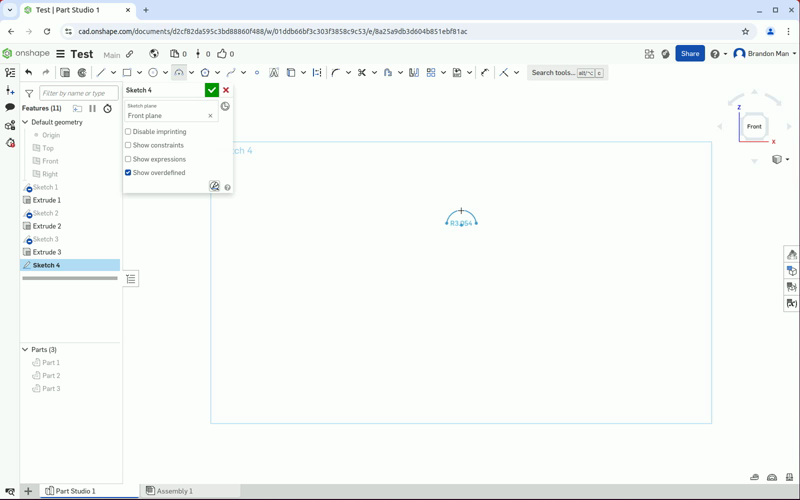
click(461, 210)
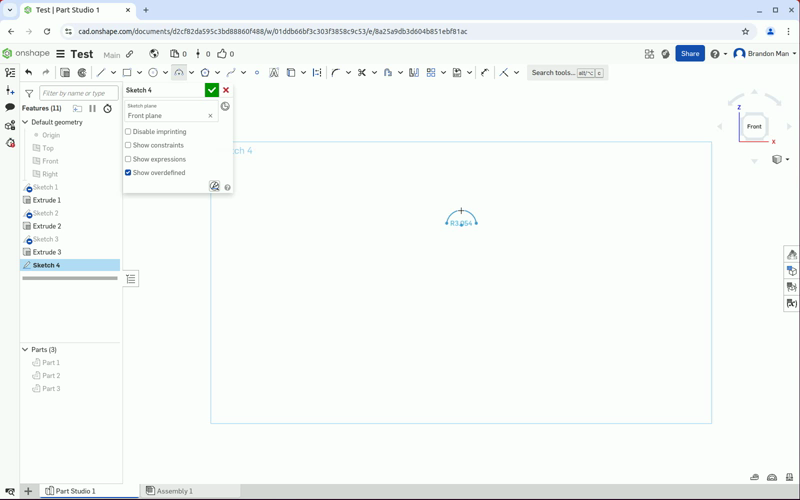
key_up(shift)
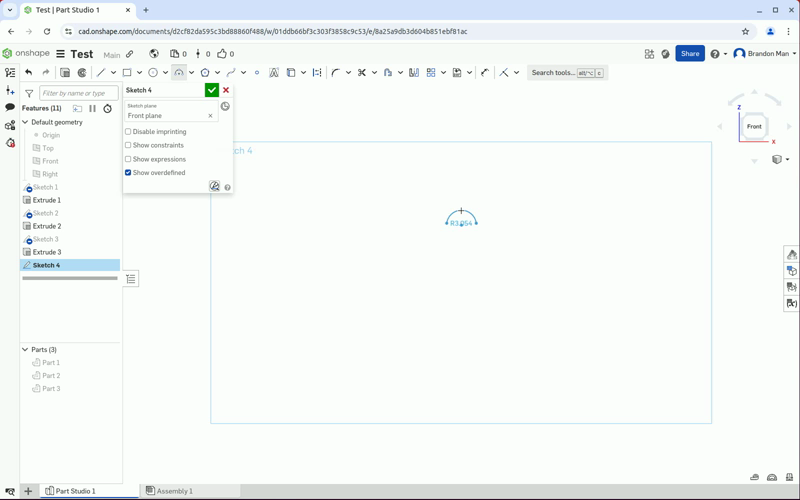
key(esc)
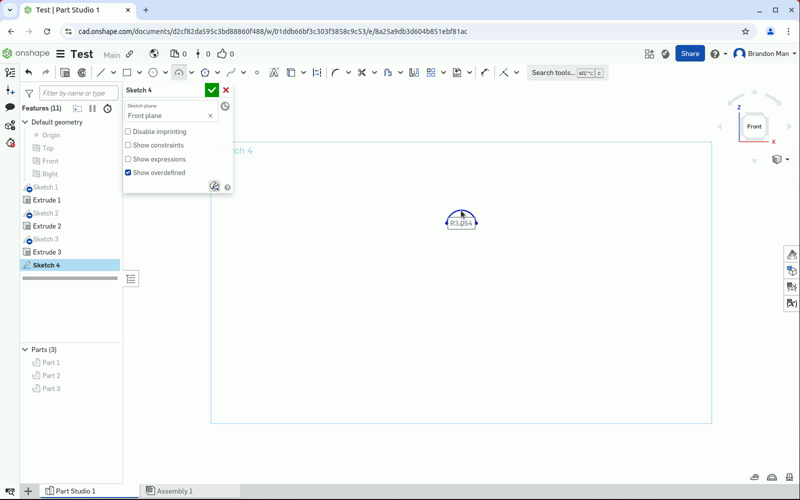
key(l)
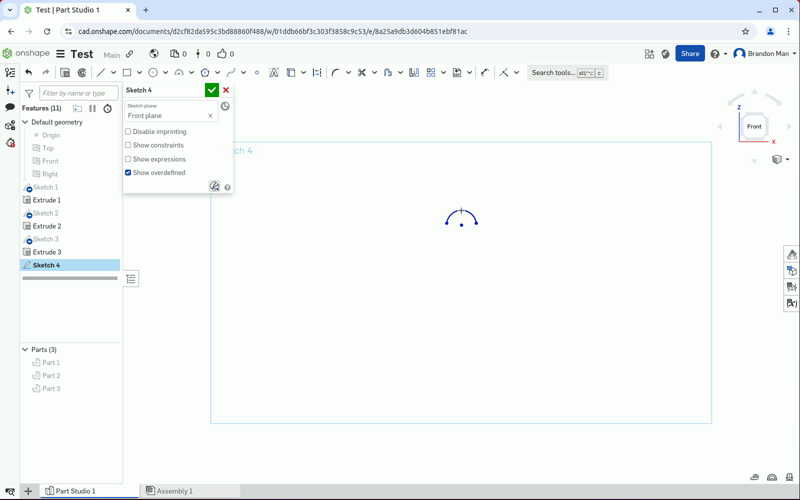
mouse_move(476, 223)
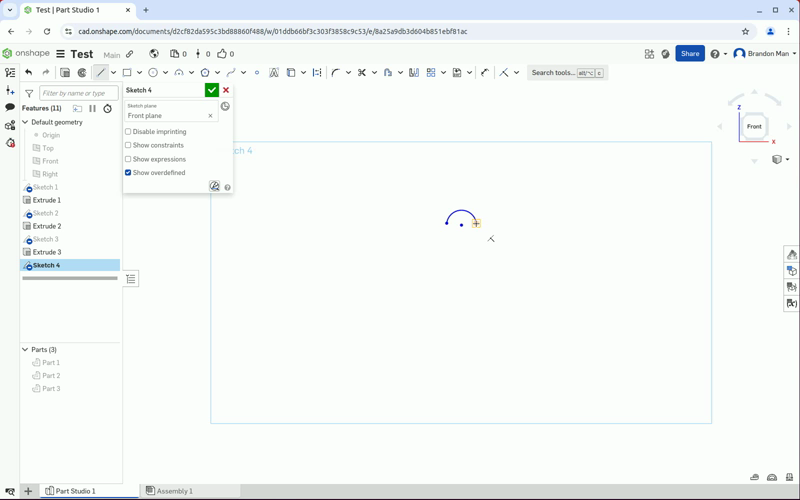
click(476, 223)
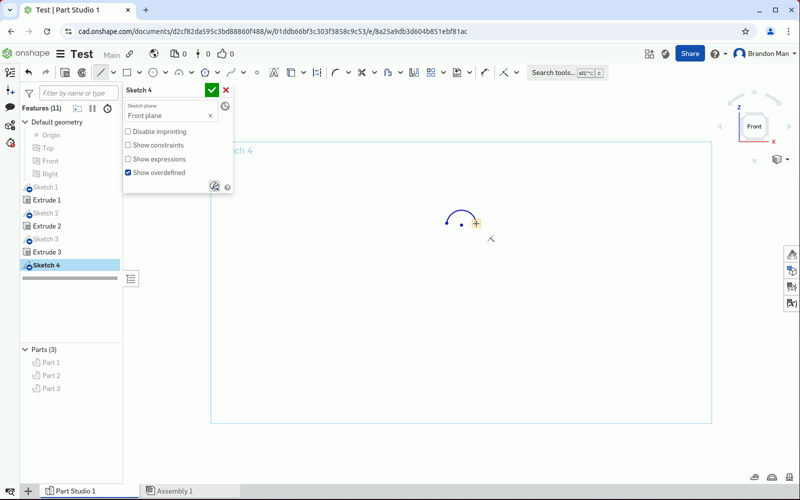
key_down(shift)
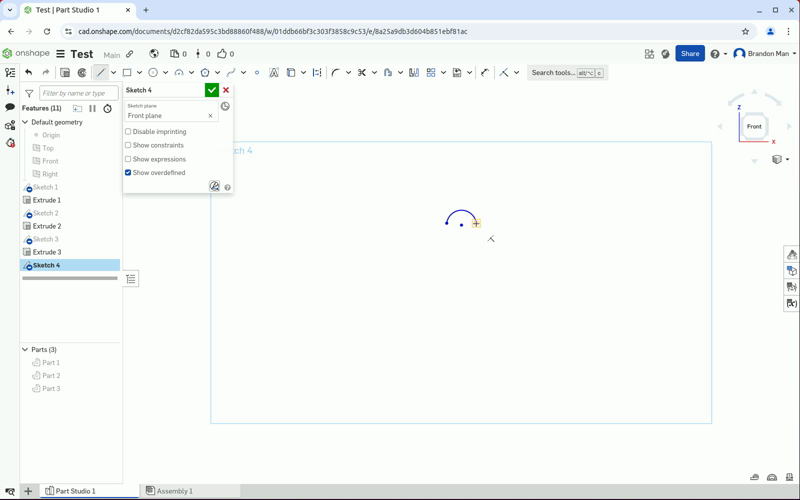
mouse_move(506, 223)
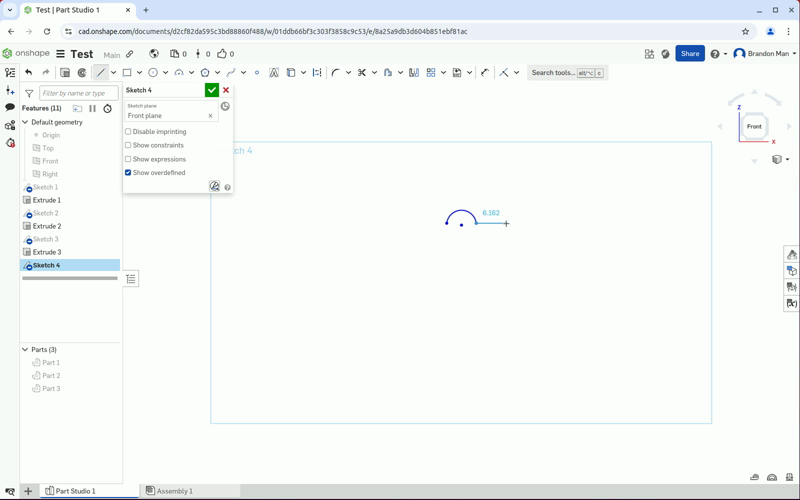
mouse_move(470, 176)
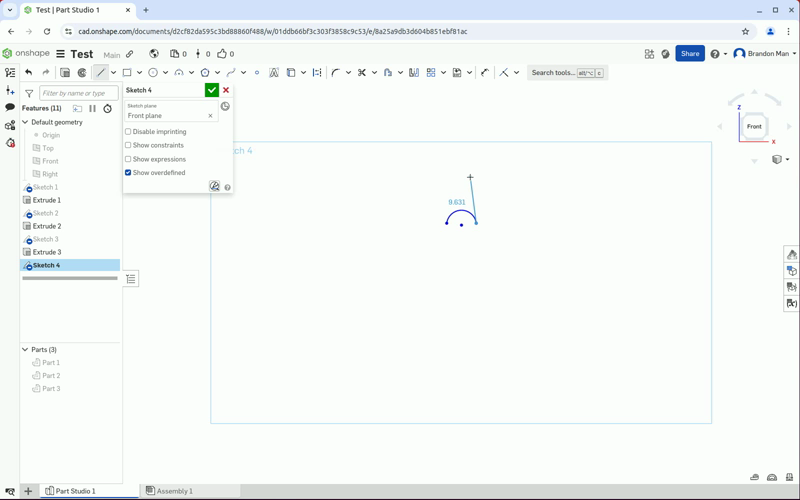
click(470, 176)
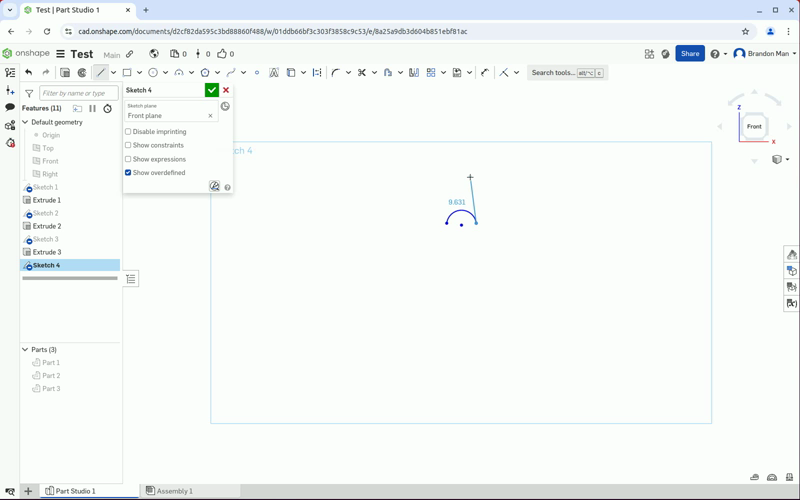
key_up(shift)
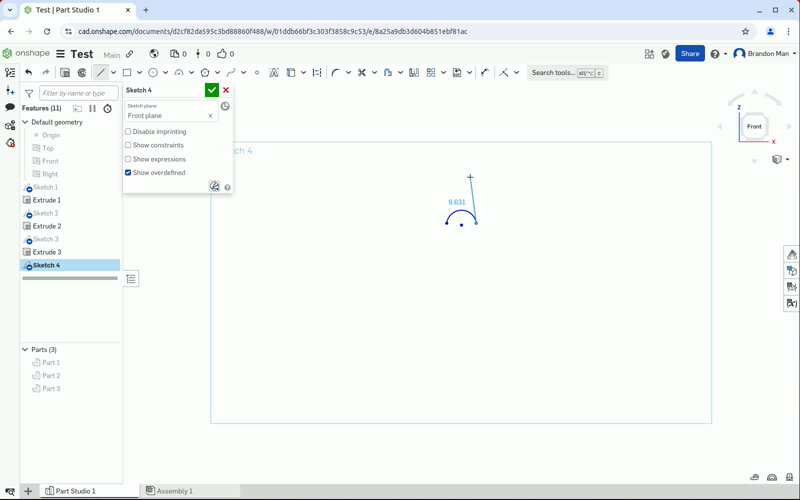
key(esc)
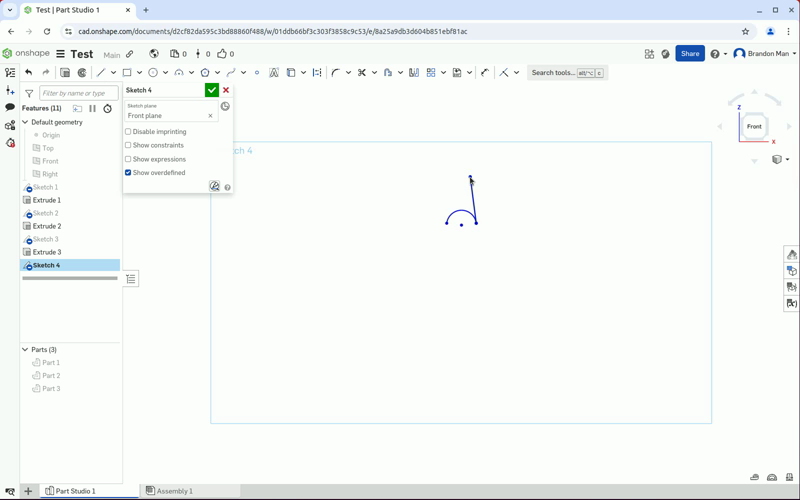
key(a)
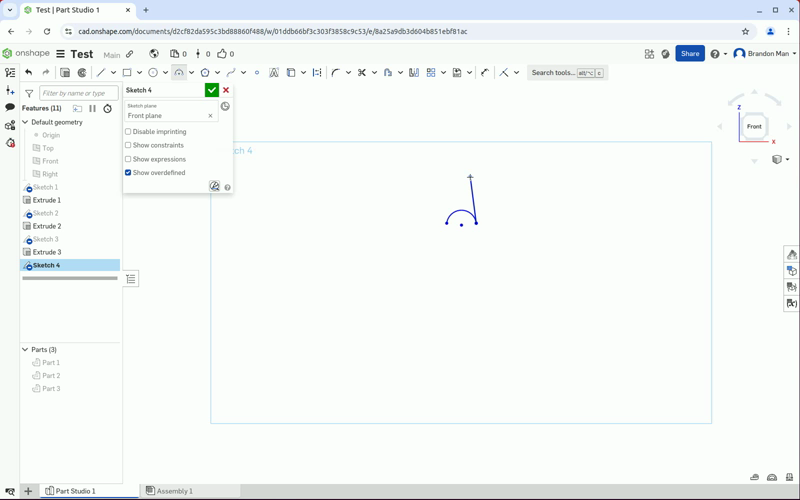
mouse_move(470, 176)
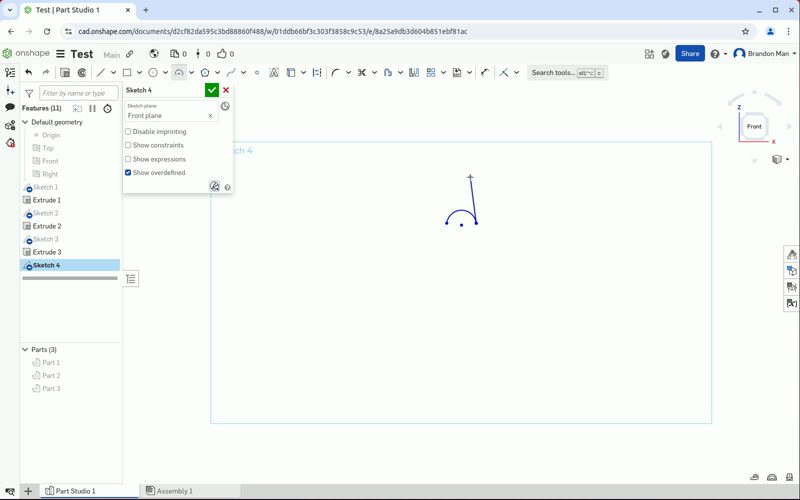
click(470, 176)
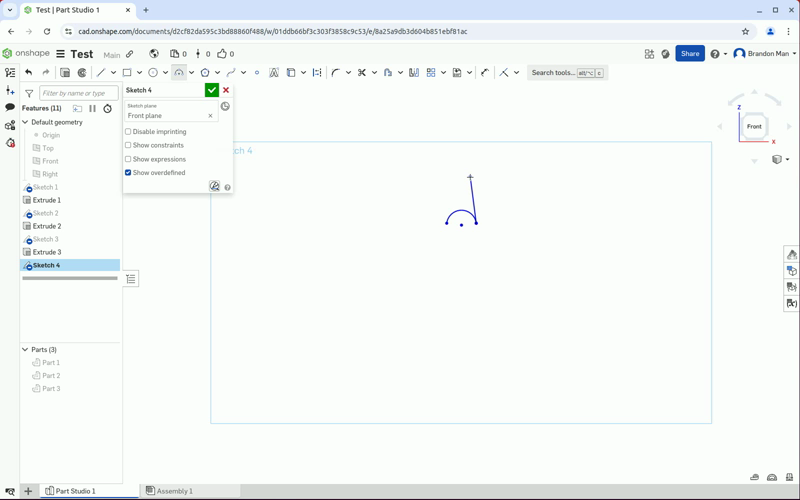
key_down(shift)
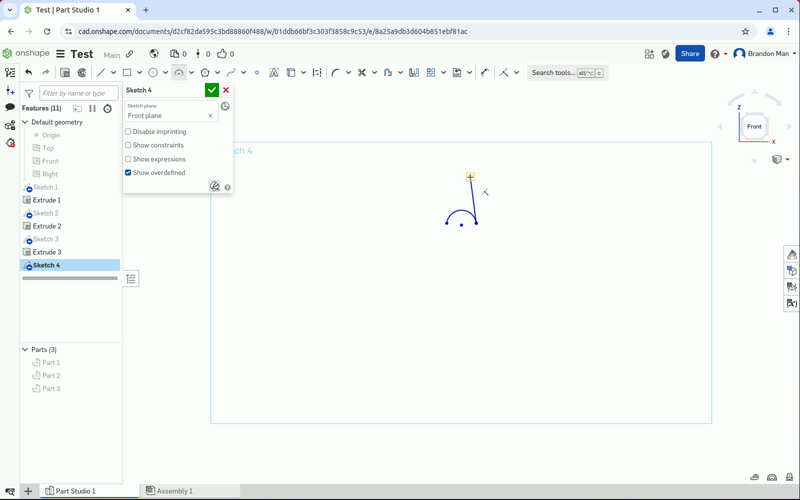
mouse_move(452, 176)
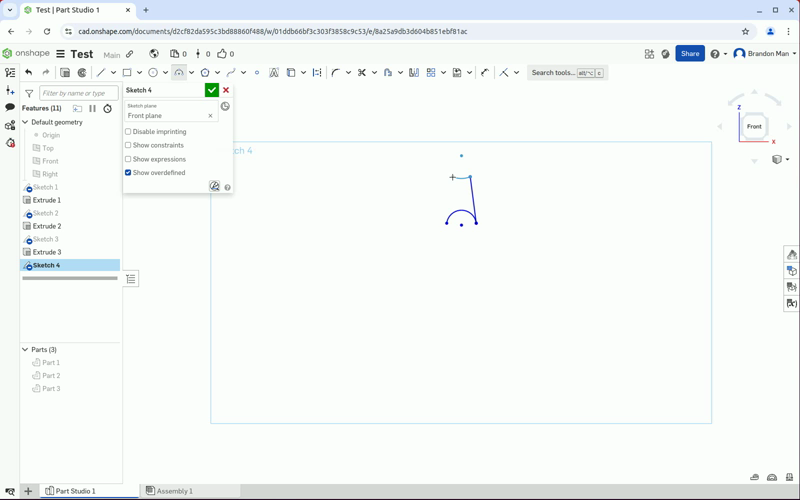
click(452, 176)
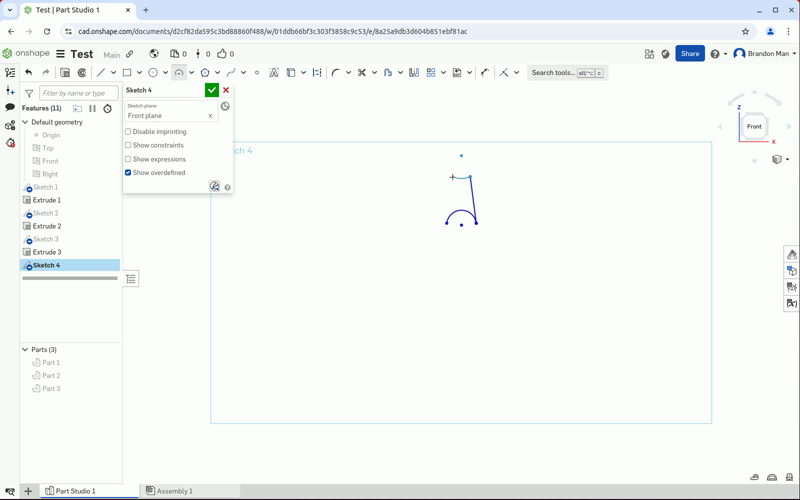
mouse_move(461, 186)
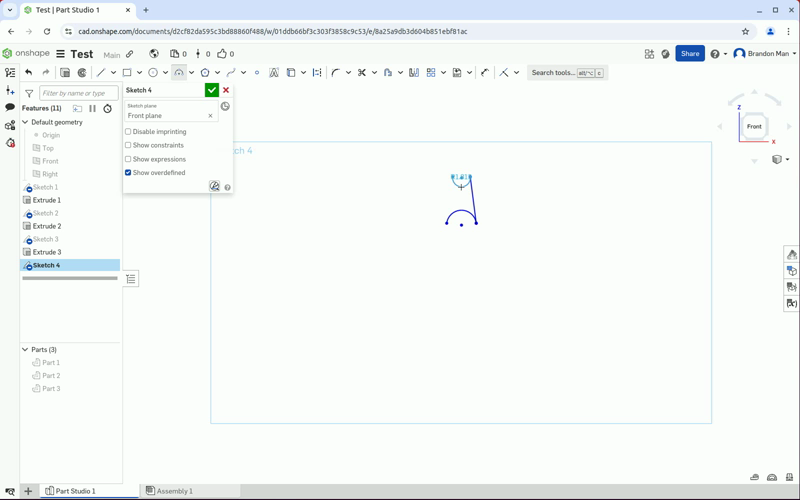
click(461, 186)
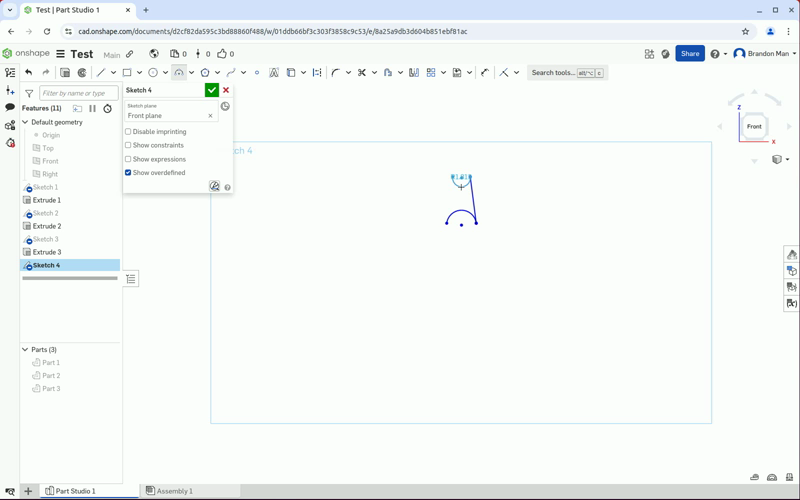
key_up(shift)
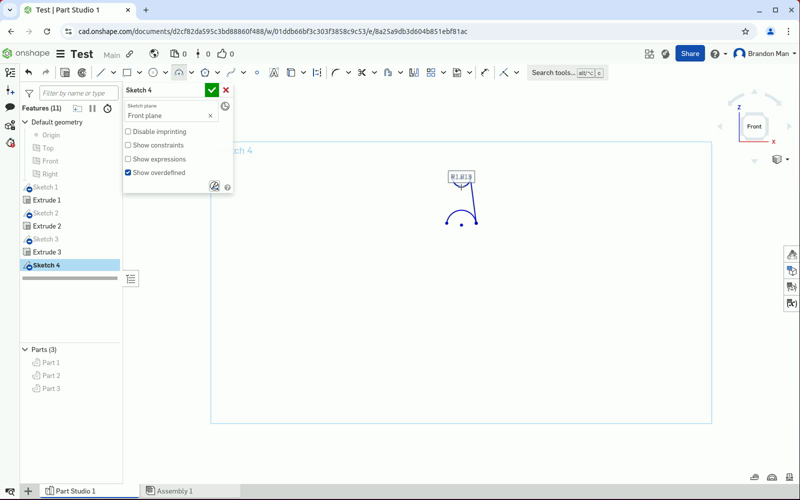
key(esc)
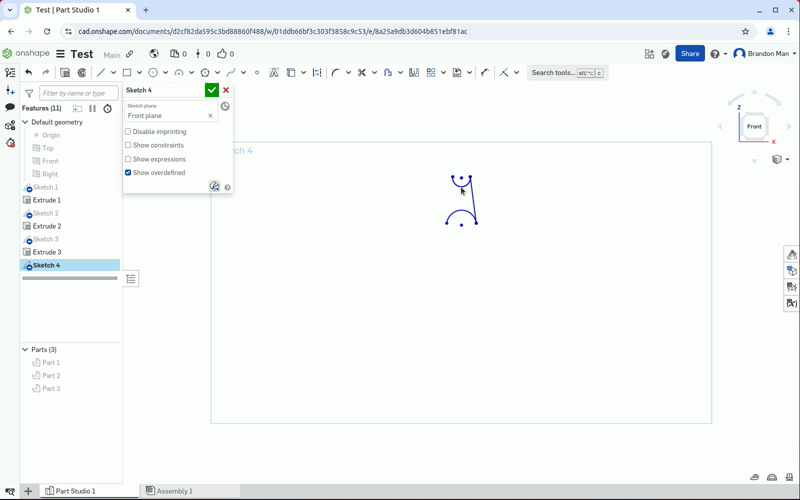
key(l)
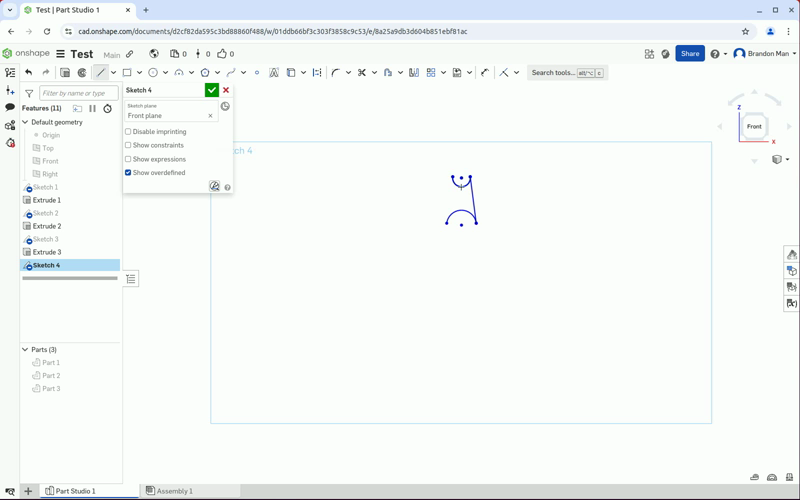
mouse_move(452, 176)
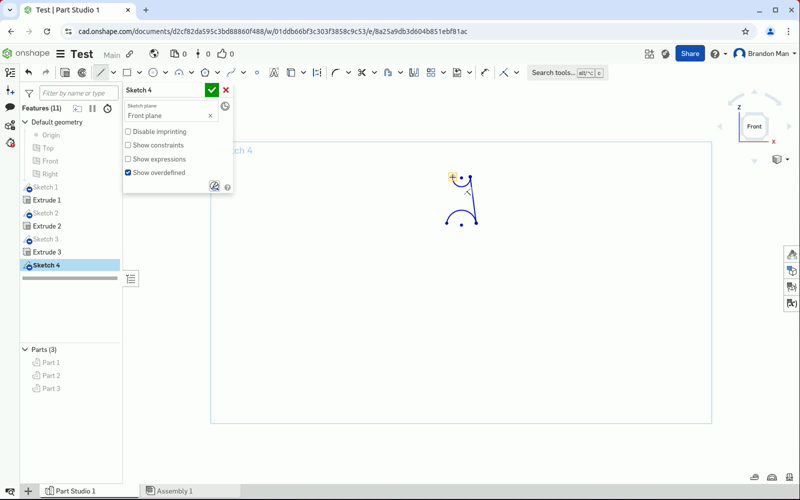
click(452, 176)
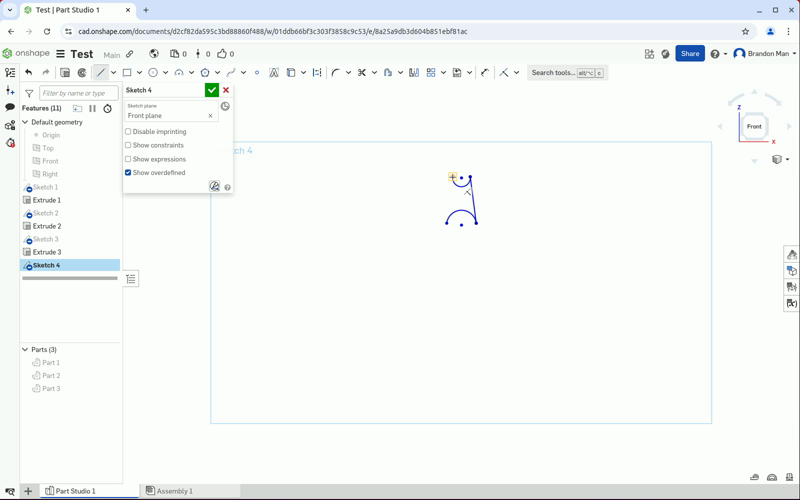
mouse_move(482, 176)
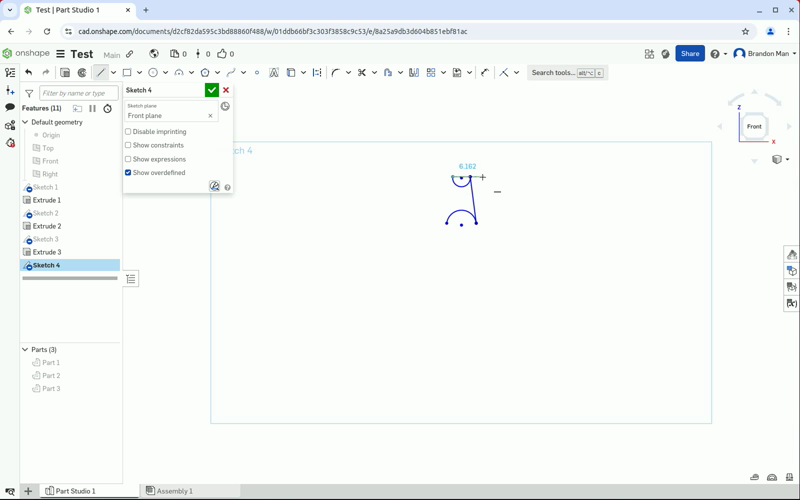
key_down(shift)
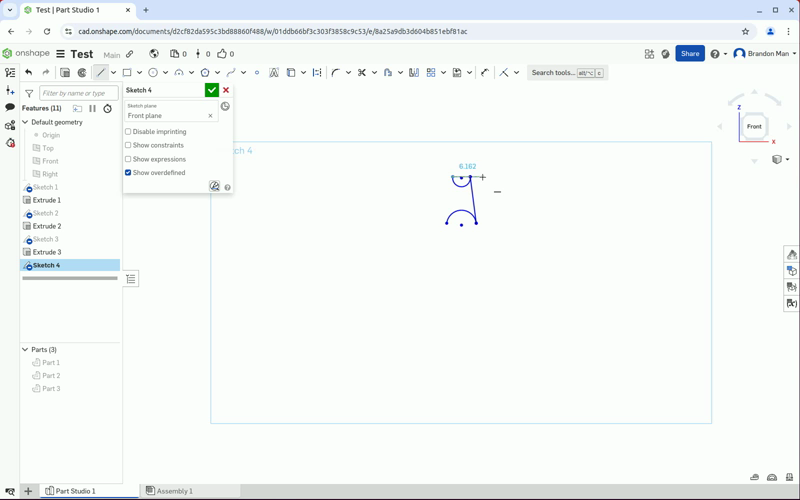
mouse_move(446, 223)
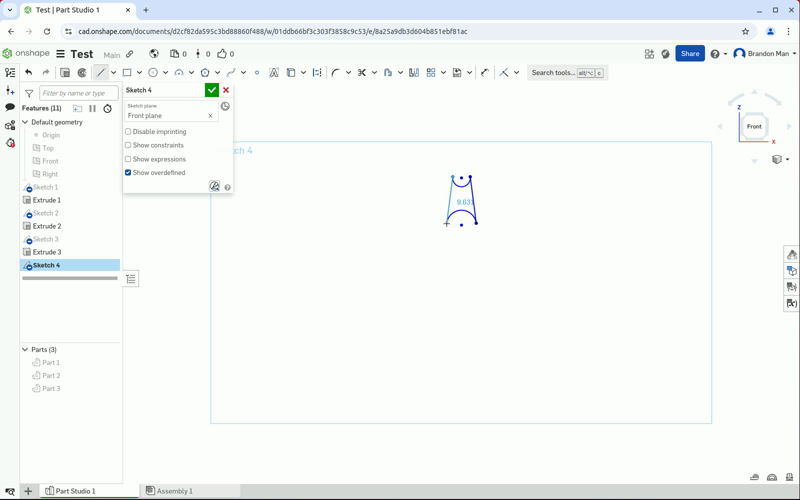
key_up(shift)
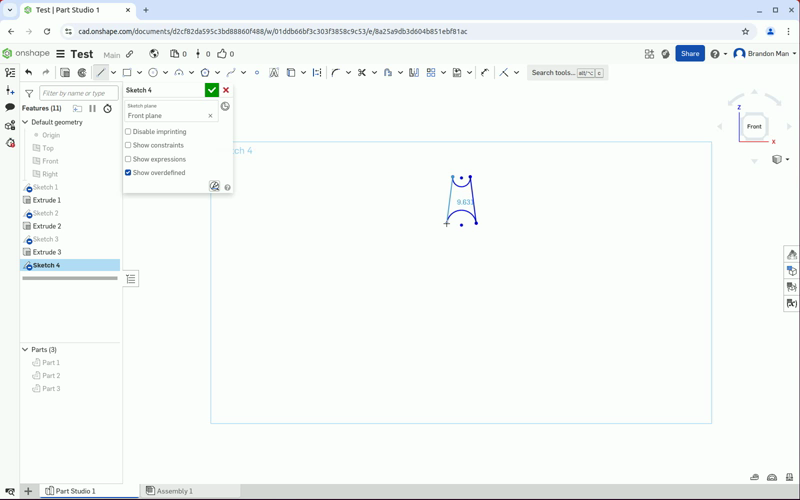
click(446, 223)
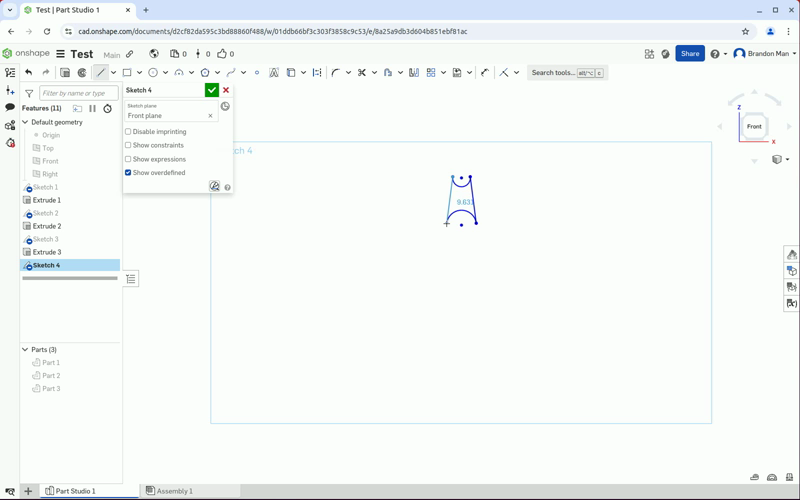
key(esc)
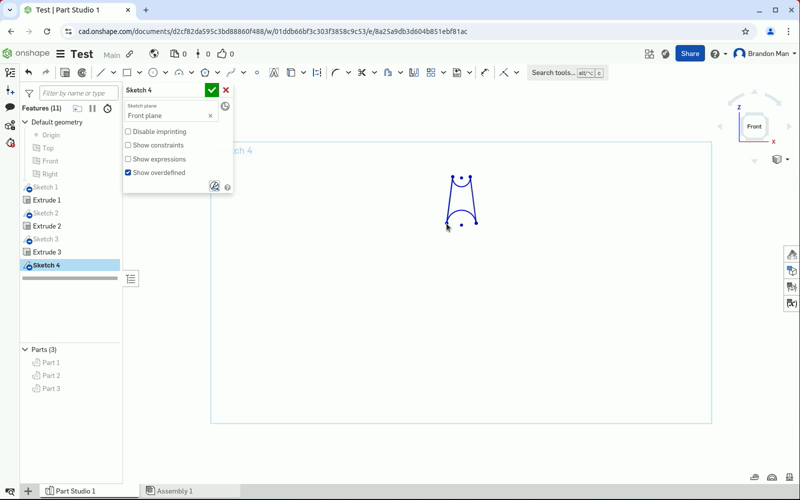
key(c)
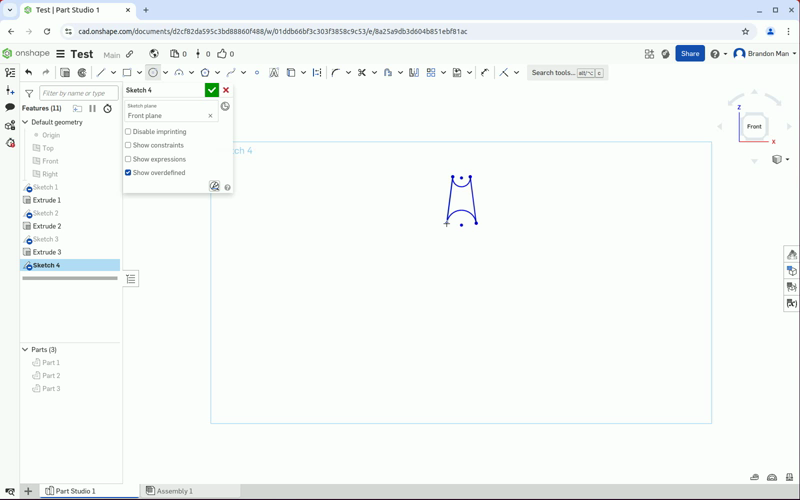
key_down(shift)
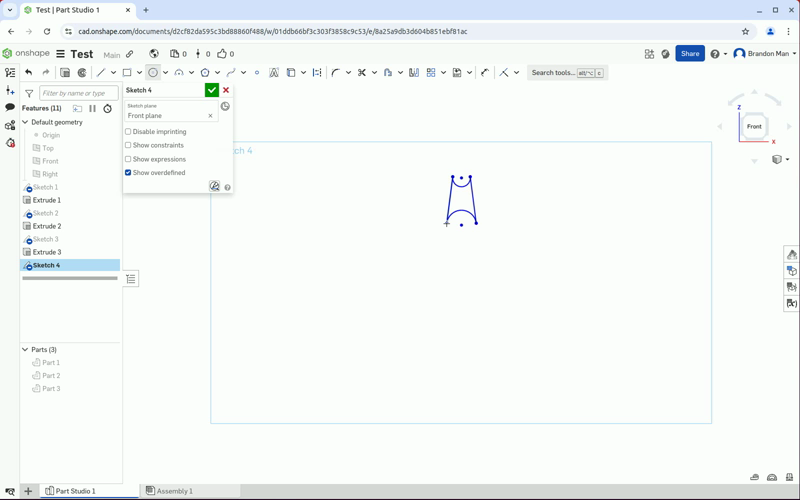
mouse_move(458, 191)
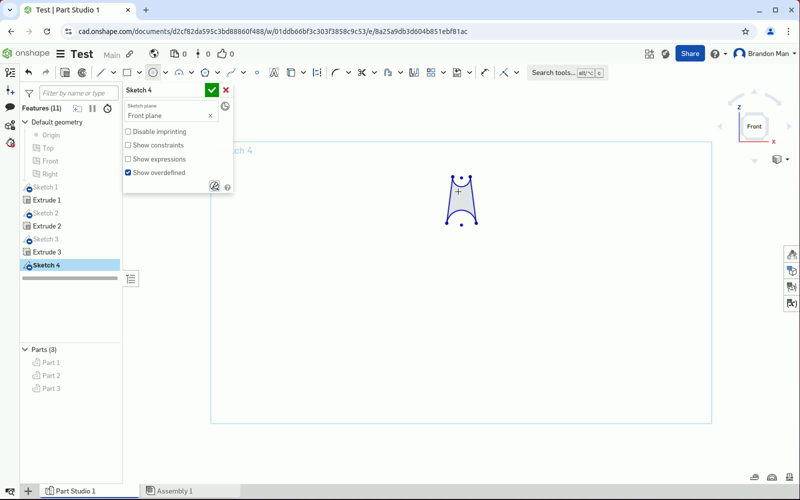
click(458, 191)
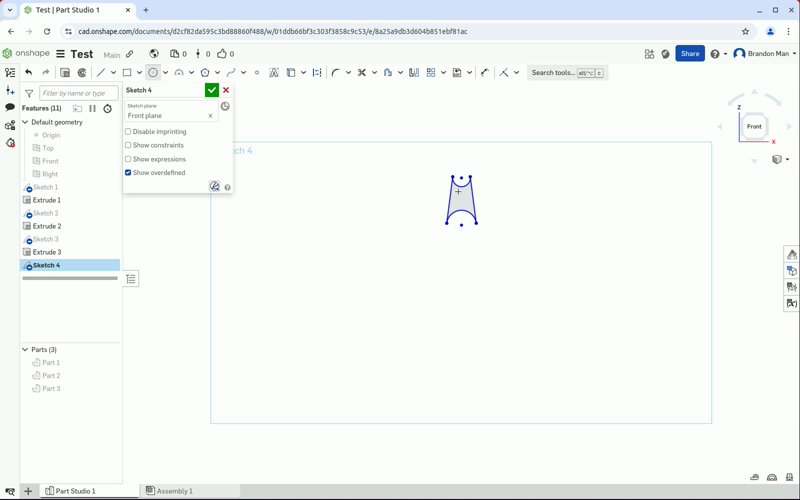
key_up(shift)
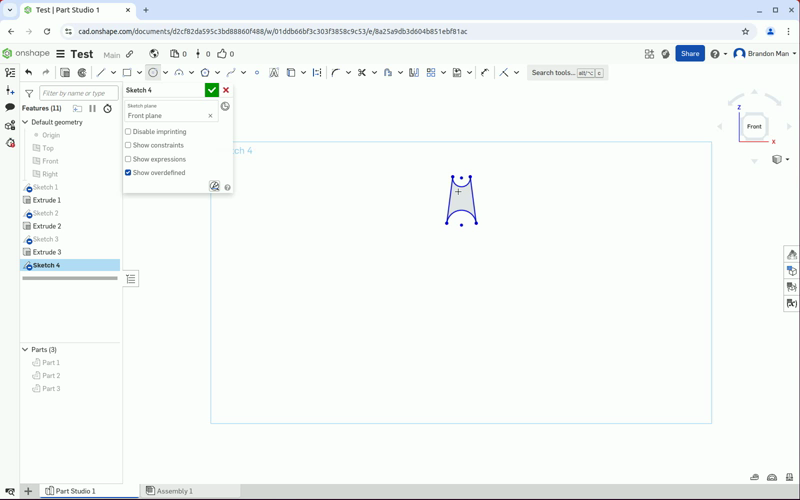
mouse_move(461, 191)
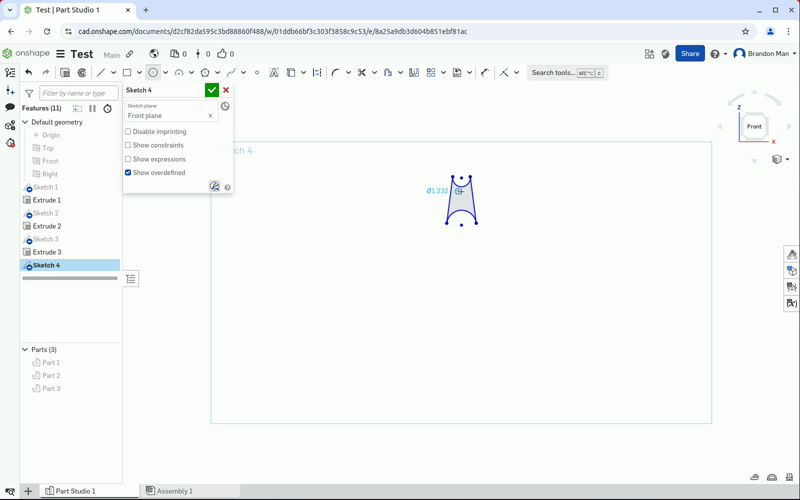
scroll(6)
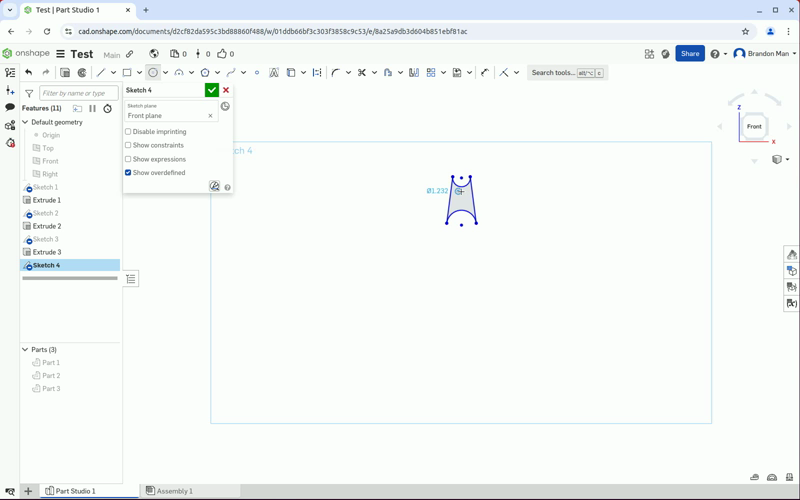
scroll(6)
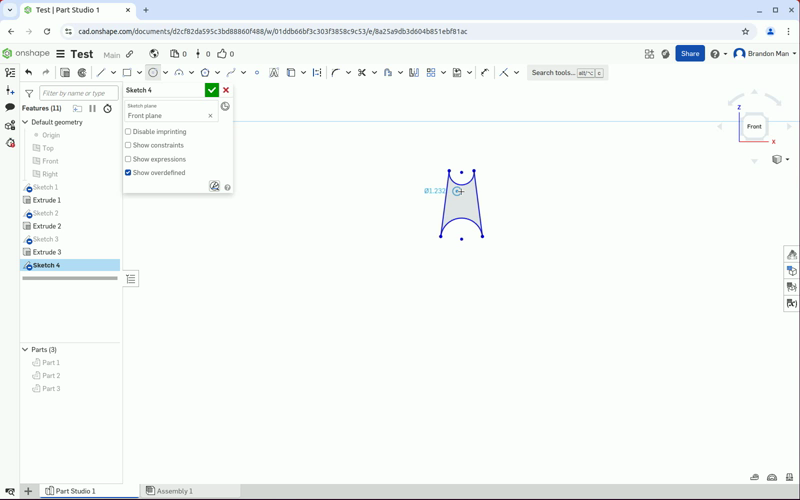
scroll(6)
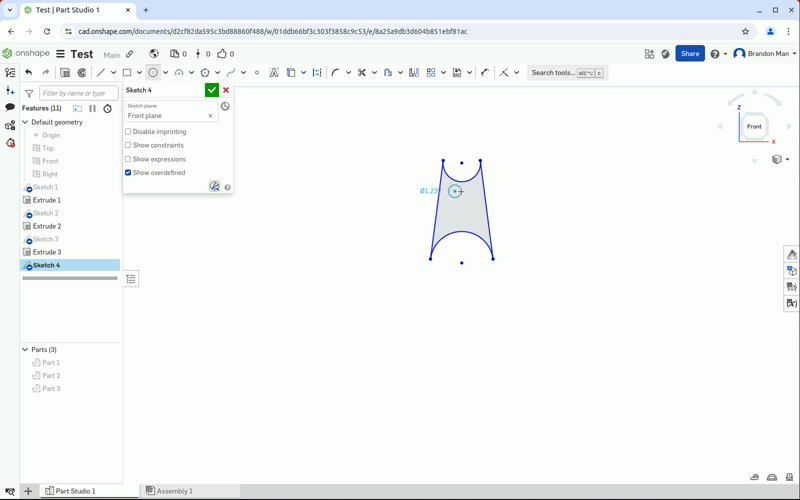
scroll(6)
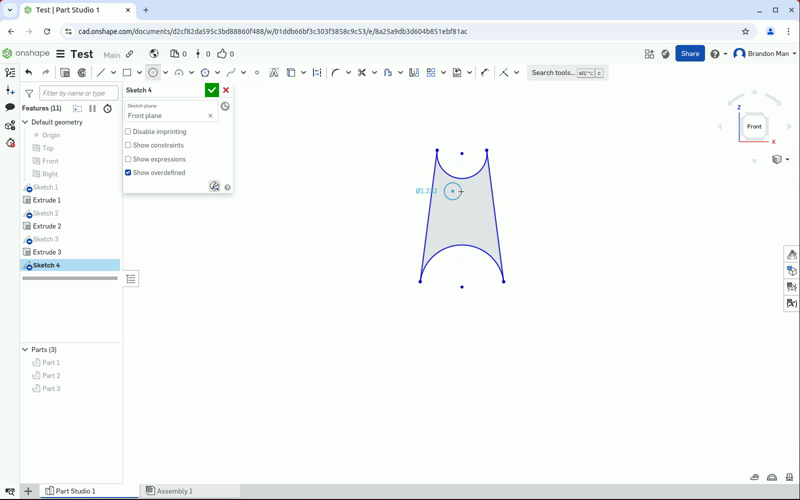
scroll(6)
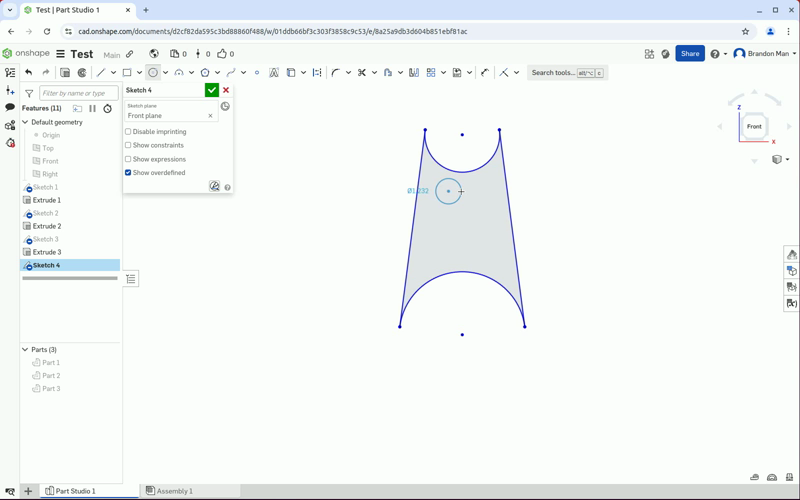
scroll(6)
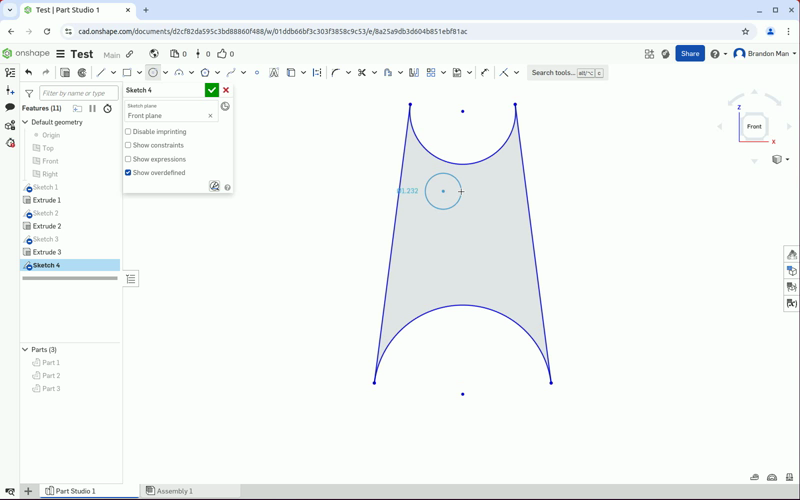
scroll(6)
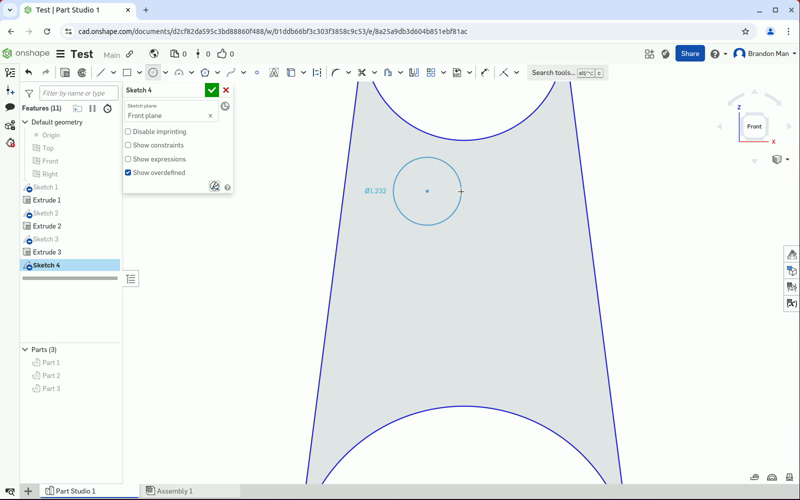
click(461, 191)
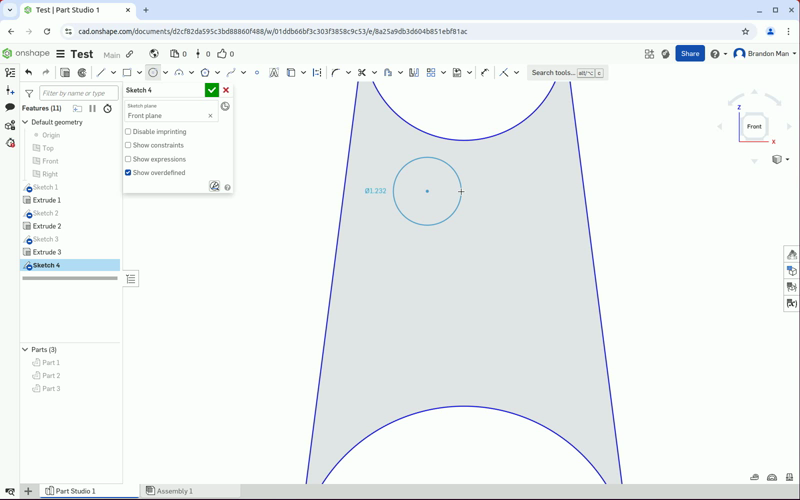
scroll(-6)
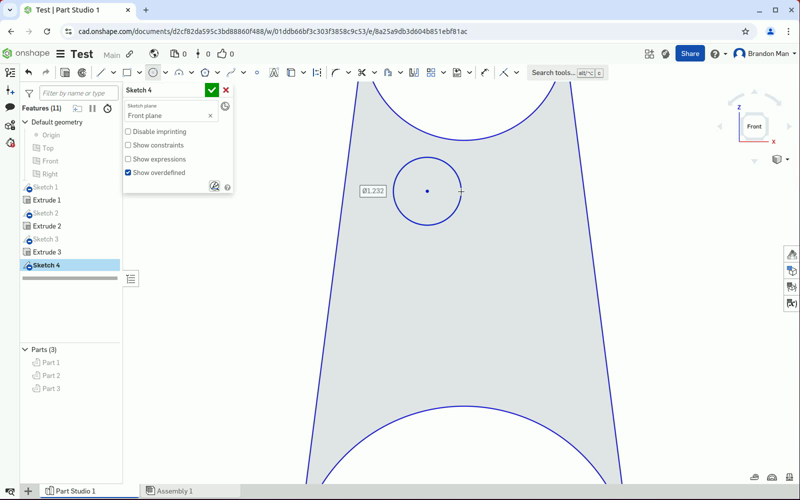
scroll(-6)
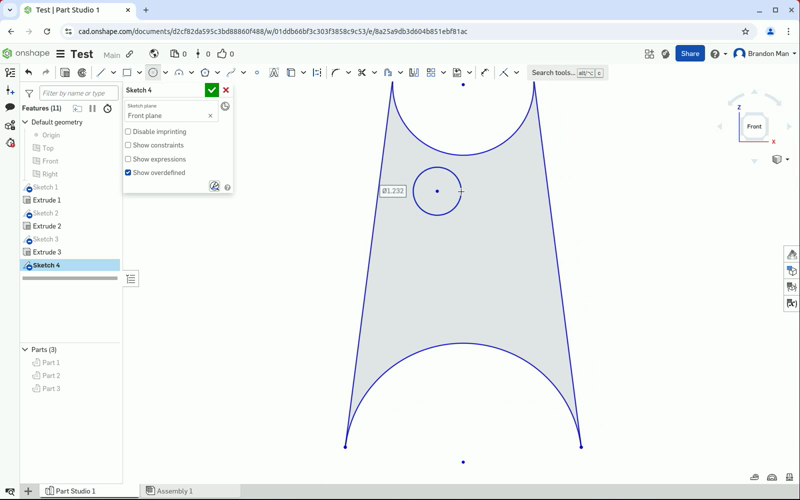
scroll(-6)
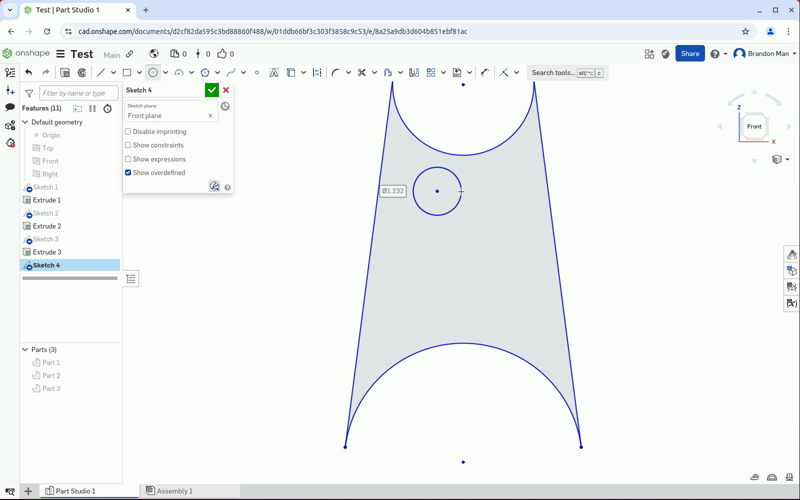
scroll(-6)
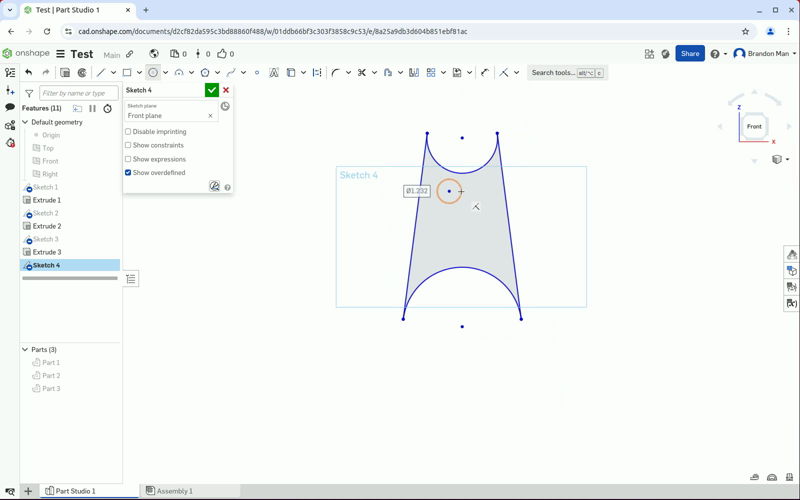
scroll(-6)
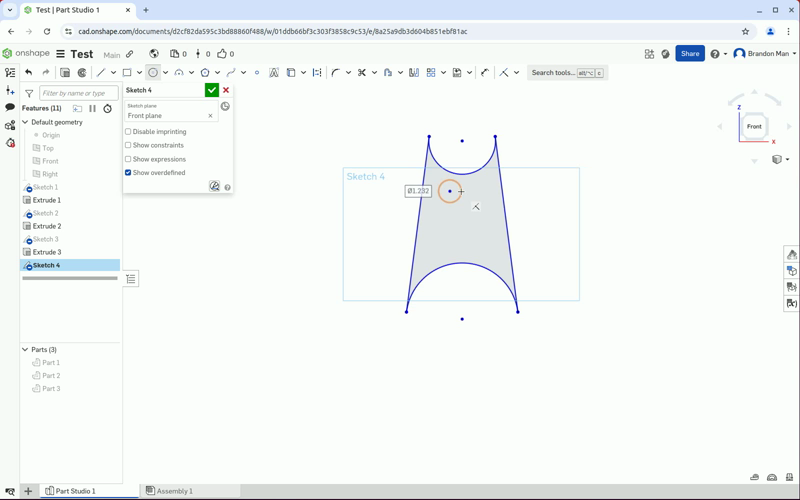
scroll(-6)
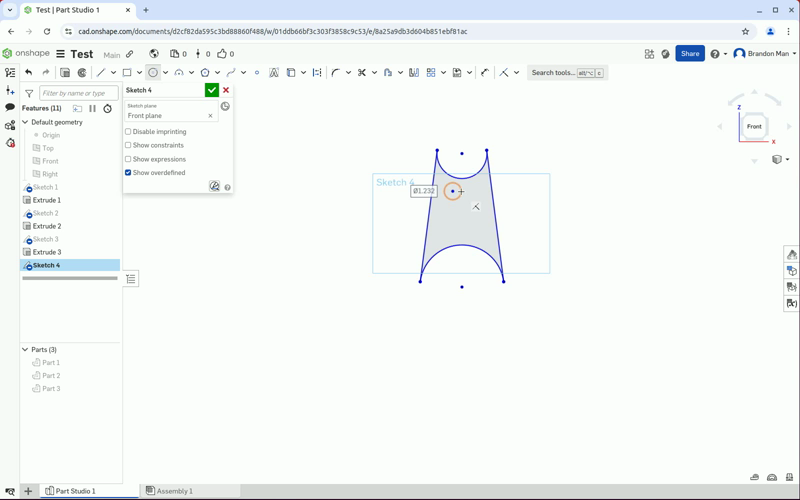
scroll(-6)
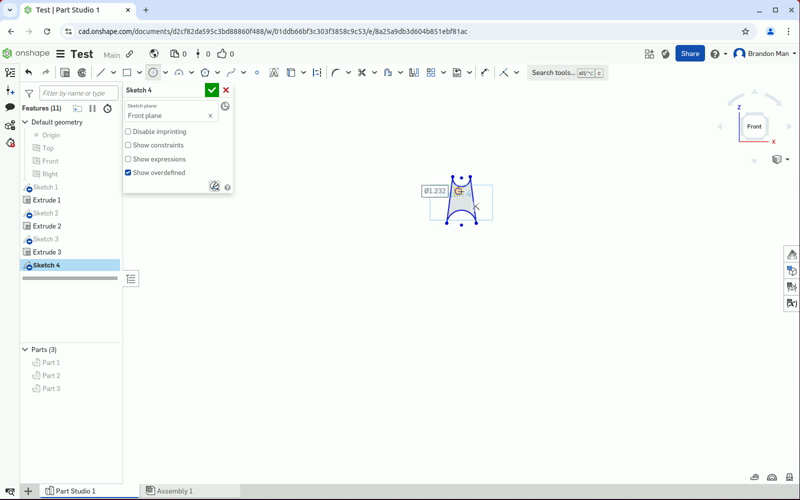
key(esc)
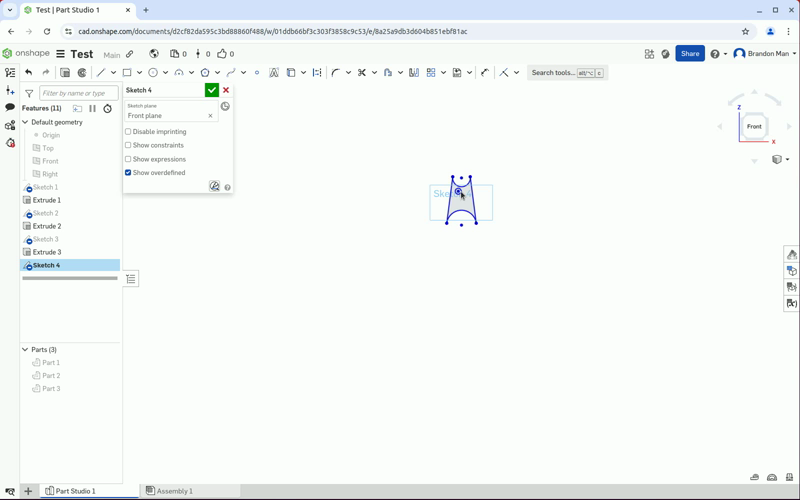
mouse_move(454, 196)
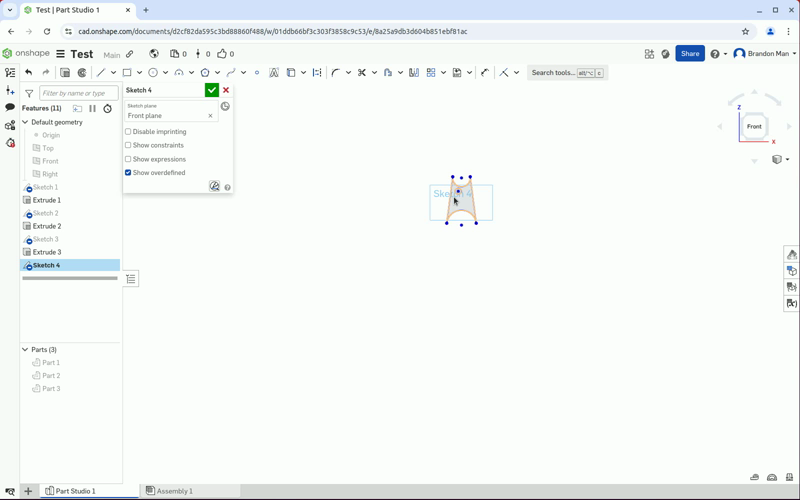
scroll(6)
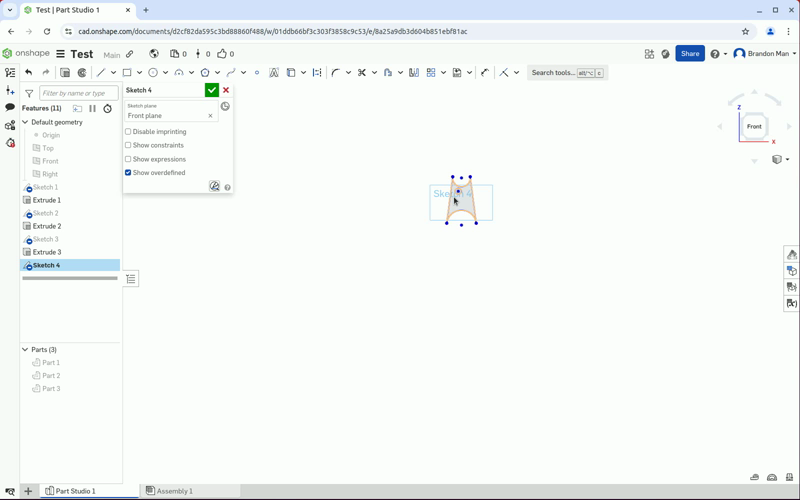
scroll(6)
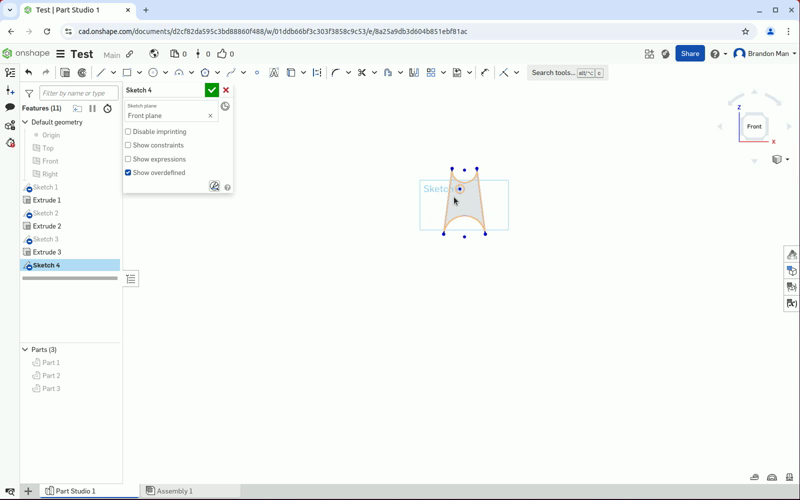
scroll(6)
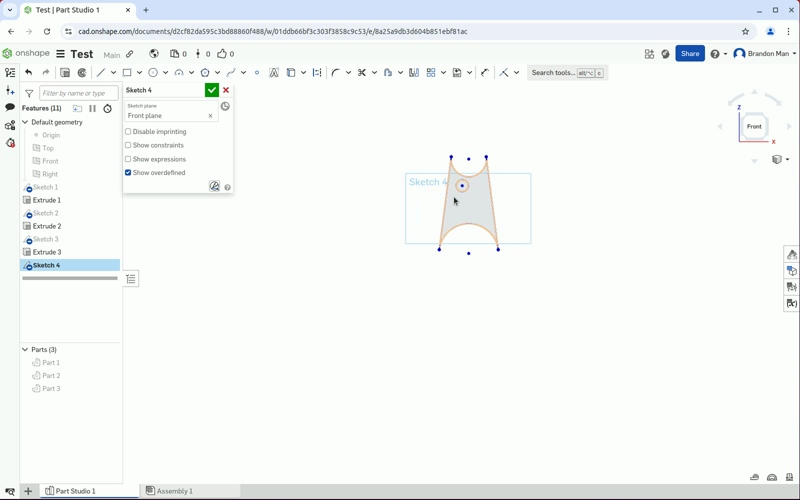
scroll(6)
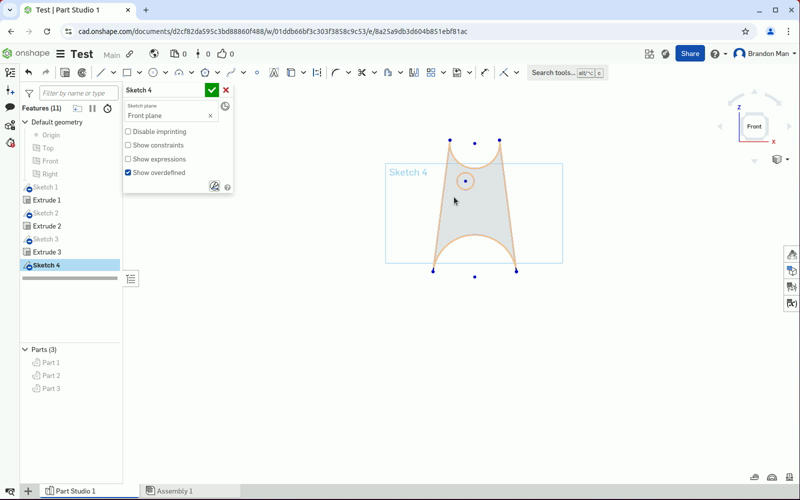
scroll(6)
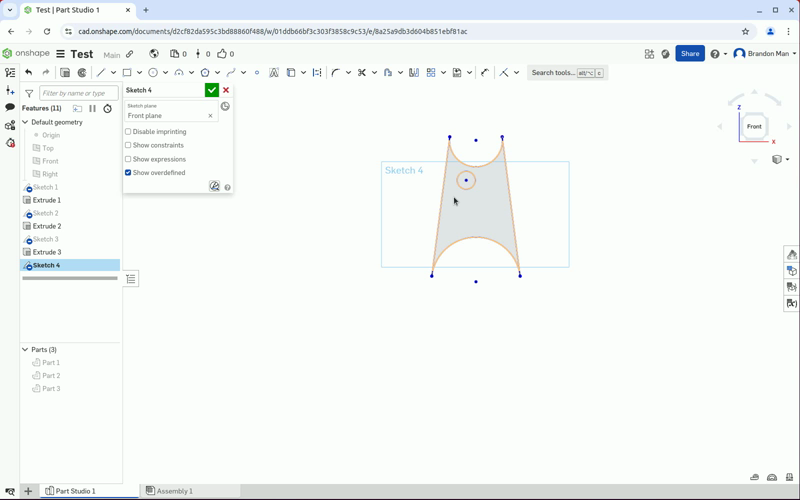
scroll(6)
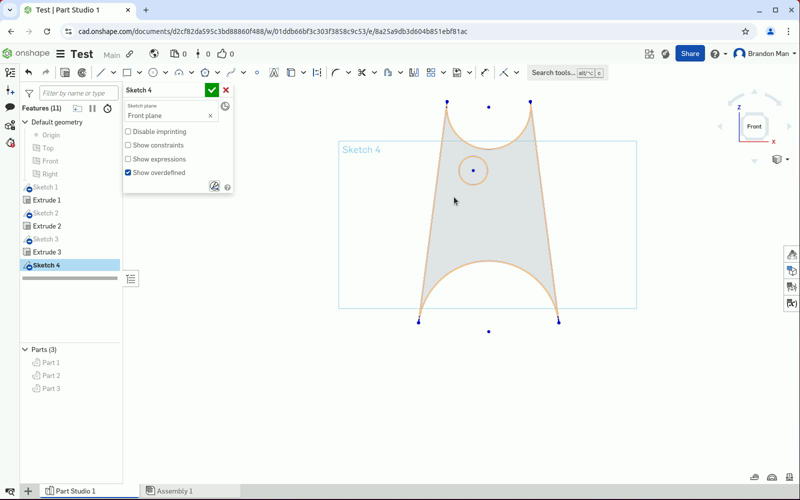
scroll(6)
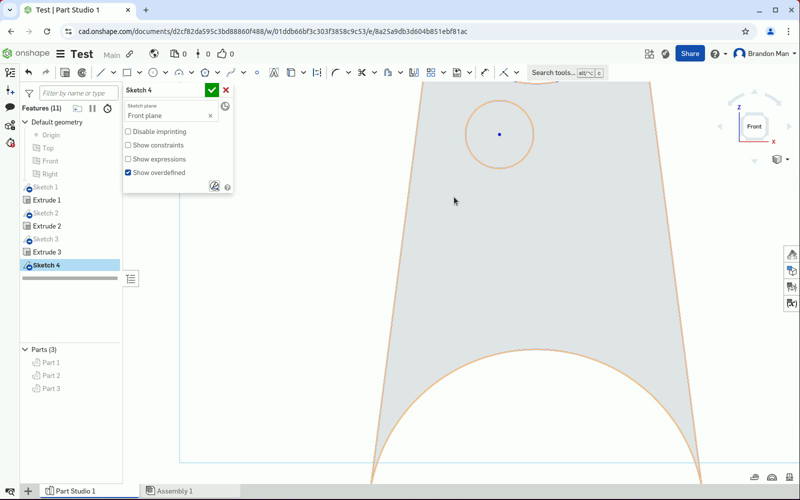
click(454, 196)
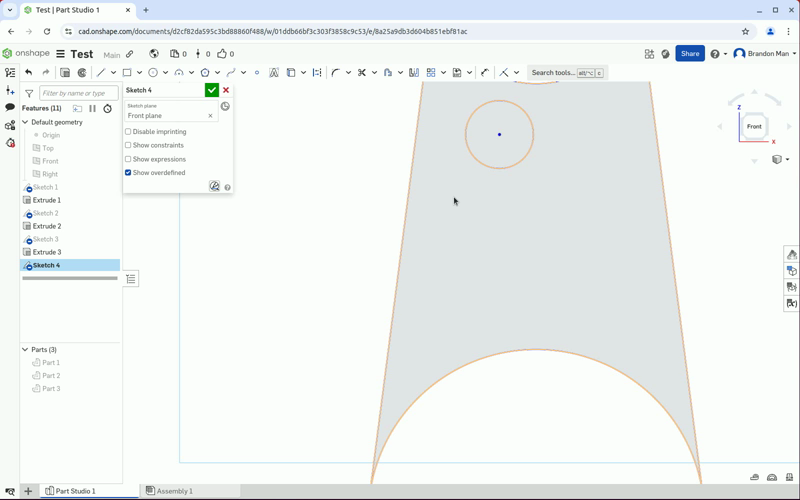
scroll(-6)
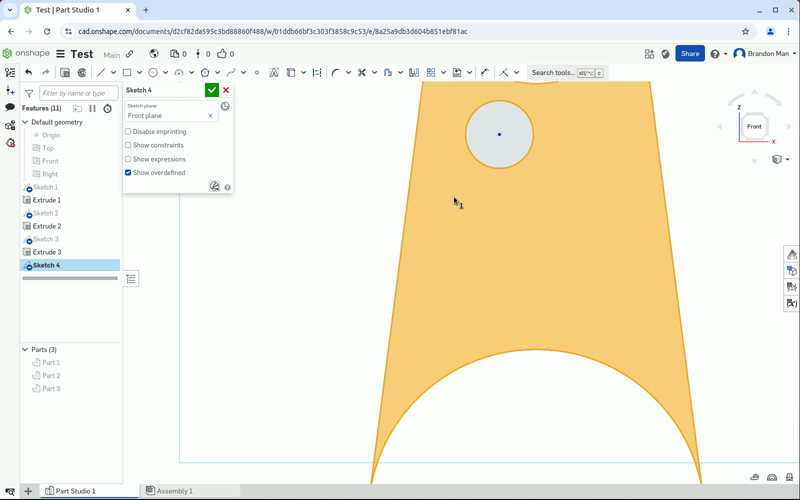
scroll(-6)
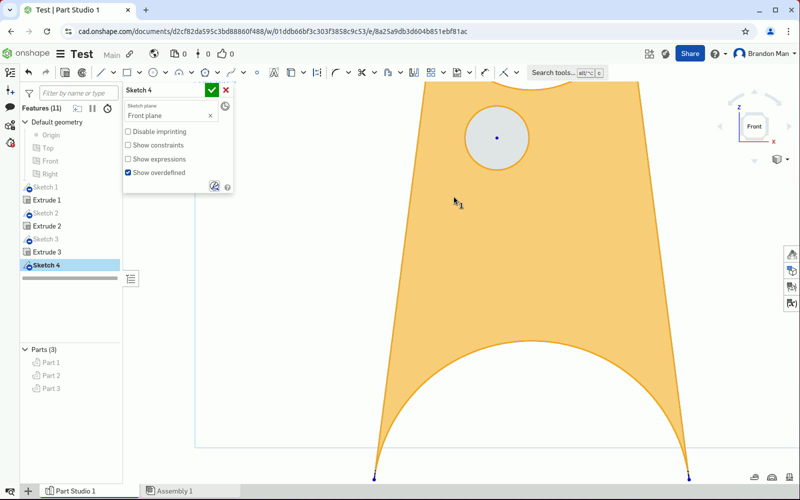
scroll(-6)
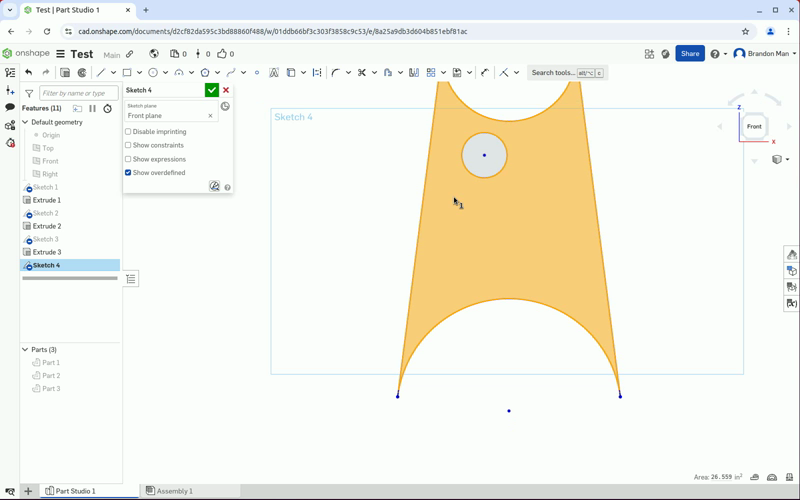
scroll(-6)
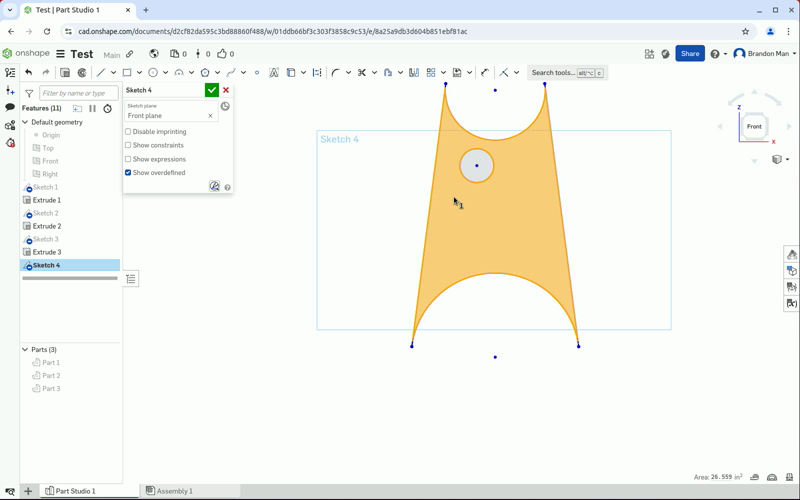
scroll(-6)
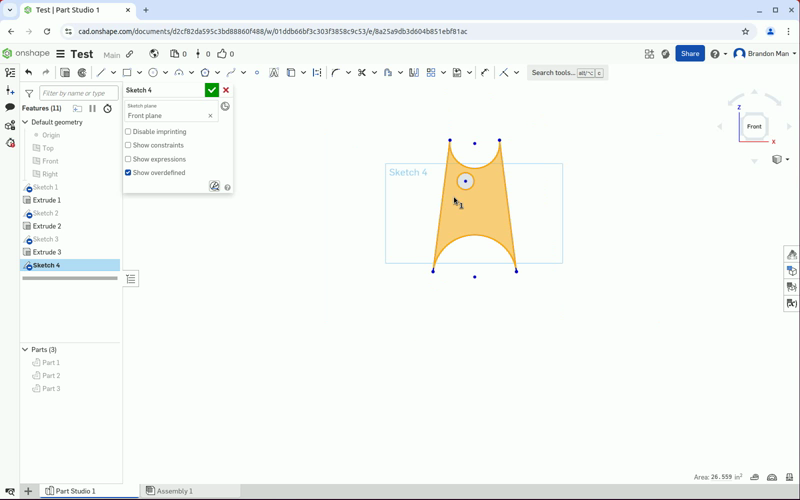
scroll(-6)
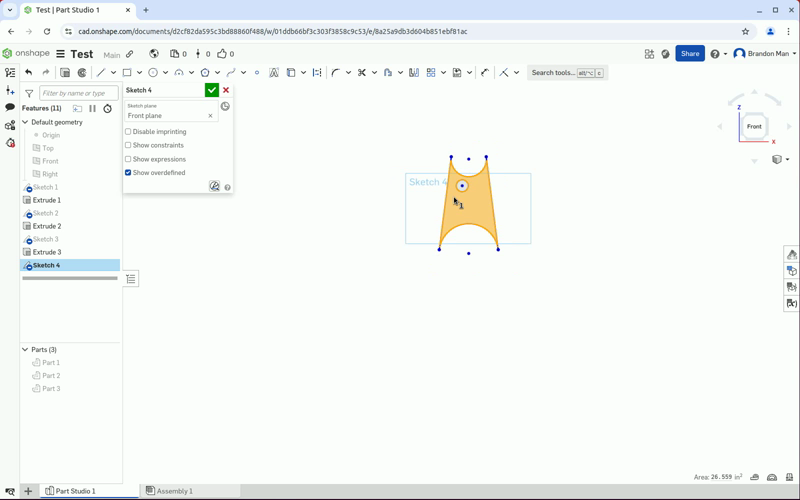
scroll(-6)
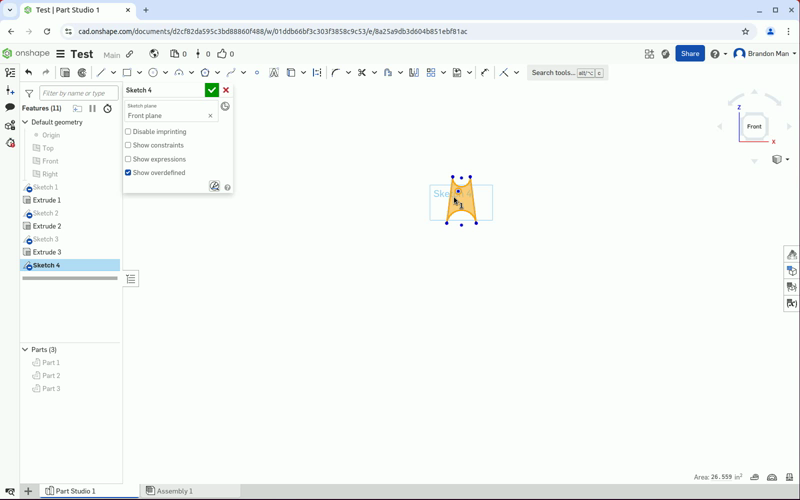
mouse_move(73, 352)
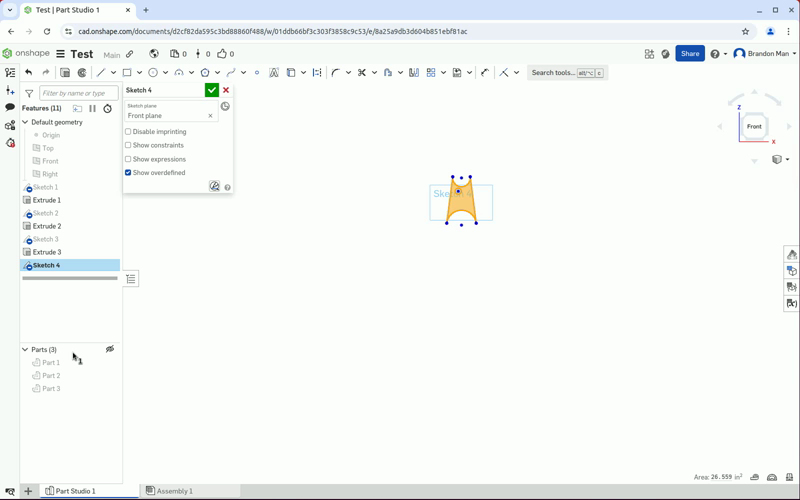
key(shift+y)
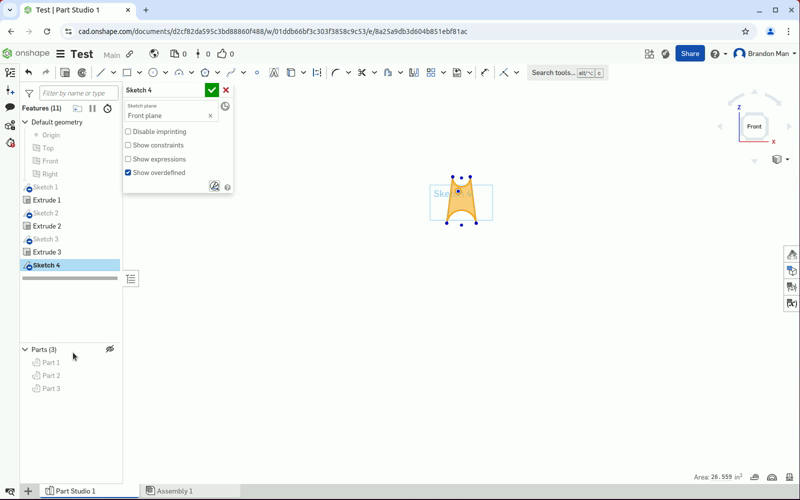
key(shift+e)
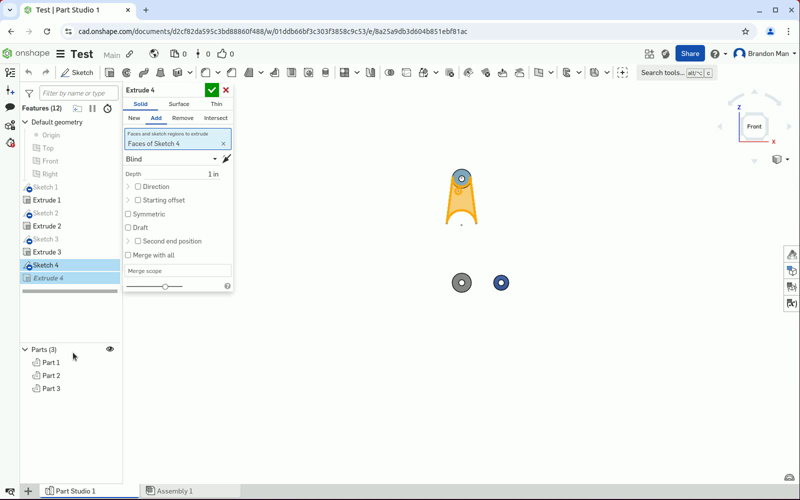
mouse_move(143, 106)
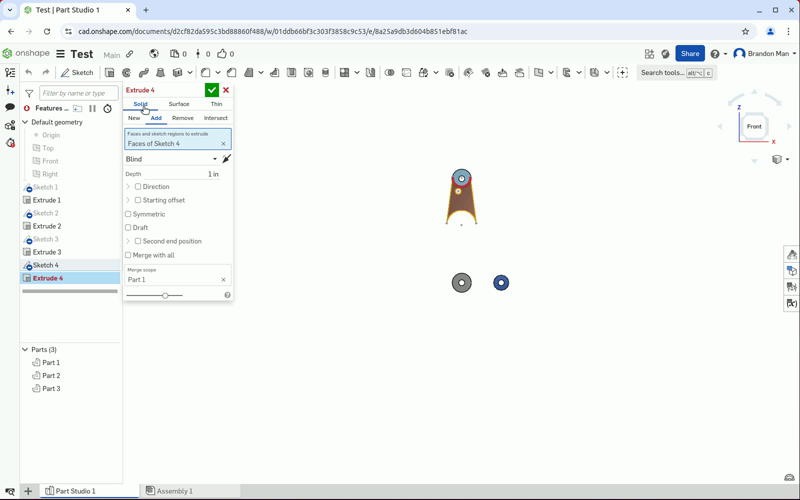
click(143, 106)
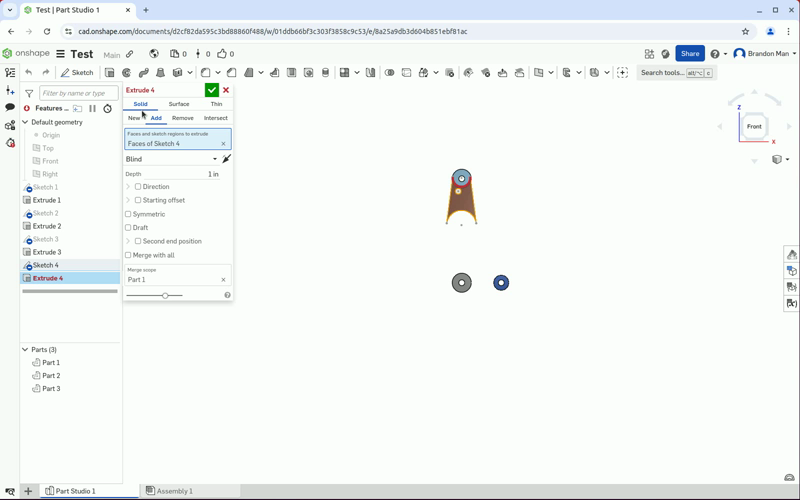
mouse_move(137, 120)
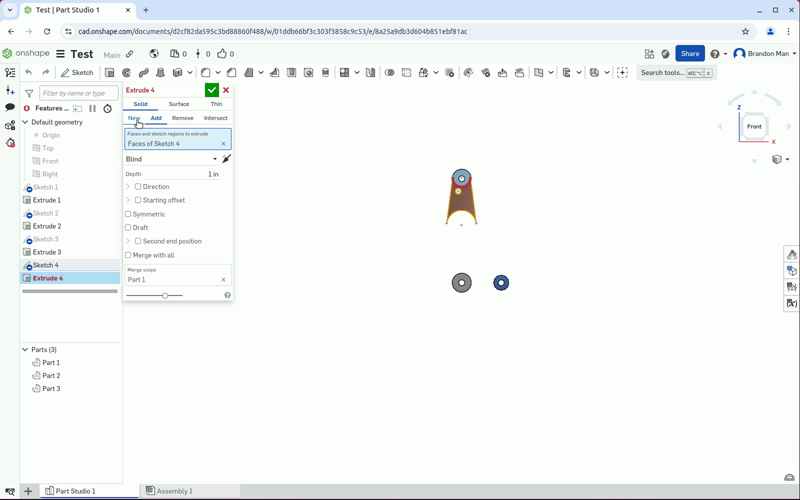
click(137, 120)
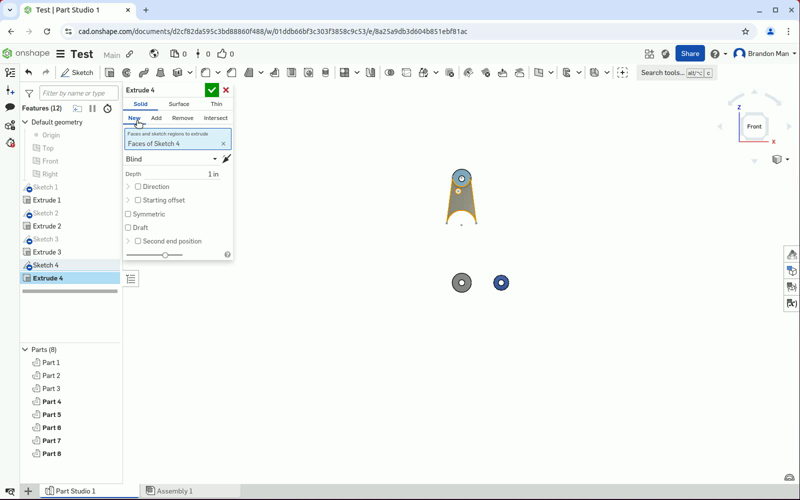
key(tab, 4)
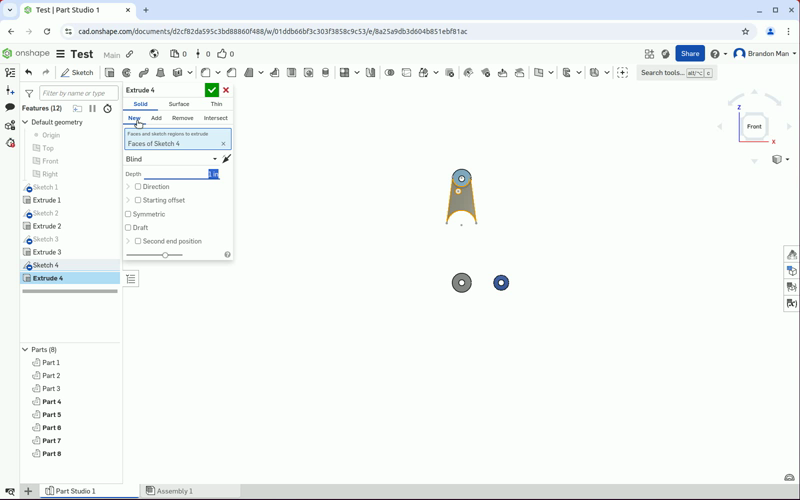
text(0.481)
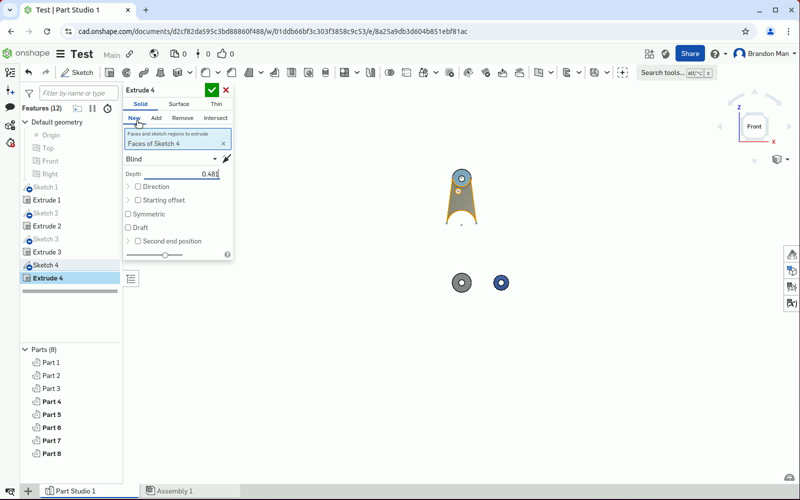
key(enter)
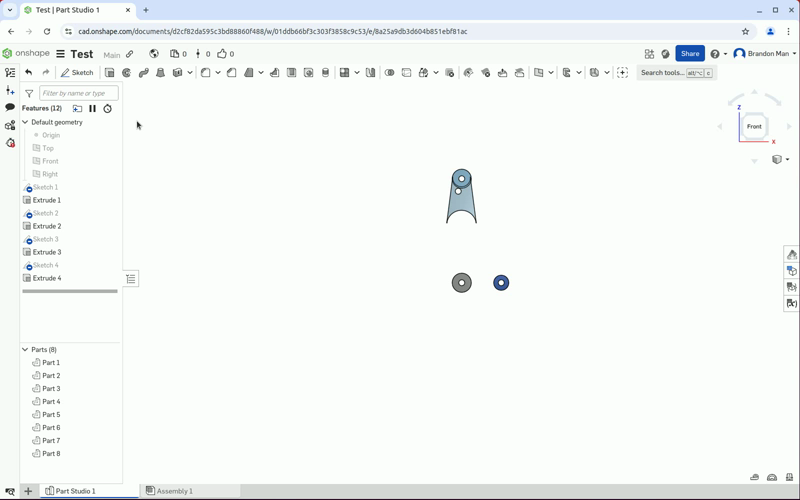
key(shift+h)
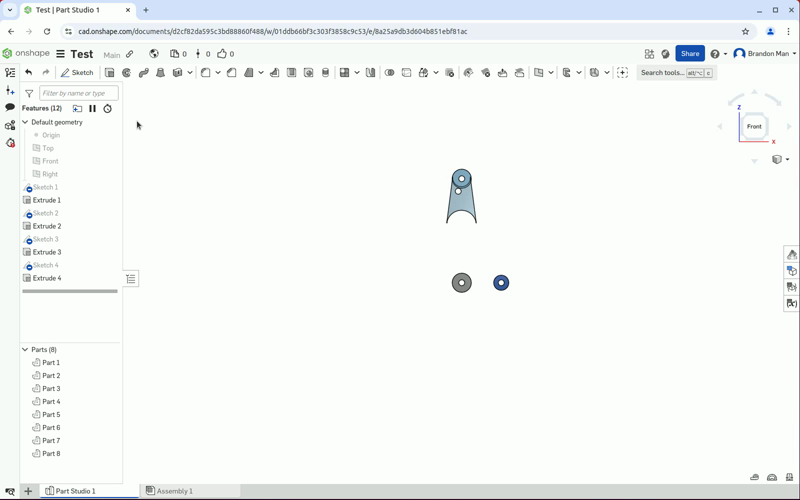
key(shift+h)
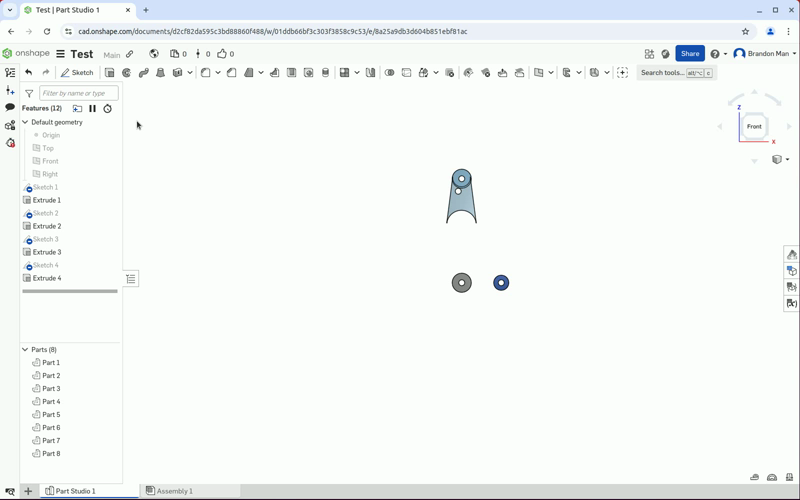
mouse_move(73, 189)
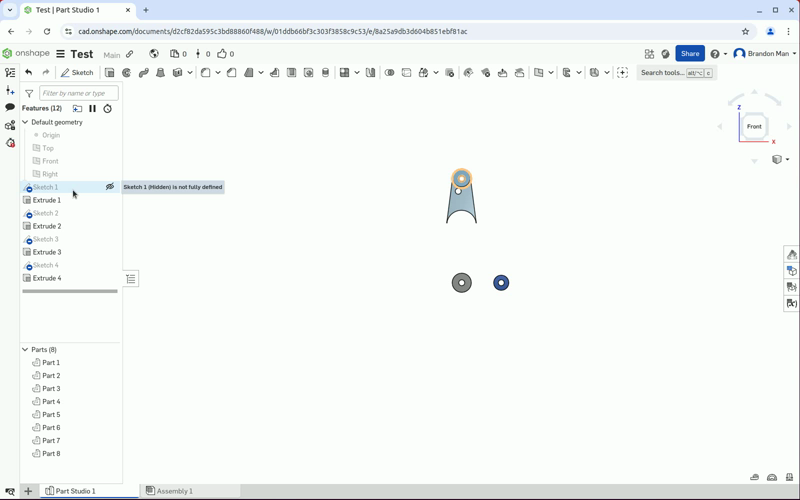
click(73, 189)
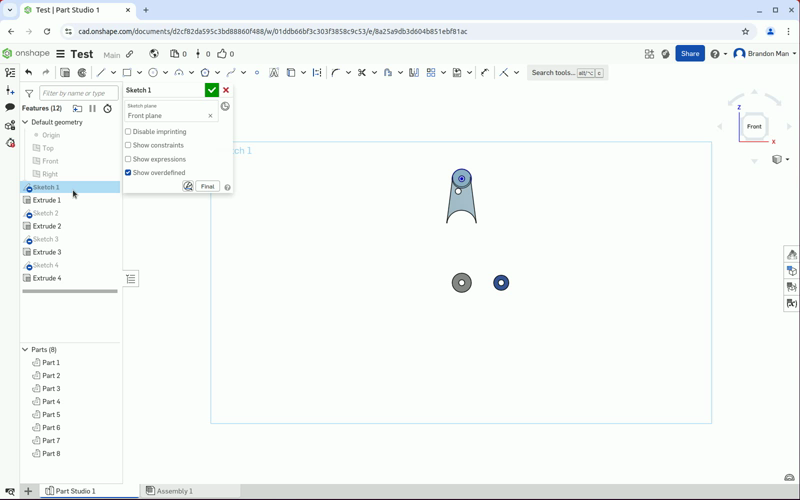
mouse_move(229, 92)
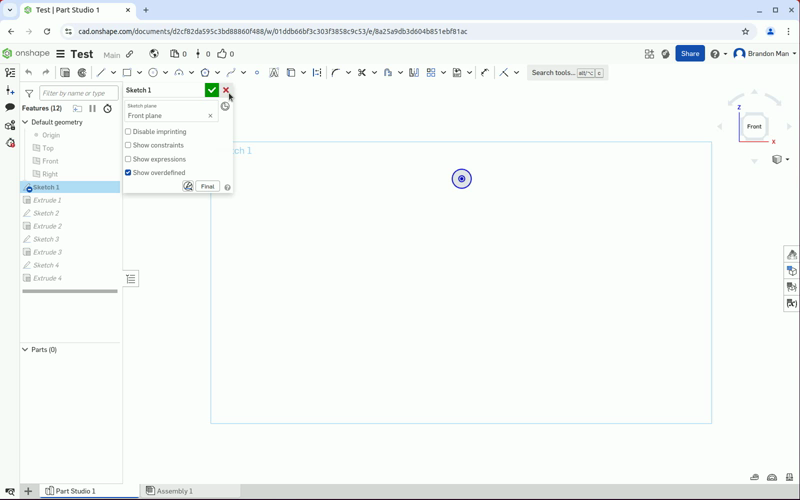
click(229, 92)
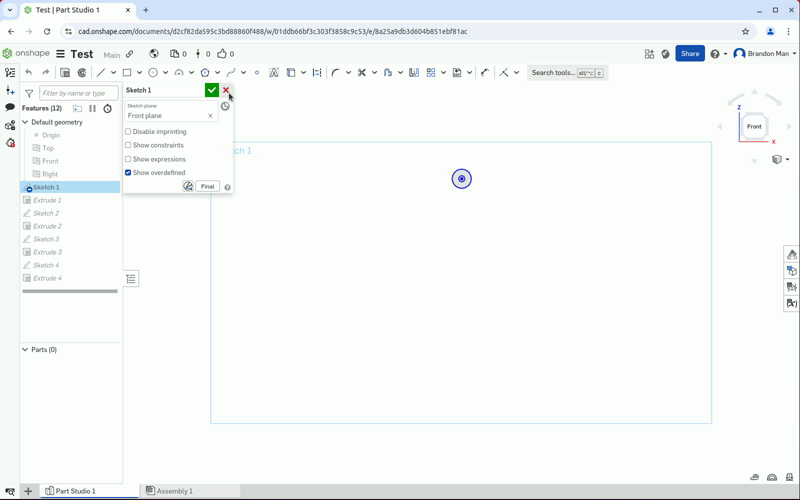
key(shift+s)
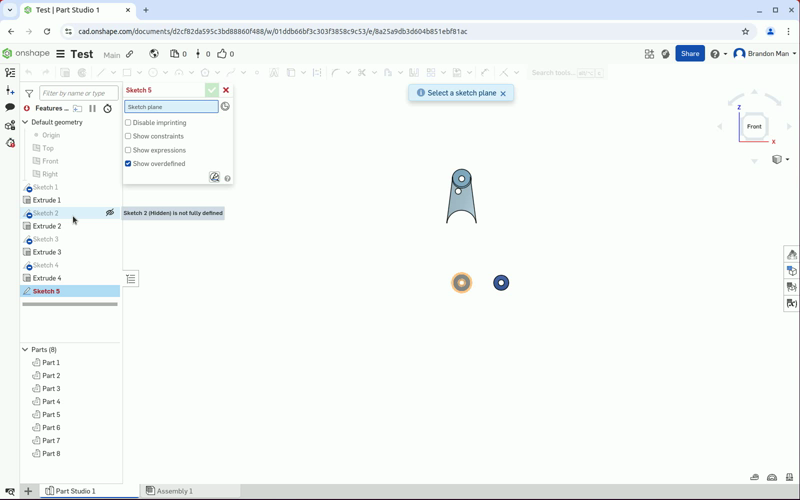
scroll(3)
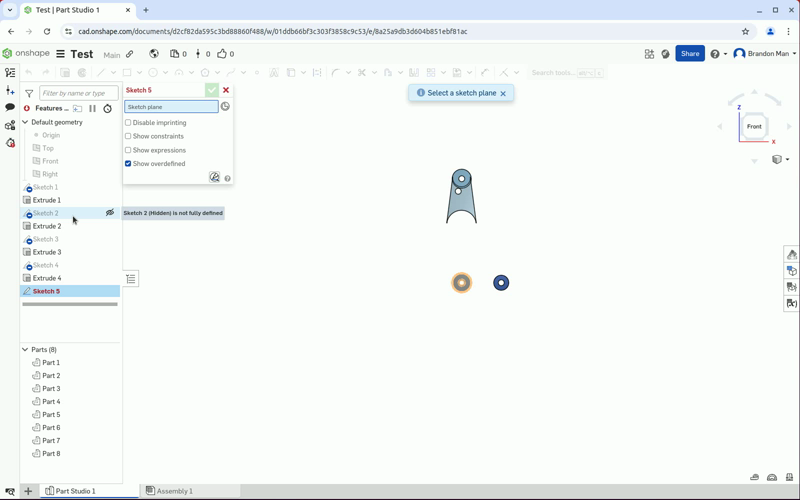
mouse_move(73, 163)
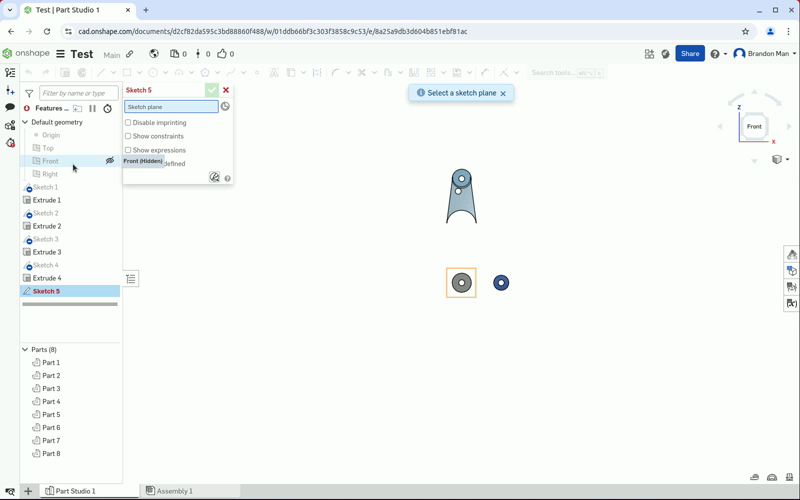
click(73, 163)
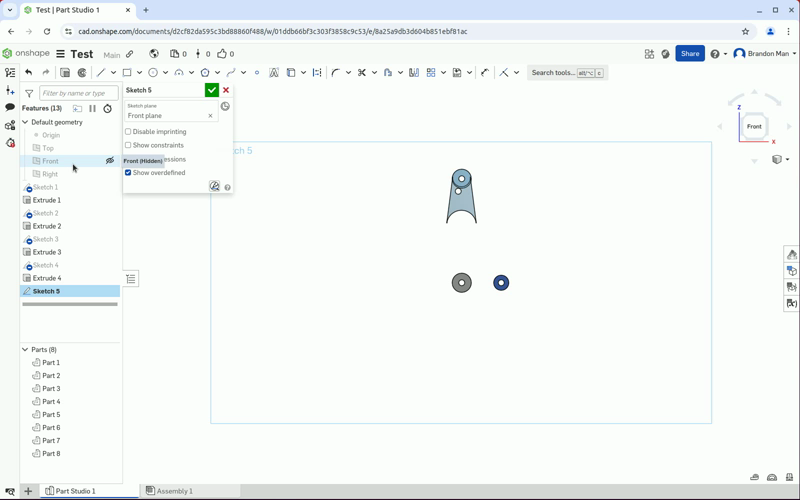
mouse_move(73, 352)
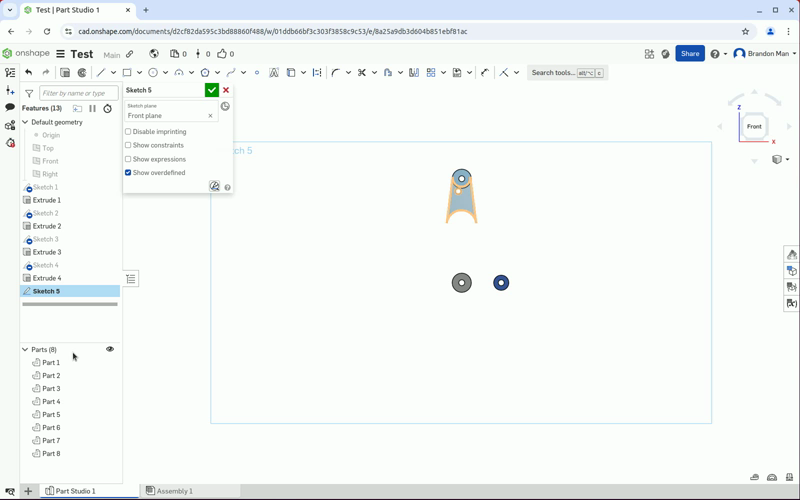
key(y)
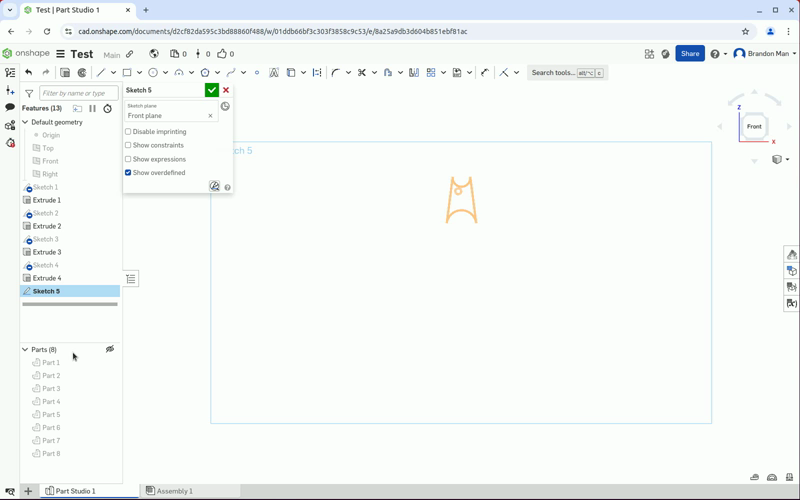
key(c)
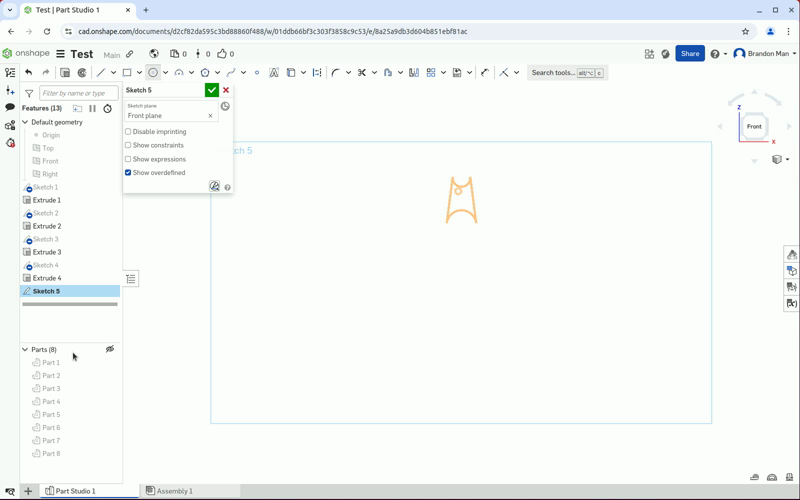
key_down(shift)
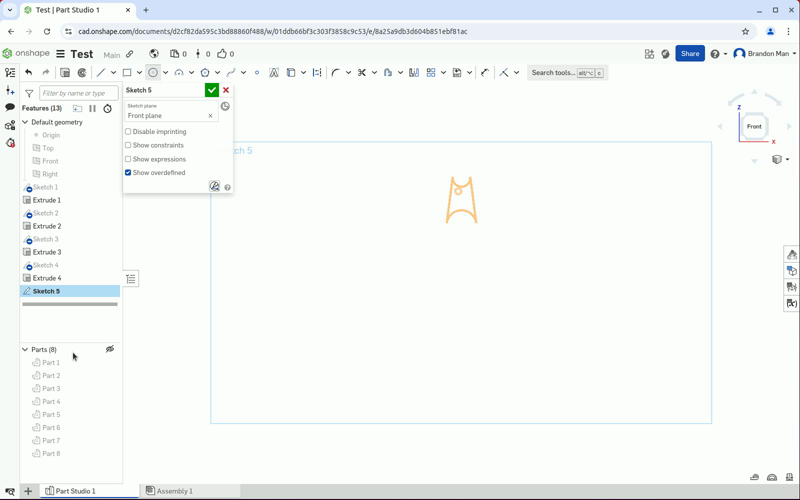
mouse_move(461, 225)
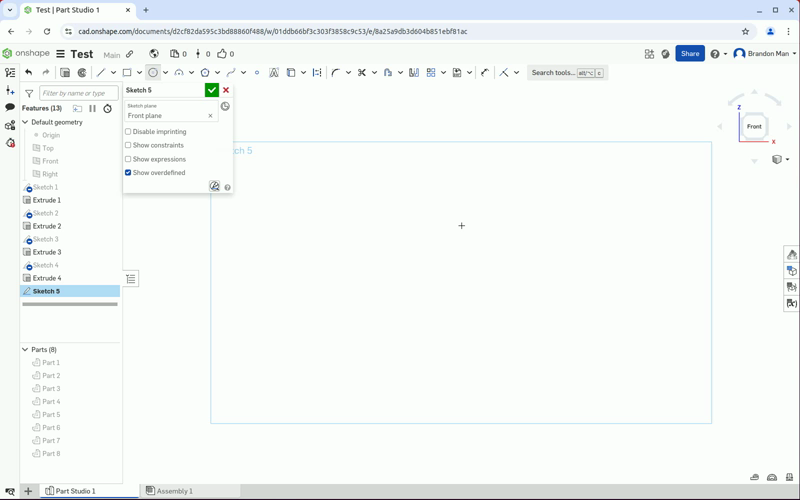
click(461, 225)
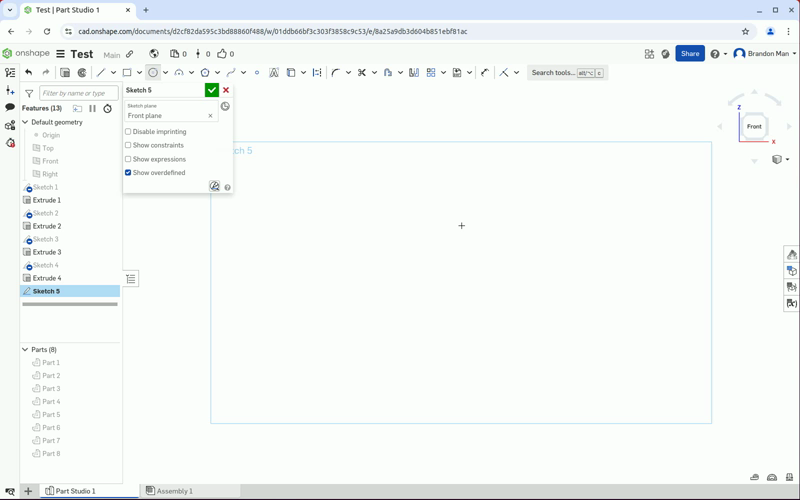
key_up(shift)
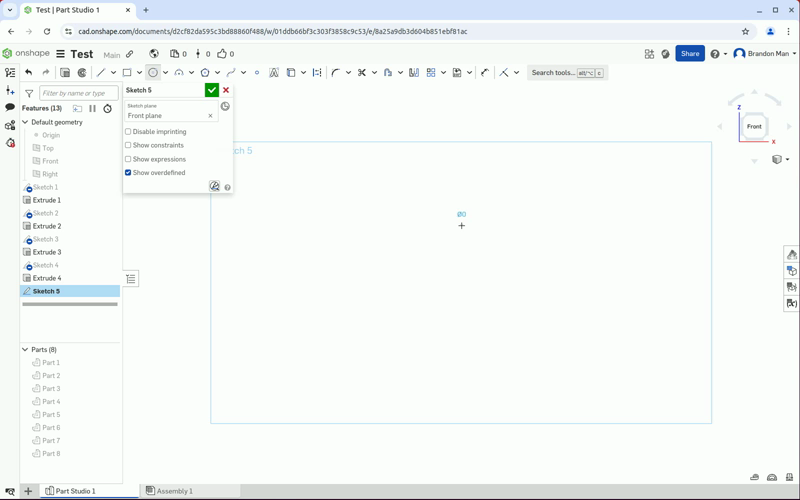
mouse_move(477, 225)
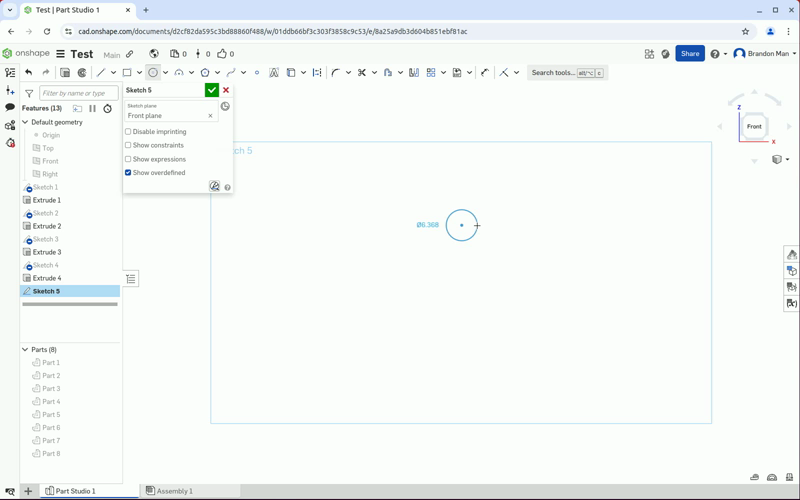
click(477, 225)
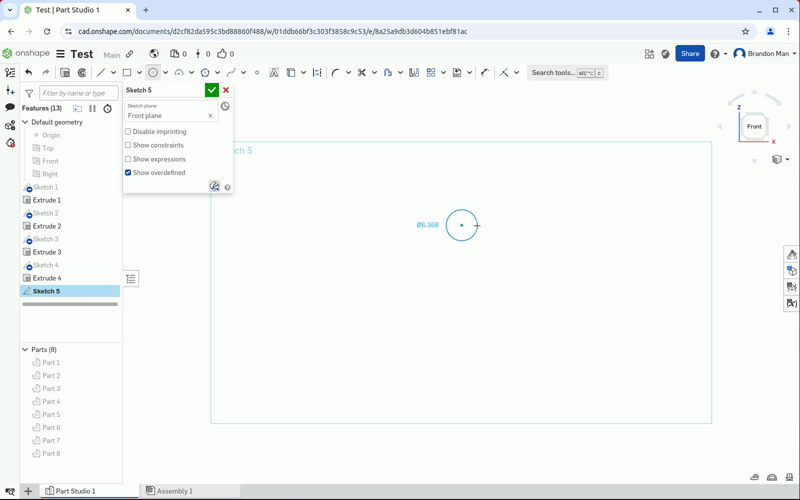
key(esc)
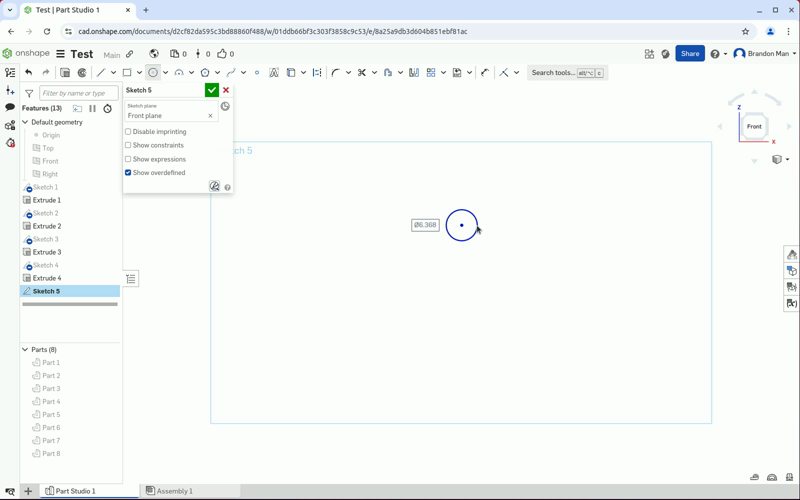
key(c)
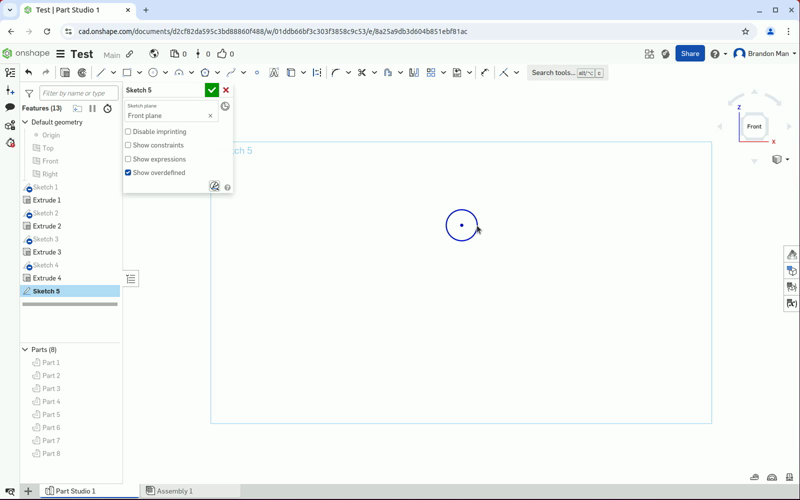
key_down(shift)
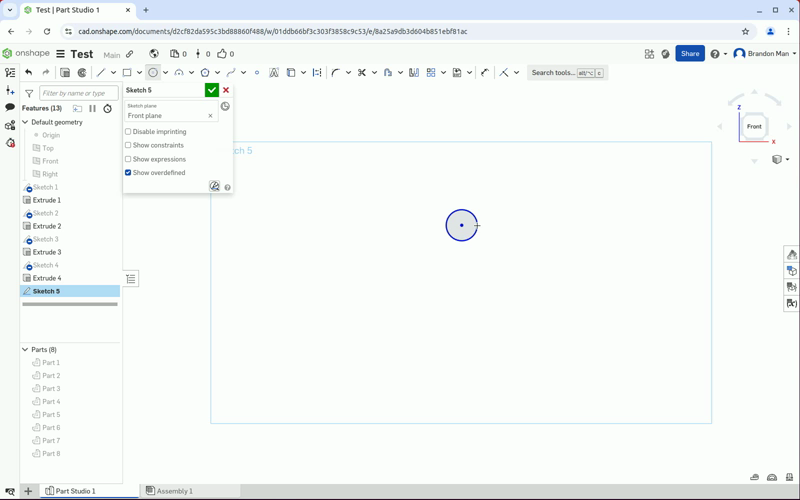
mouse_move(461, 225)
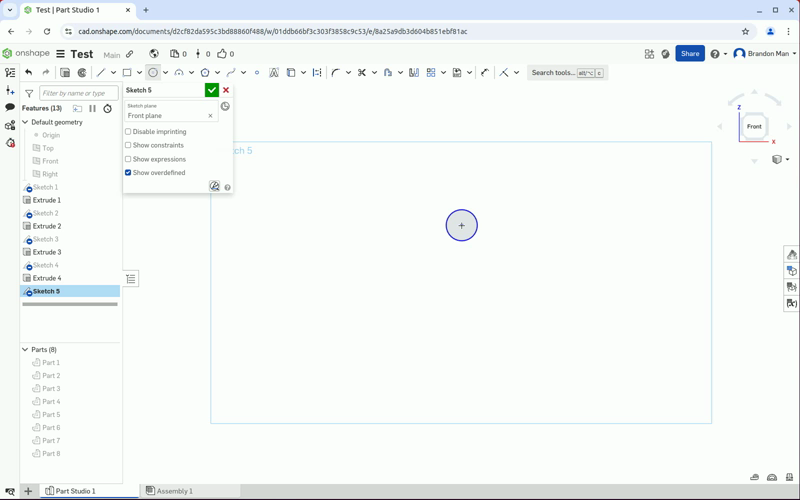
click(461, 225)
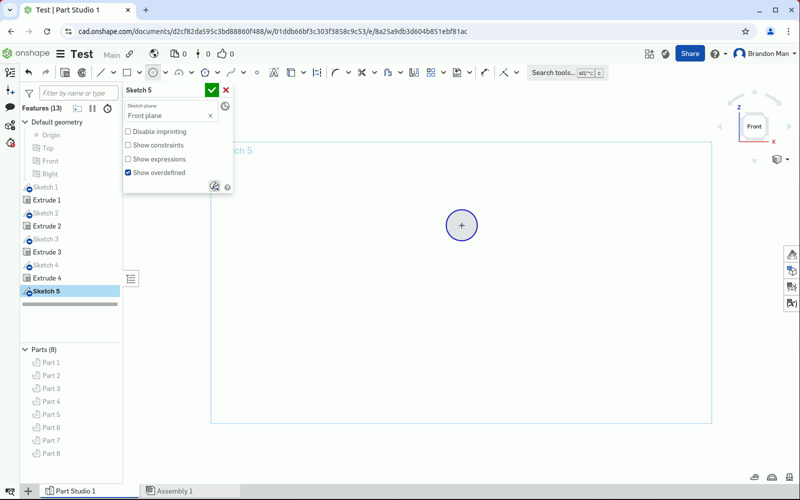
key_up(shift)
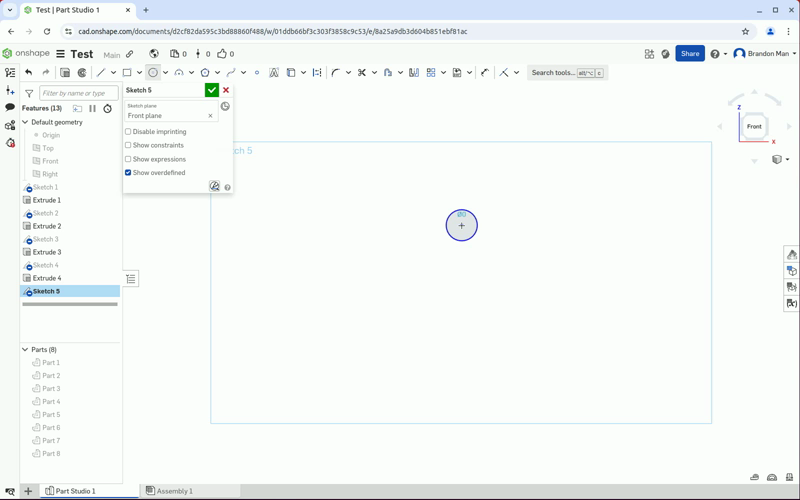
mouse_move(465, 225)
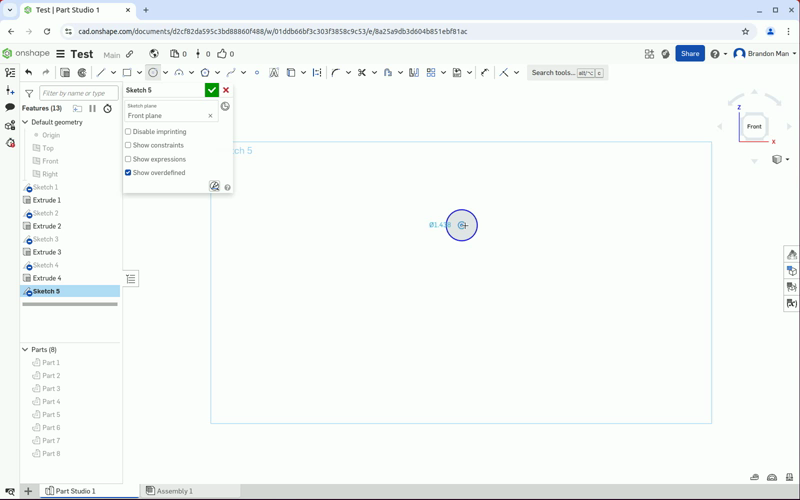
scroll(6)
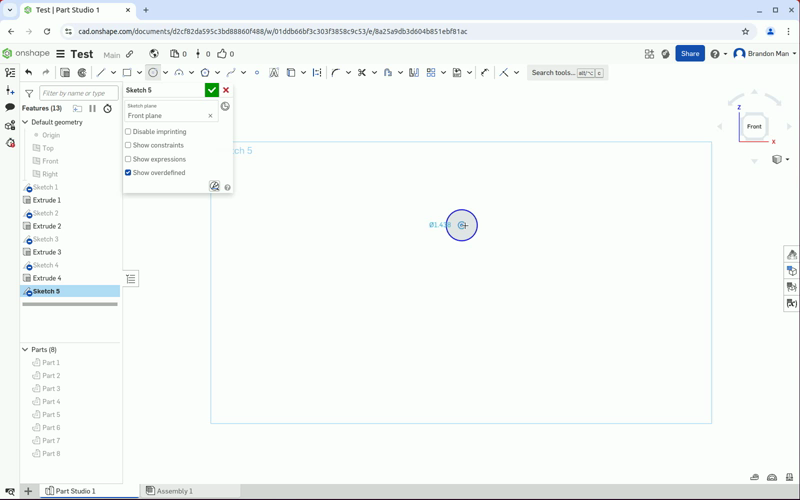
scroll(6)
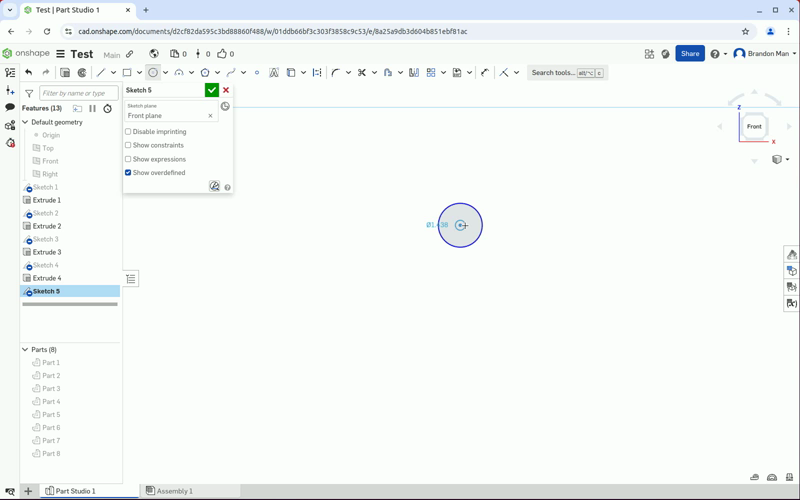
scroll(6)
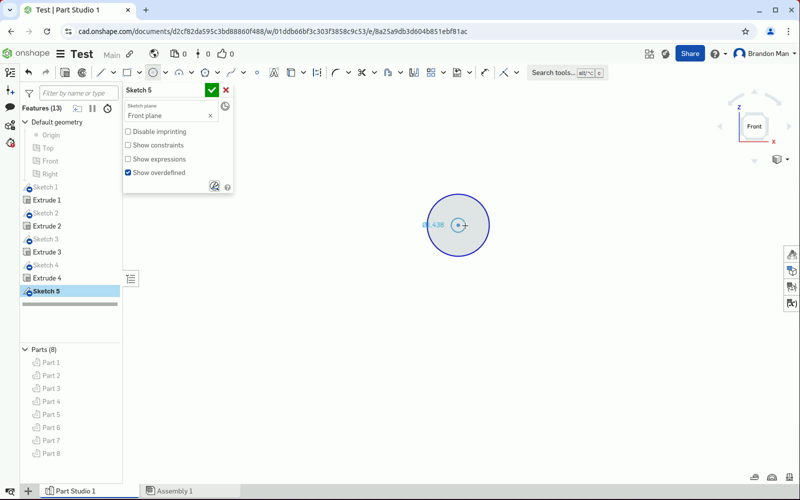
scroll(6)
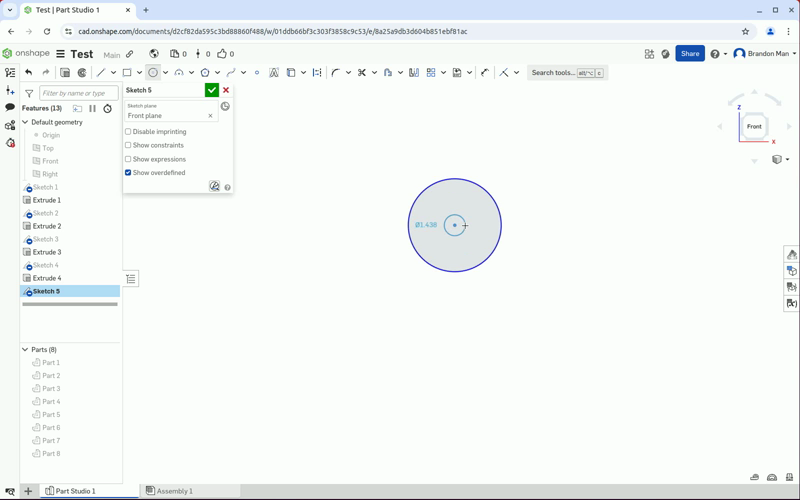
scroll(6)
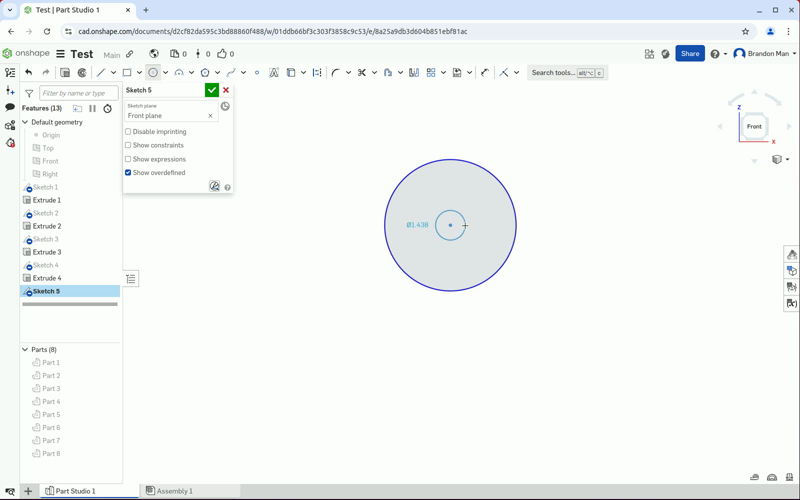
scroll(6)
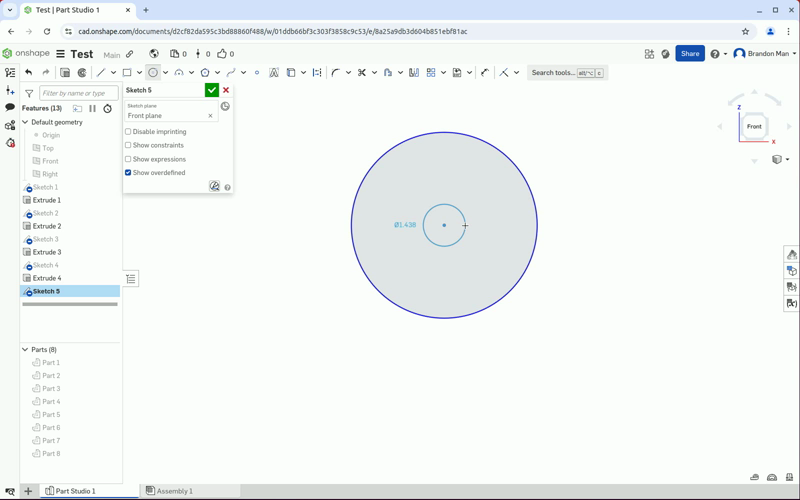
scroll(6)
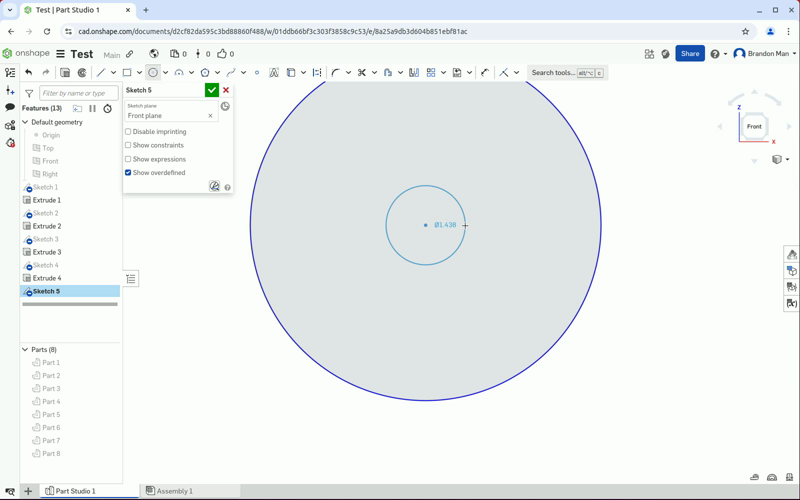
click(465, 225)
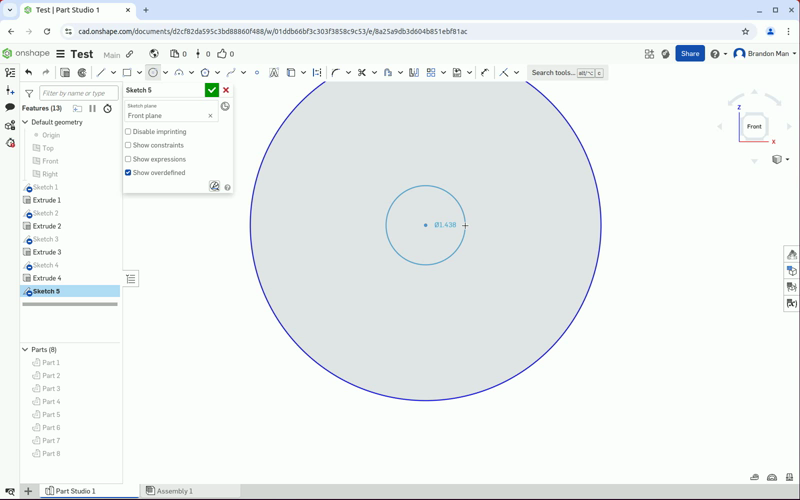
scroll(-6)
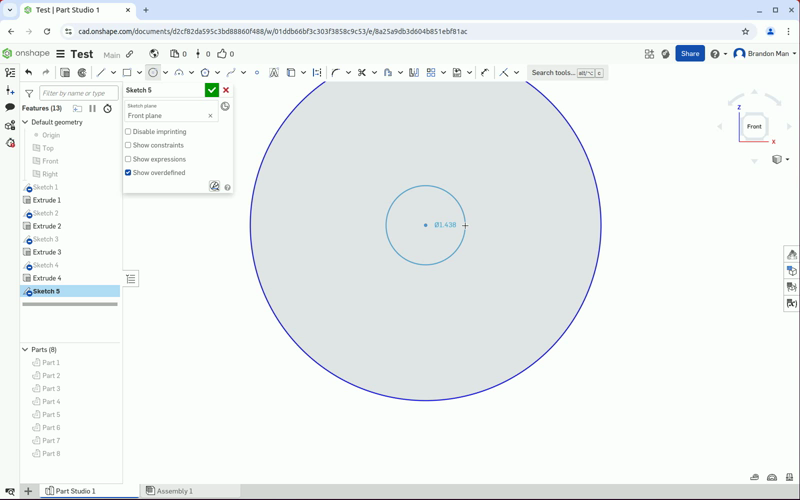
scroll(-6)
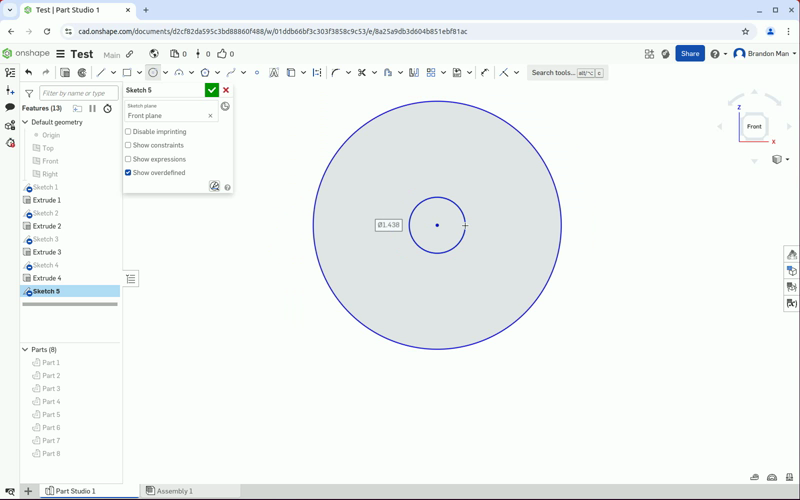
scroll(-6)
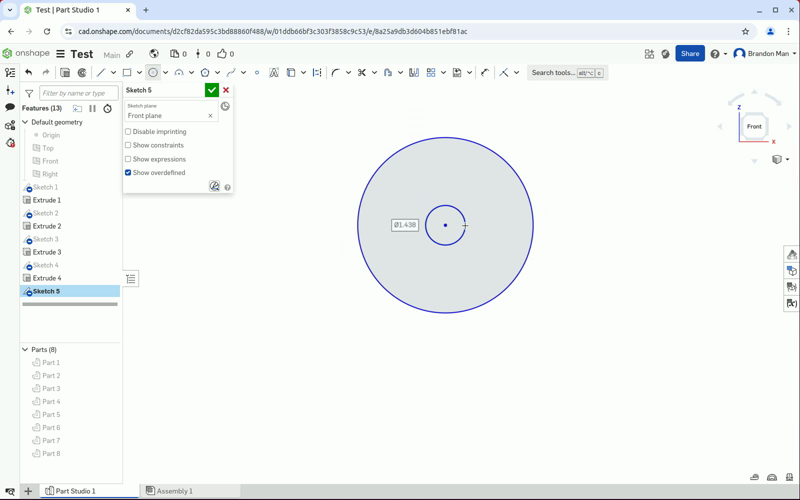
scroll(-6)
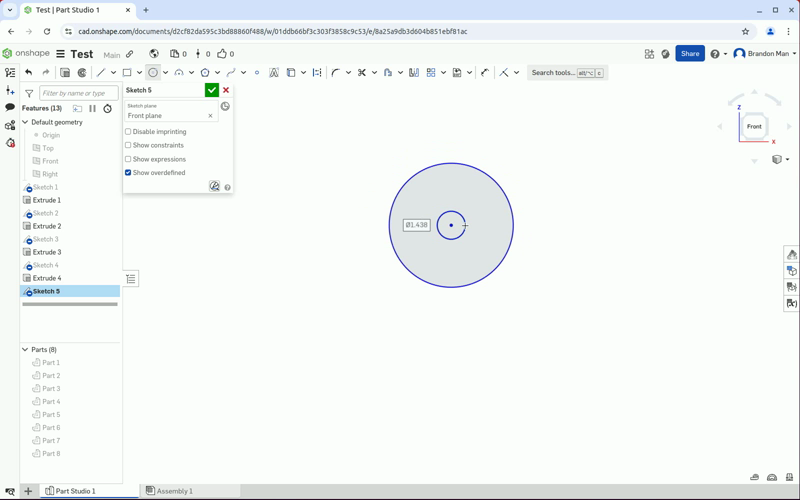
scroll(-6)
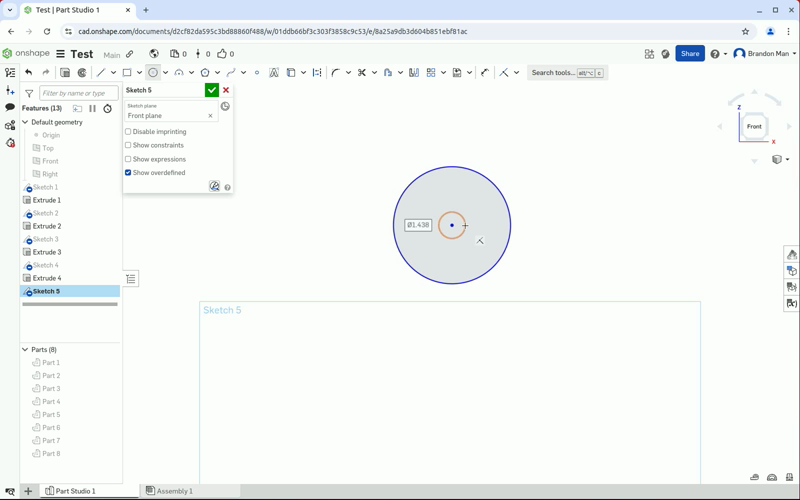
scroll(-6)
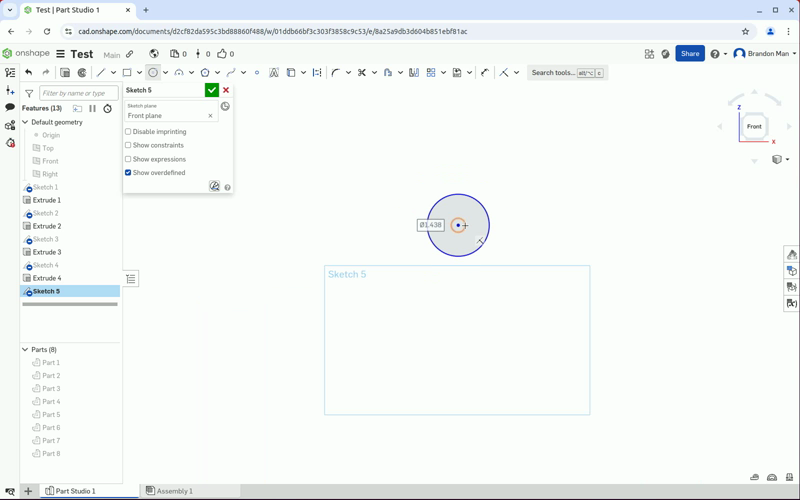
scroll(-6)
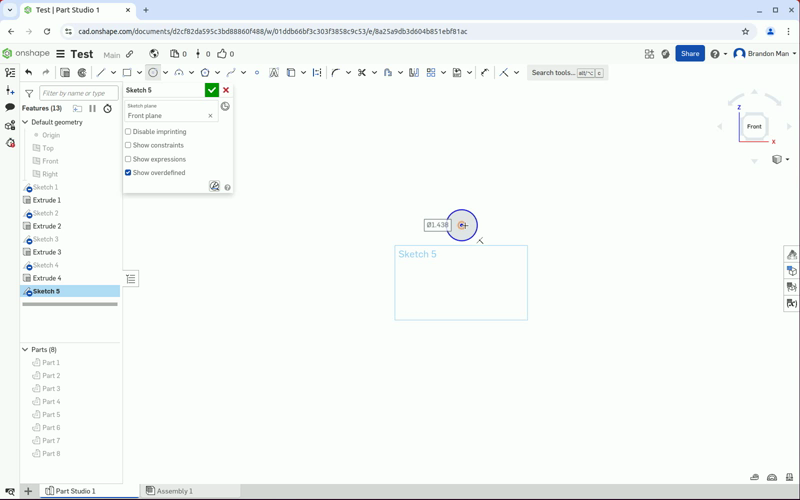
key(esc)
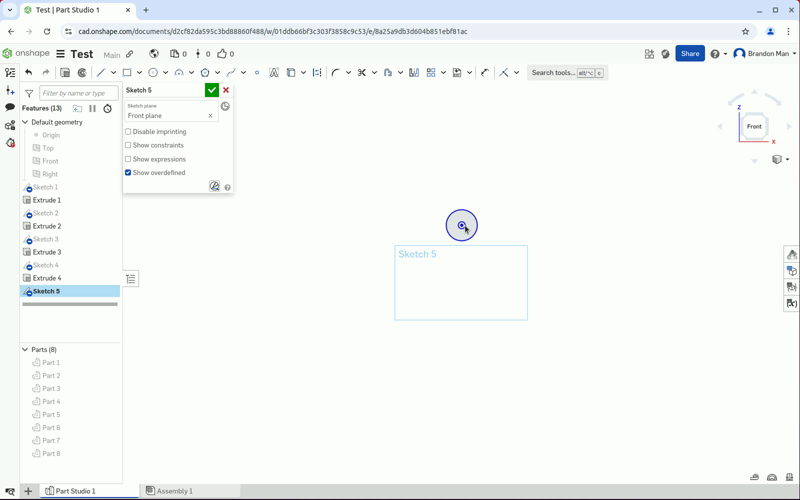
mouse_move(464, 214)
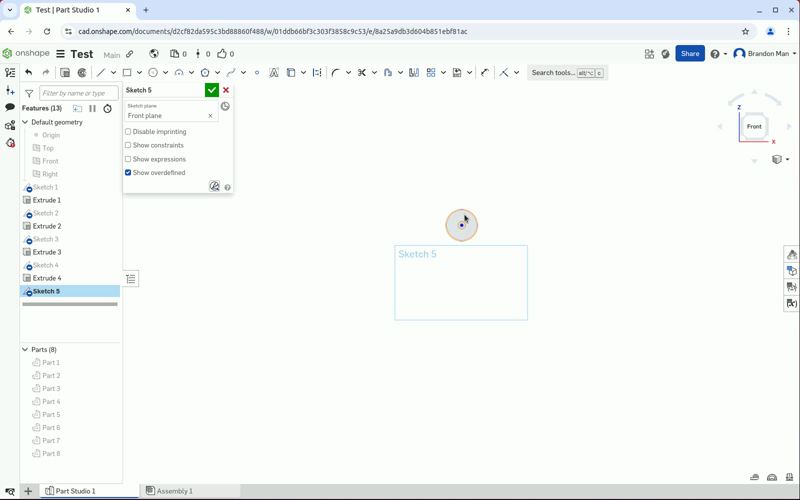
scroll(6)
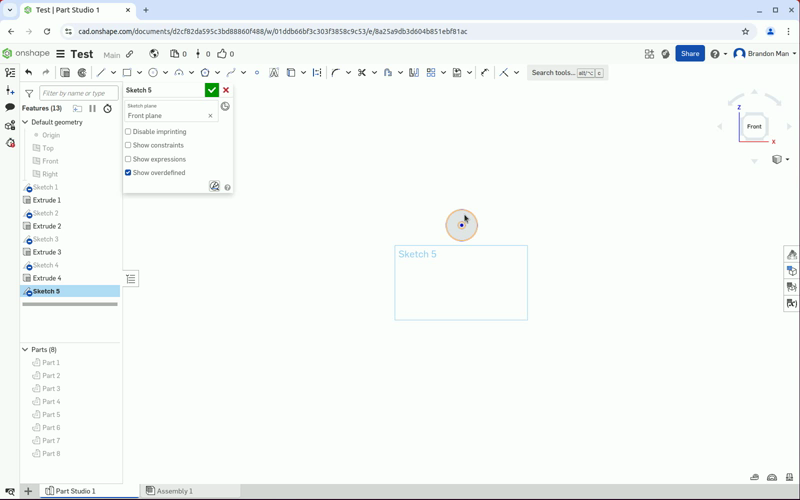
scroll(6)
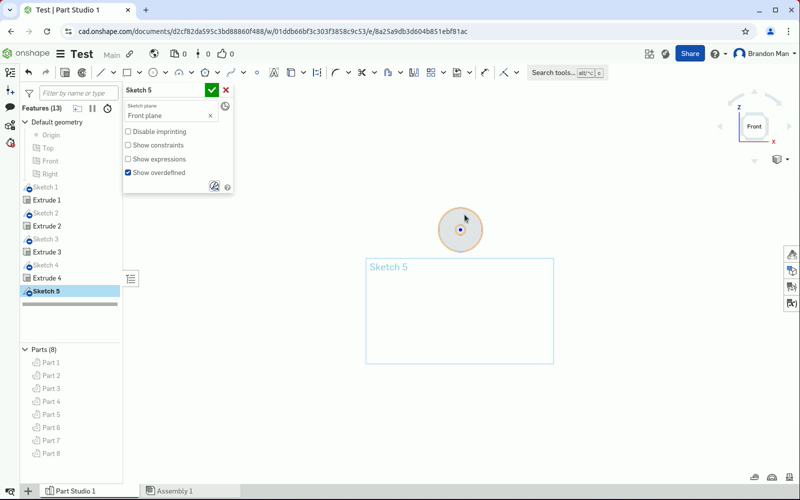
scroll(6)
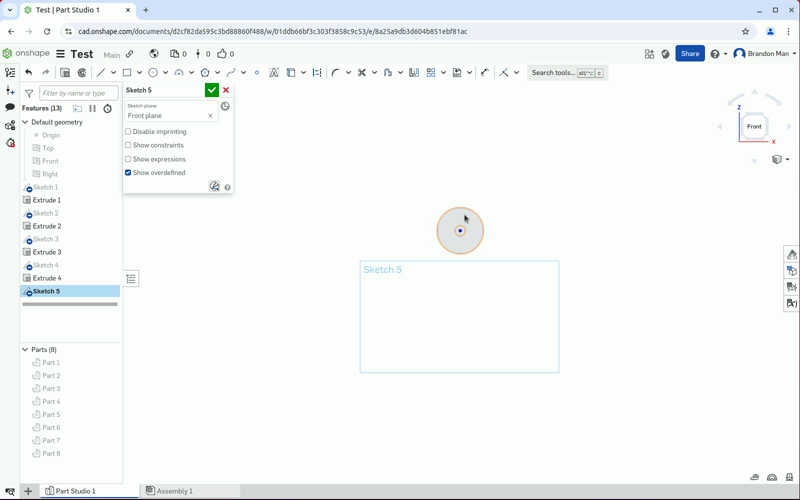
scroll(6)
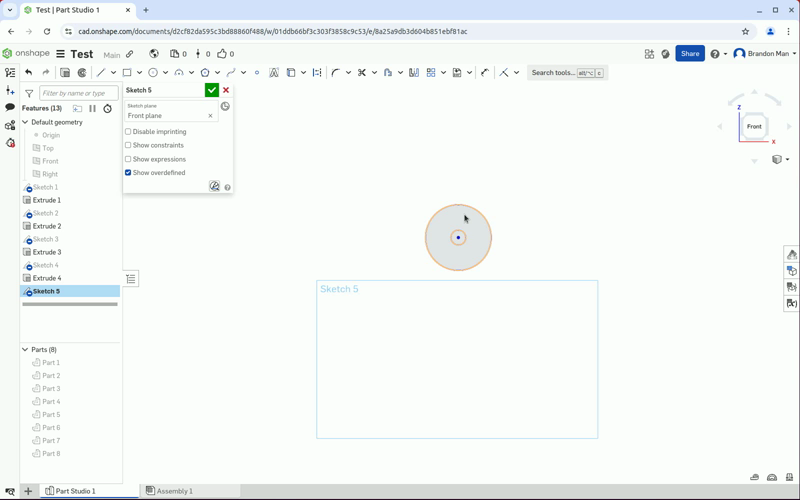
scroll(6)
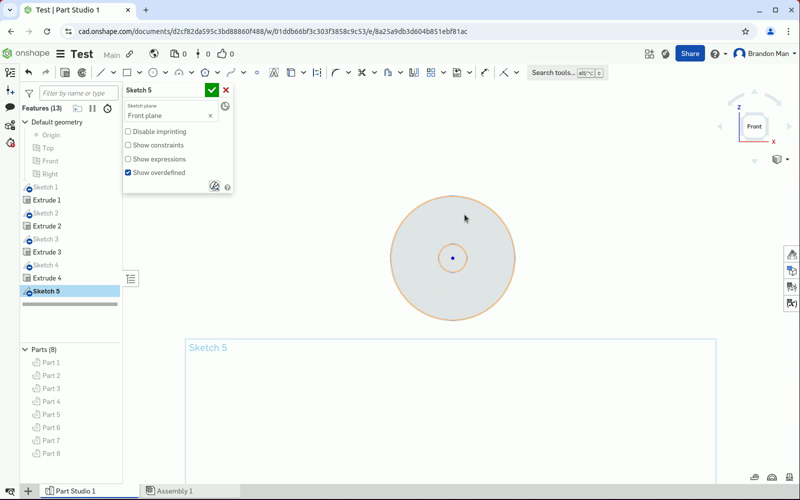
scroll(6)
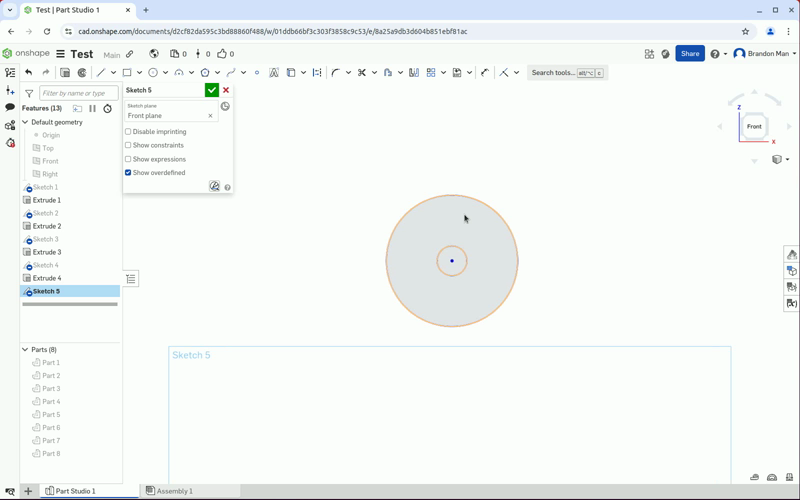
scroll(6)
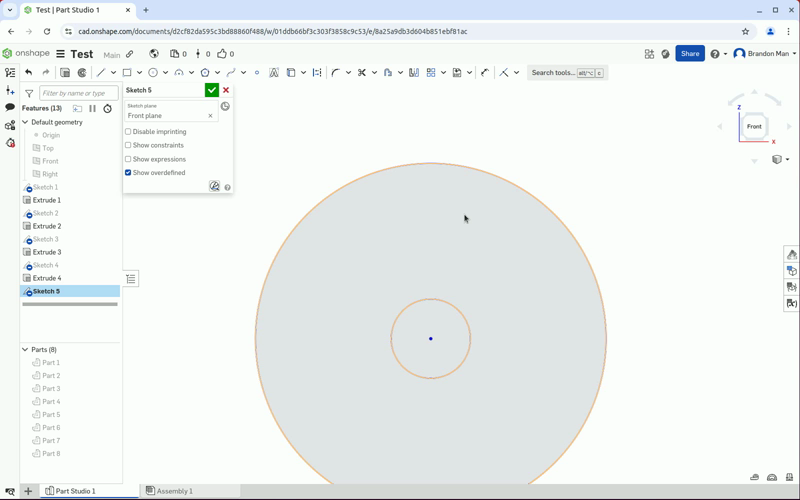
click(464, 214)
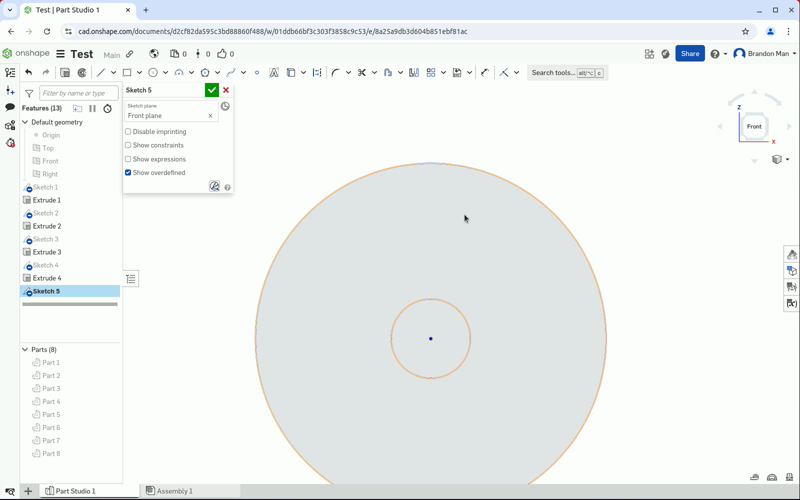
scroll(-6)
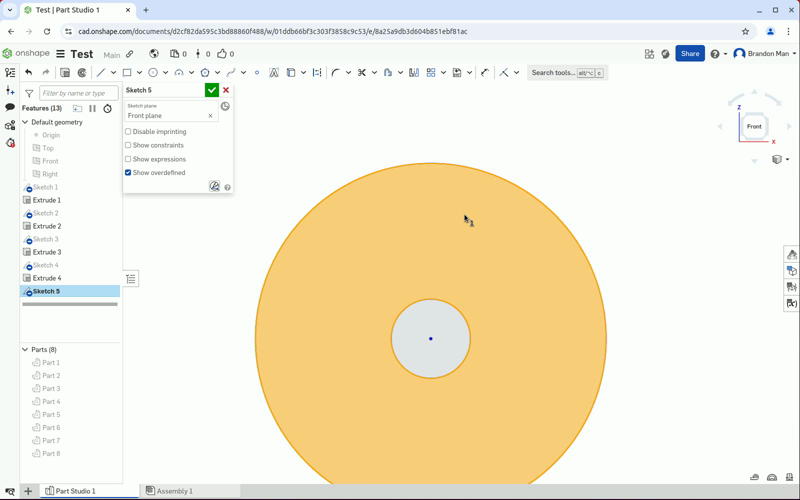
scroll(-6)
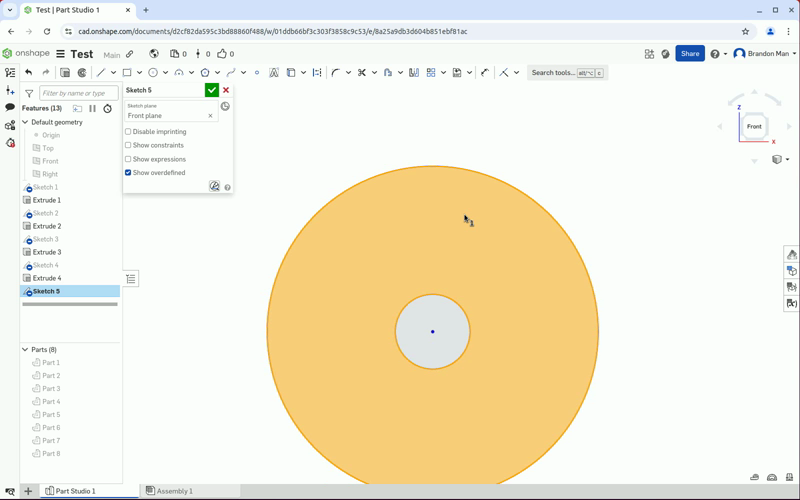
scroll(-6)
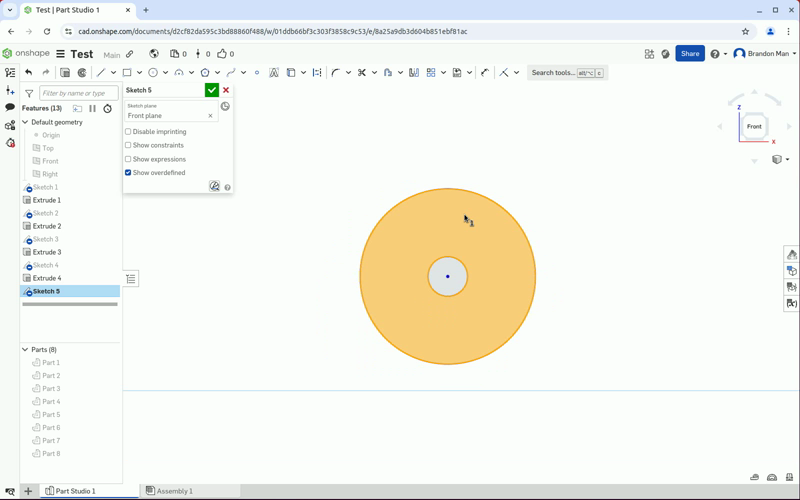
scroll(-6)
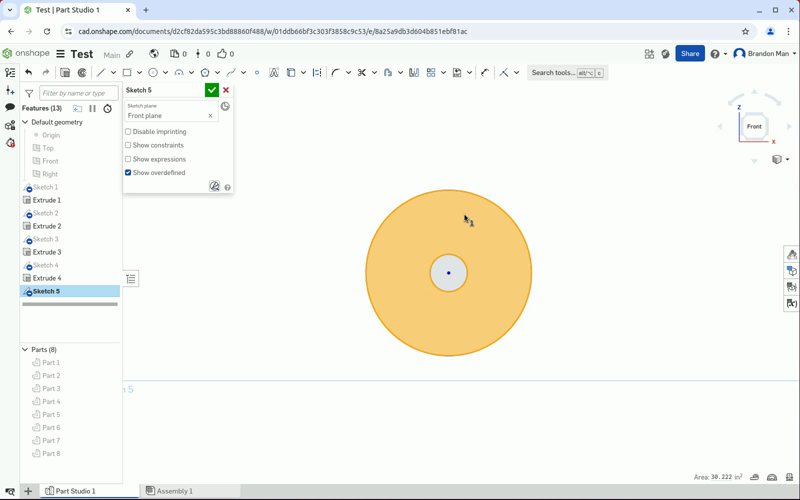
scroll(-6)
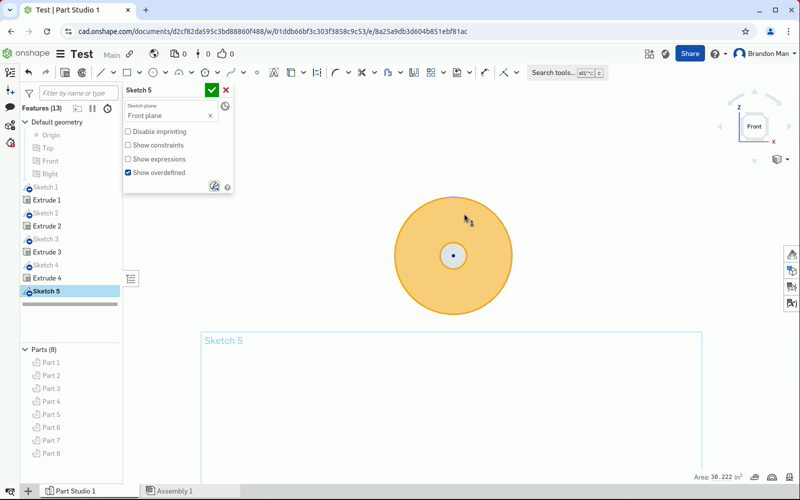
scroll(-6)
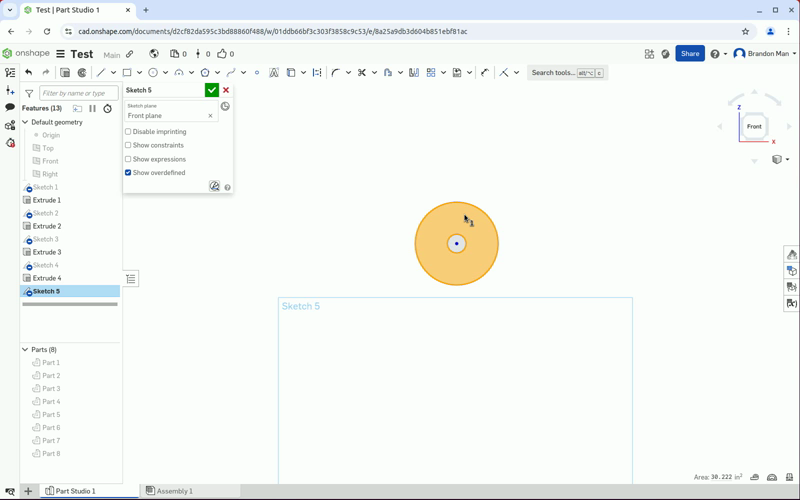
scroll(-6)
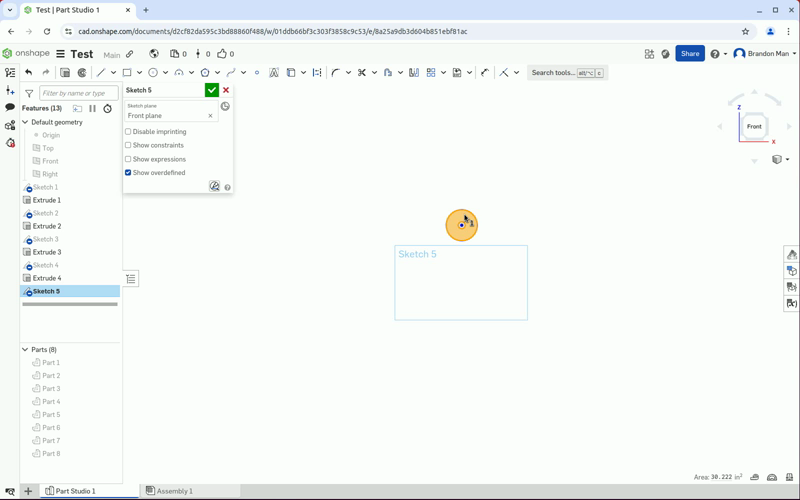
mouse_move(73, 352)
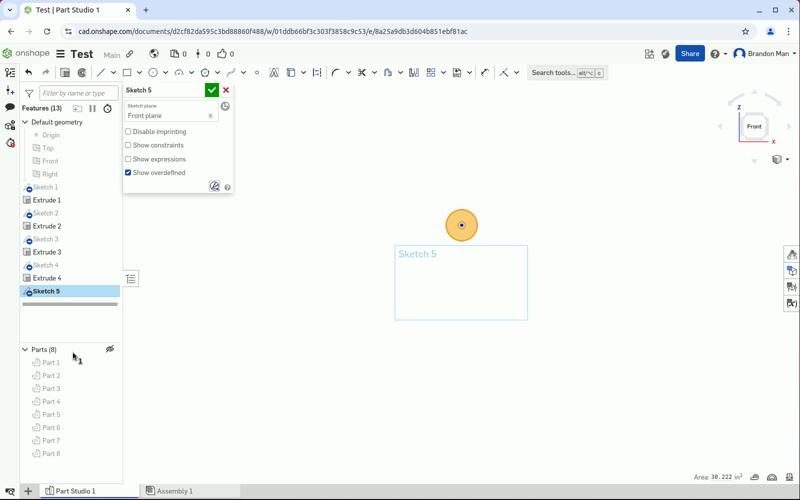
key(shift+y)
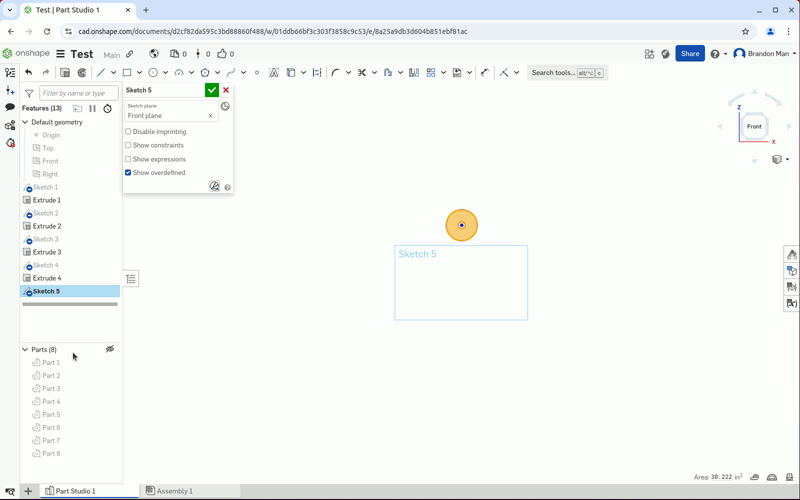
key(shift+e)
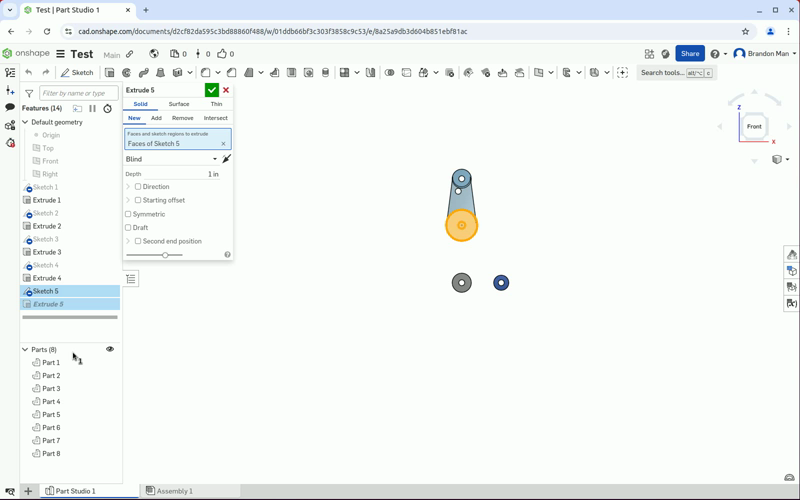
mouse_move(143, 106)
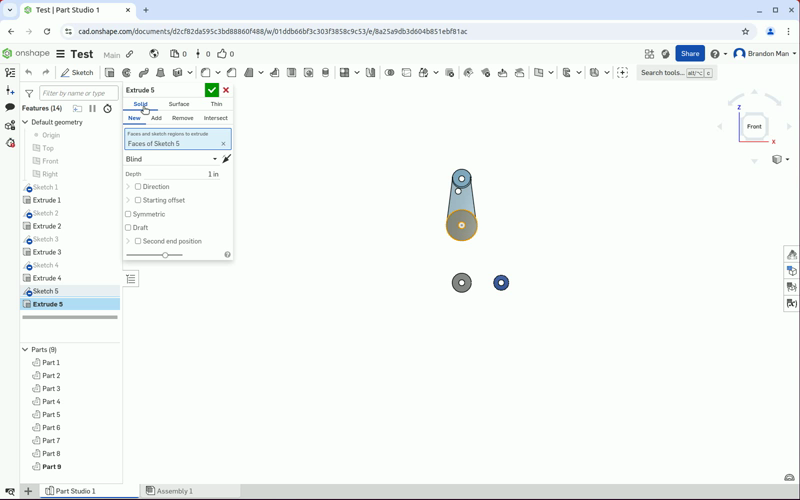
click(143, 106)
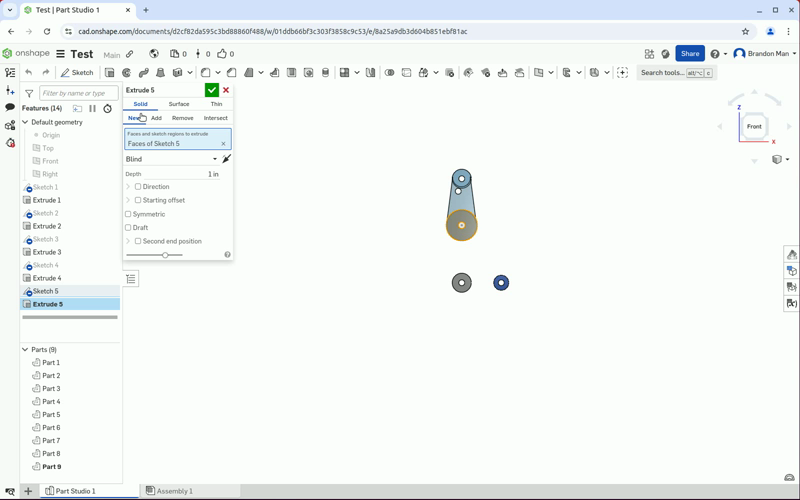
mouse_move(137, 120)
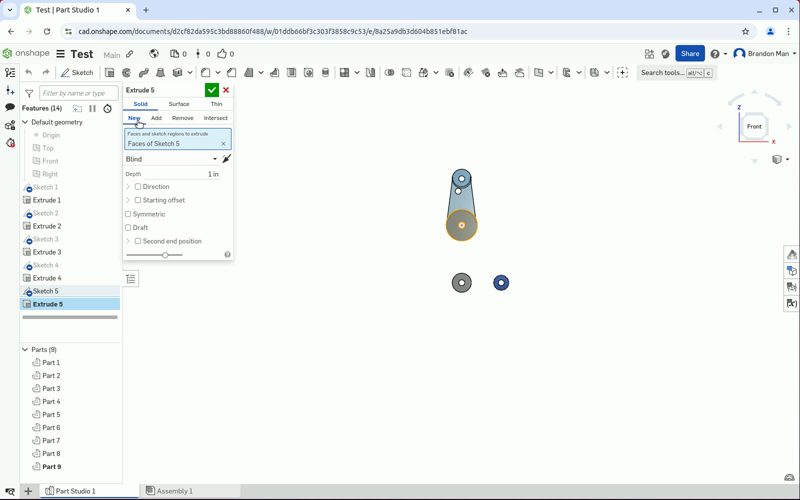
click(137, 120)
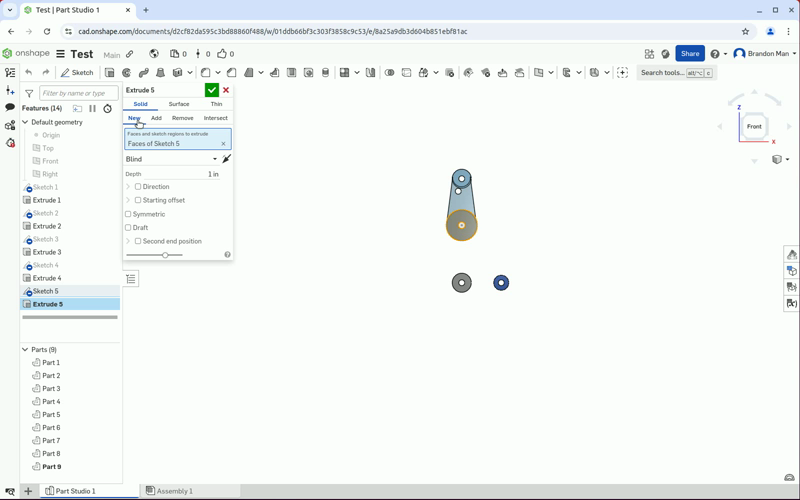
key(tab, 4)
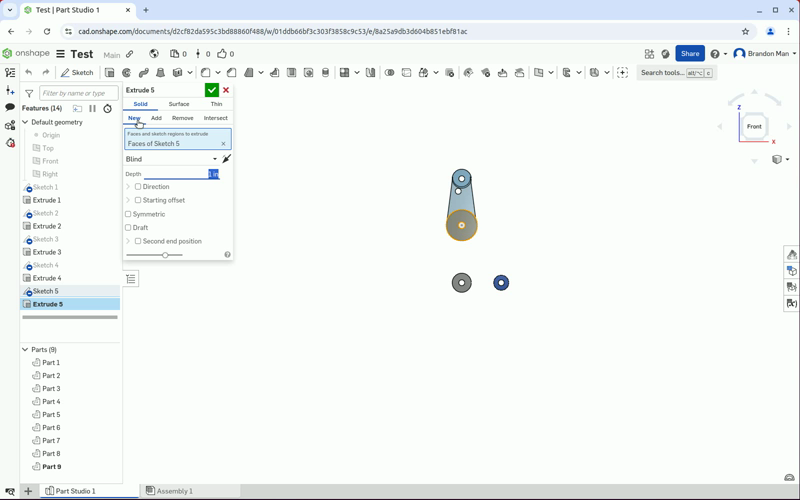
text(0.481)
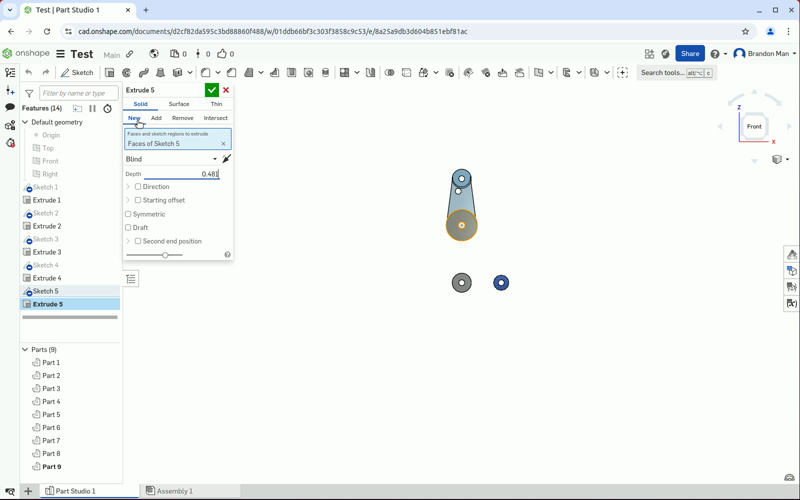
key(enter)
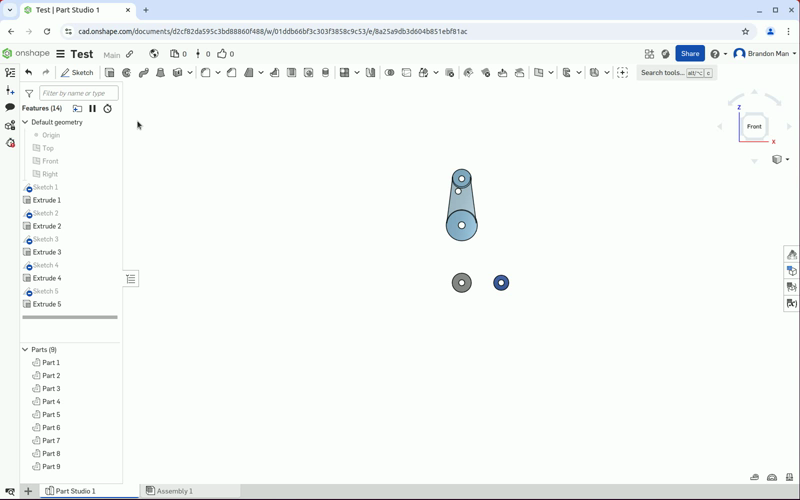
key(shift+h)
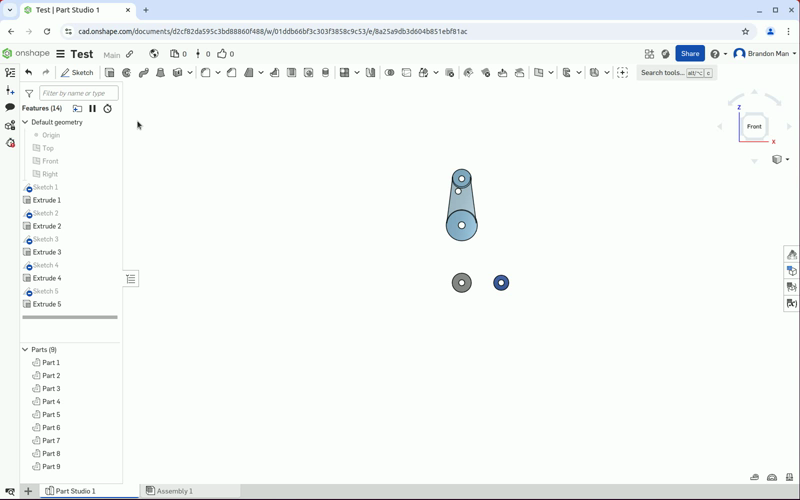
key(shift+h)
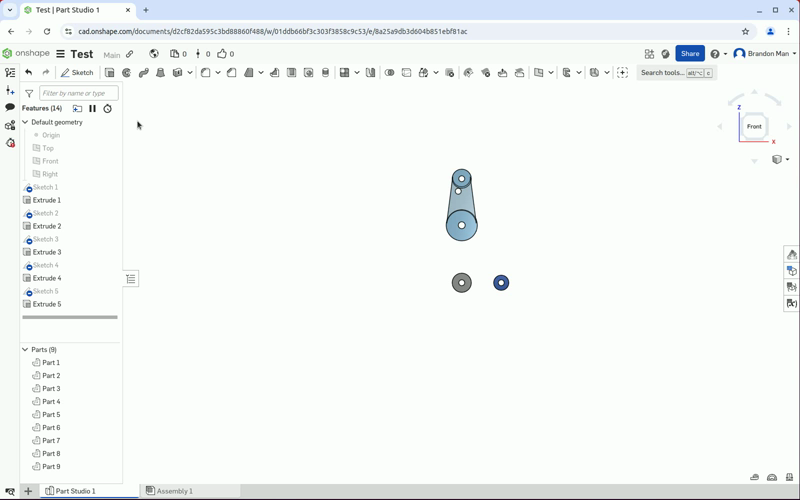
mouse_move(73, 189)
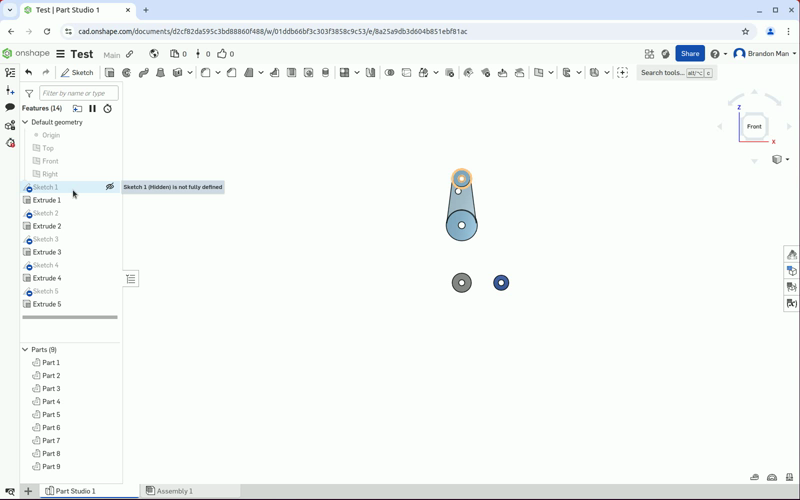
click(73, 189)
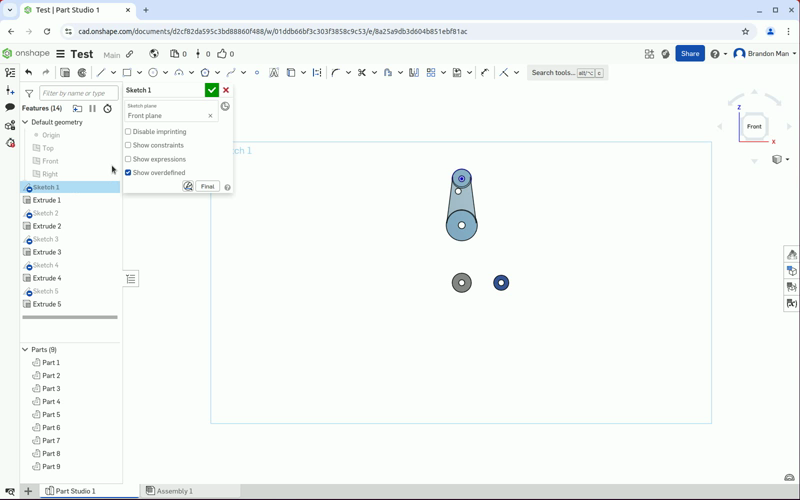
mouse_move(229, 92)
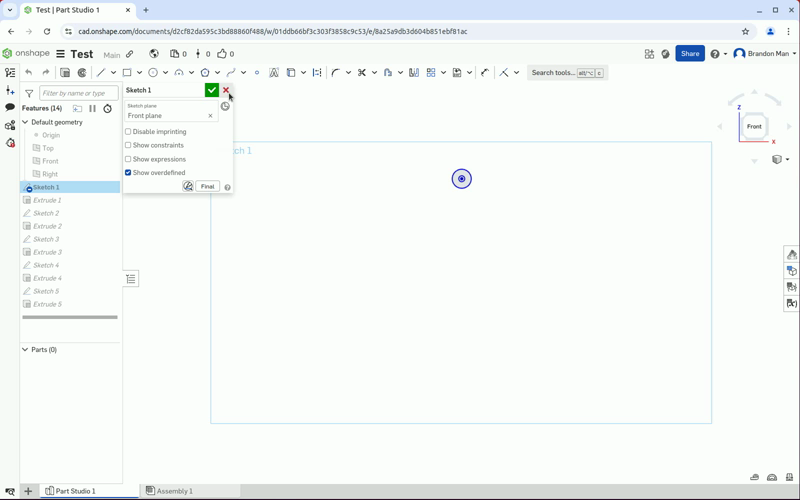
click(229, 92)
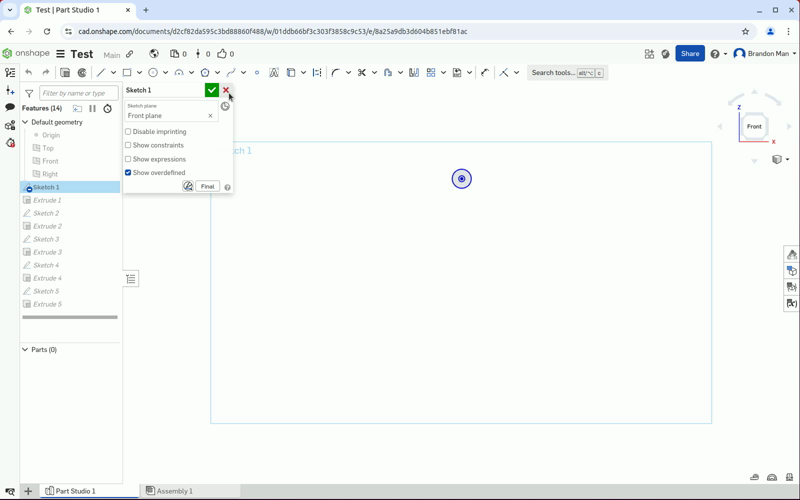
key(shift+s)
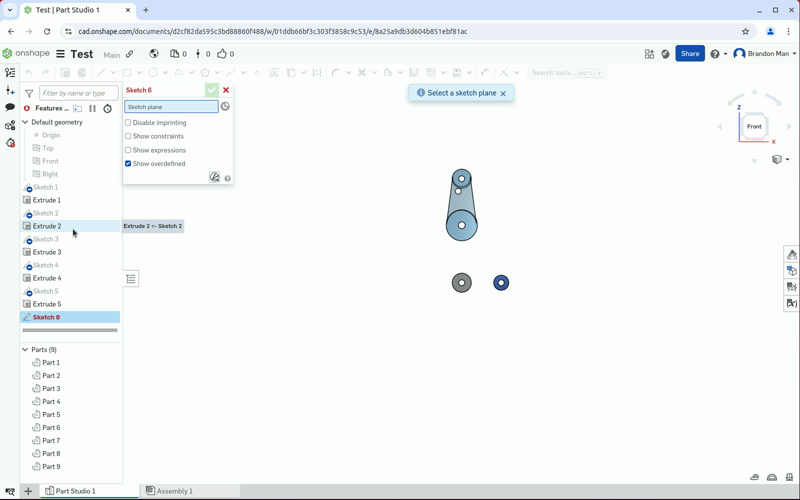
scroll(3)
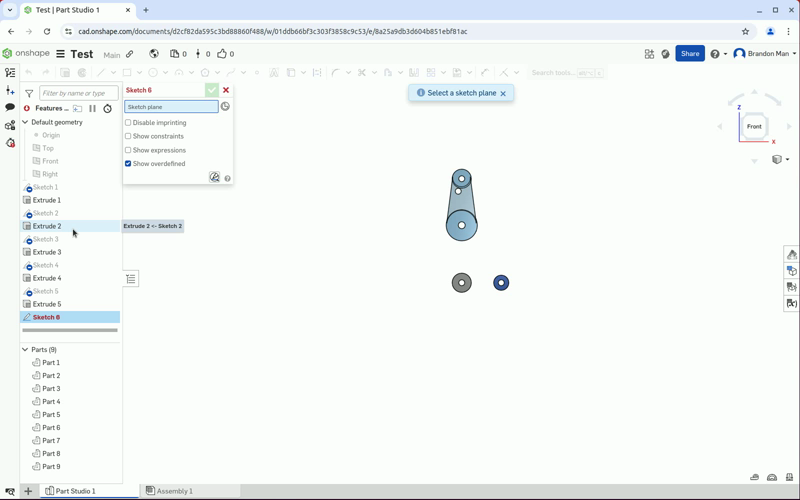
mouse_move(73, 163)
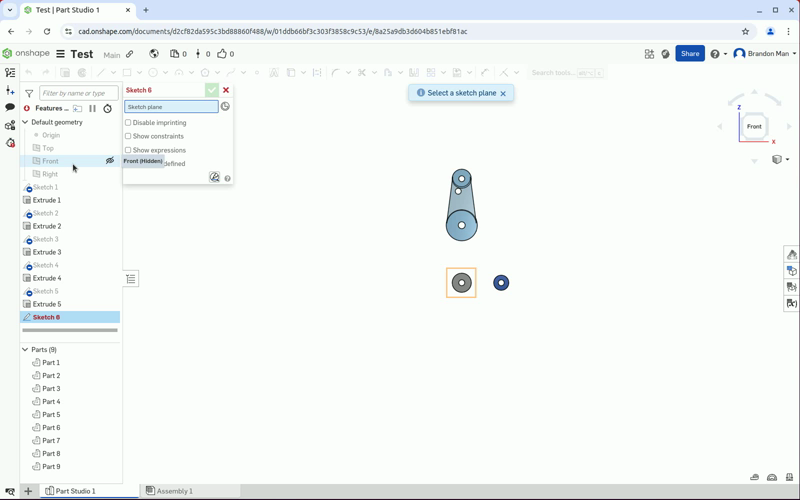
click(73, 163)
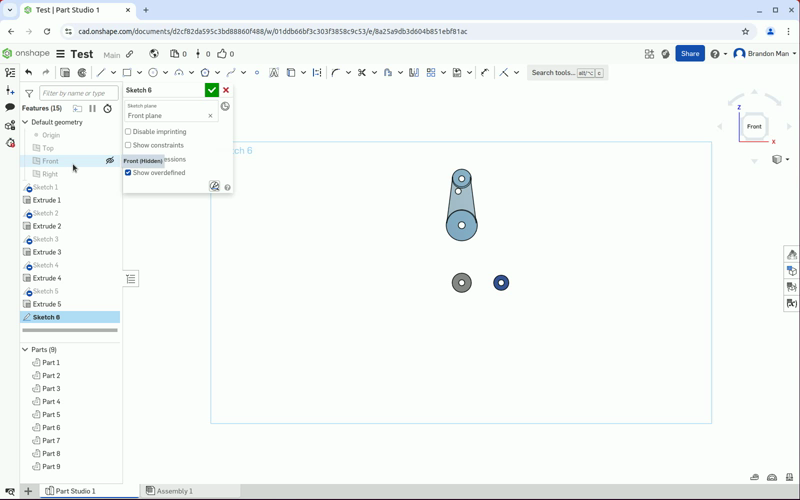
mouse_move(73, 352)
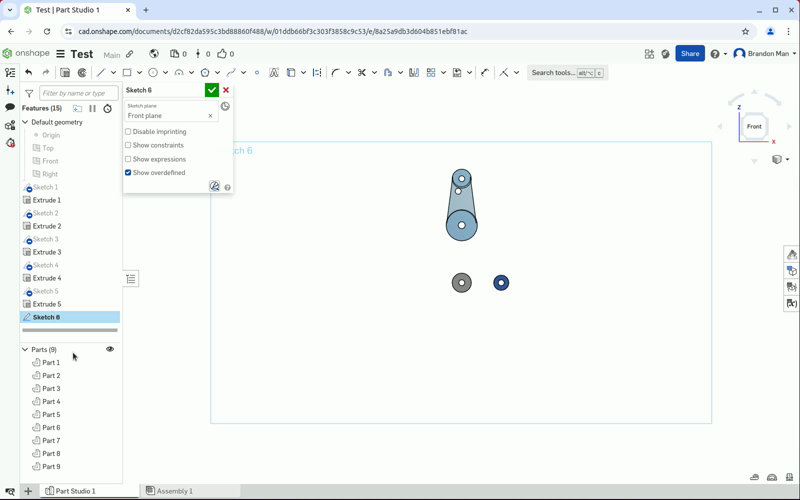
key(y)
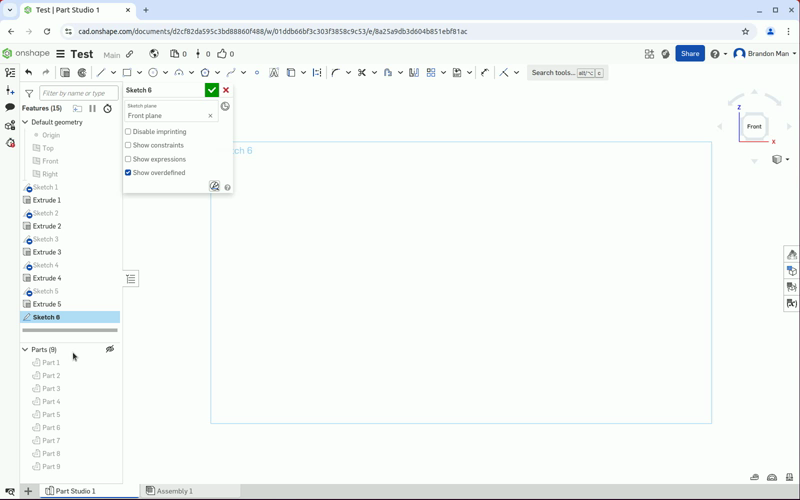
key(l)
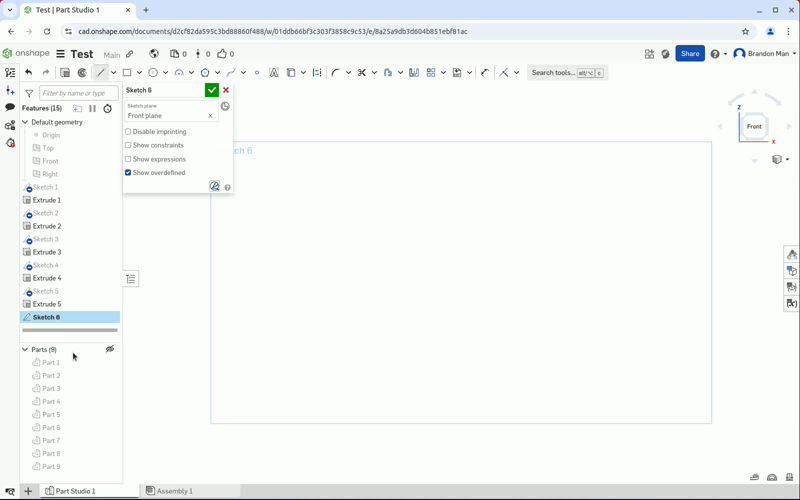
key_down(shift)
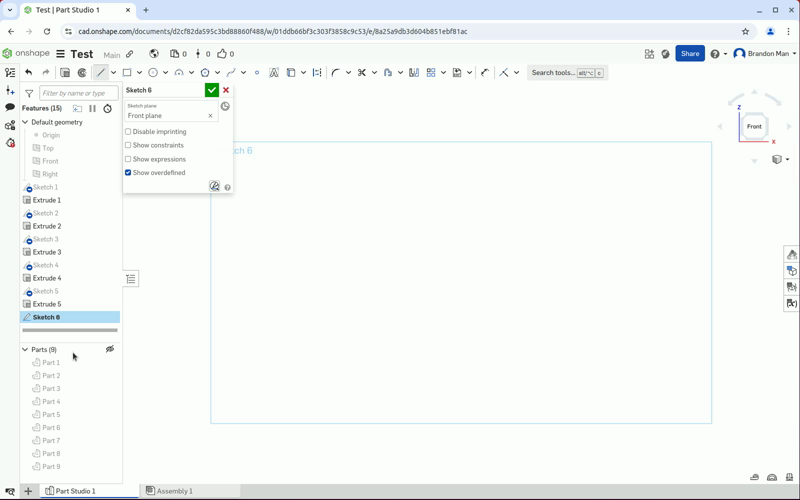
mouse_move(446, 226)
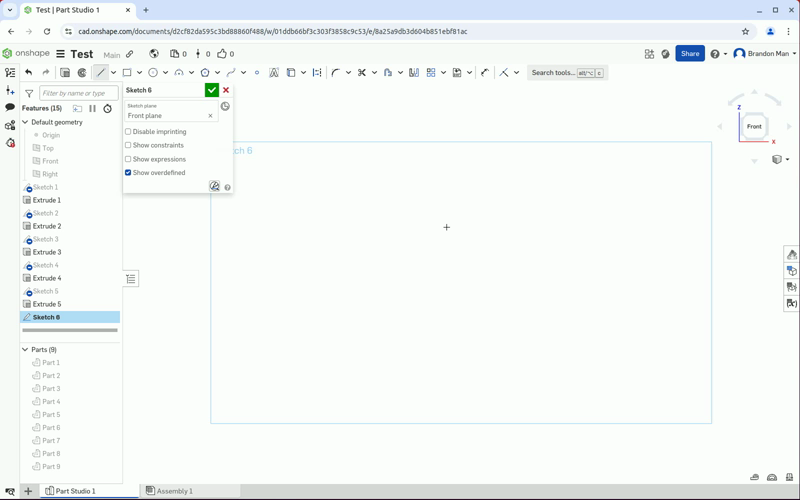
click(446, 226)
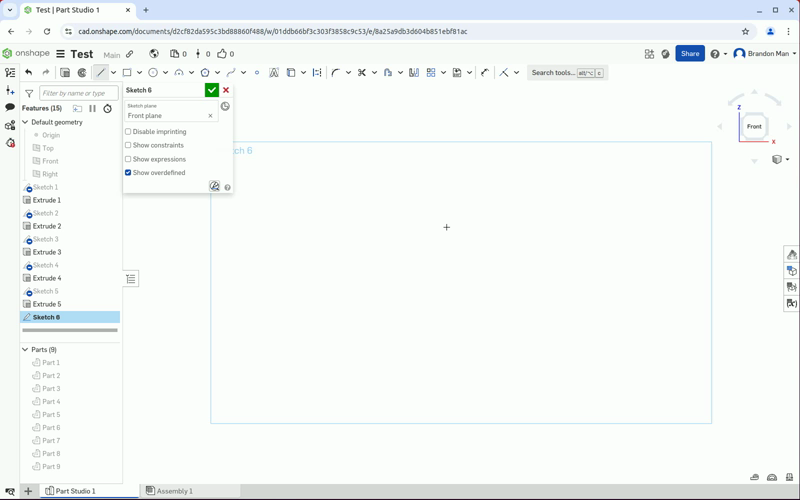
key_up(shift)
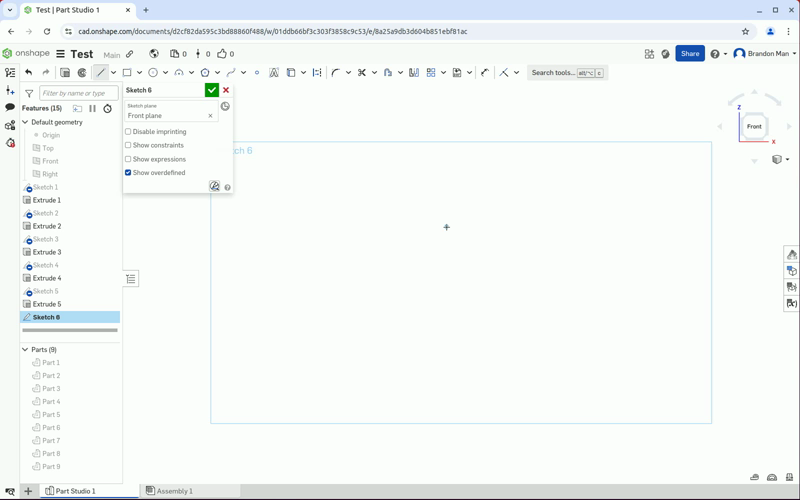
key_down(shift)
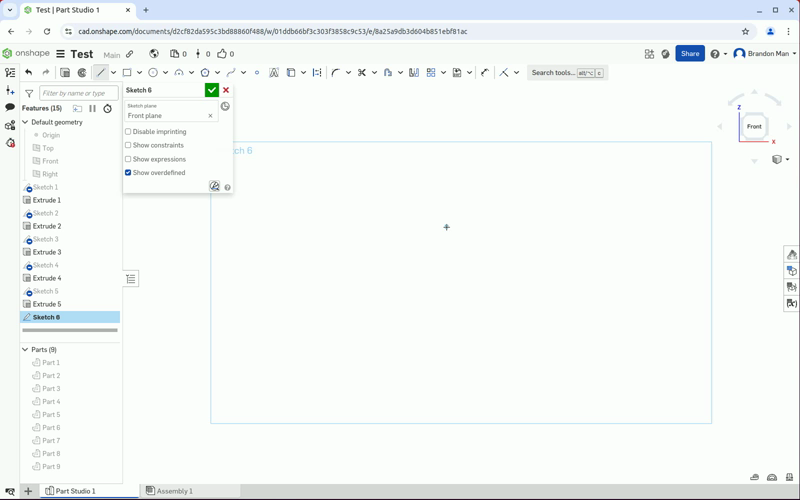
mouse_move(476, 226)
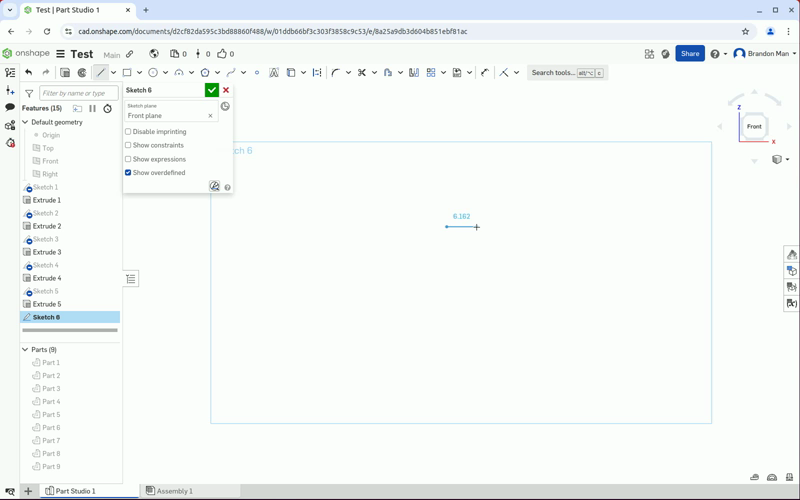
mouse_move(452, 284)
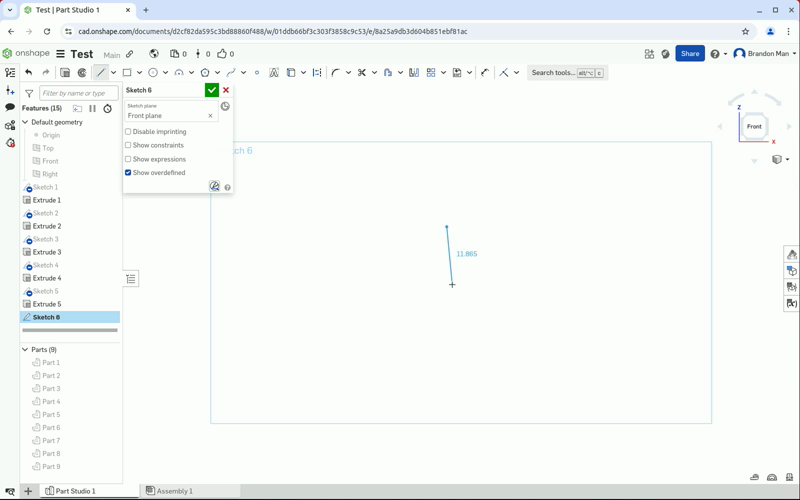
click(452, 284)
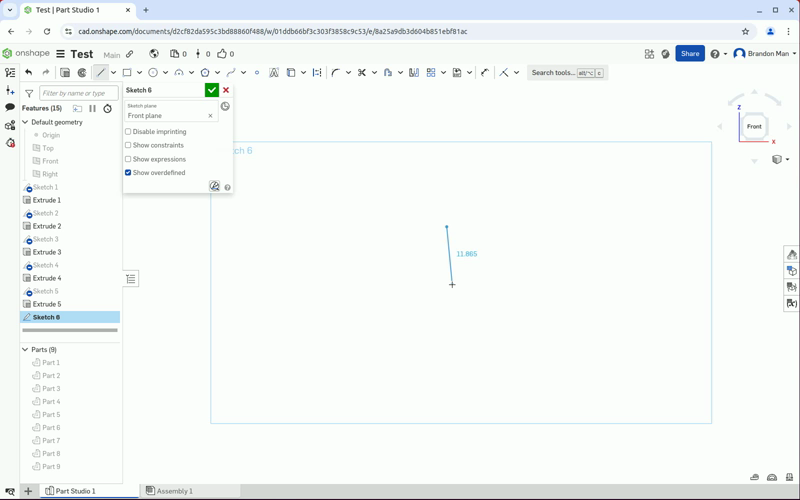
key_up(shift)
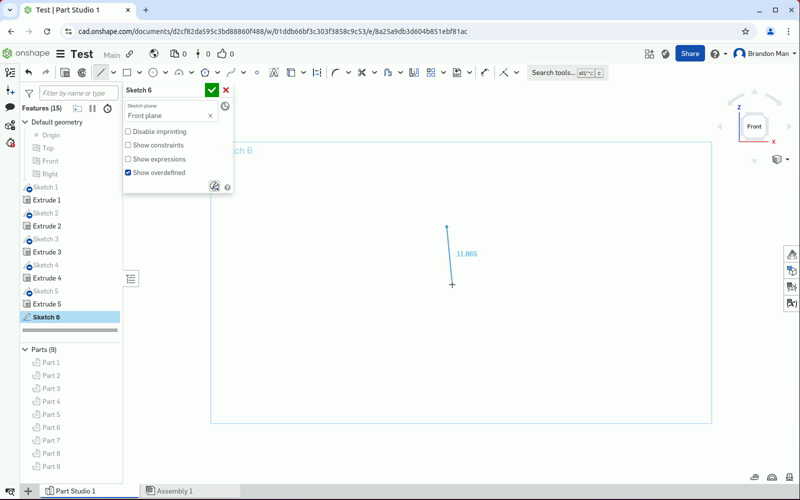
key(esc)
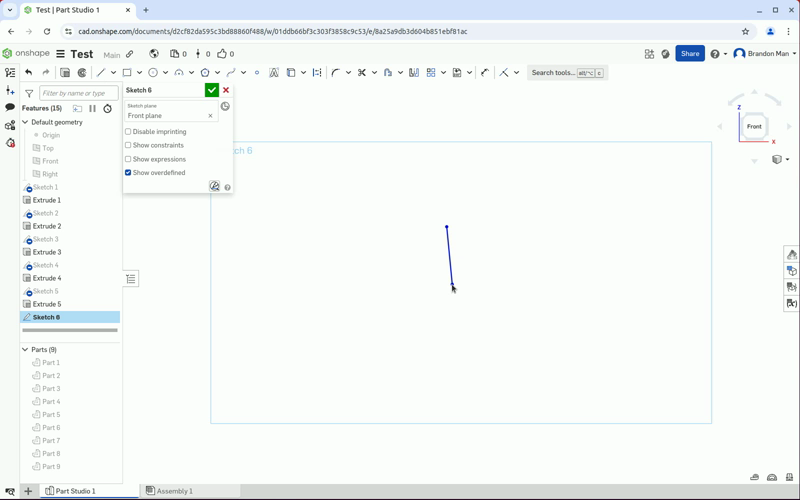
key(a)
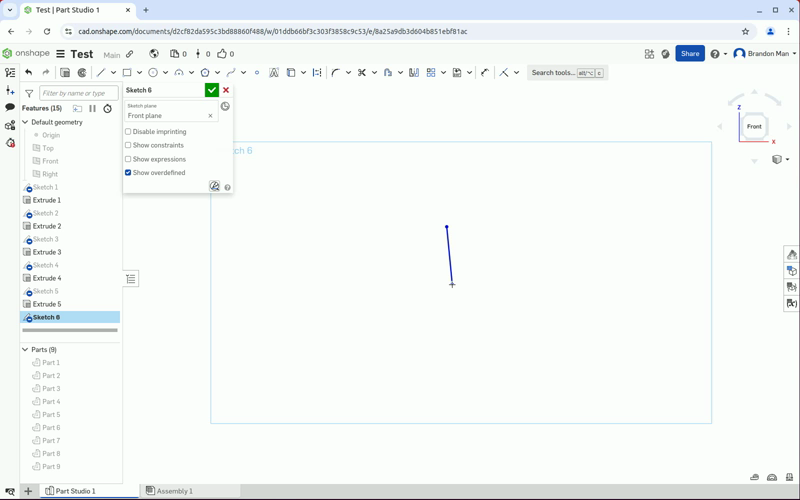
mouse_move(452, 284)
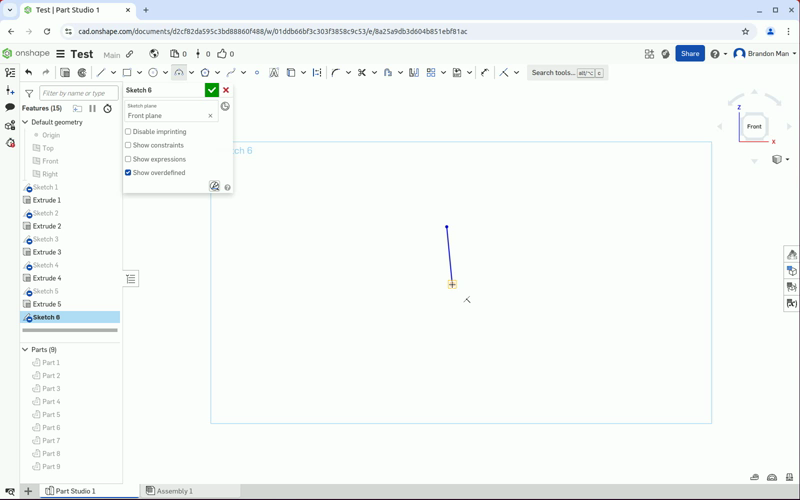
click(452, 284)
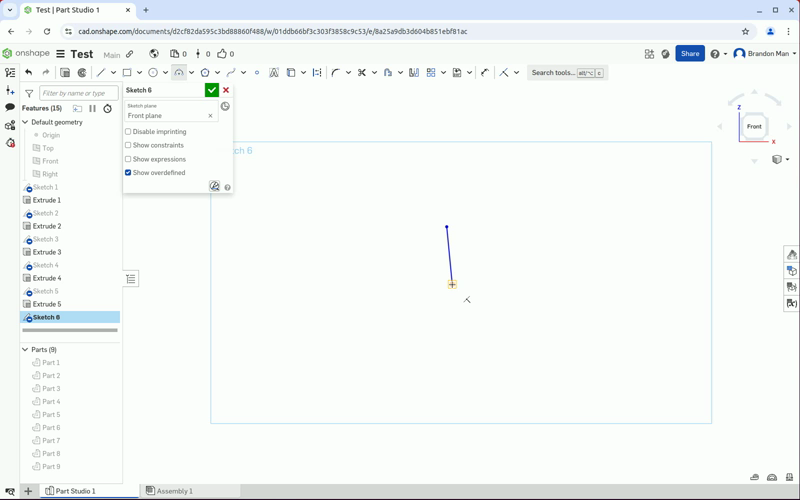
key_down(shift)
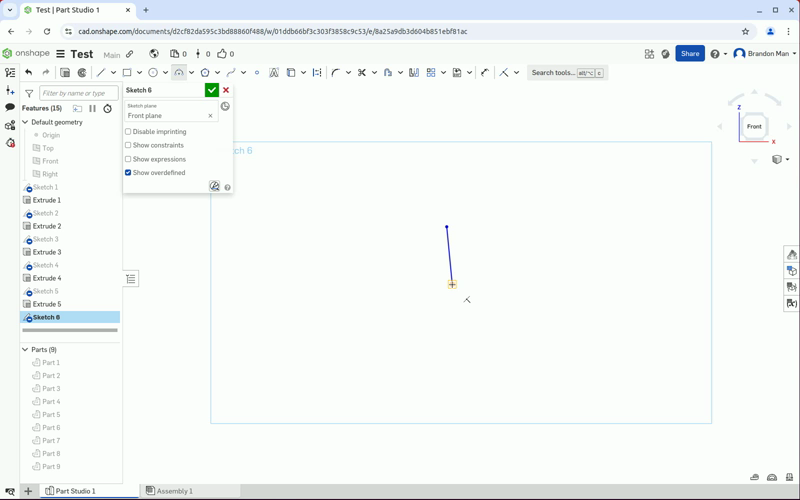
mouse_move(461, 291)
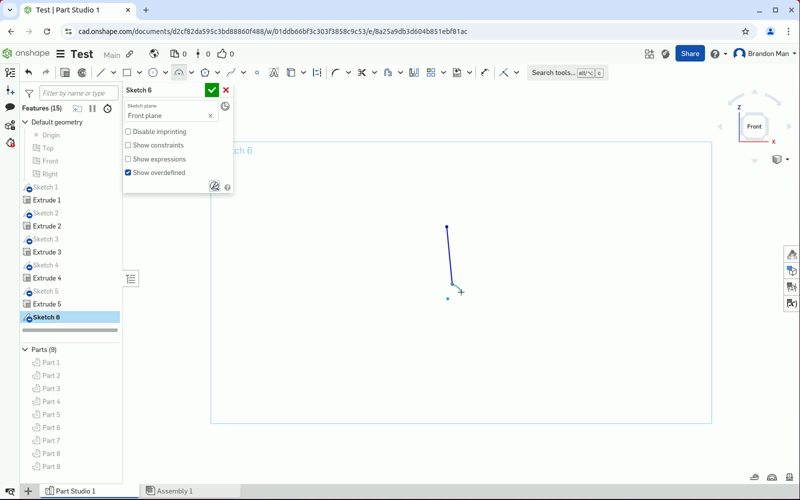
click(461, 291)
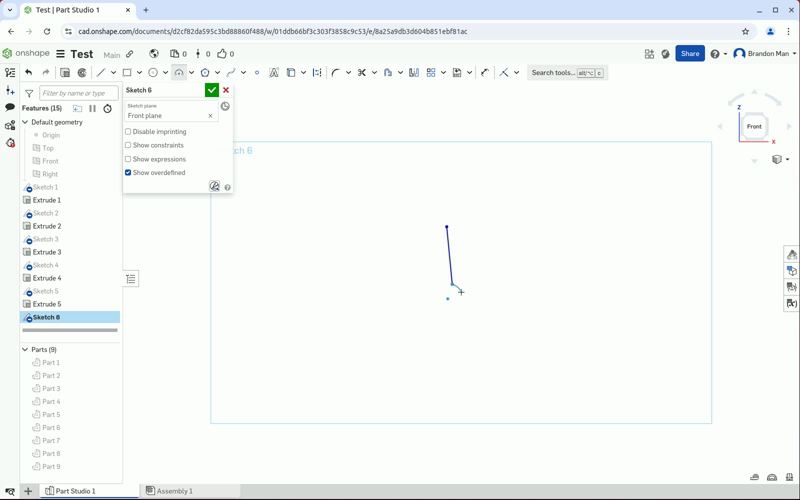
mouse_move(466, 276)
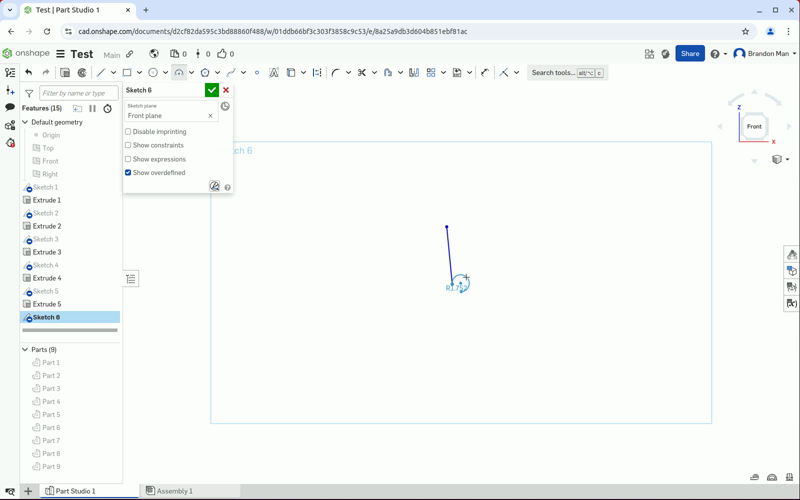
click(466, 276)
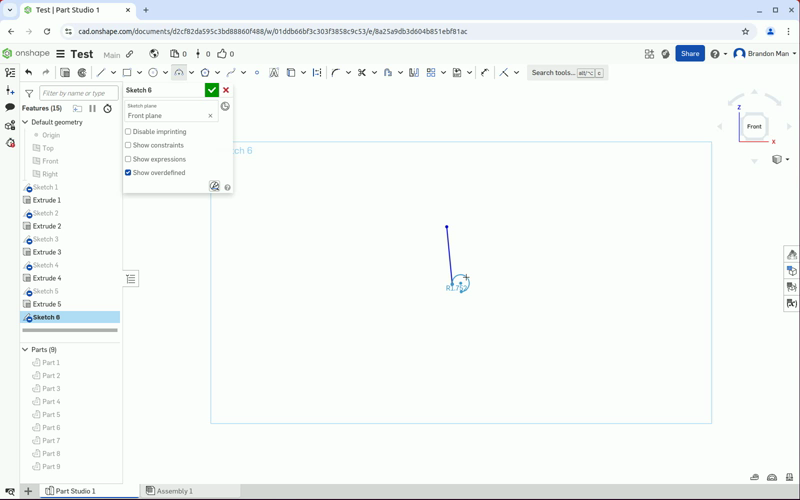
key_up(shift)
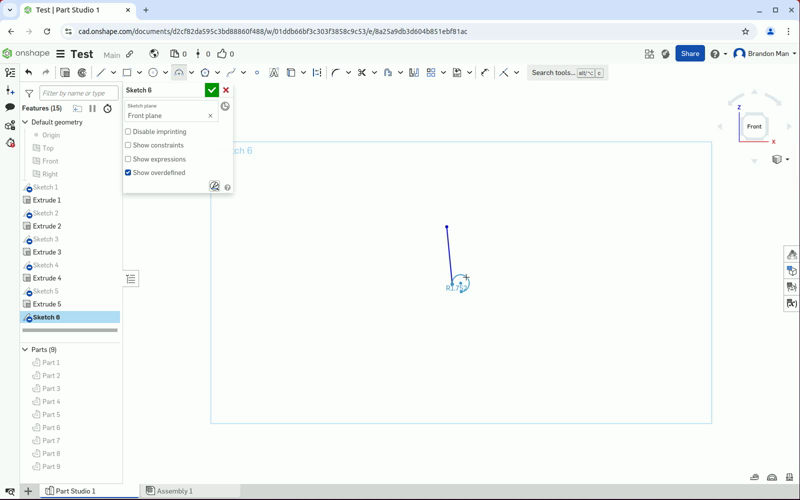
key(esc)
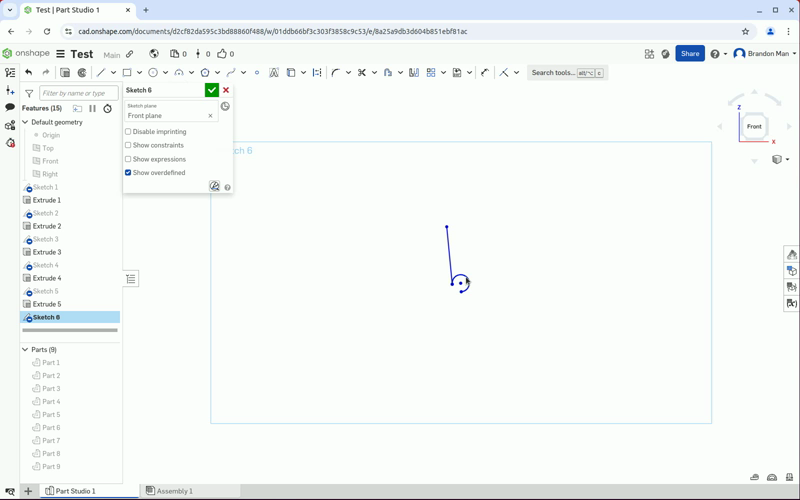
key(l)
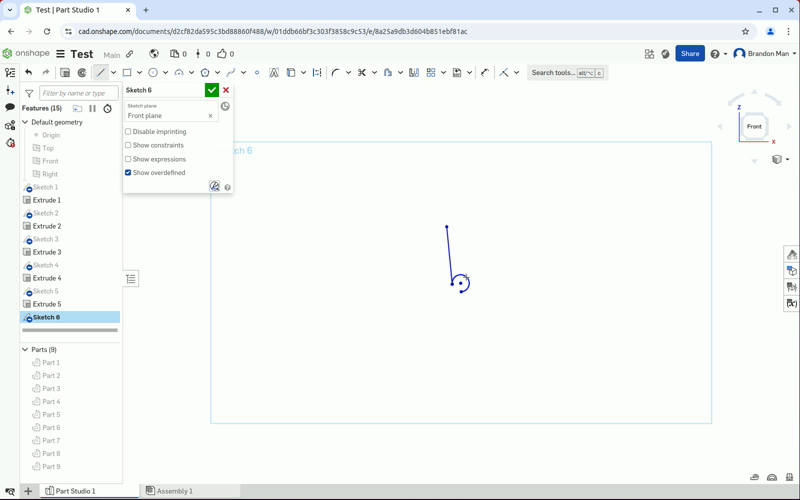
mouse_move(461, 291)
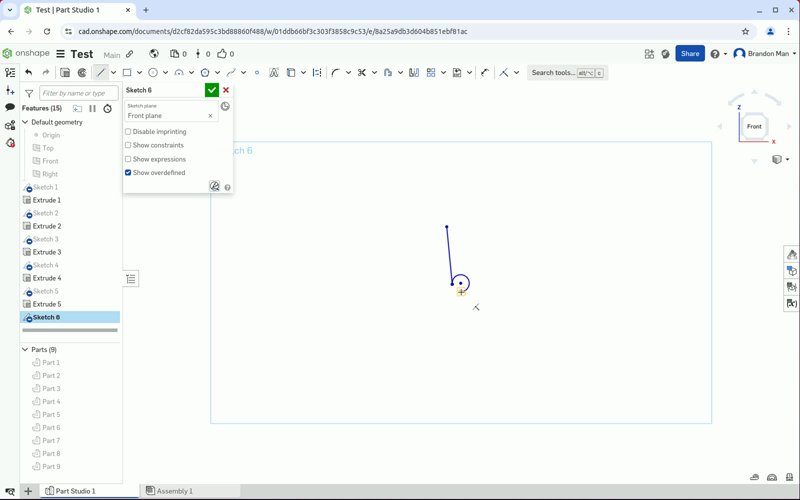
click(461, 291)
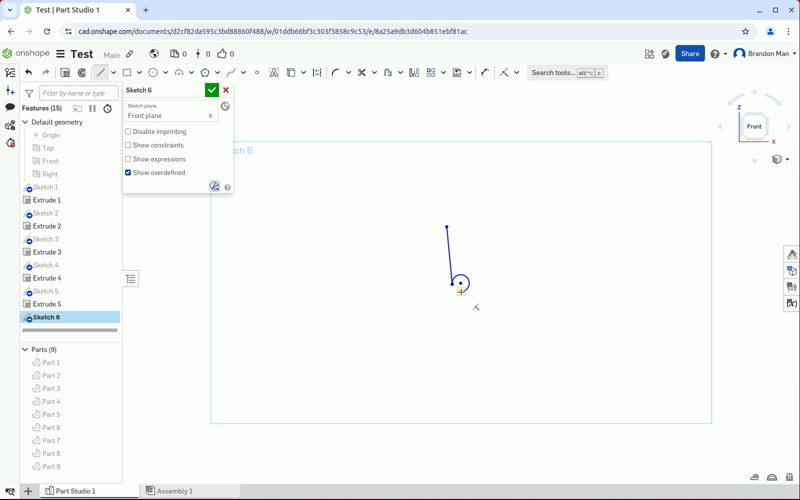
key_down(shift)
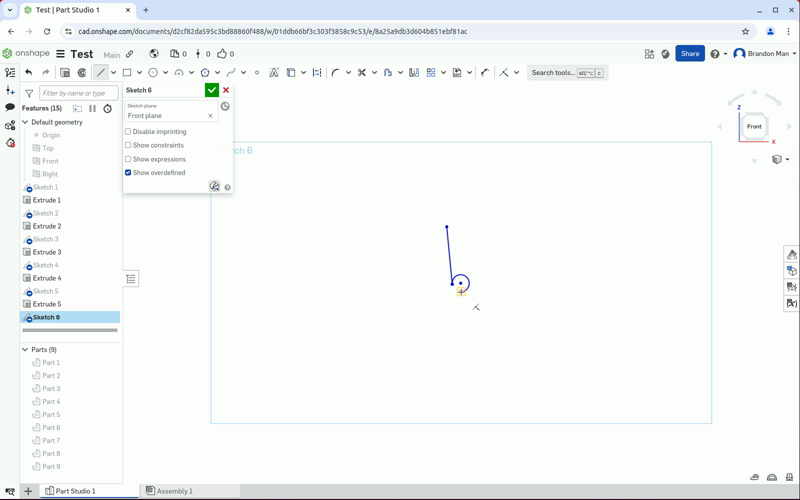
mouse_move(491, 291)
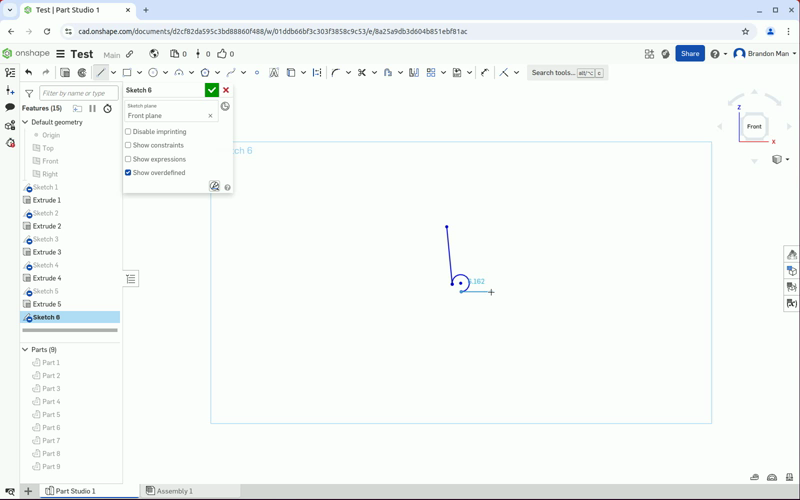
mouse_move(502, 290)
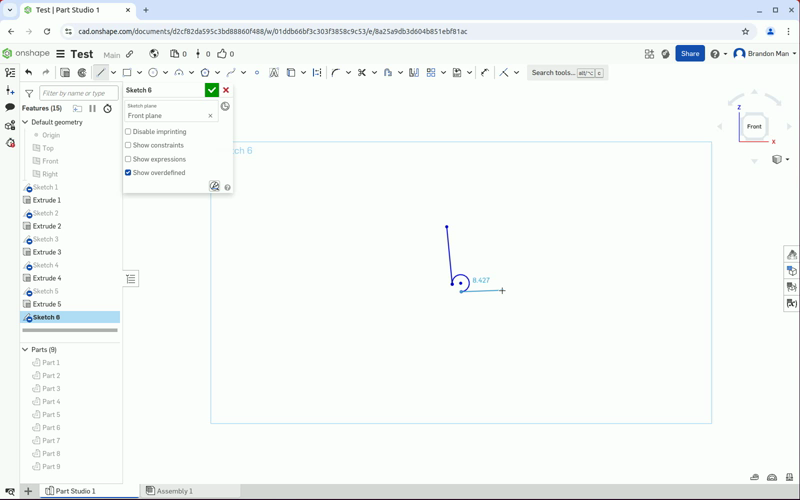
click(502, 290)
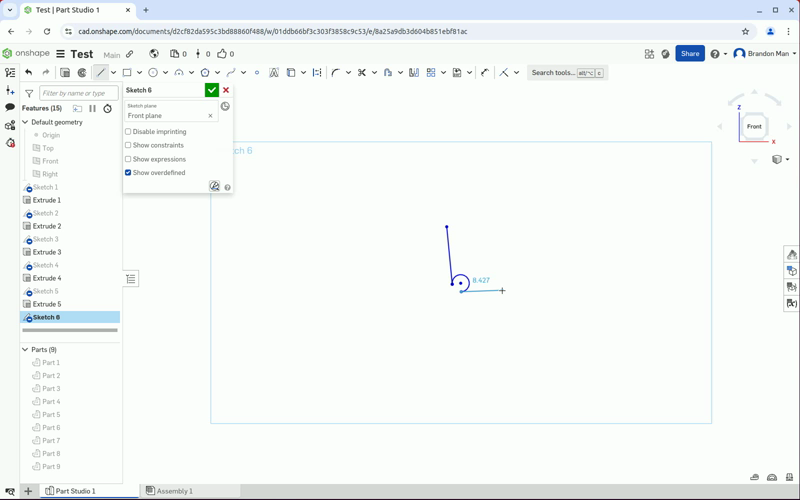
key_up(shift)
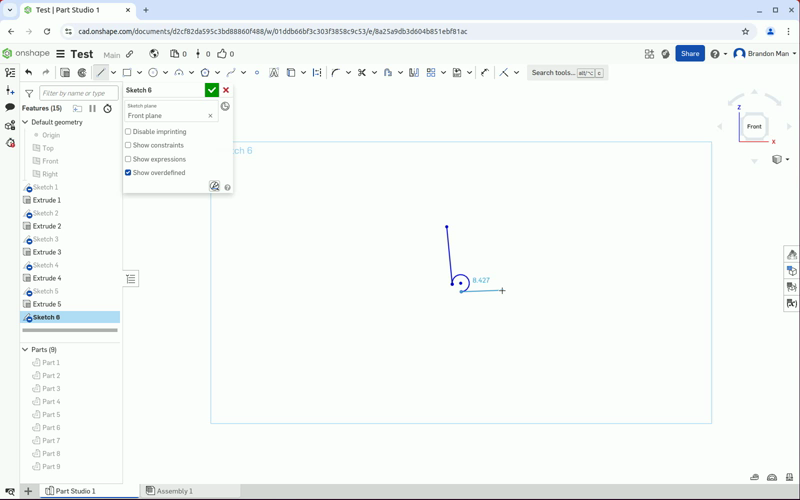
key(esc)
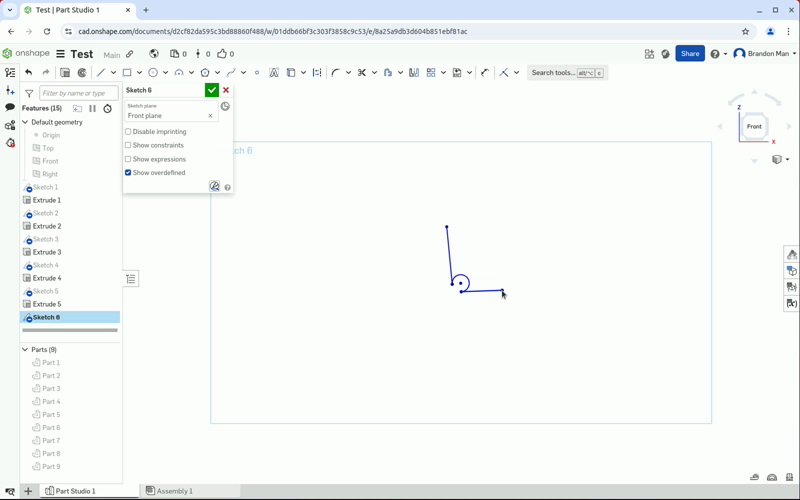
key(a)
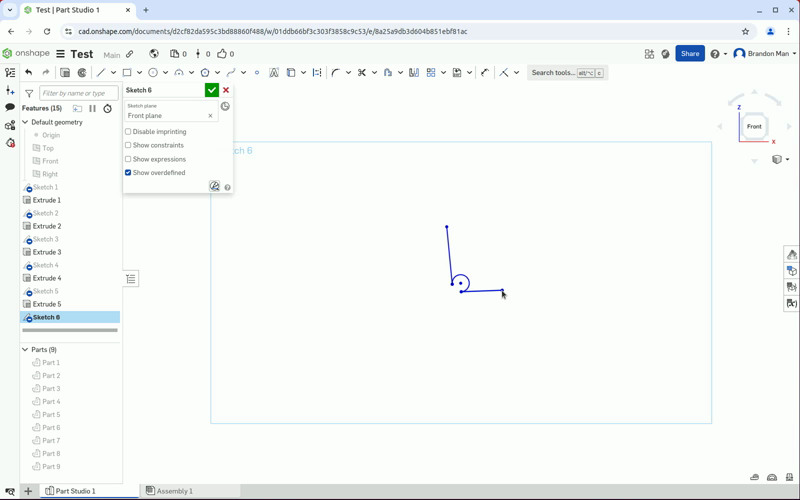
mouse_move(502, 290)
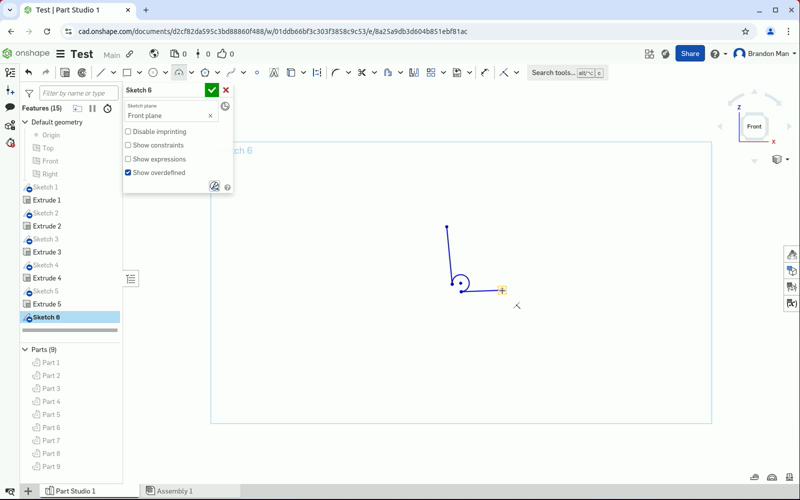
click(502, 290)
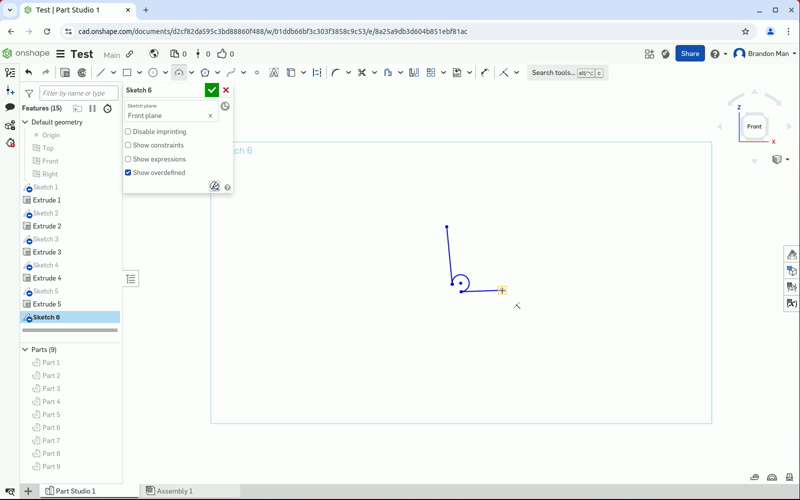
key_down(shift)
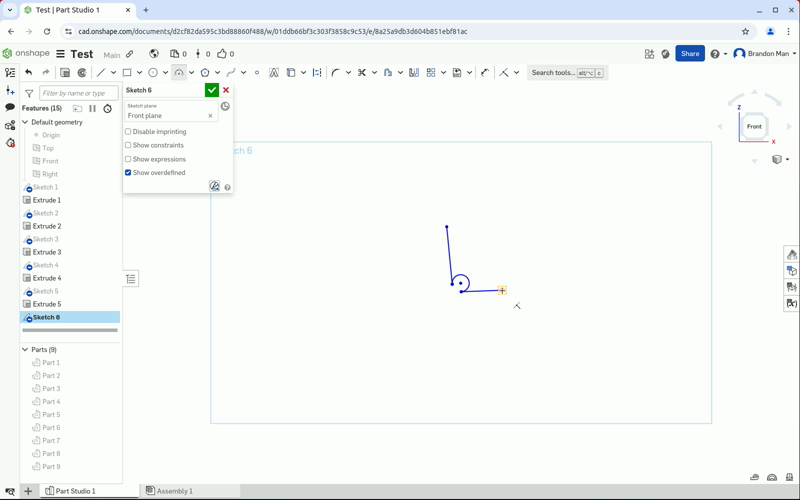
mouse_move(502, 276)
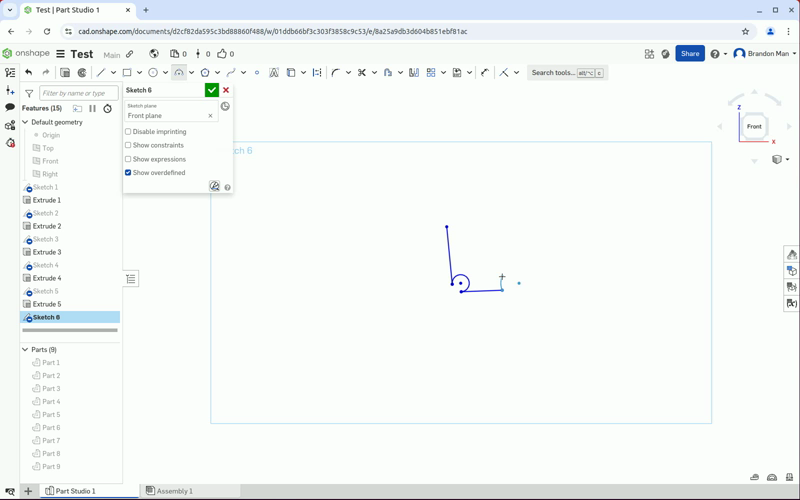
click(502, 276)
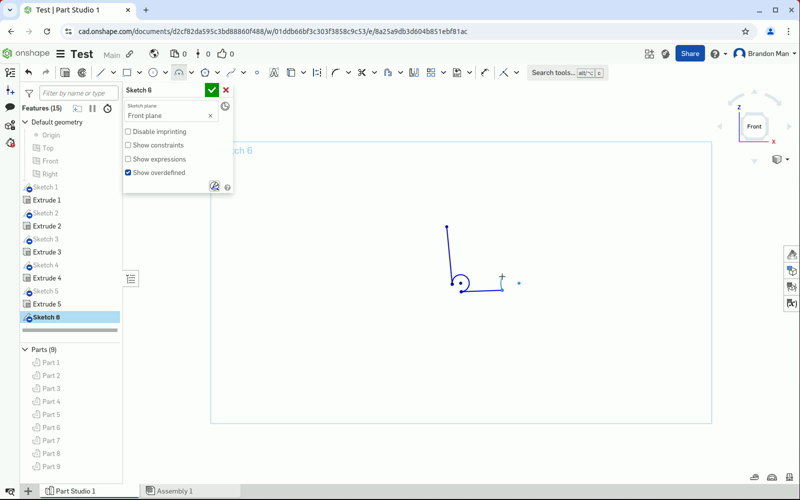
mouse_move(494, 282)
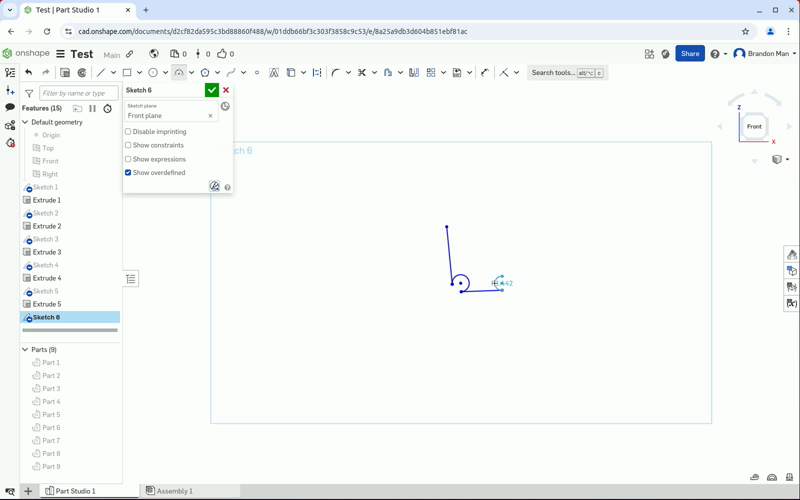
click(494, 282)
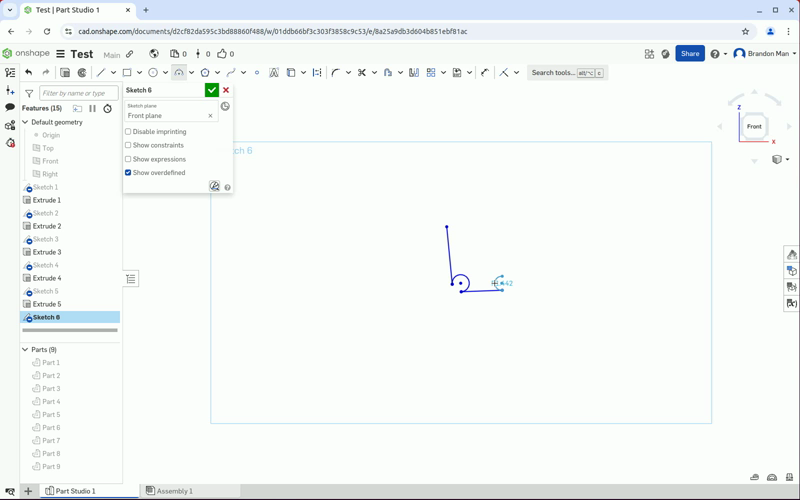
key_up(shift)
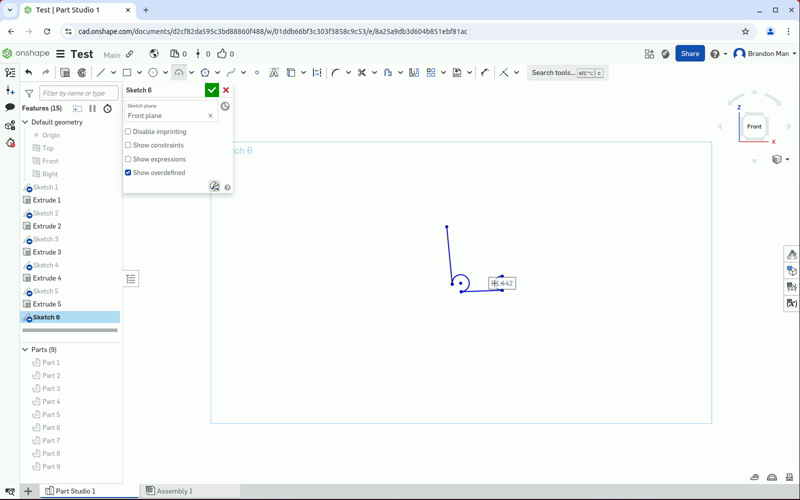
key(esc)
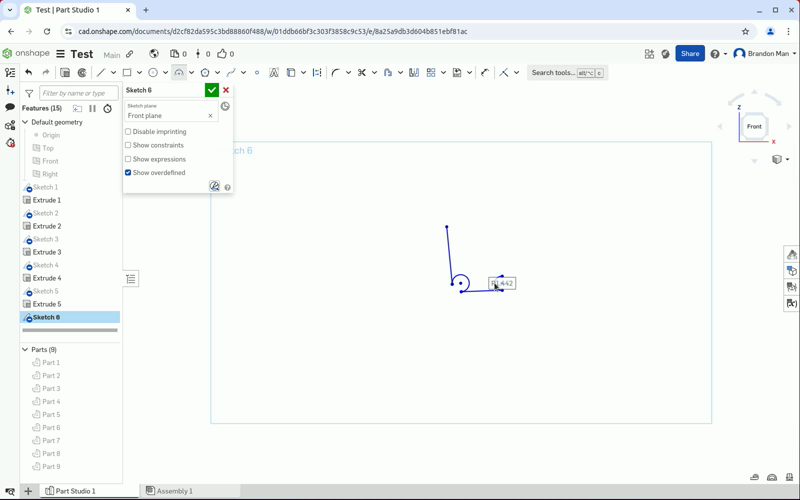
key(l)
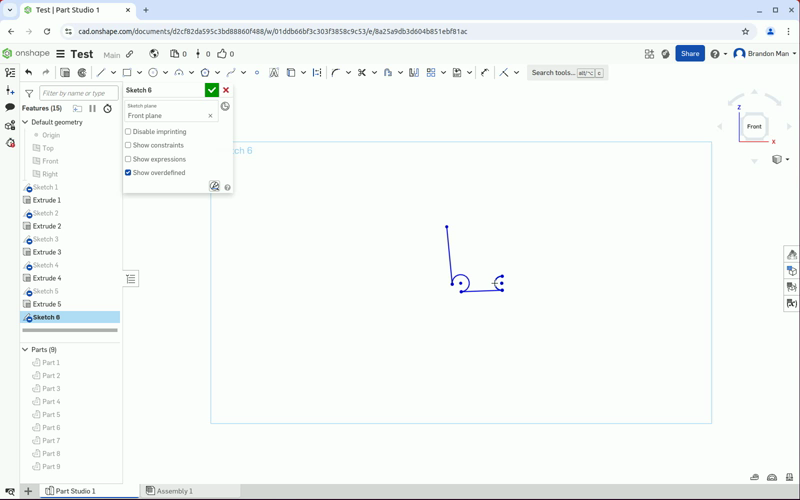
mouse_move(502, 276)
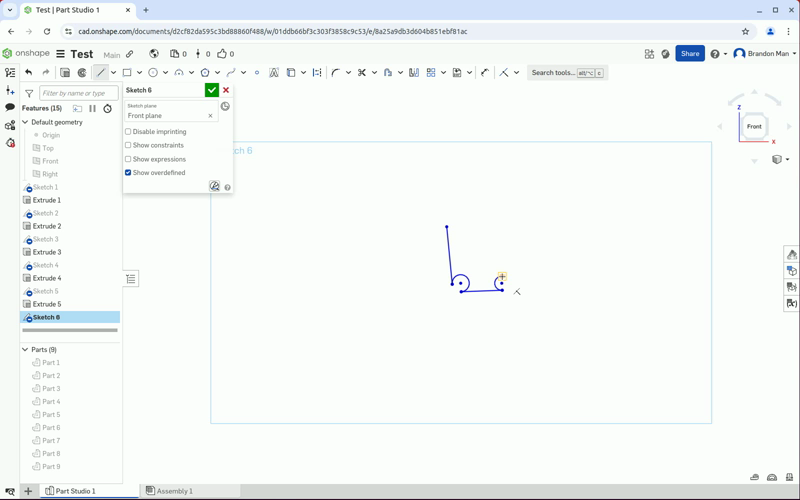
click(502, 276)
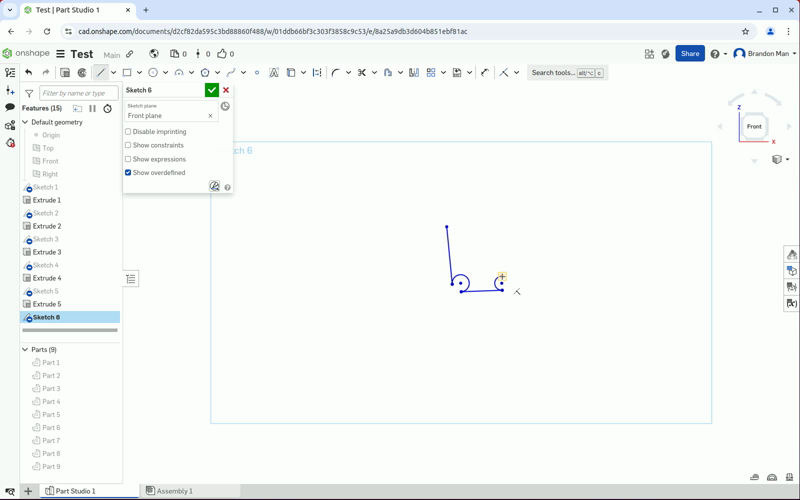
key_down(shift)
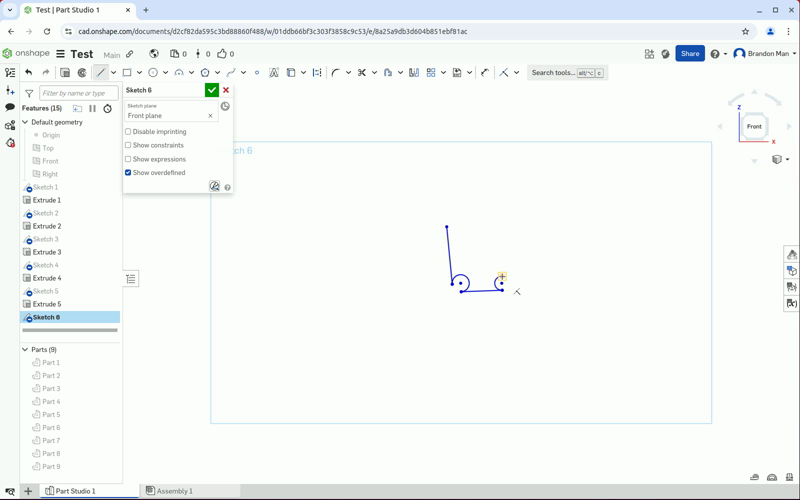
mouse_move(532, 276)
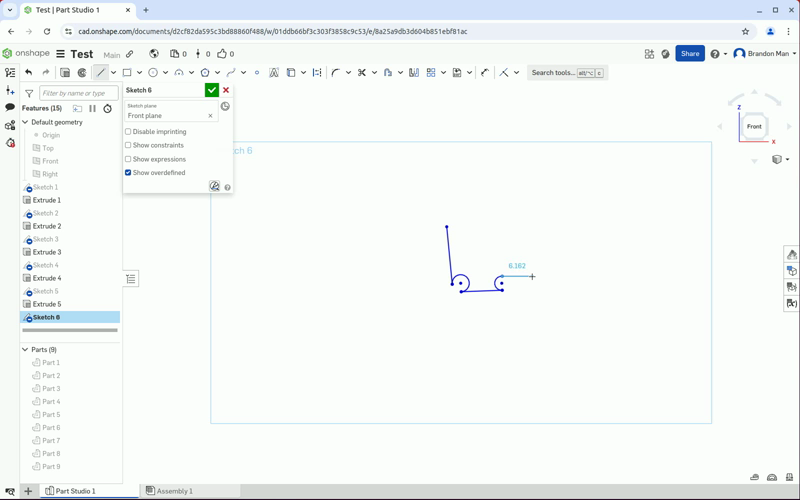
mouse_move(478, 275)
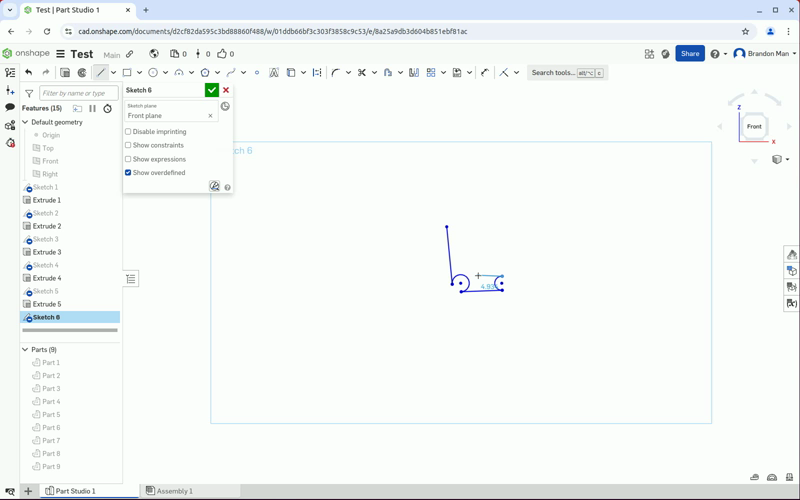
click(478, 275)
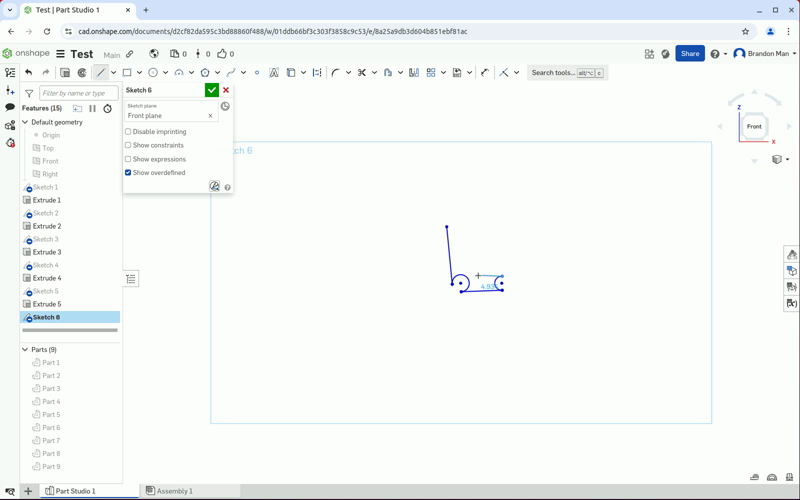
key_up(shift)
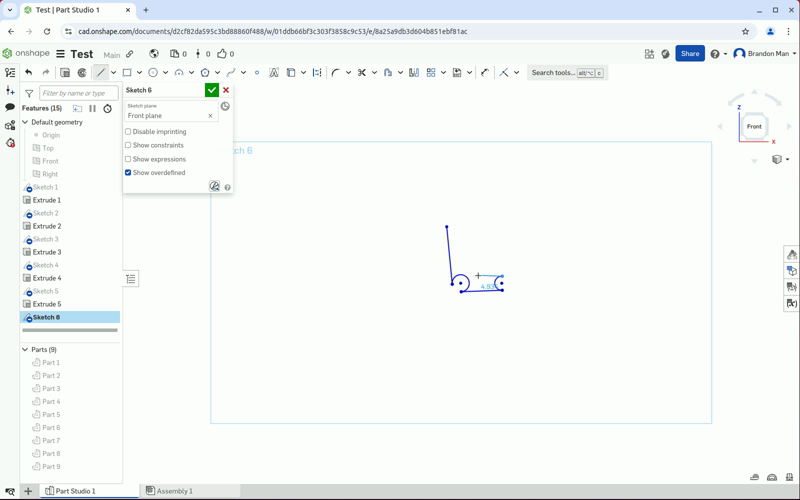
key(esc)
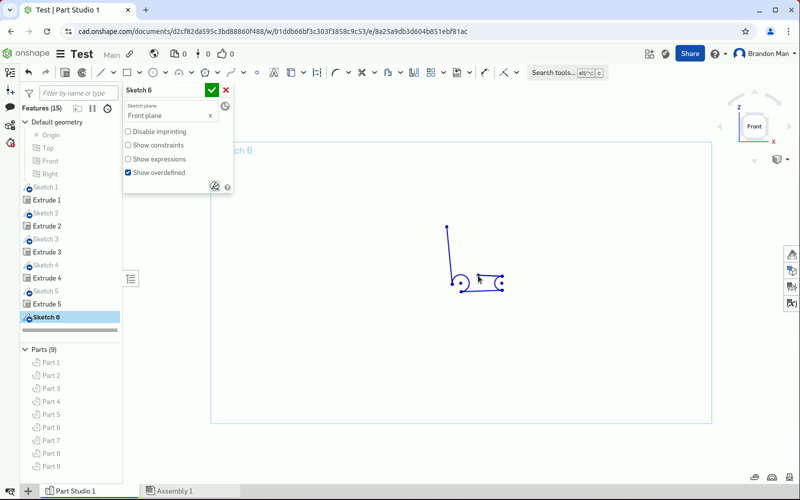
key(a)
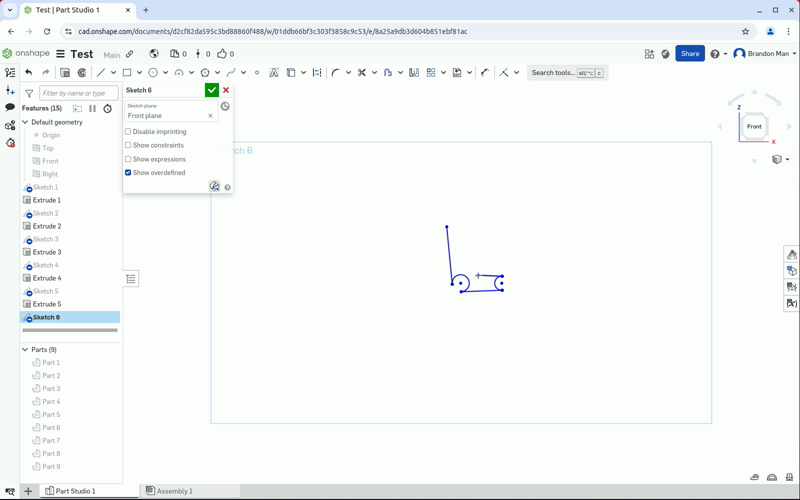
mouse_move(478, 275)
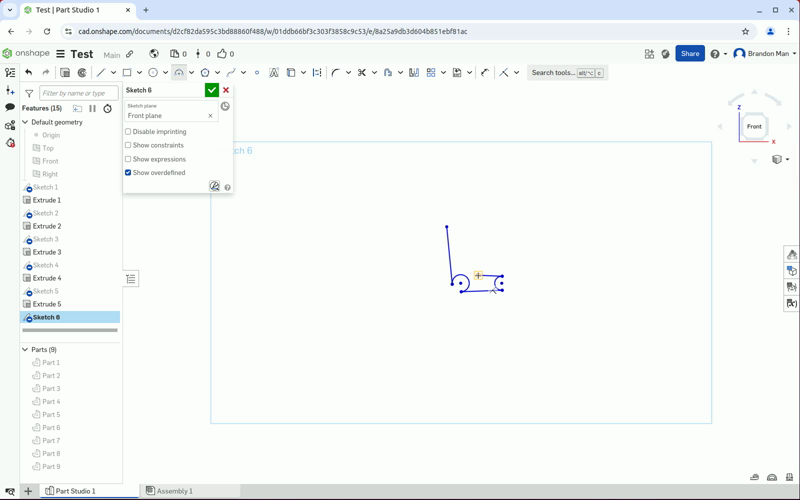
click(478, 275)
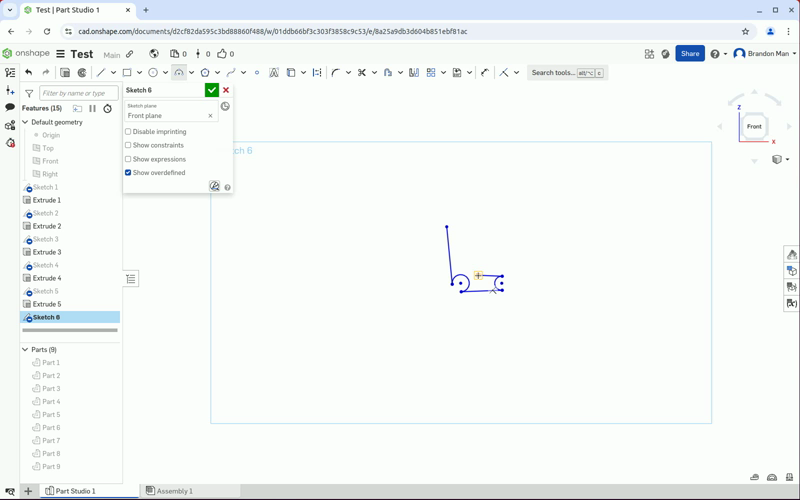
key_down(shift)
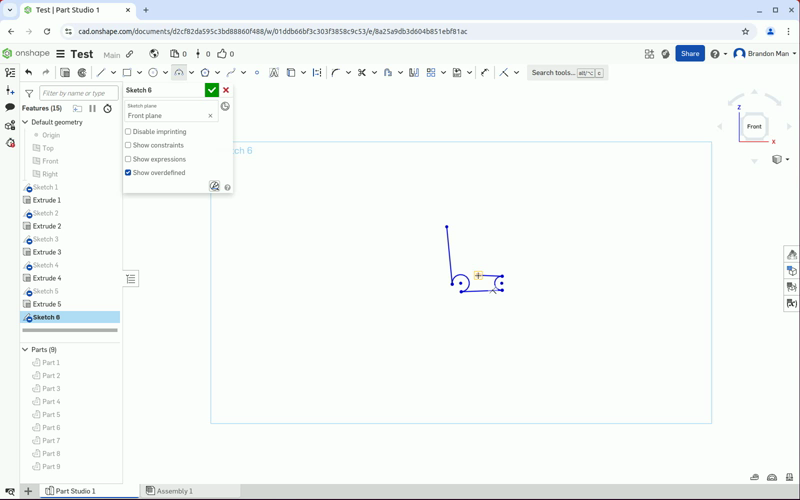
mouse_move(471, 267)
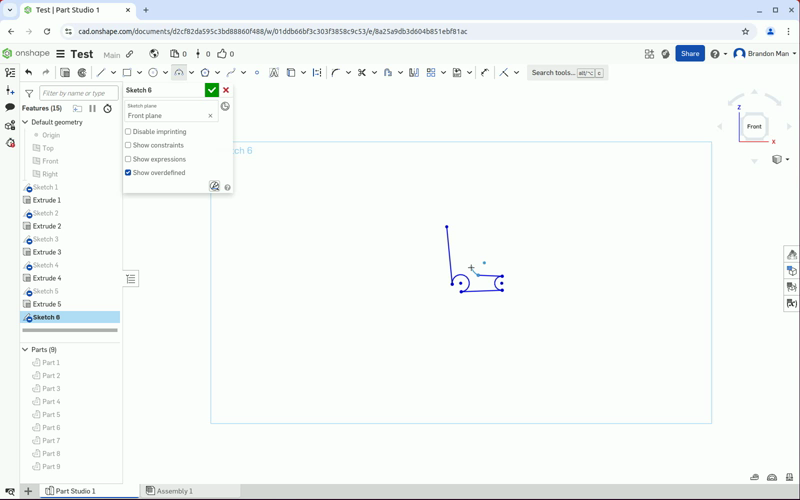
click(471, 267)
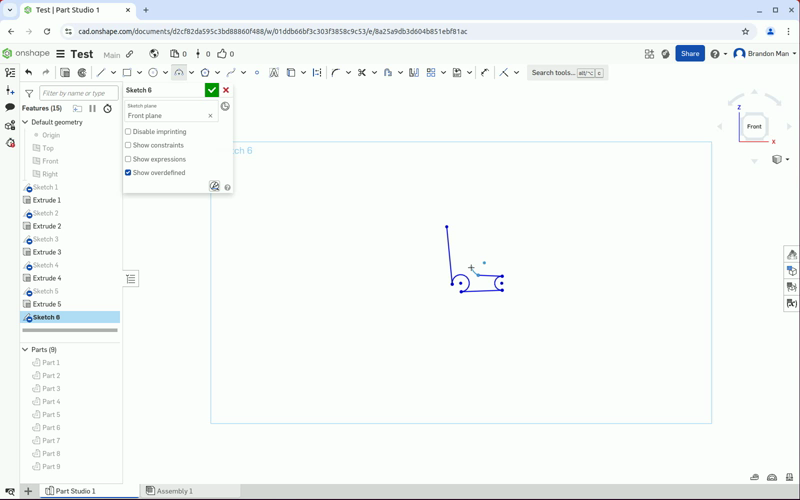
mouse_move(472, 272)
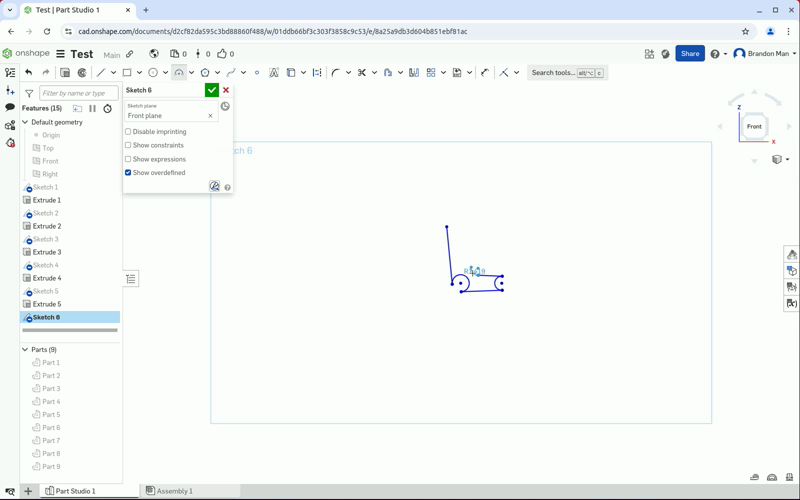
click(472, 272)
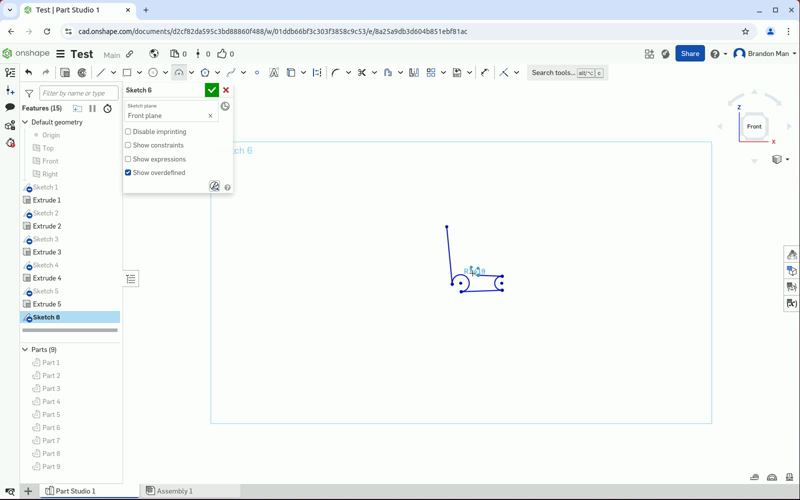
key_up(shift)
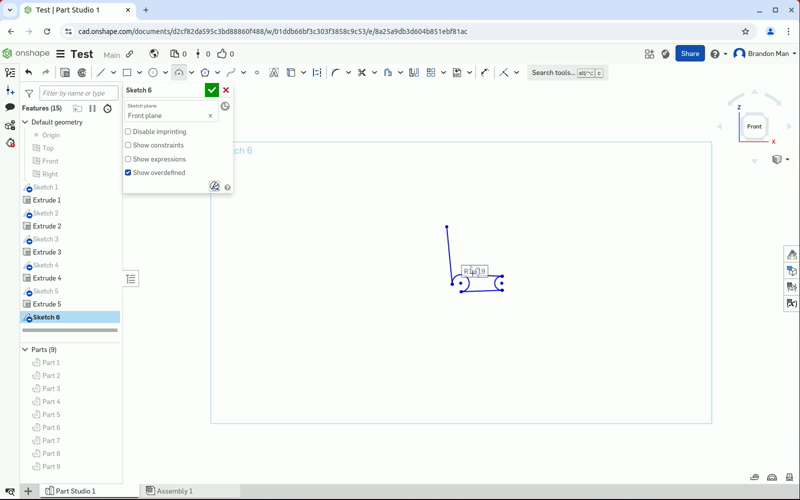
key(esc)
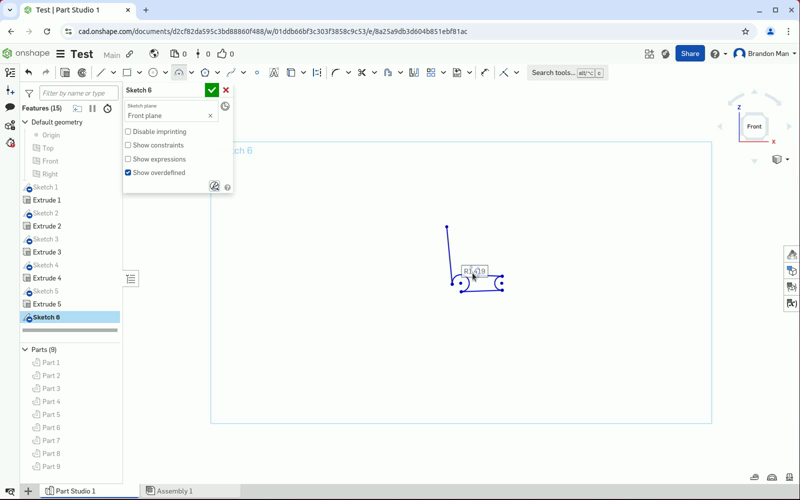
key(l)
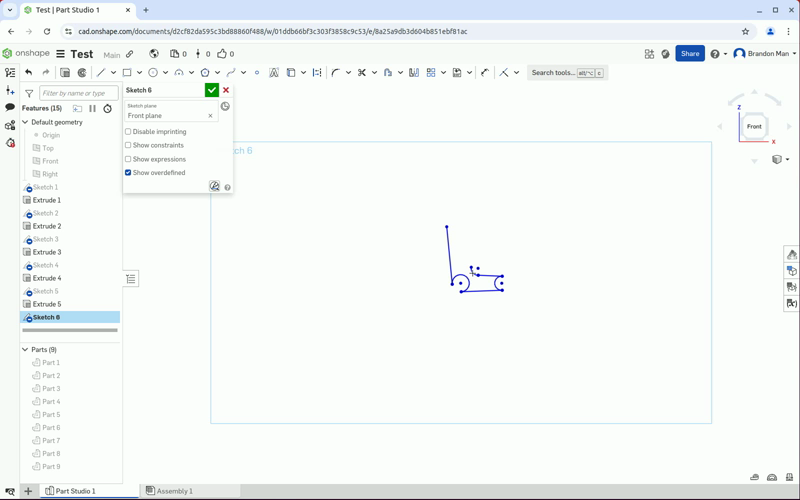
mouse_move(471, 267)
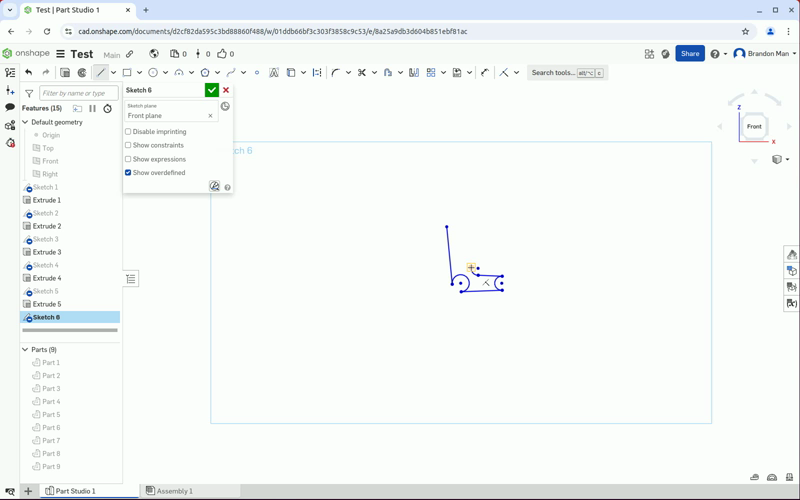
click(471, 267)
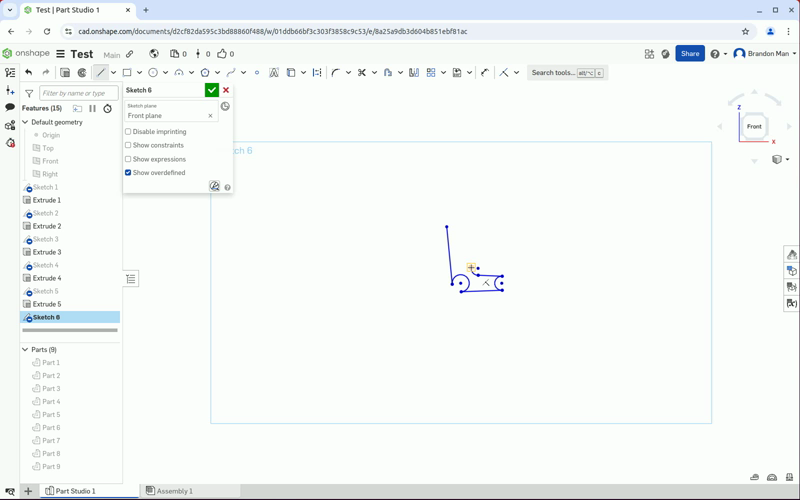
key_down(shift)
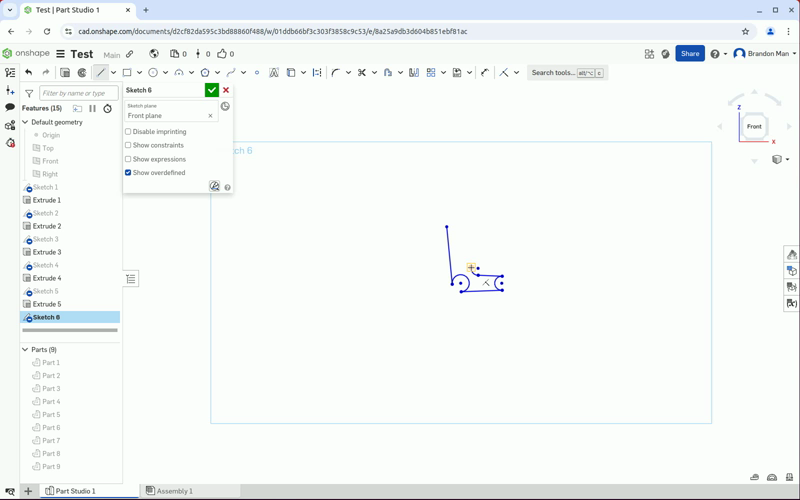
mouse_move(501, 267)
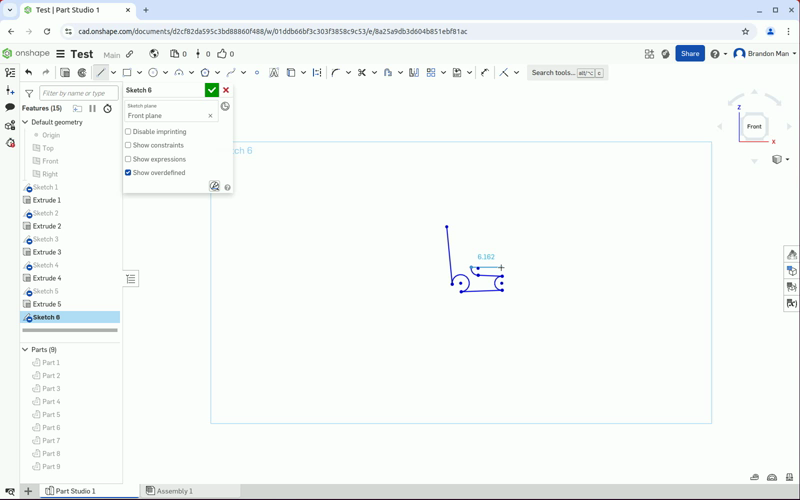
mouse_move(475, 226)
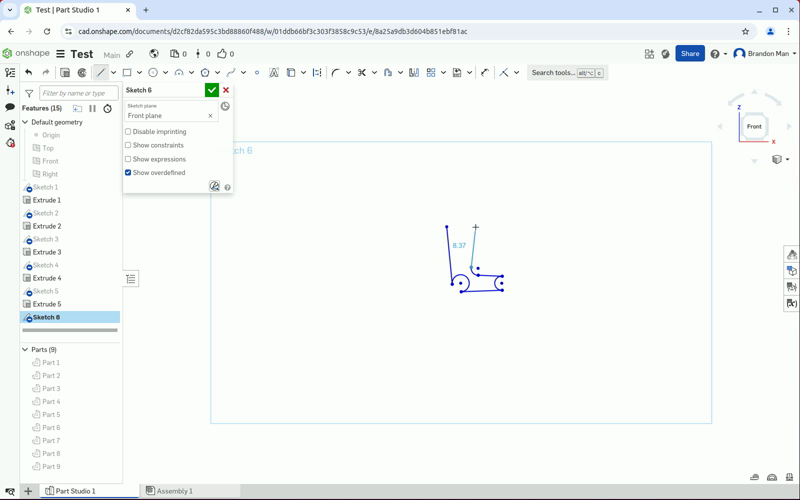
click(475, 226)
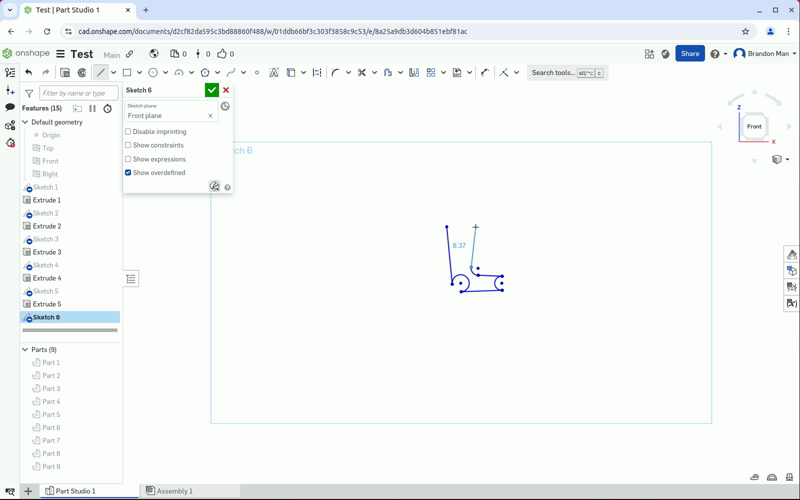
key_up(shift)
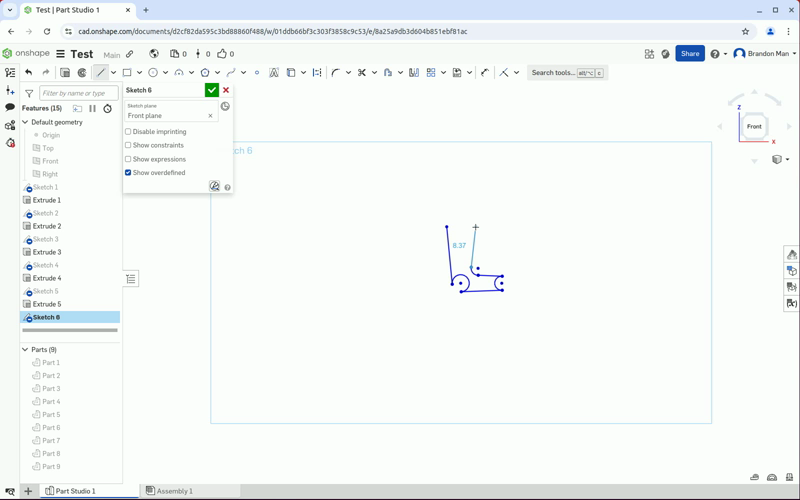
key(esc)
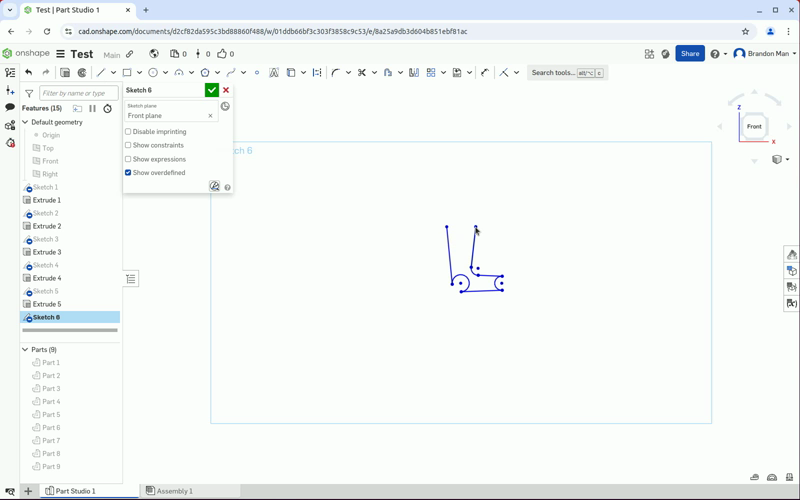
key(a)
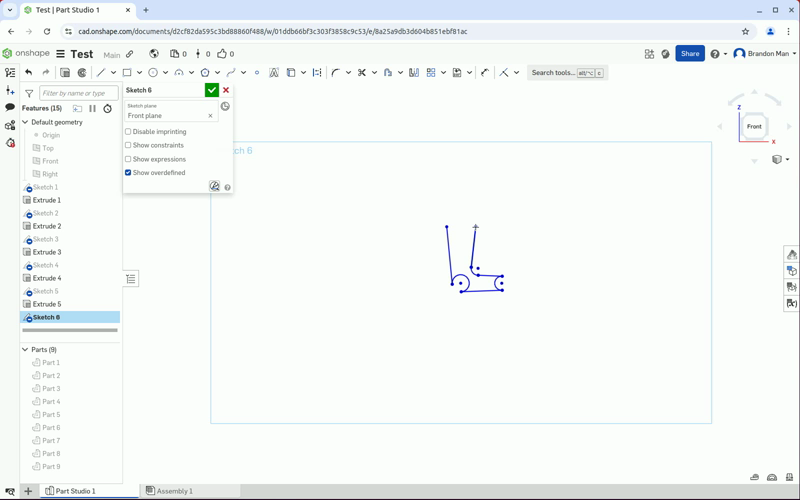
mouse_move(475, 226)
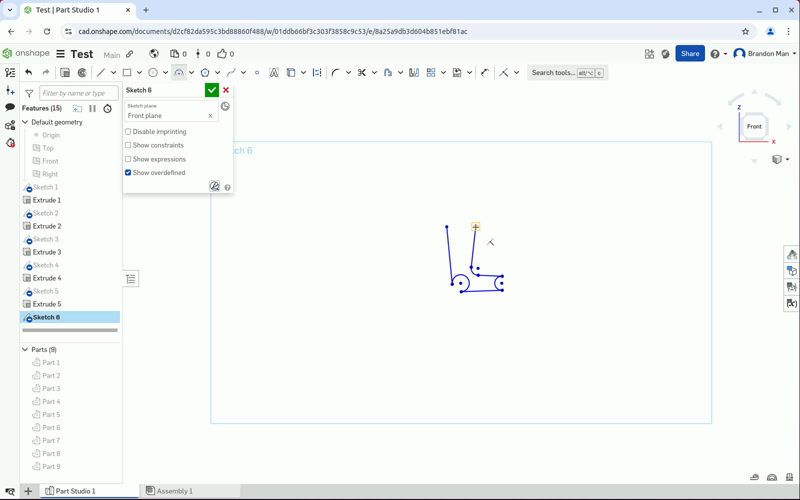
click(475, 226)
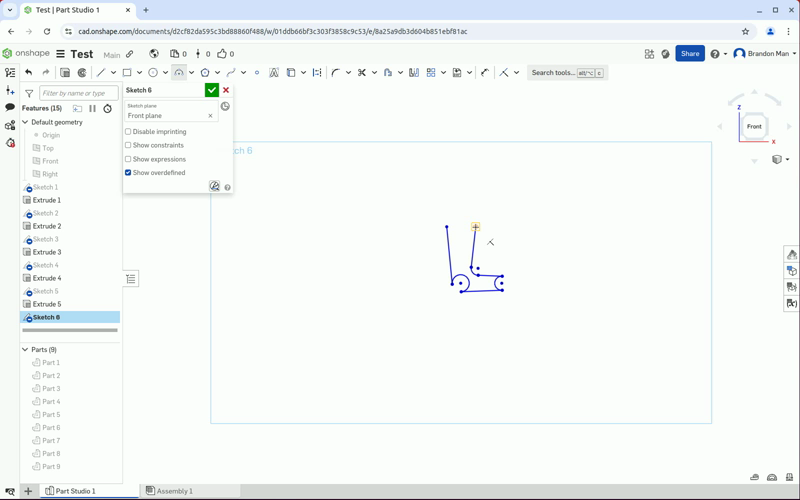
mouse_move(446, 226)
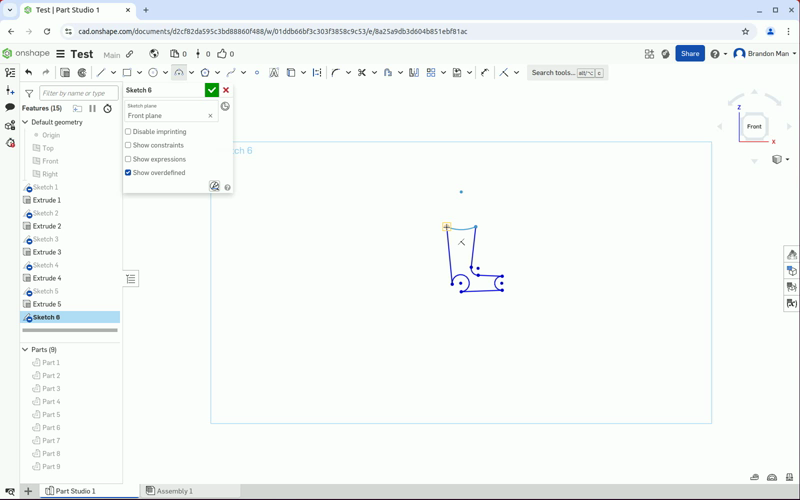
click(446, 226)
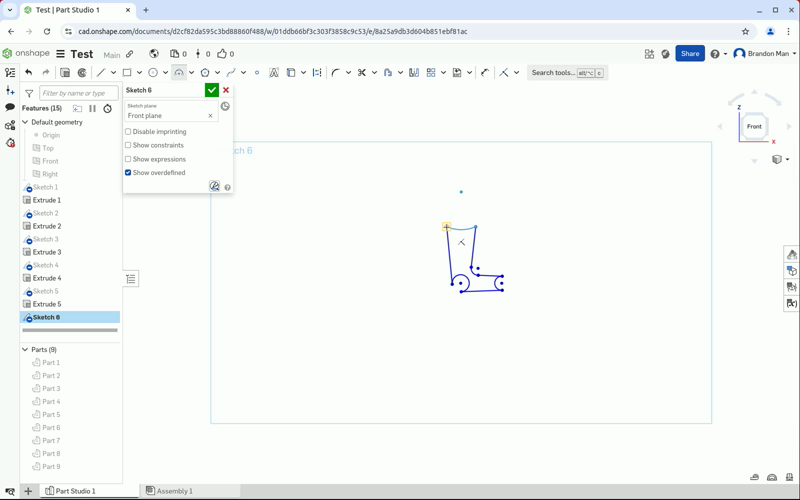
key_down(shift)
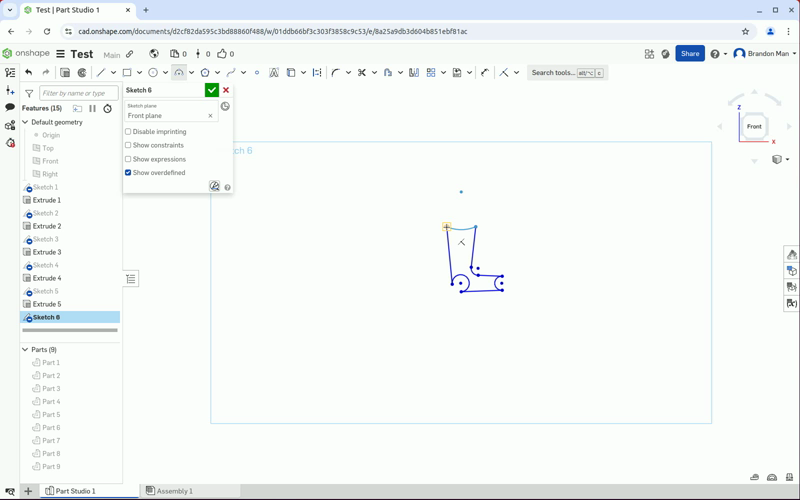
mouse_move(461, 239)
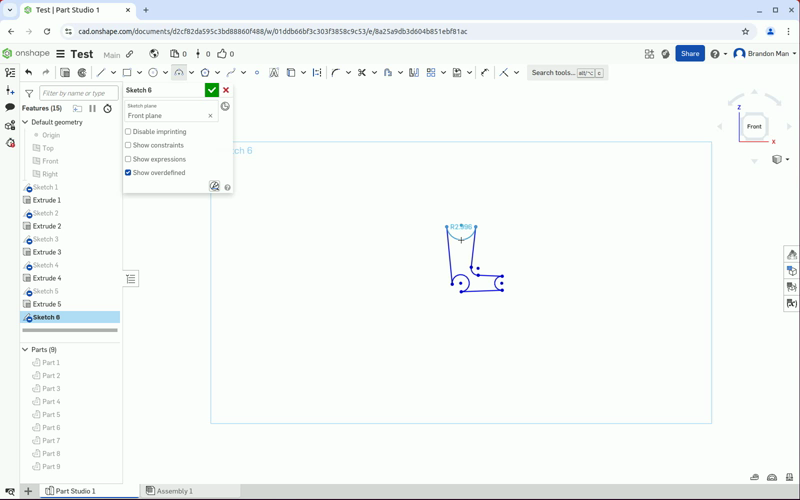
click(461, 239)
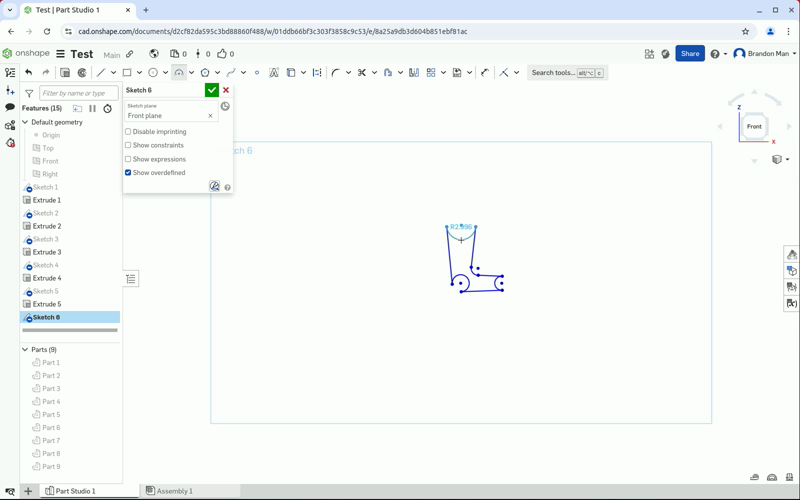
key_up(shift)
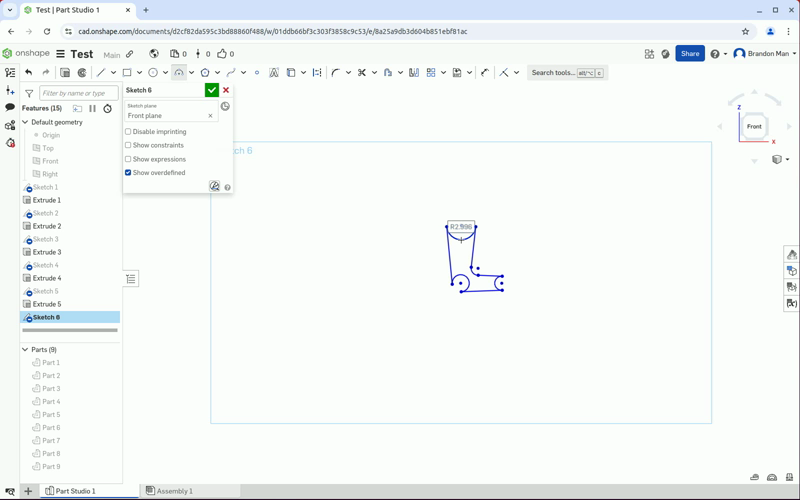
key(esc)
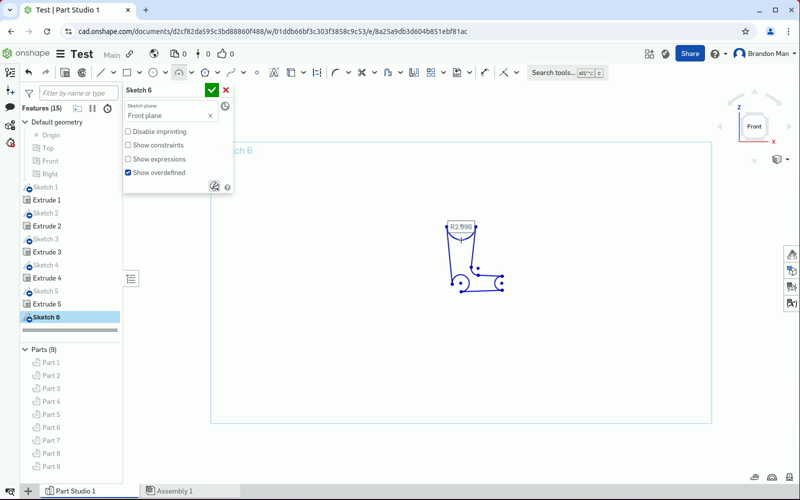
mouse_move(463, 265)
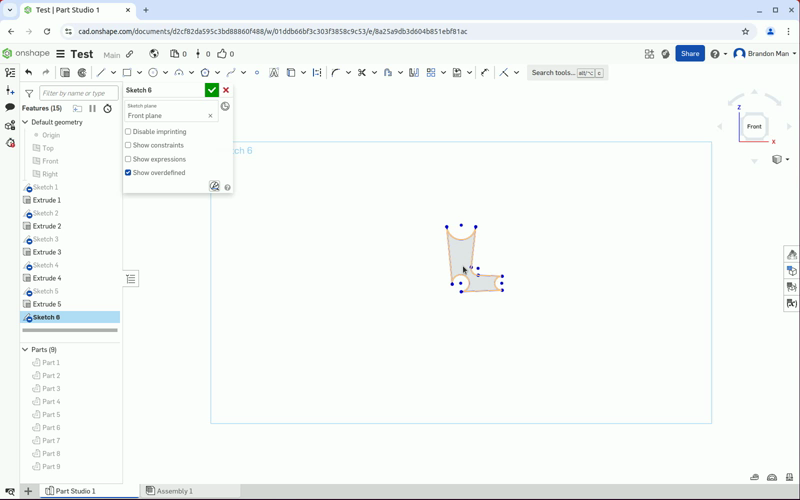
scroll(6)
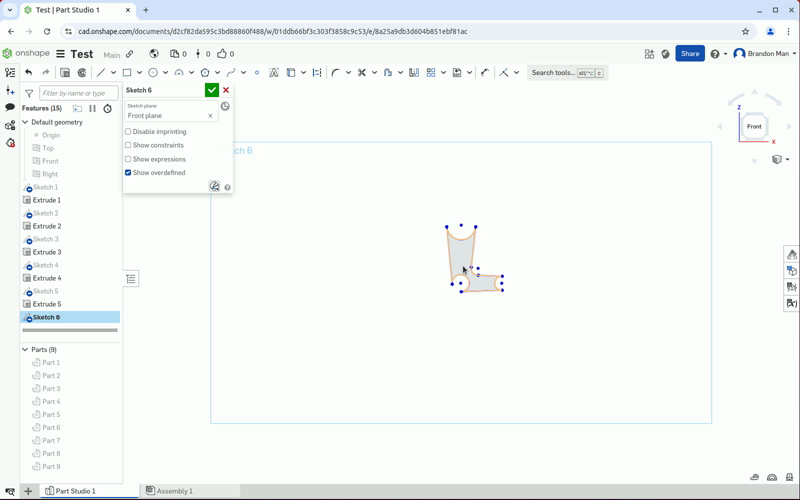
scroll(6)
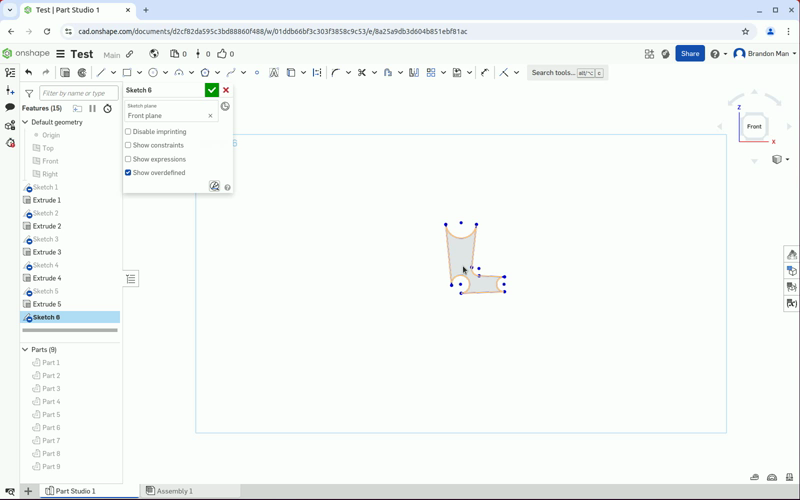
scroll(6)
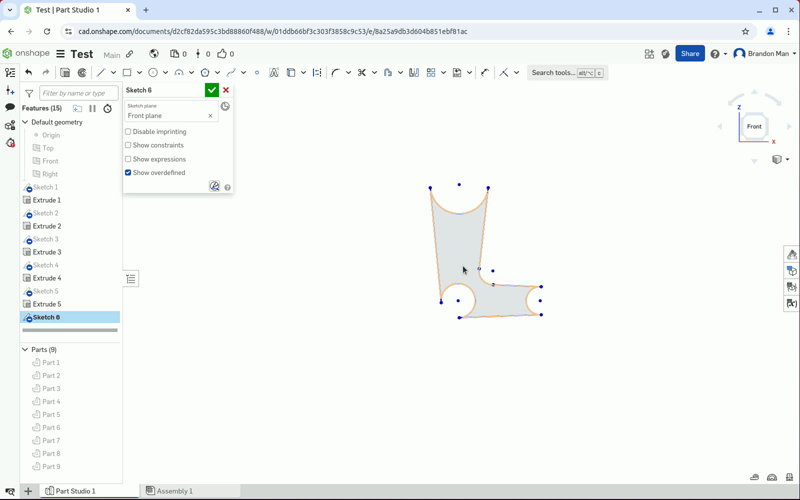
scroll(6)
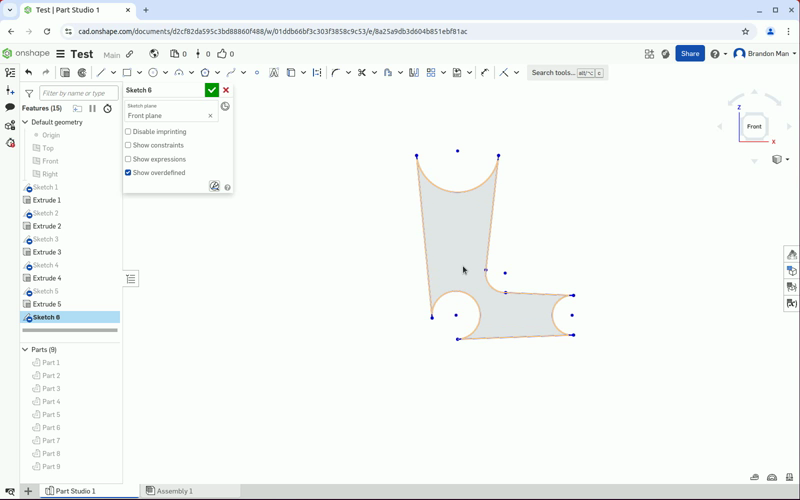
scroll(6)
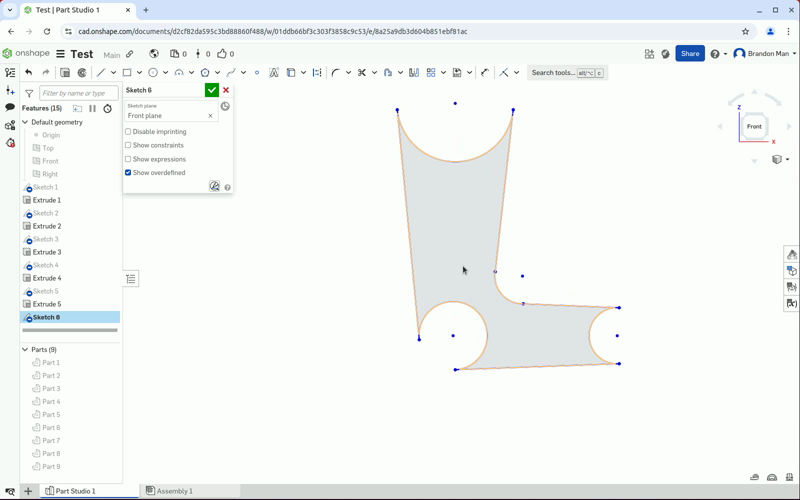
scroll(6)
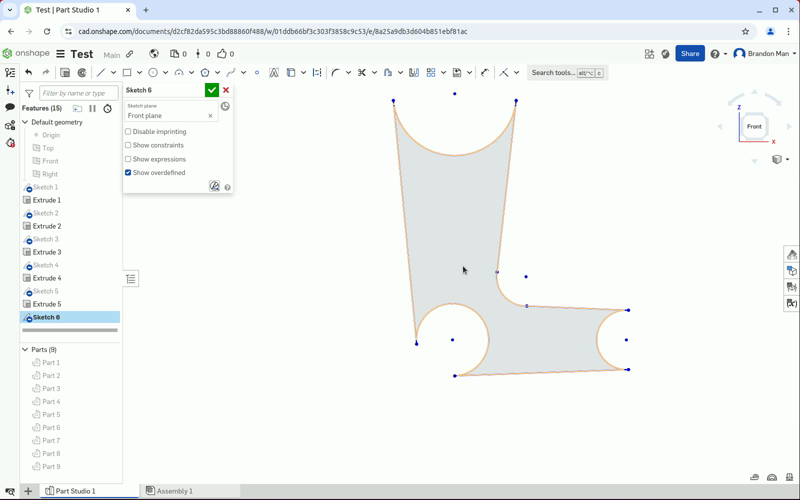
scroll(6)
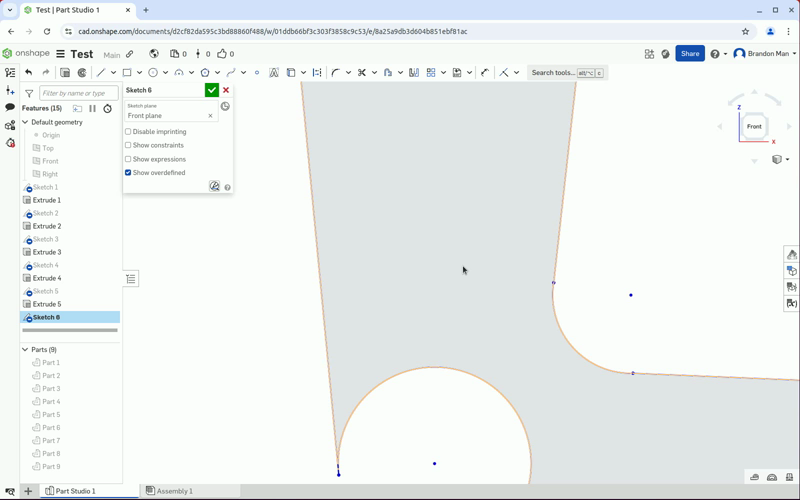
click(463, 265)
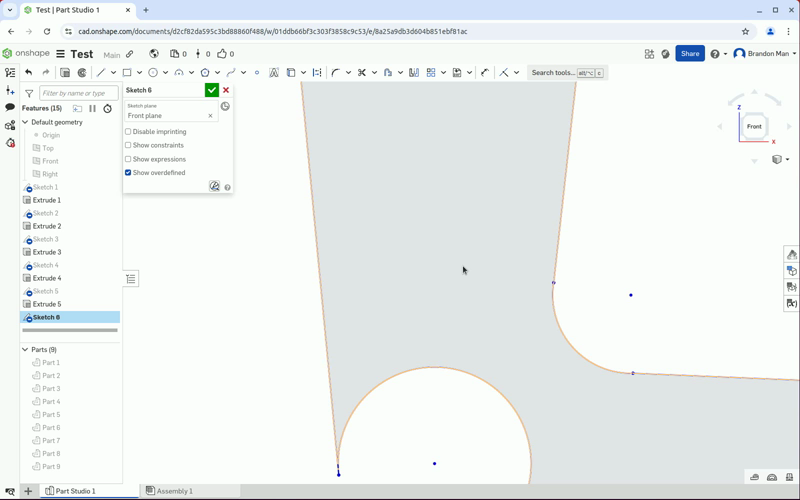
scroll(-6)
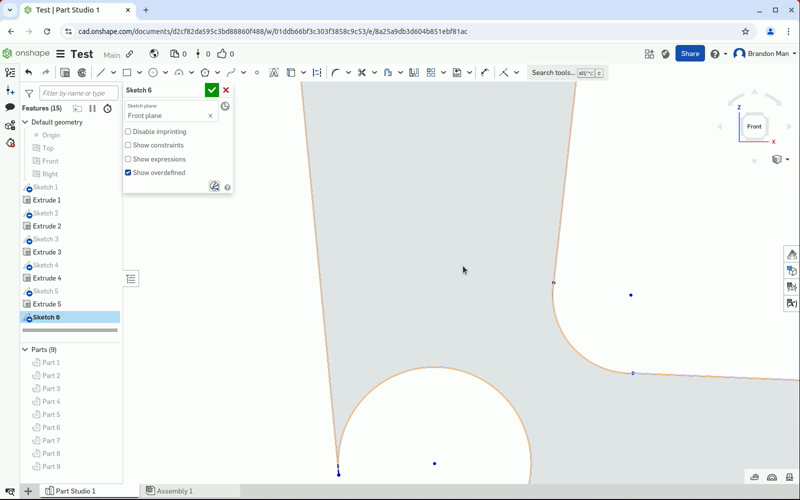
scroll(-6)
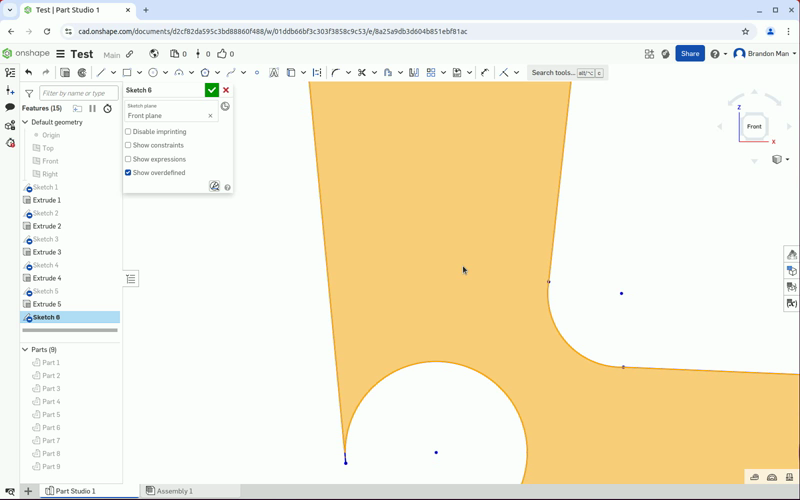
scroll(-6)
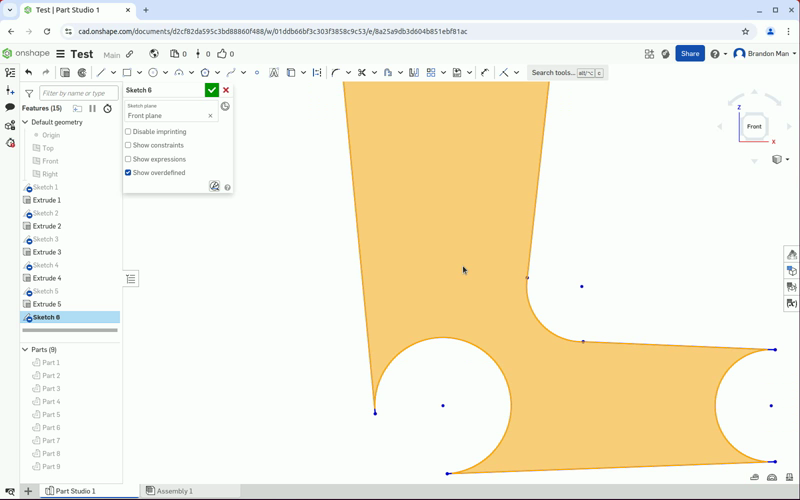
scroll(-6)
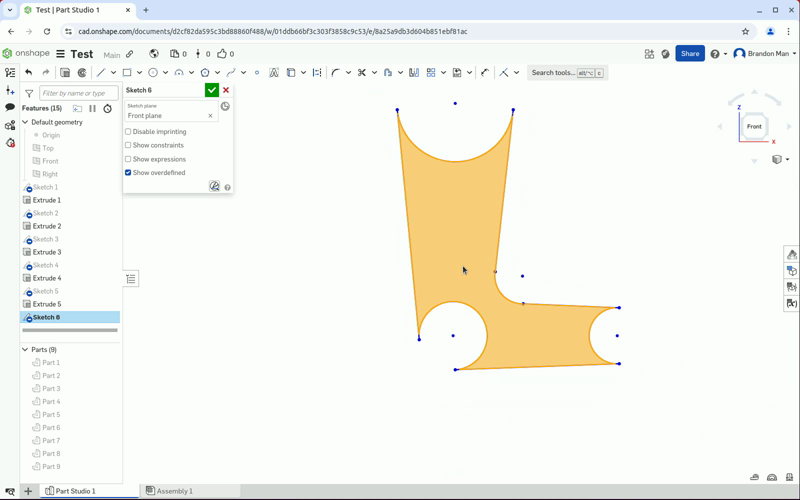
scroll(-6)
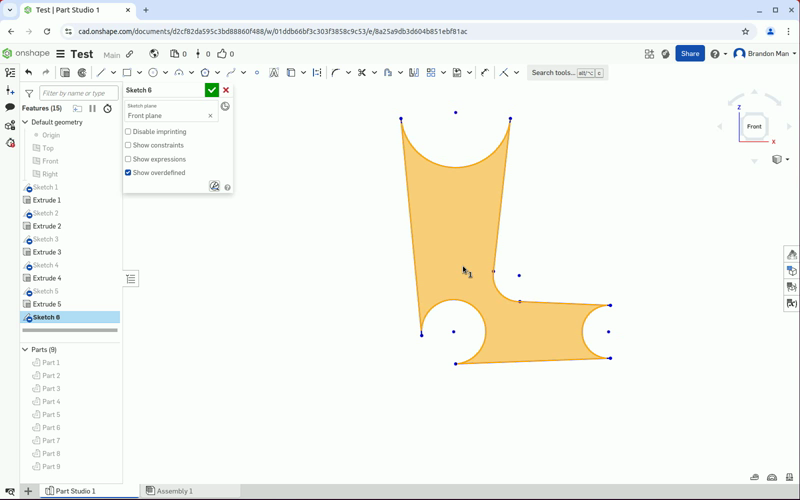
scroll(-6)
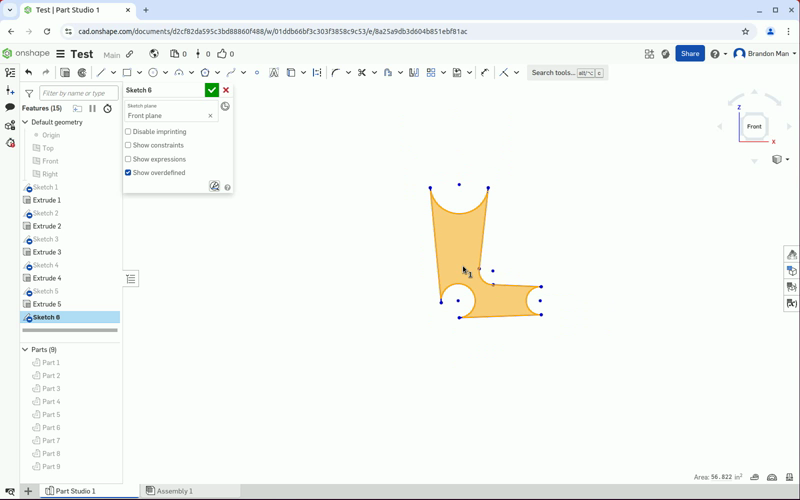
scroll(-6)
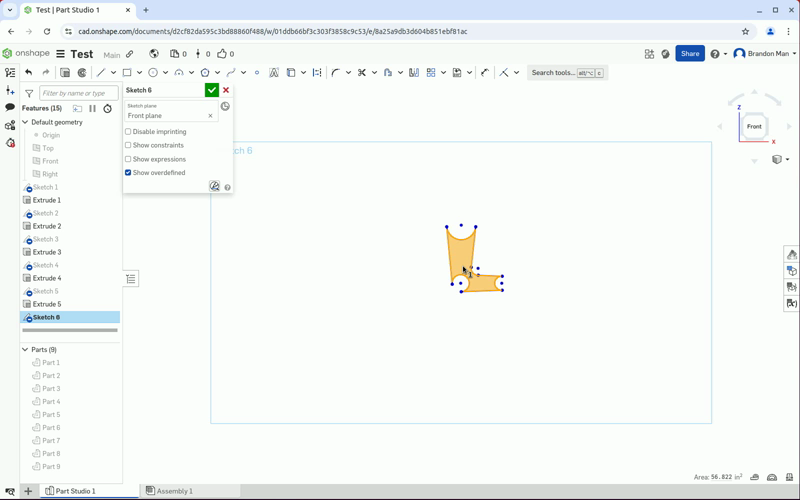
mouse_move(73, 352)
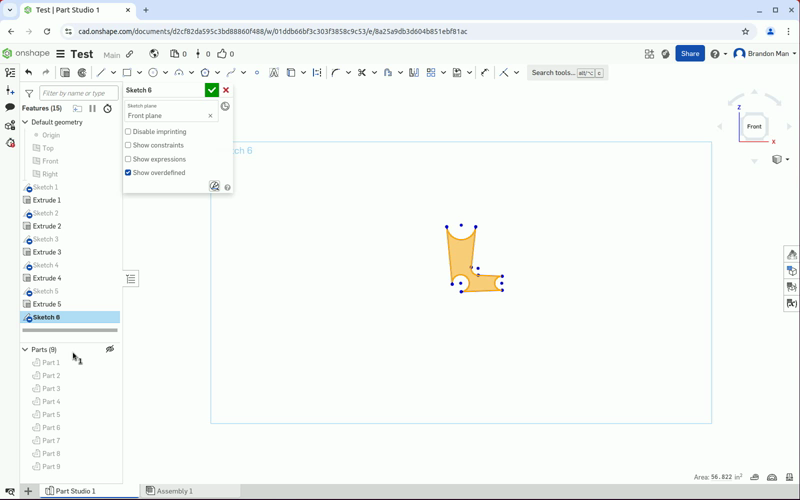
key(shift+y)
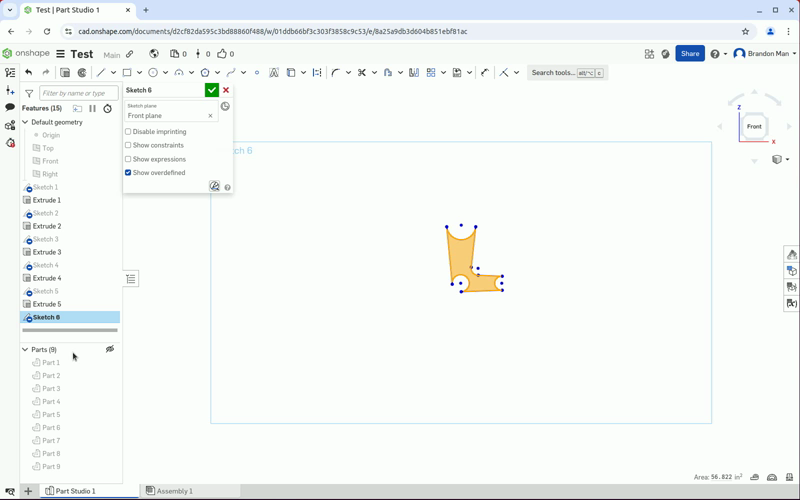
key(shift+e)
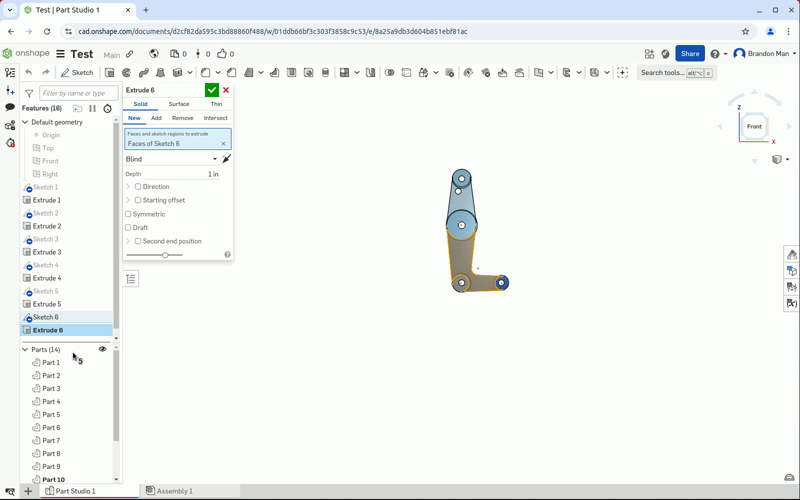
mouse_move(143, 106)
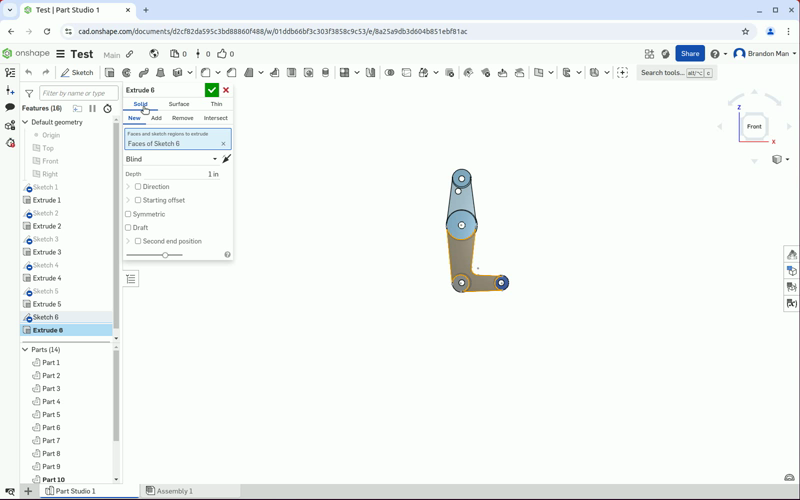
click(143, 106)
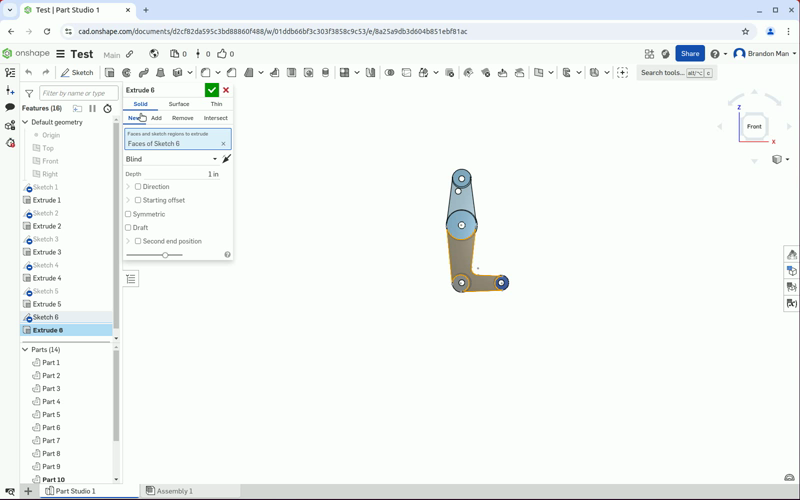
mouse_move(137, 120)
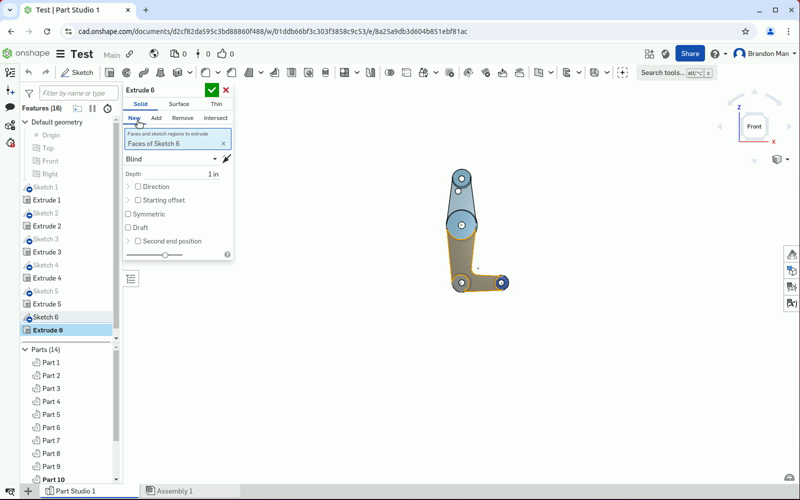
click(137, 120)
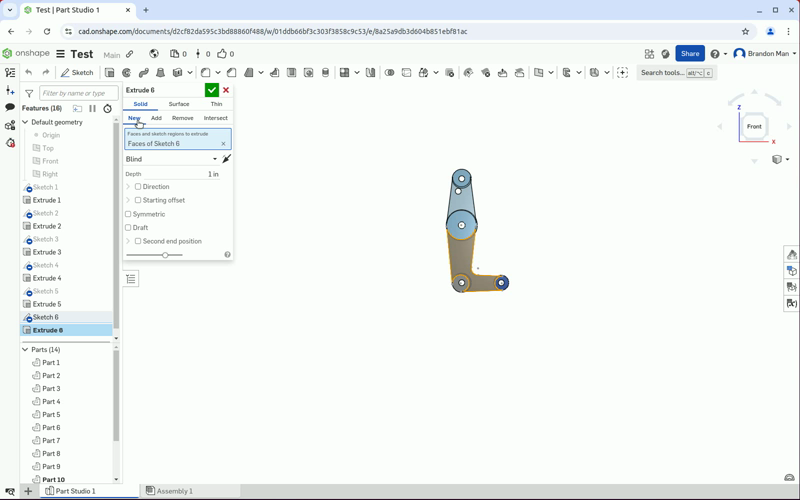
key(tab, 4)
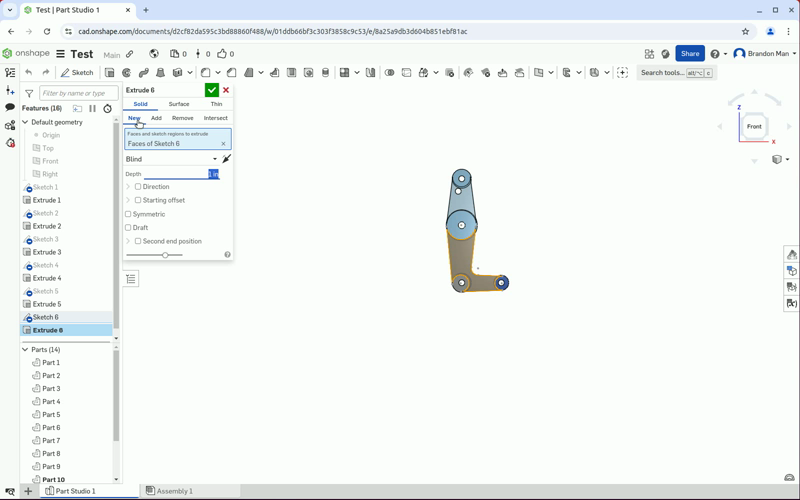
text(0.481)
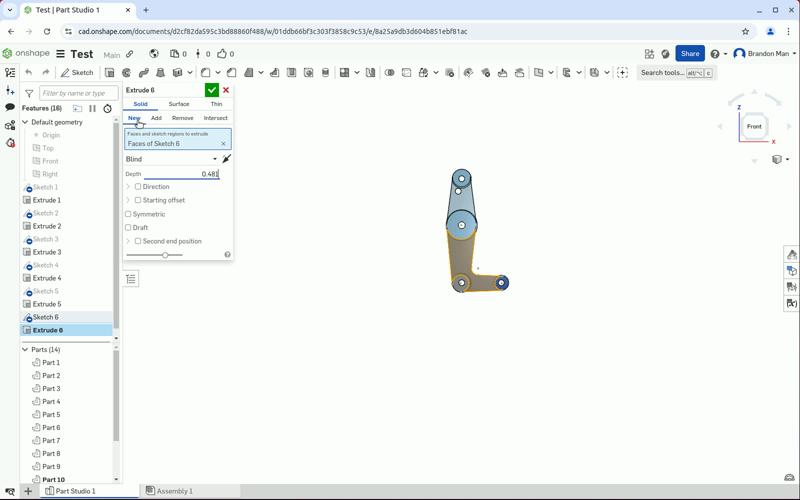
key(enter)
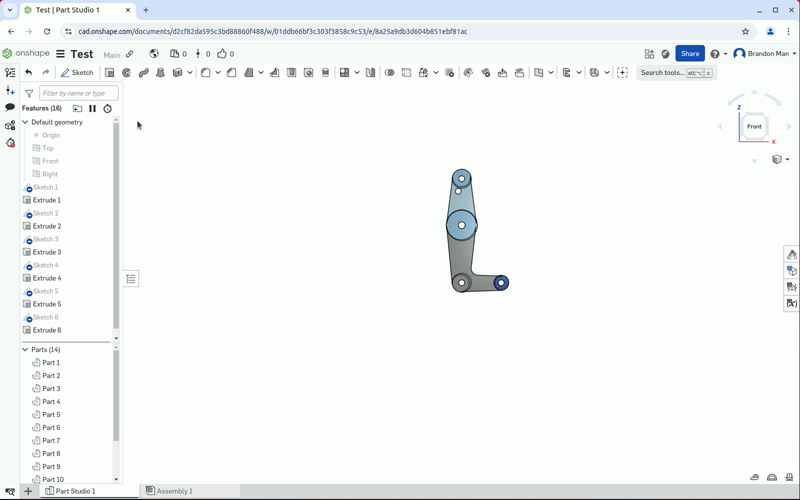
key(shift+h)
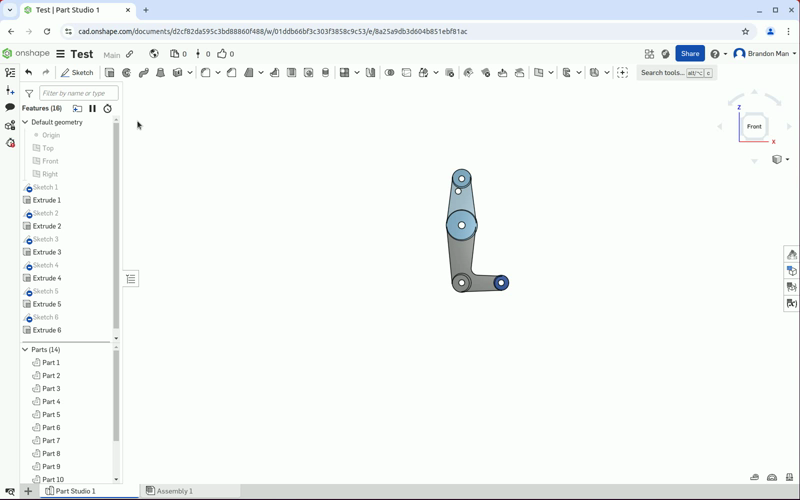
key(shift+h)
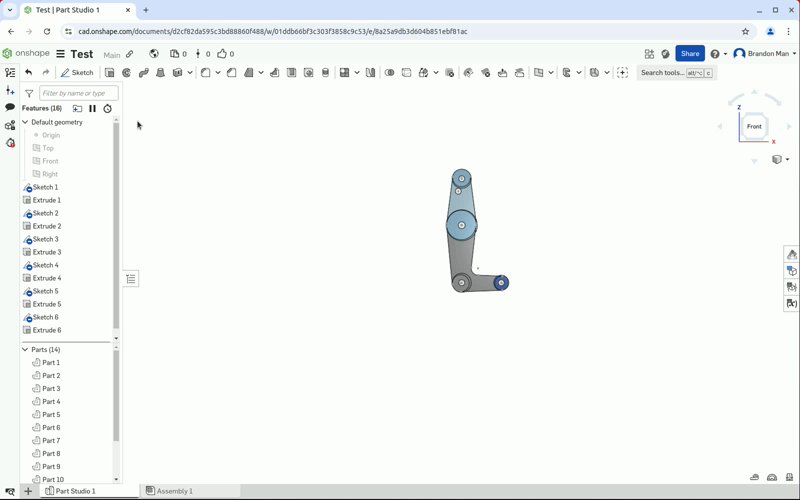
key(shift+7)
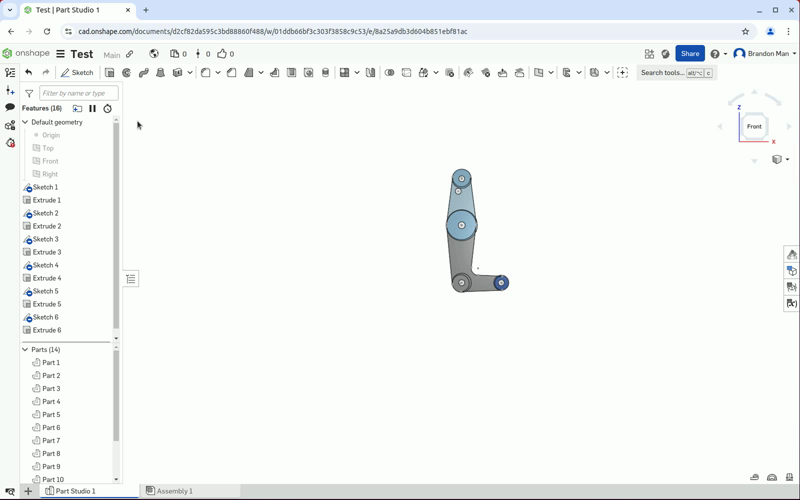
key(left, 2)
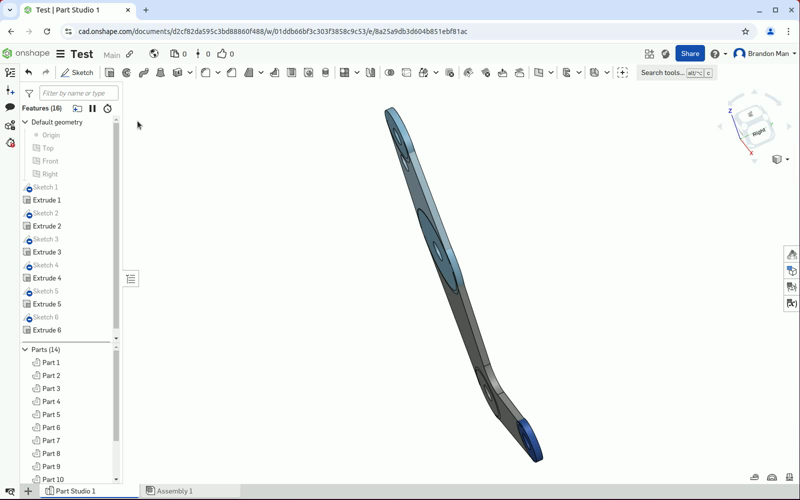
key(down, 2)
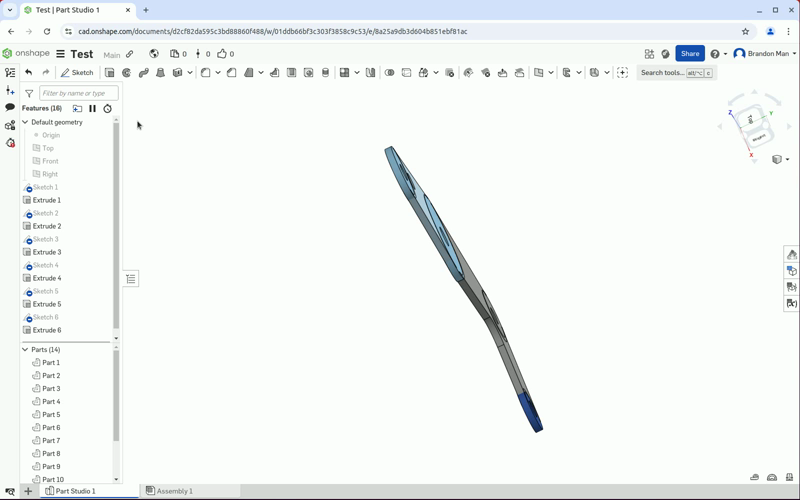
key(up, 2)
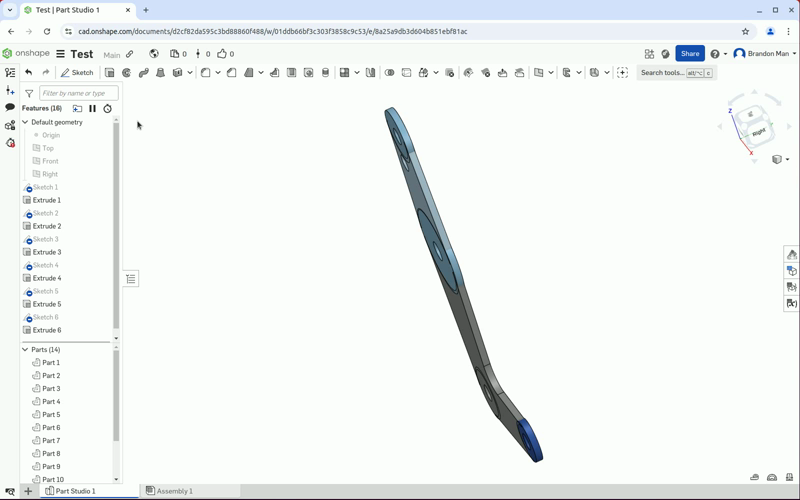
key(right, 2)
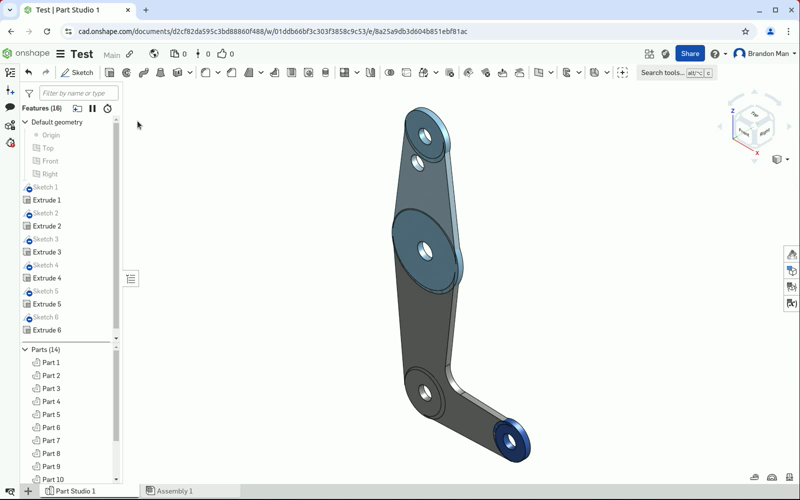
mouse_move(69, 189)
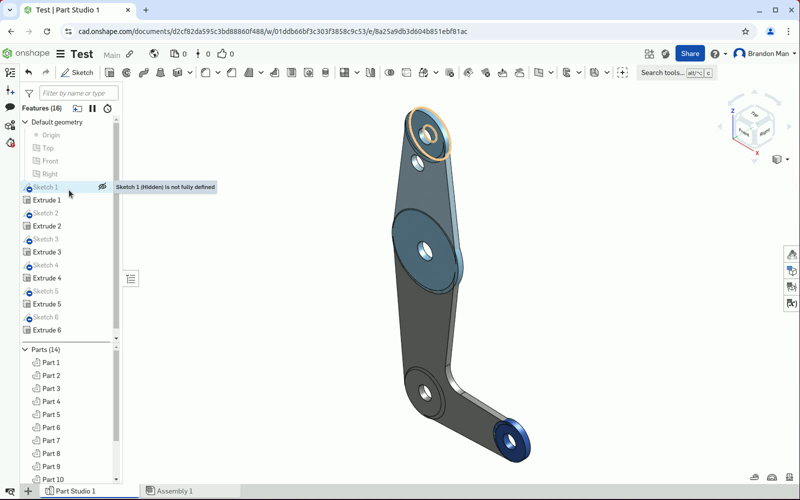
click(69, 189)